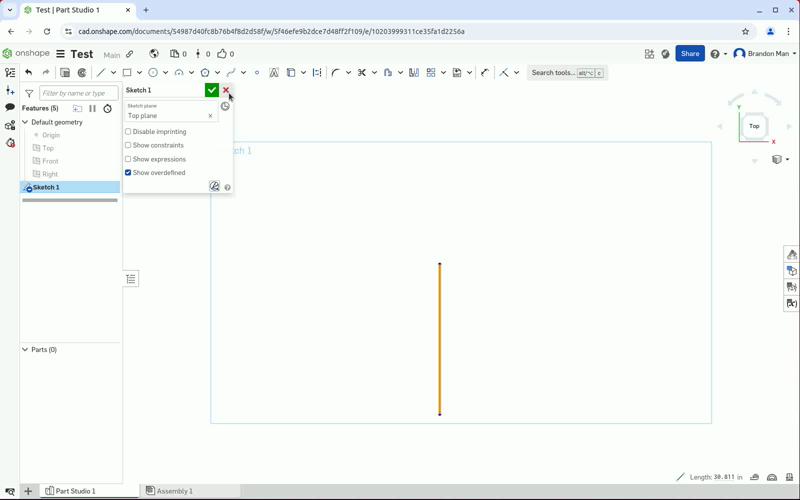
key(shift+h)
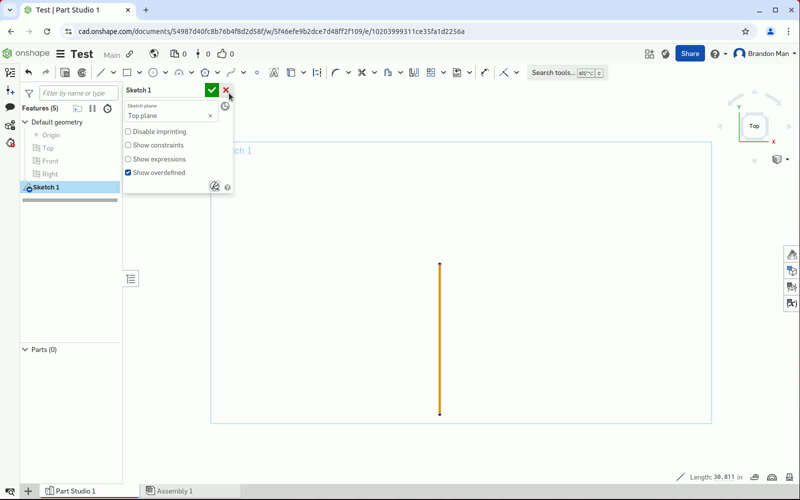
key(shift+s)
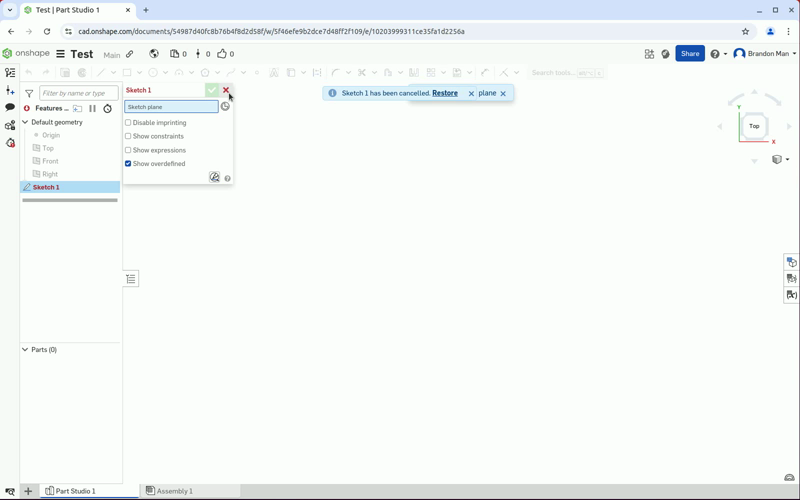
mouse_move(73, 150)
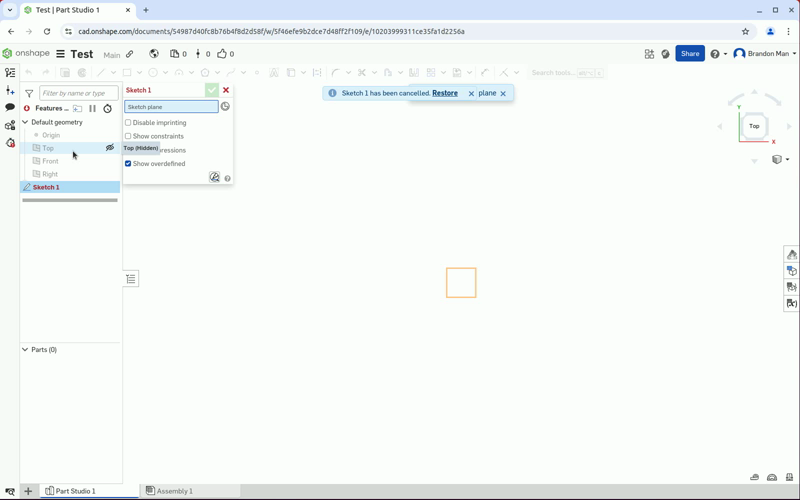
click(73, 150)
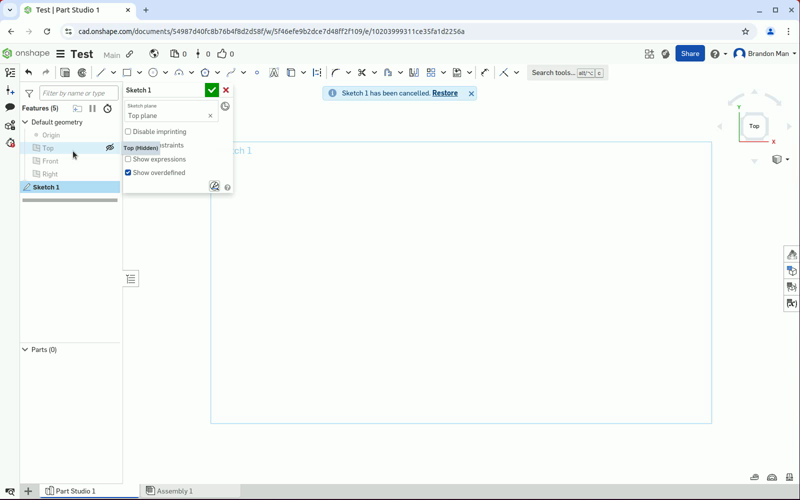
mouse_move(73, 352)
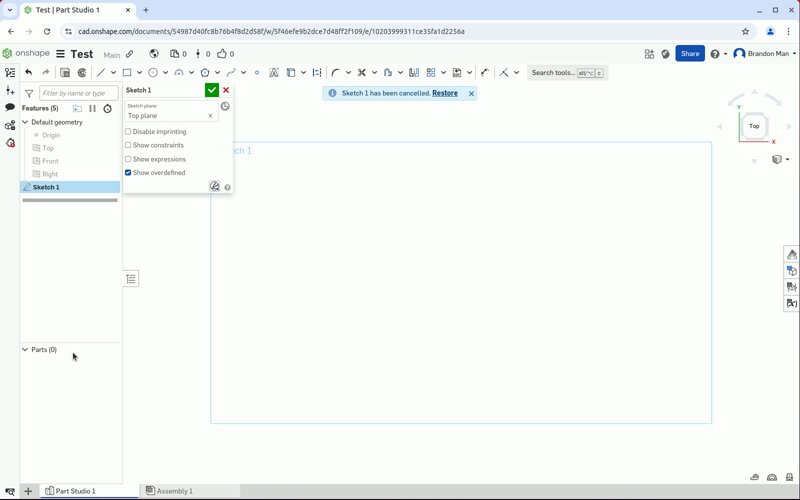
key(y)
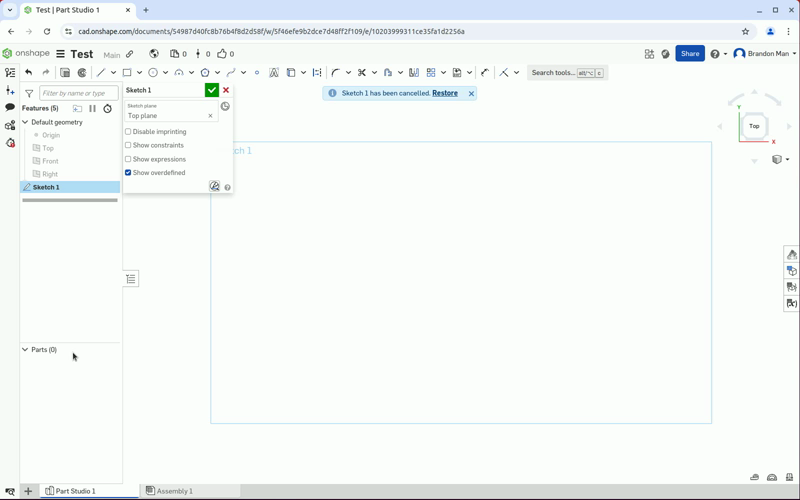
key(l)
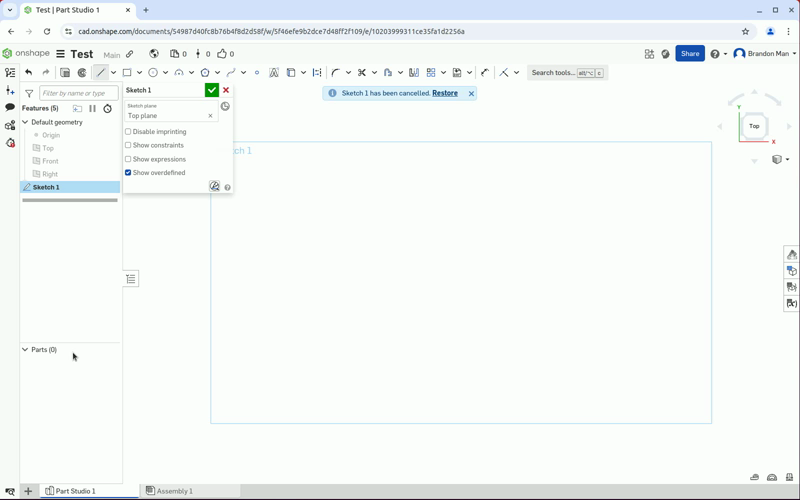
key_down(shift)
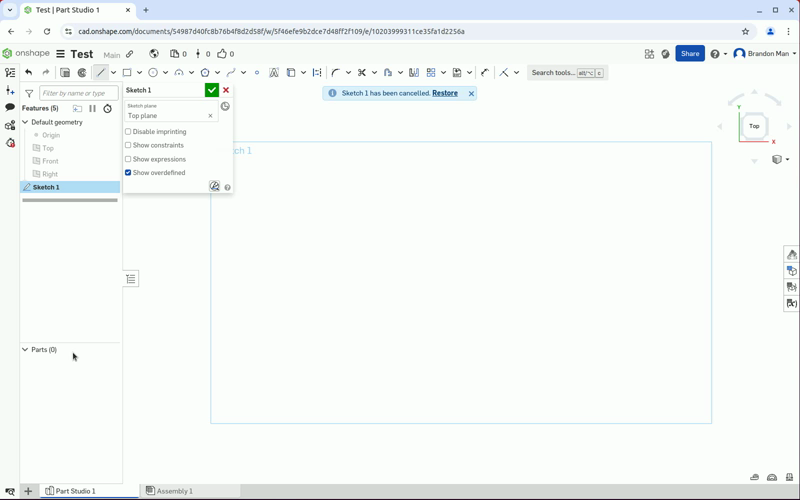
mouse_move(348, 303)
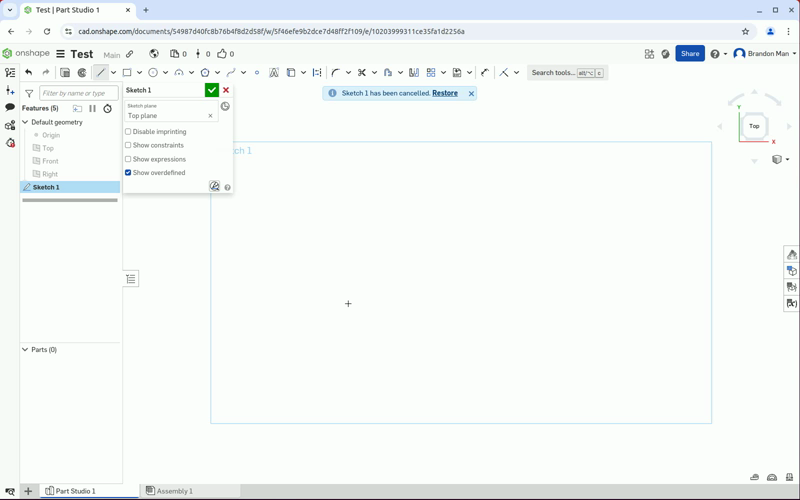
click(348, 303)
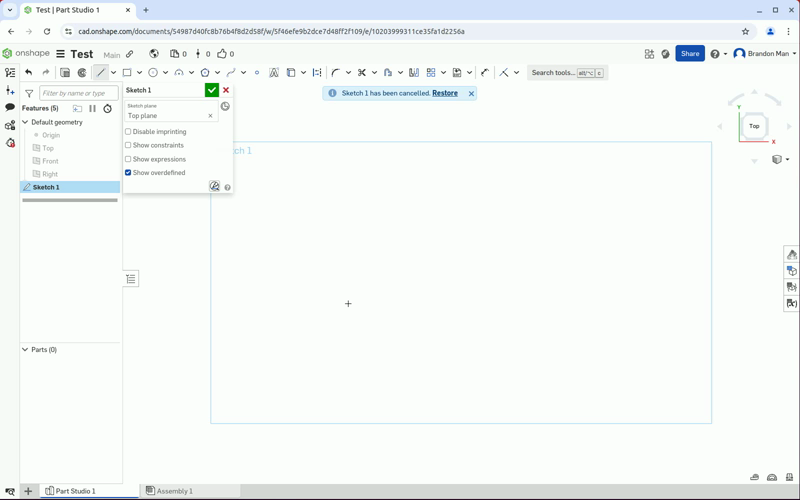
key_up(shift)
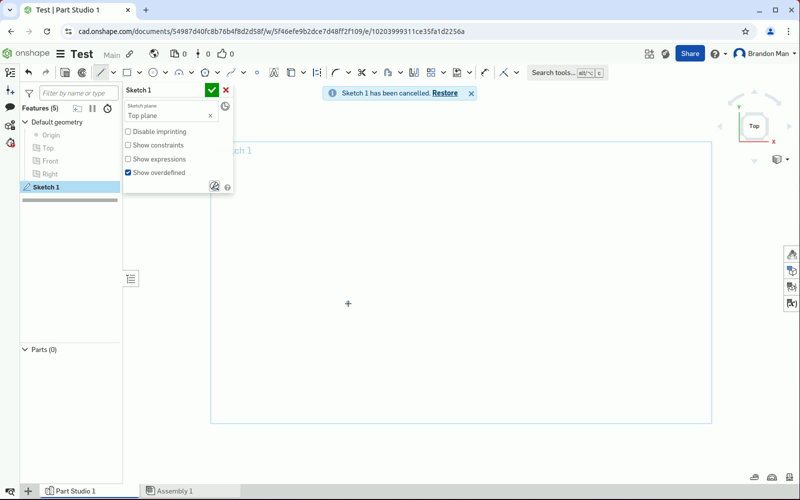
key_down(shift)
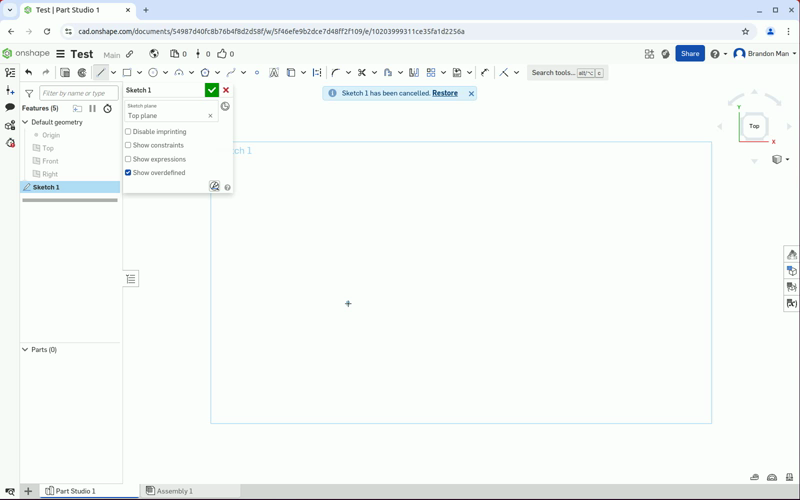
mouse_move(378, 303)
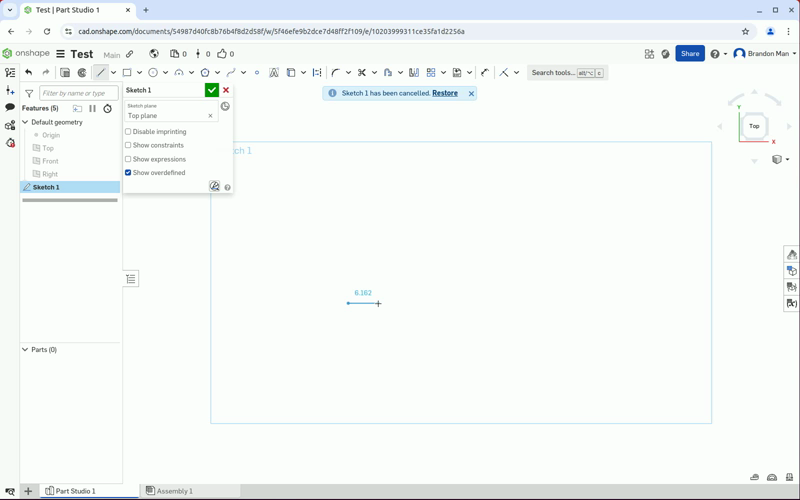
mouse_move(385, 303)
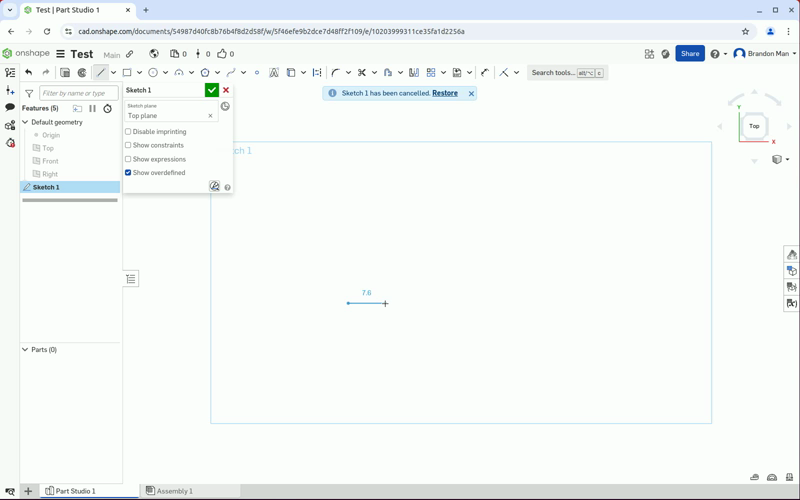
click(385, 303)
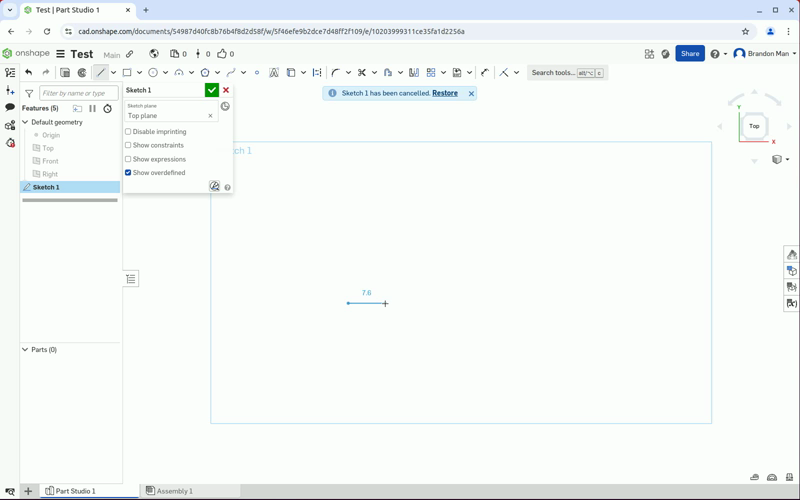
key_up(shift)
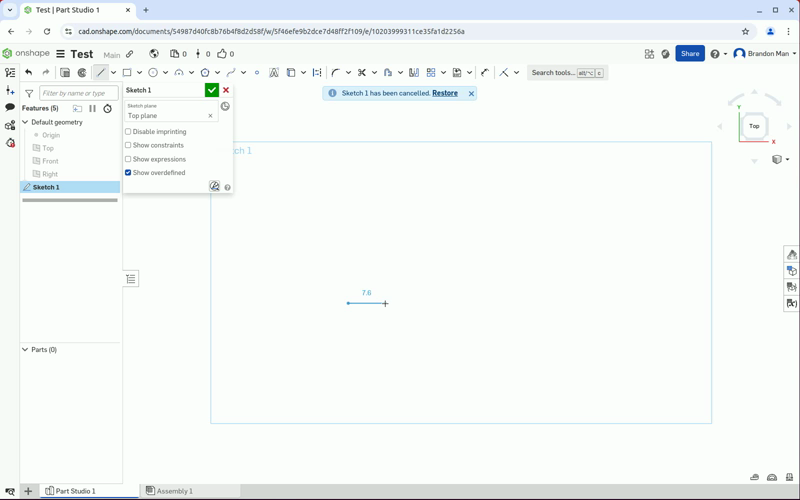
key_down(shift)
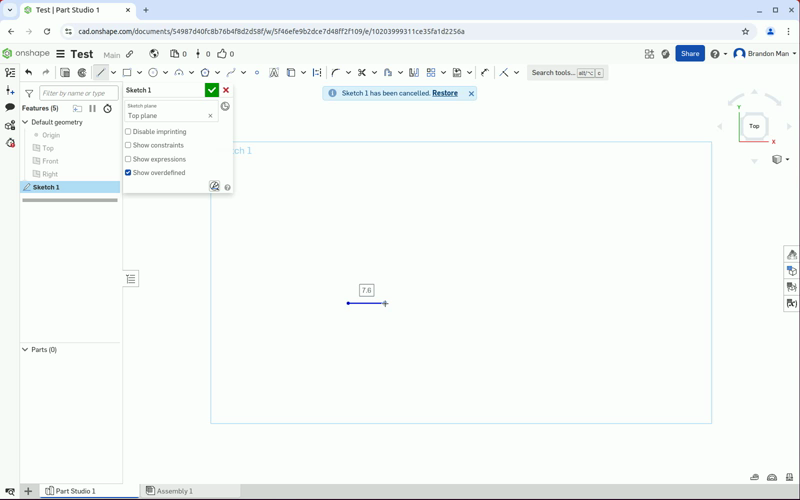
mouse_move(415, 303)
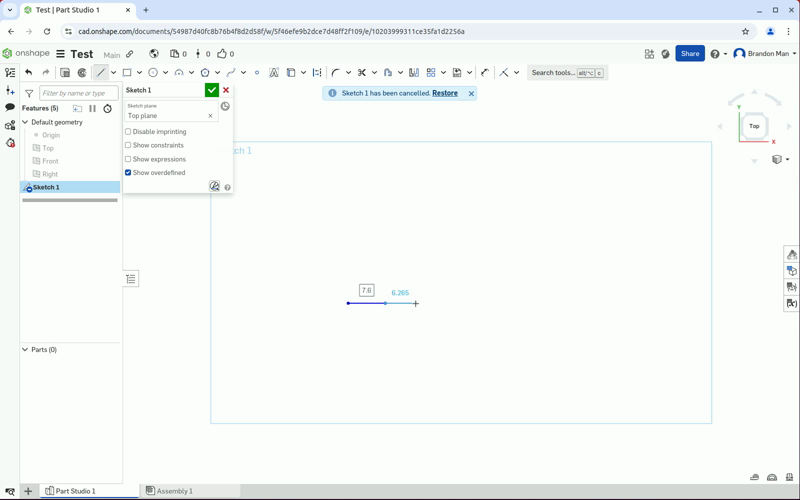
mouse_move(385, 279)
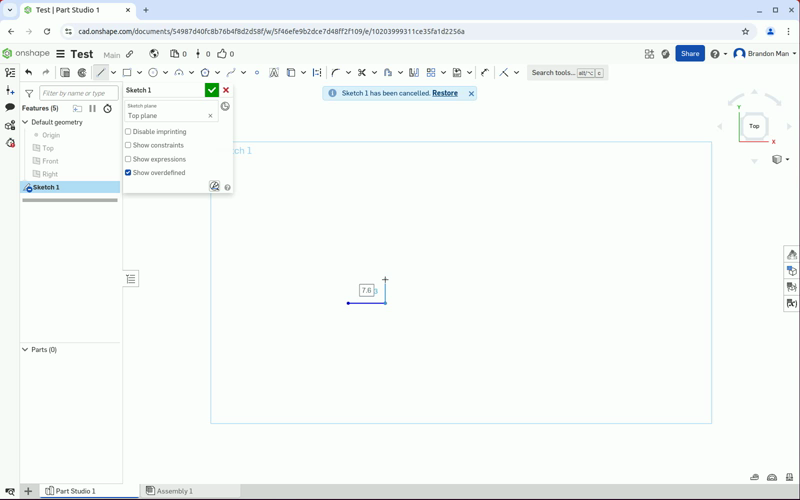
click(385, 279)
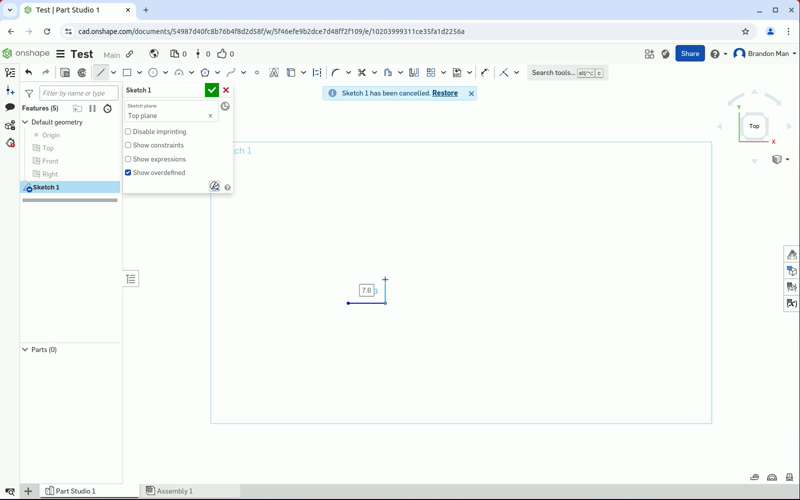
key_up(shift)
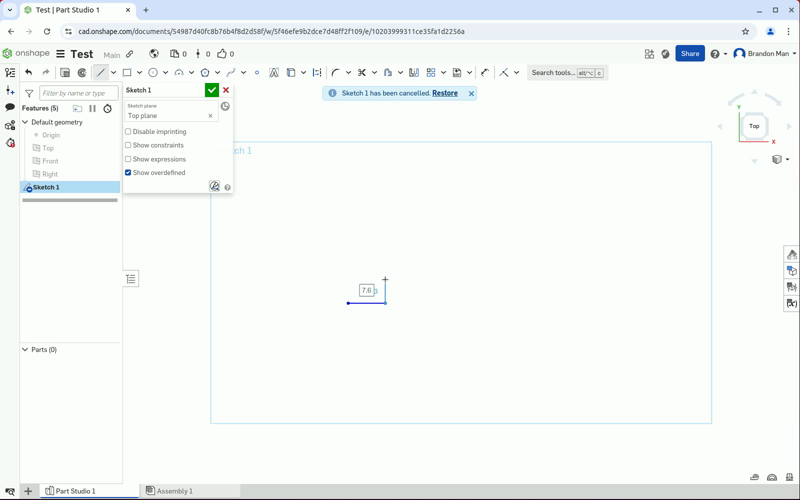
key_down(shift)
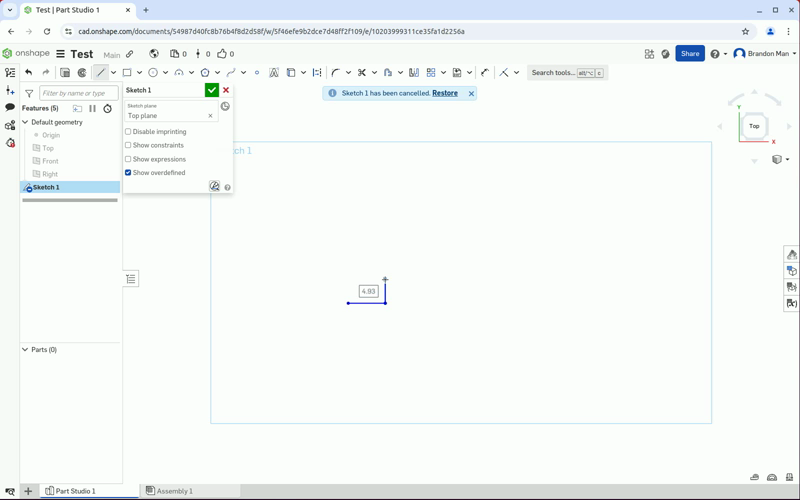
mouse_move(415, 279)
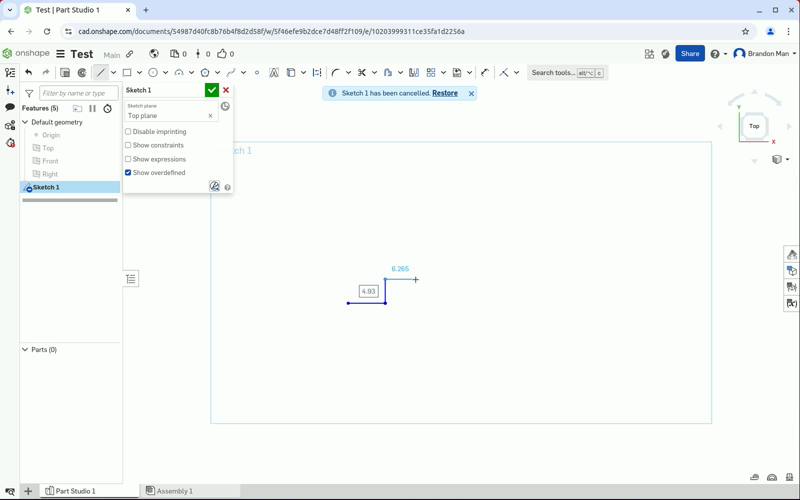
mouse_move(348, 279)
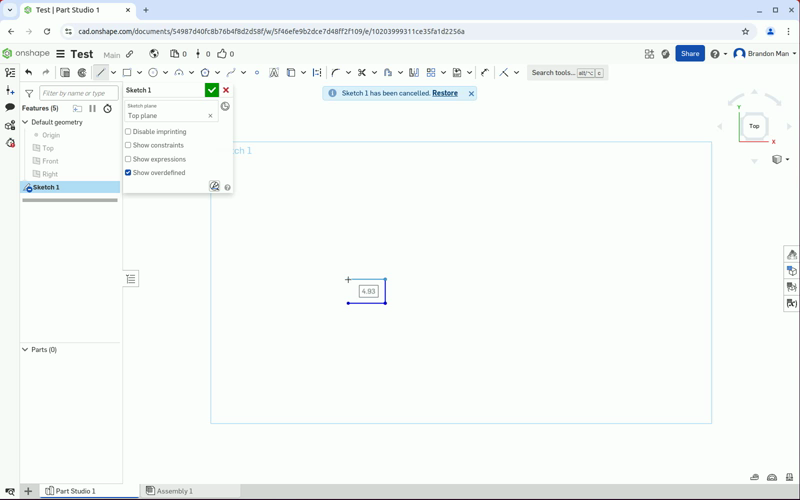
click(348, 279)
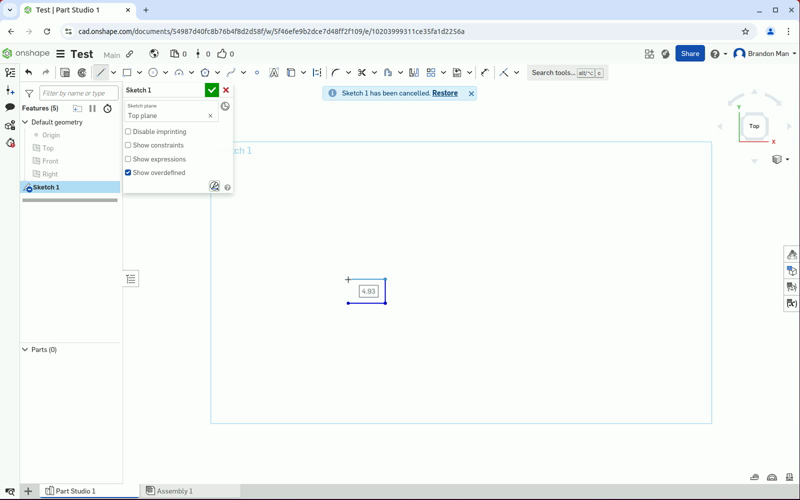
key_up(shift)
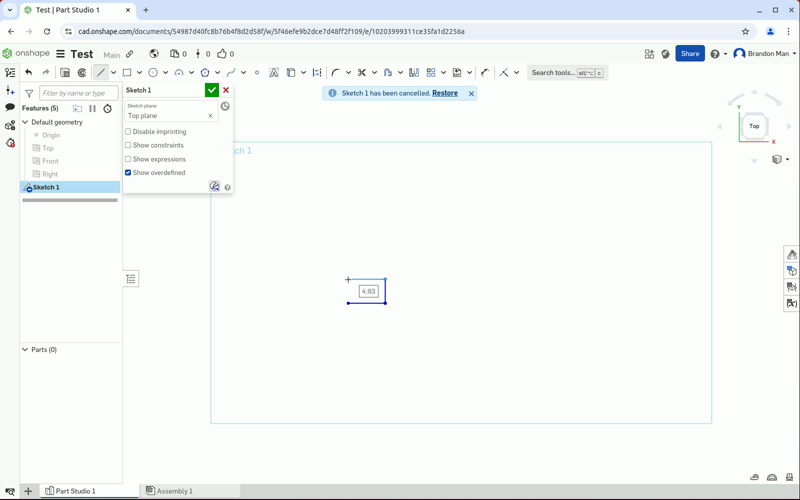
mouse_move(378, 279)
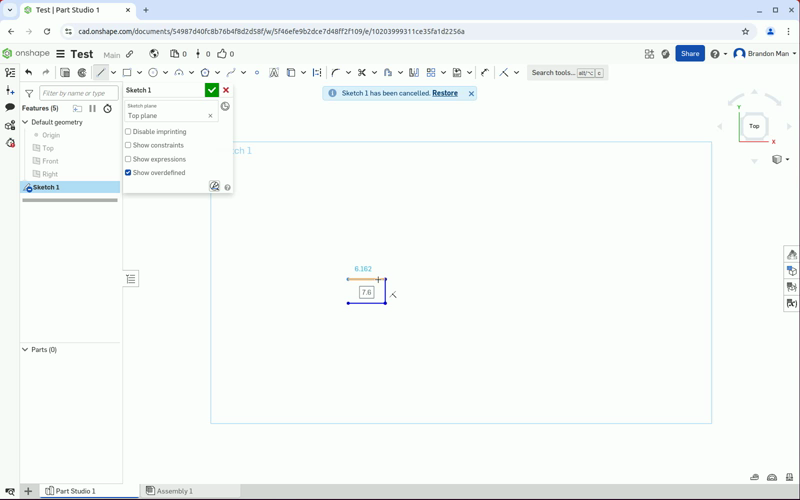
key_down(shift)
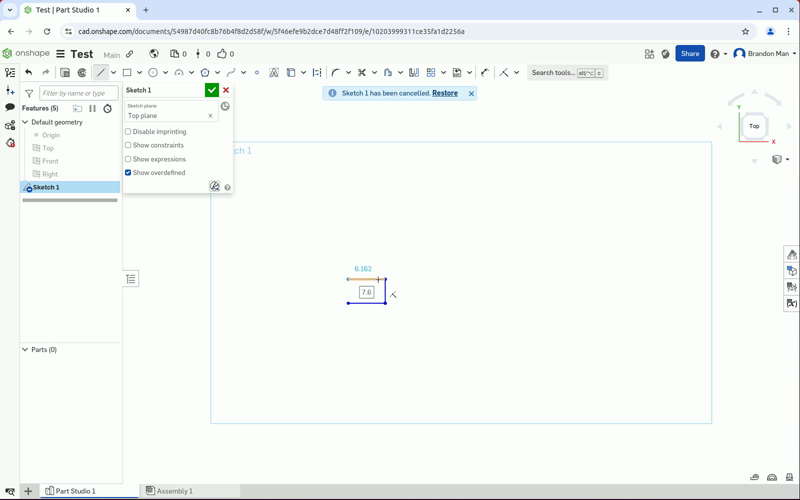
mouse_move(348, 303)
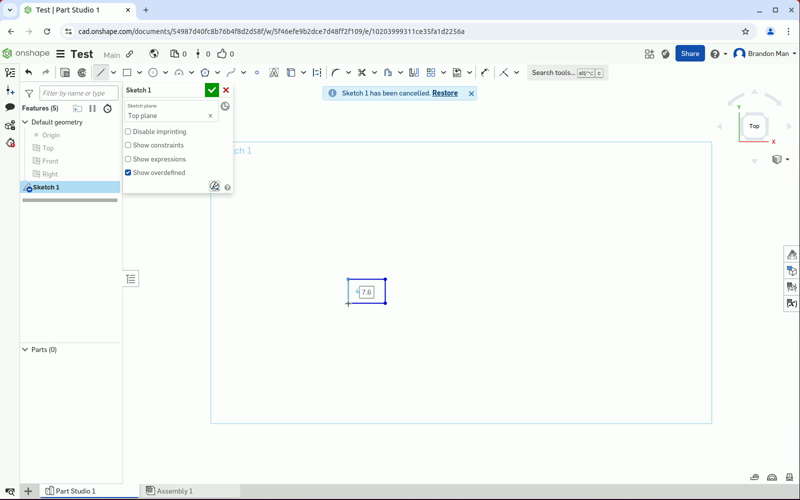
key_up(shift)
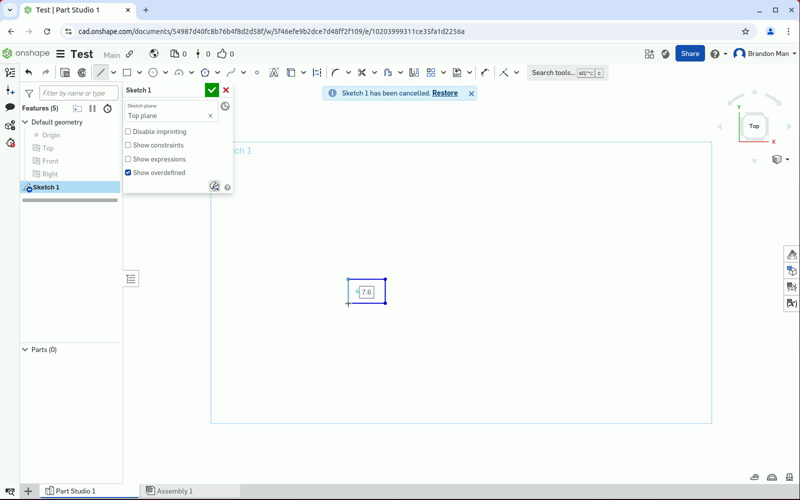
click(348, 303)
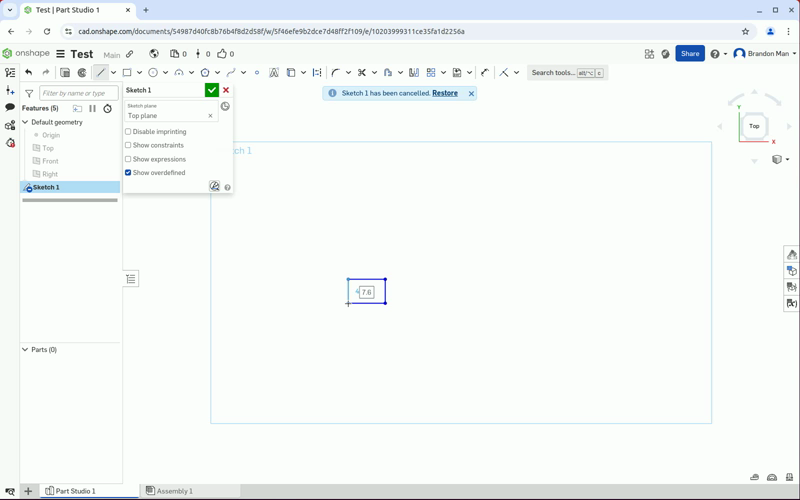
key(esc)
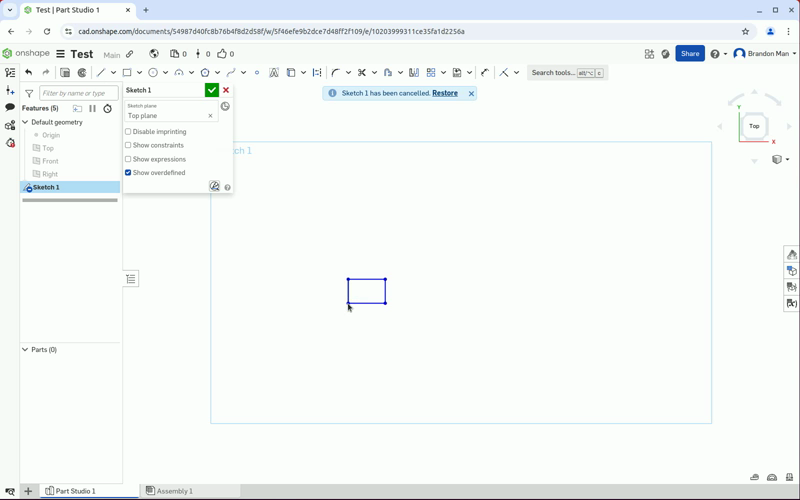
key(c)
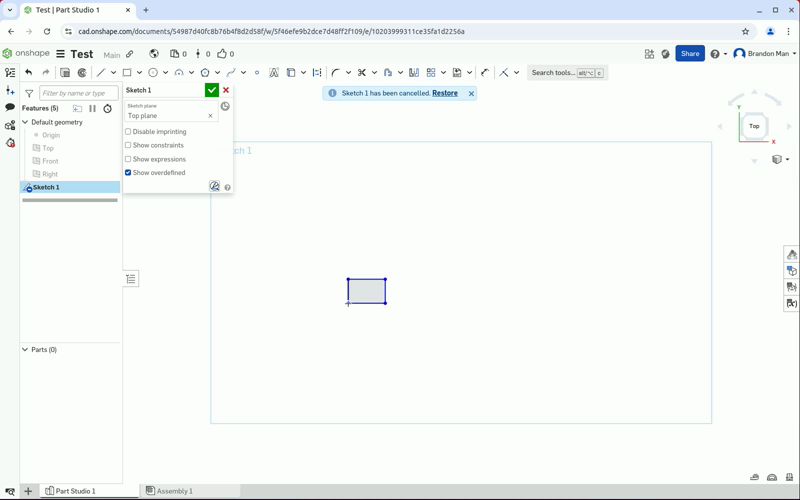
key_down(shift)
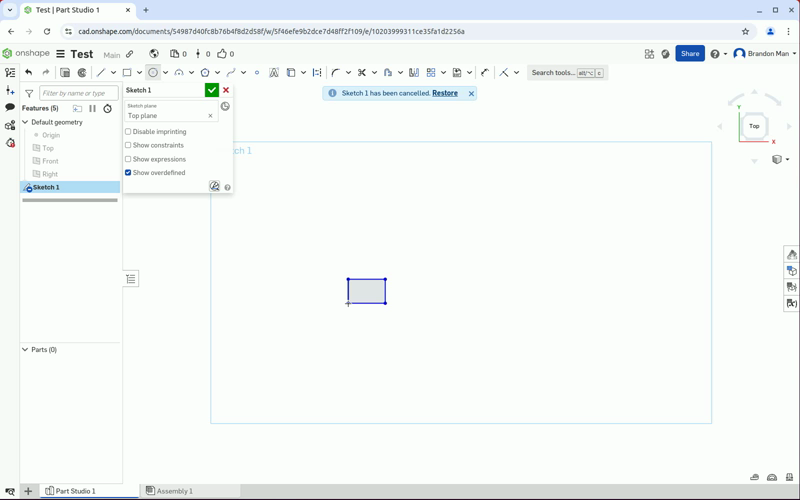
mouse_move(366, 291)
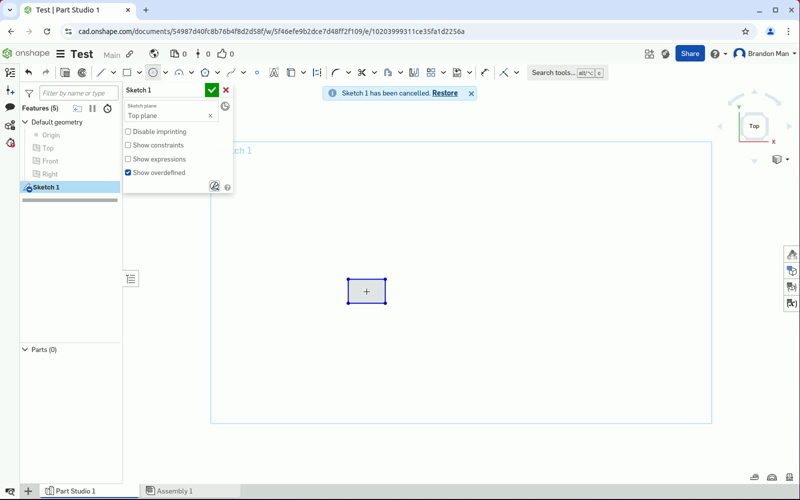
click(366, 291)
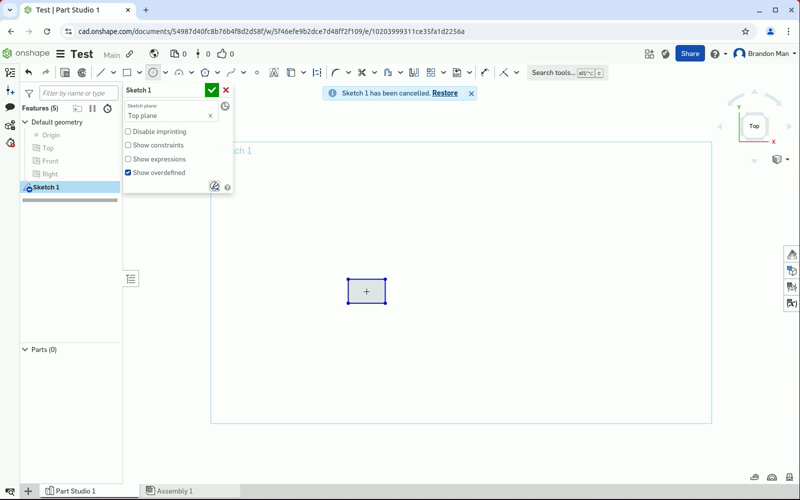
key_up(shift)
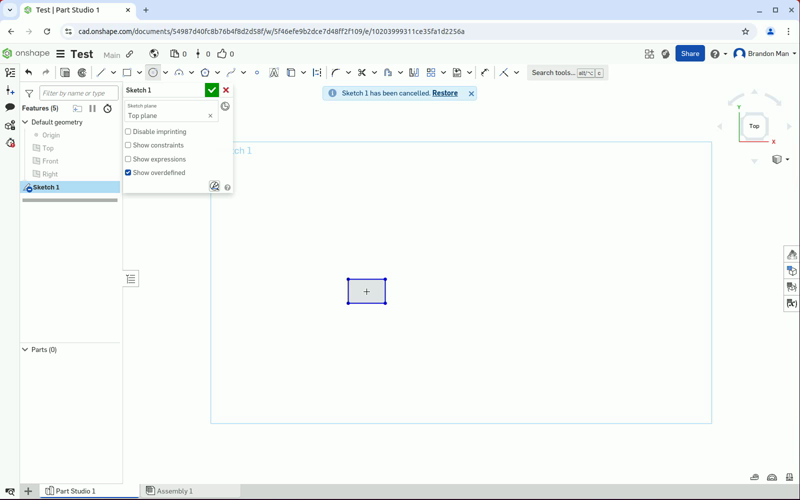
mouse_move(376, 291)
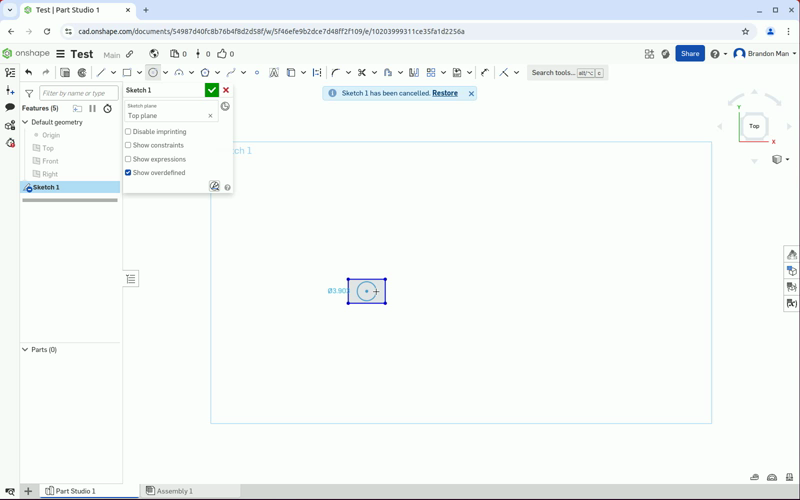
click(376, 291)
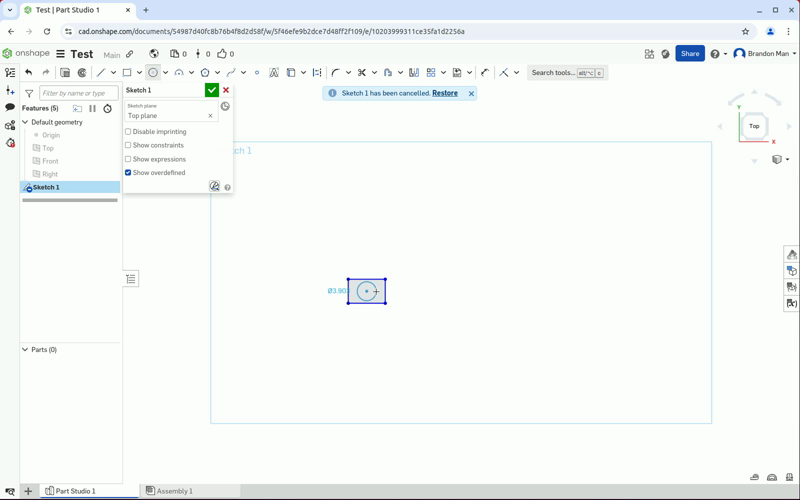
key(esc)
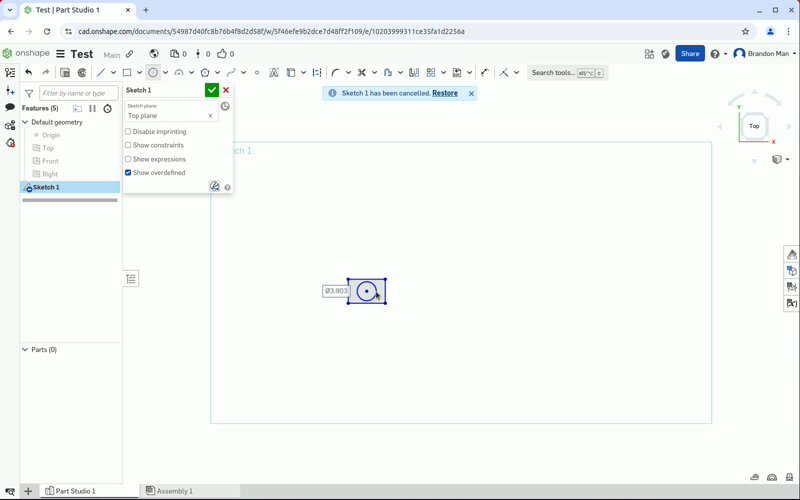
mouse_move(358, 284)
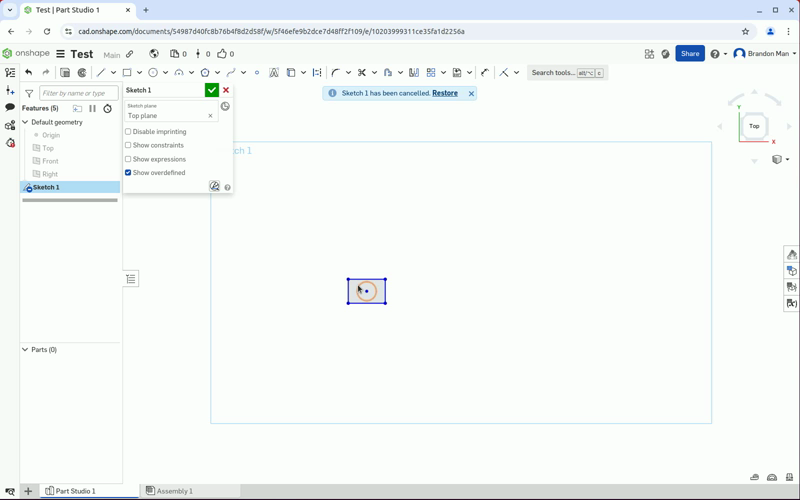
scroll(6)
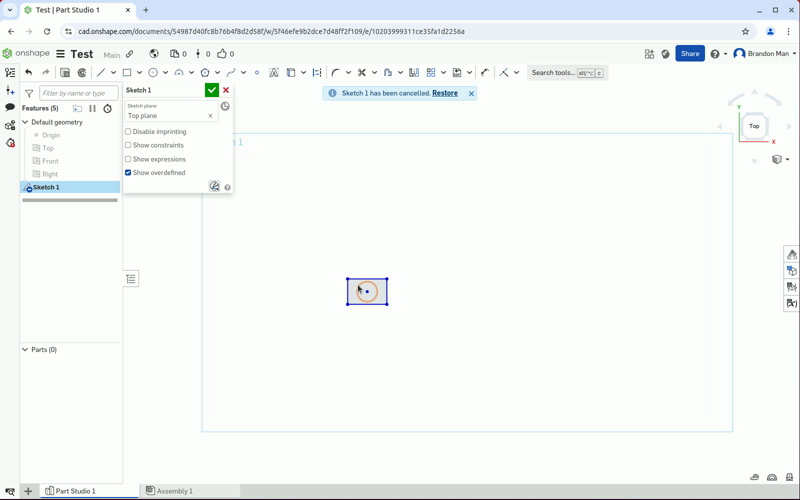
scroll(6)
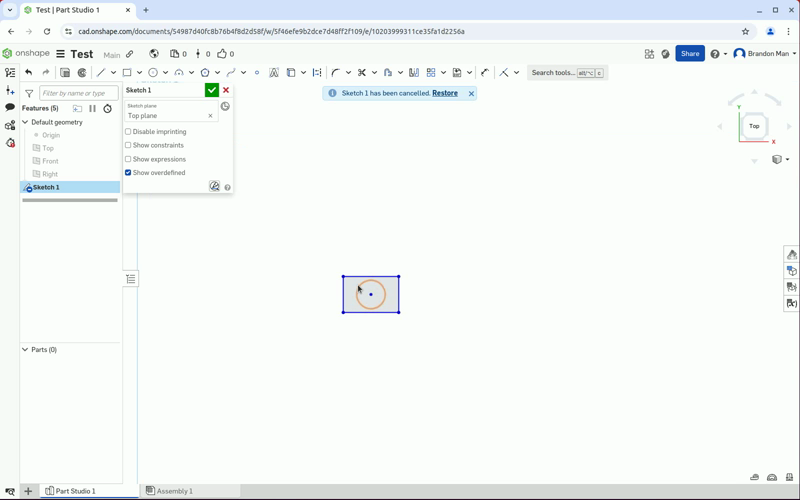
scroll(6)
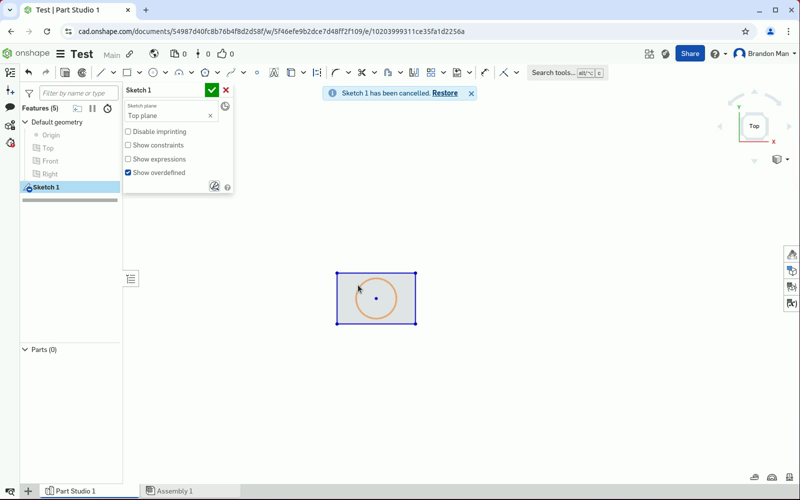
scroll(6)
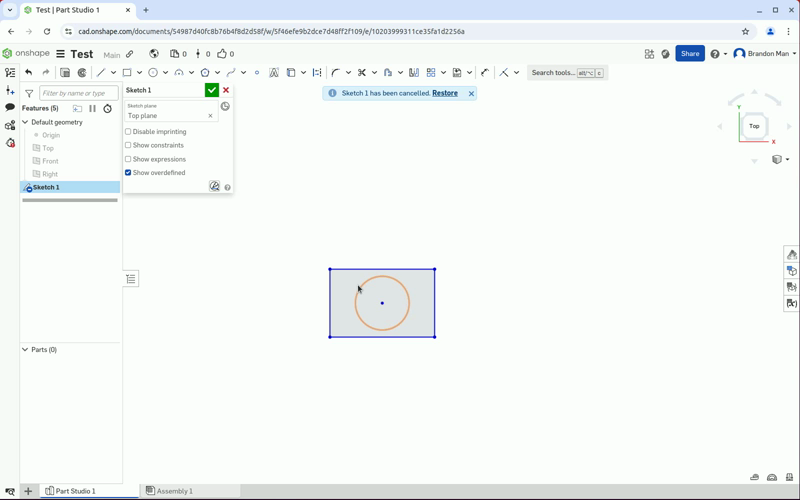
scroll(6)
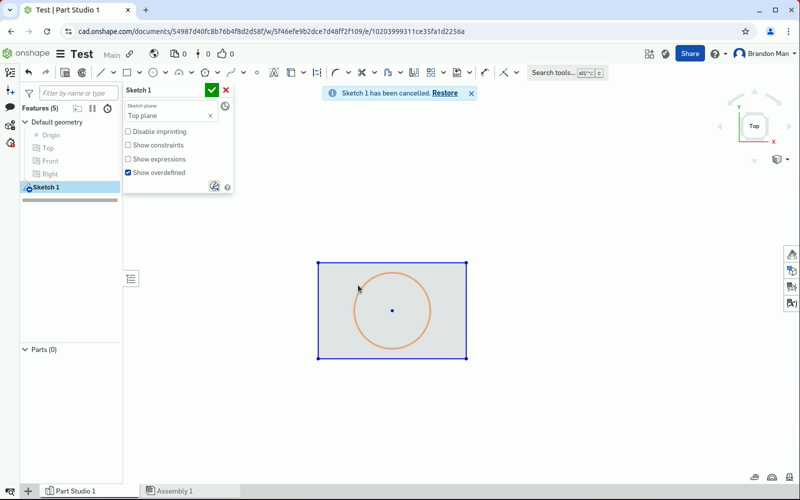
scroll(6)
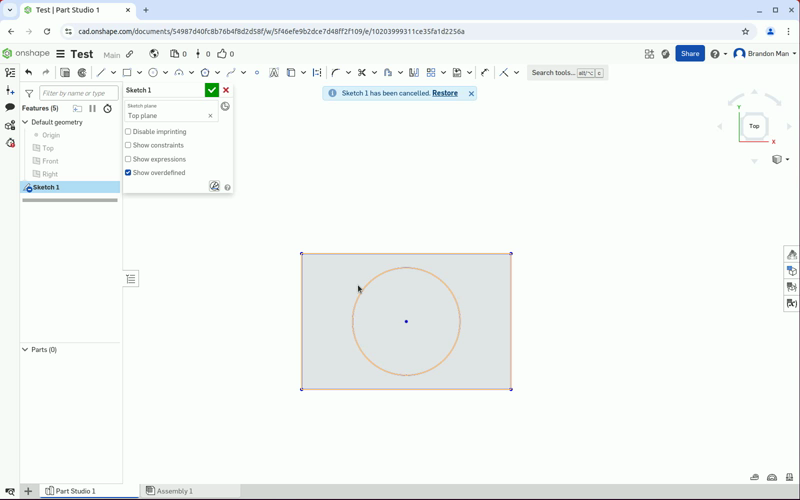
scroll(6)
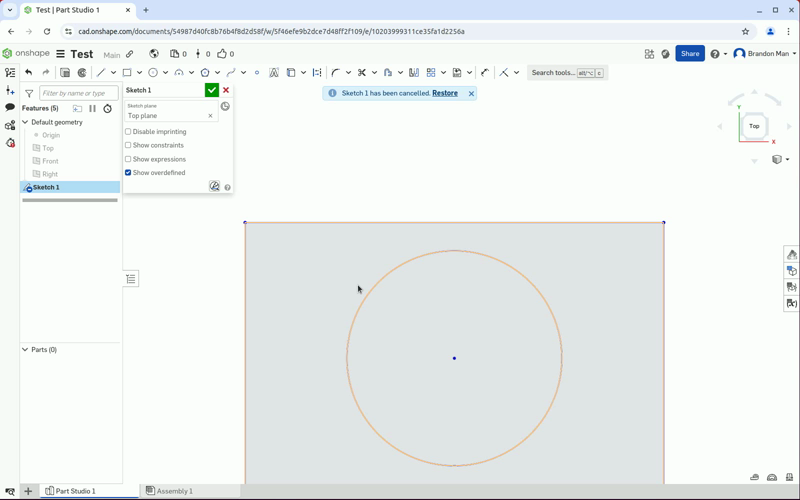
click(358, 284)
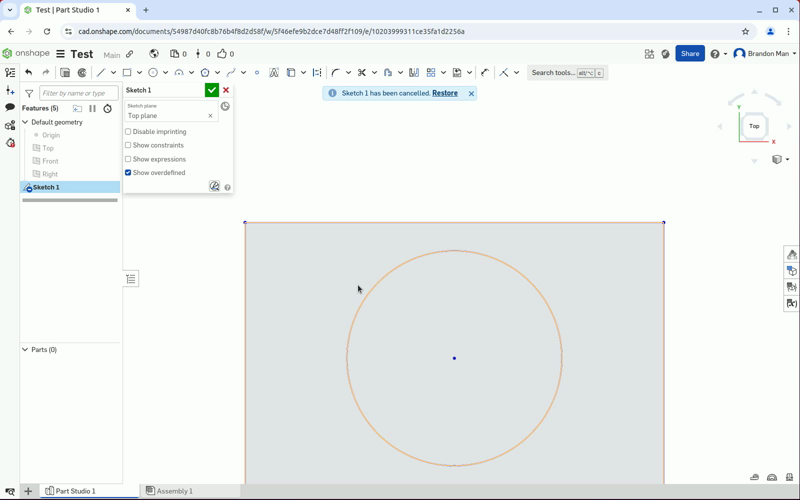
scroll(-6)
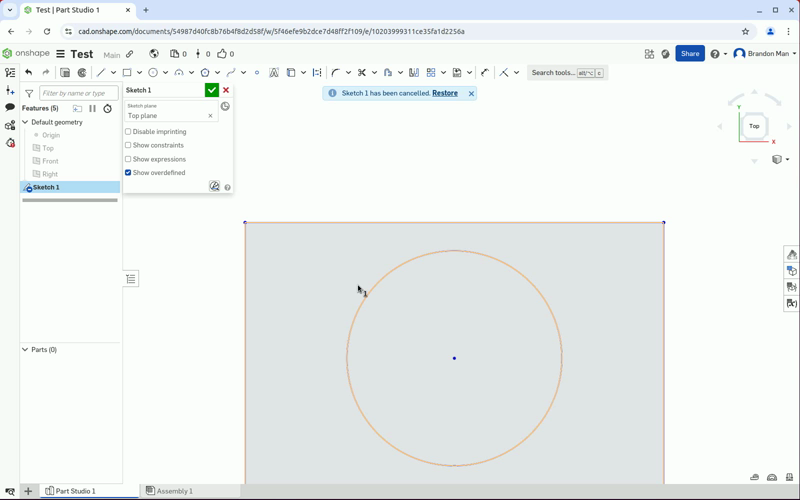
scroll(-6)
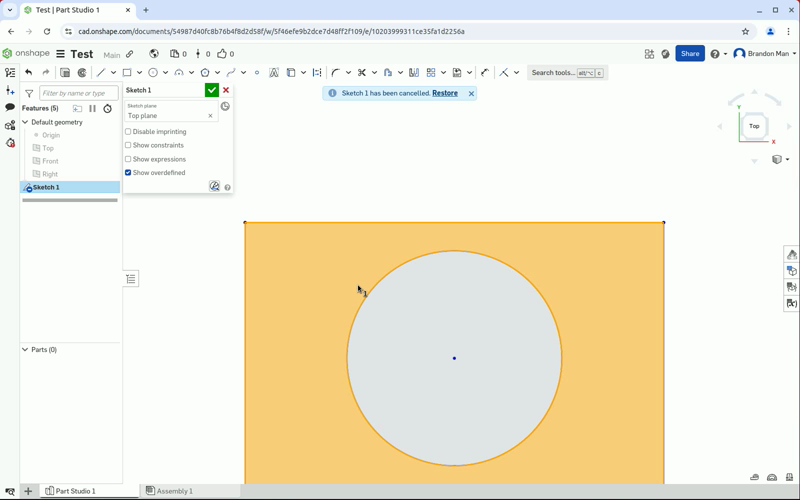
scroll(-6)
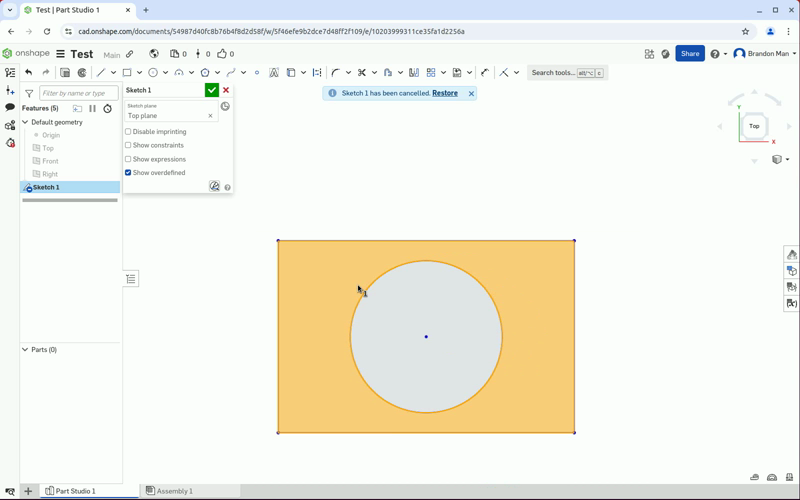
scroll(-6)
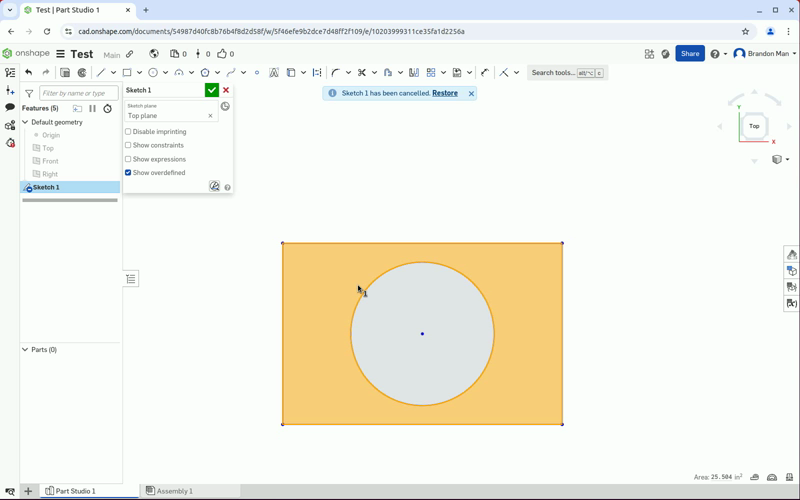
scroll(-6)
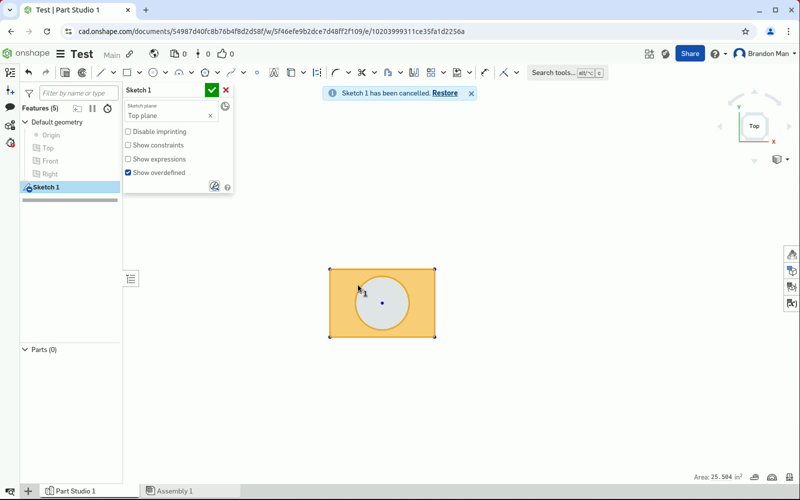
scroll(-6)
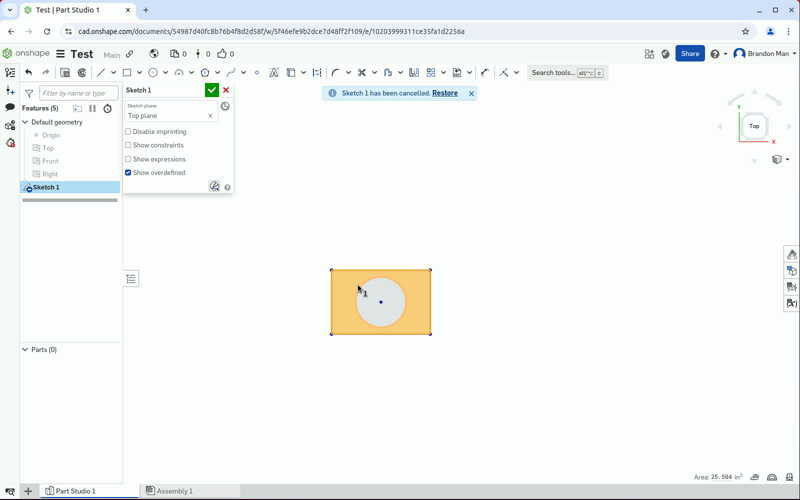
scroll(-6)
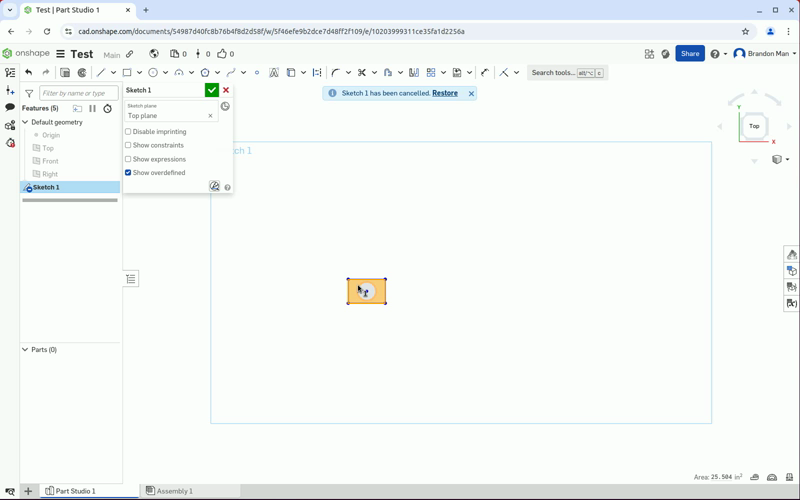
mouse_move(73, 352)
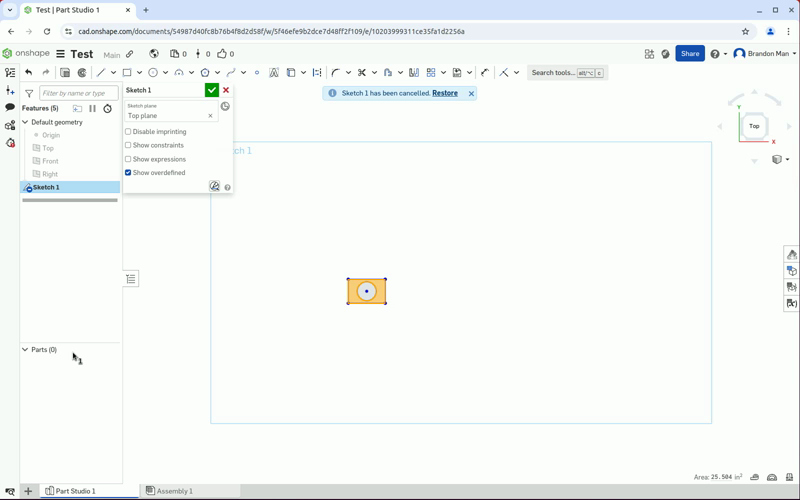
key(shift+y)
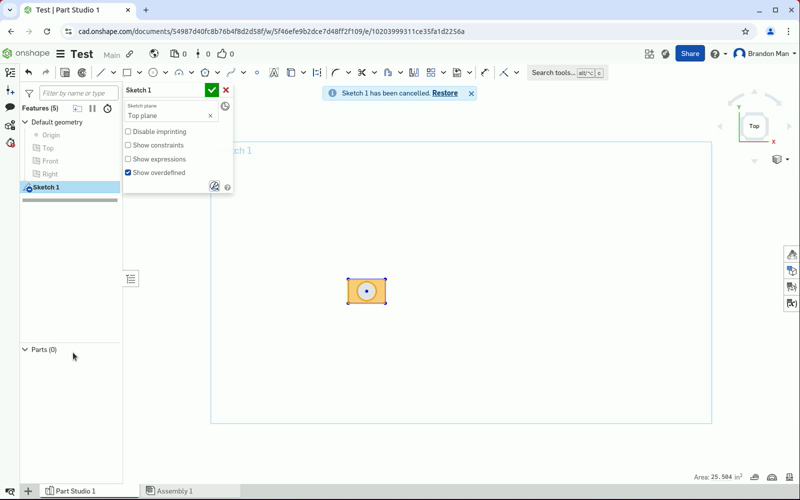
key(shift+e)
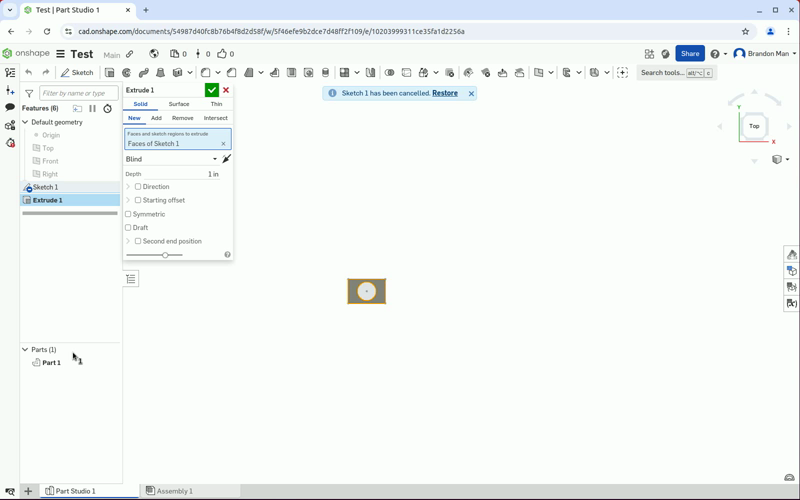
mouse_move(143, 106)
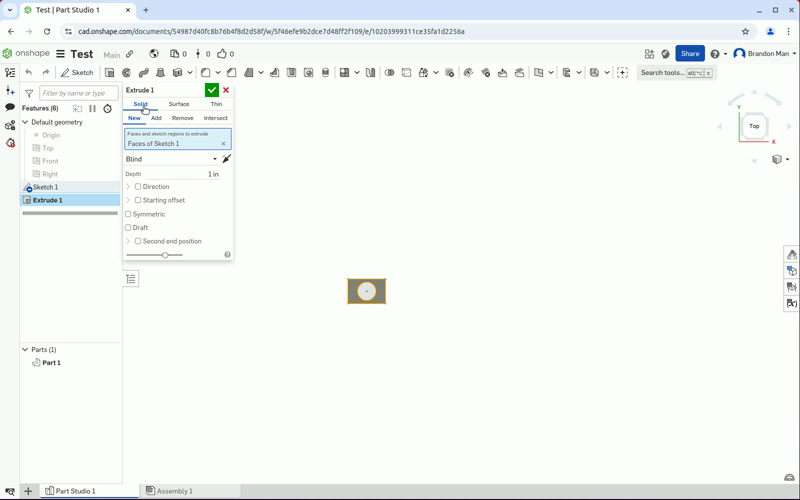
click(143, 106)
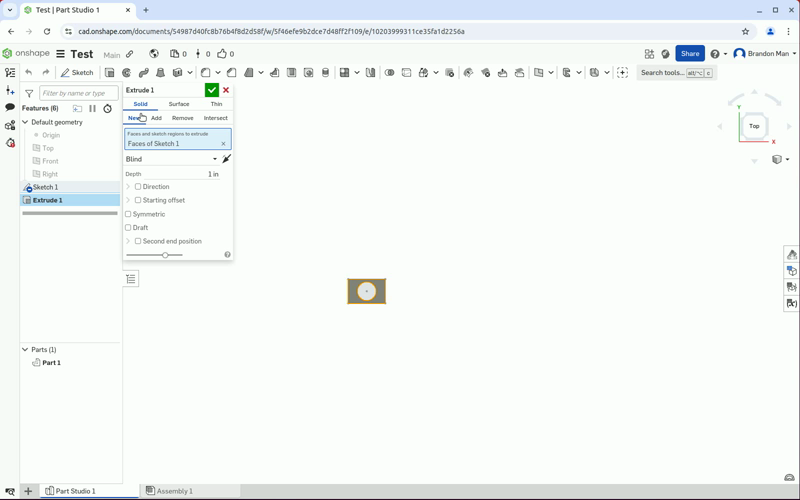
mouse_move(137, 120)
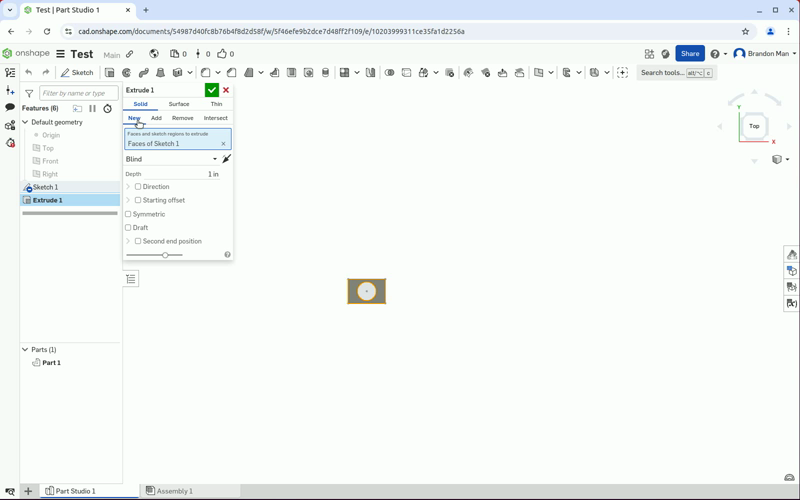
click(137, 120)
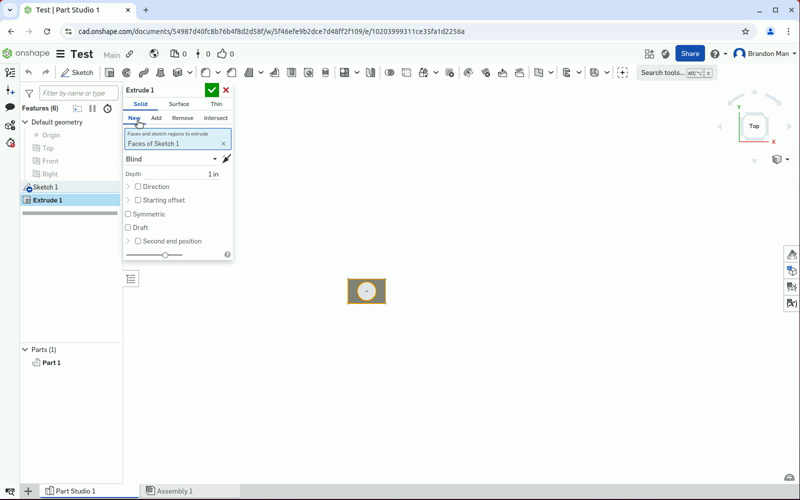
key(tab, 4)
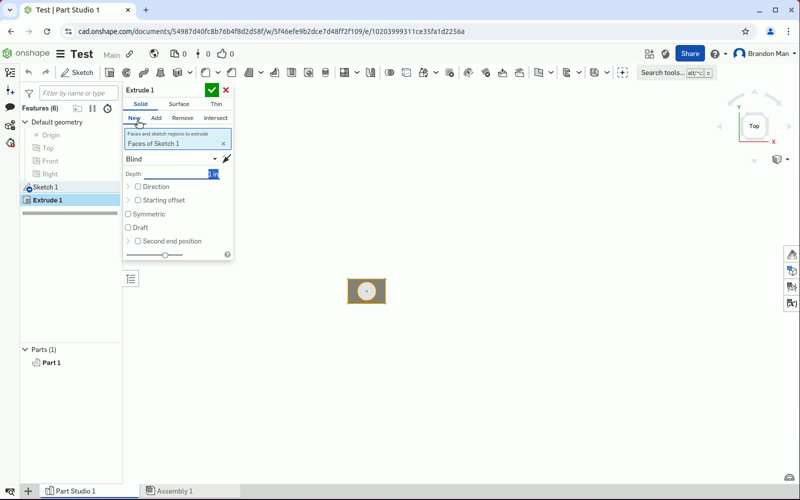
text(0.241)
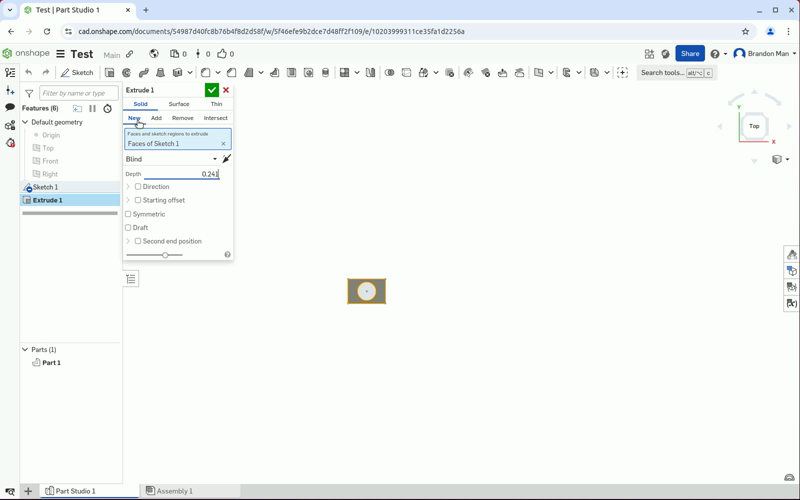
key(enter)
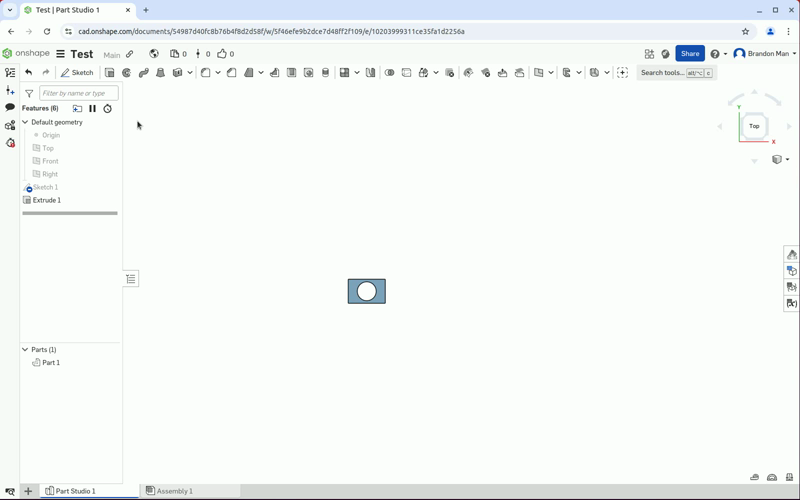
key(shift+h)
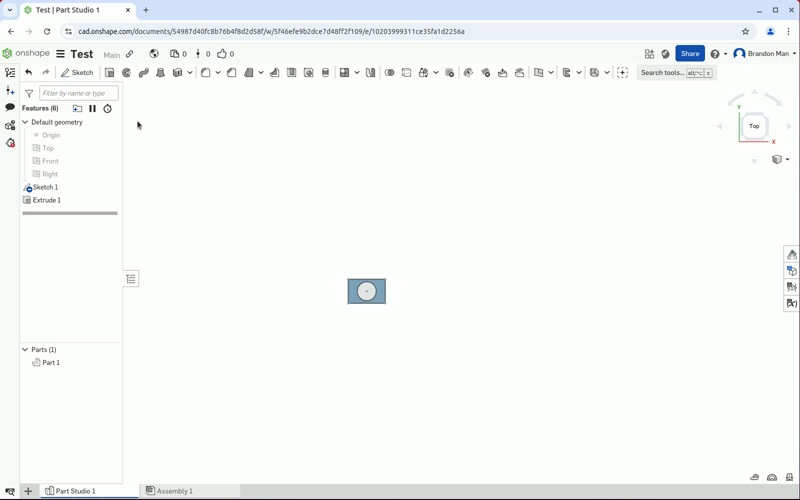
key(shift+h)
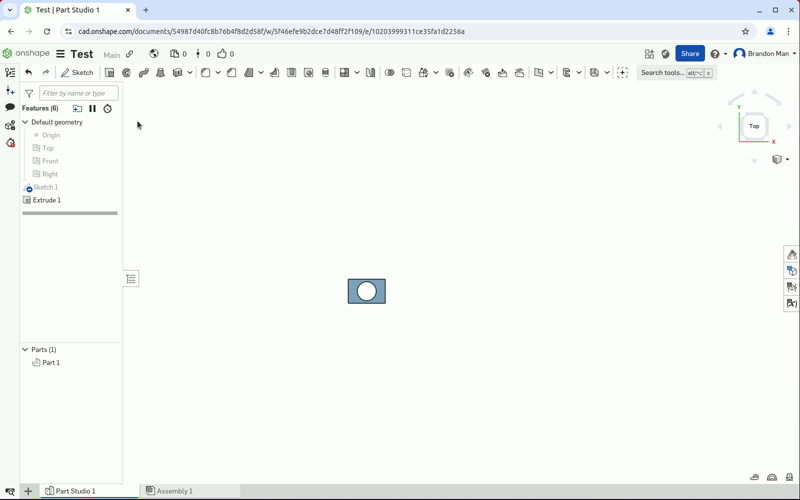
mouse_move(73, 189)
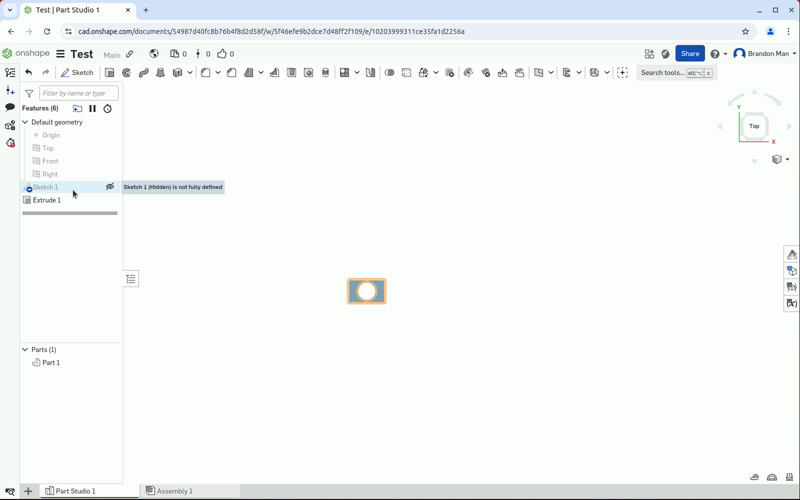
click(73, 189)
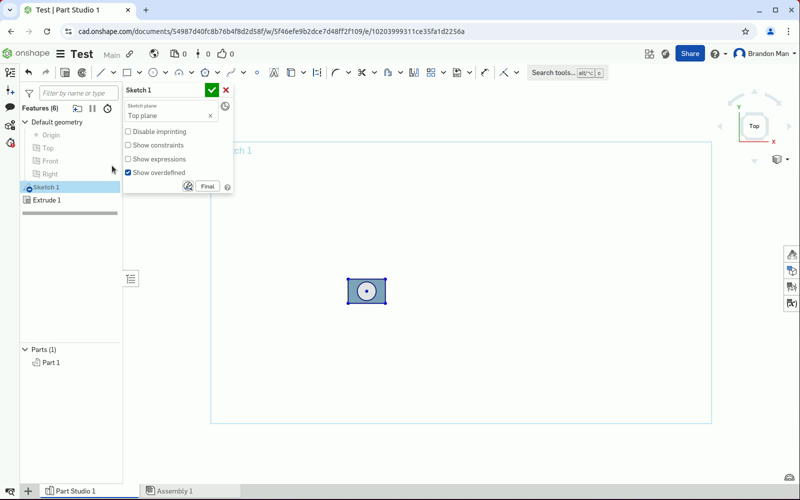
mouse_move(229, 92)
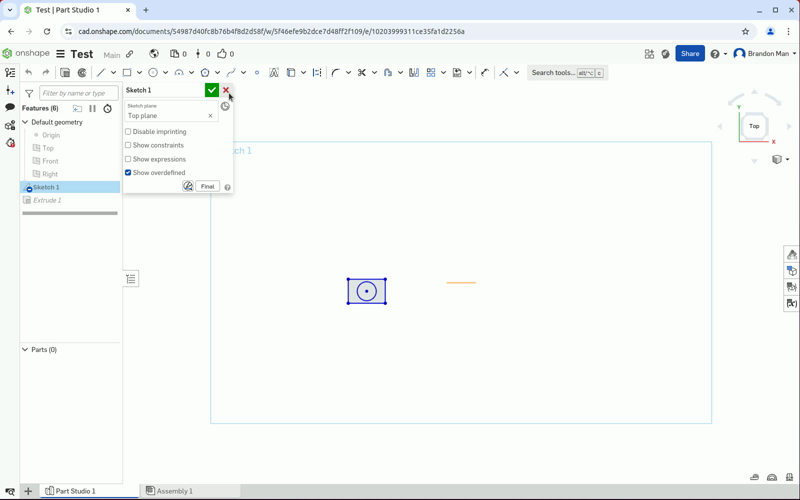
click(229, 92)
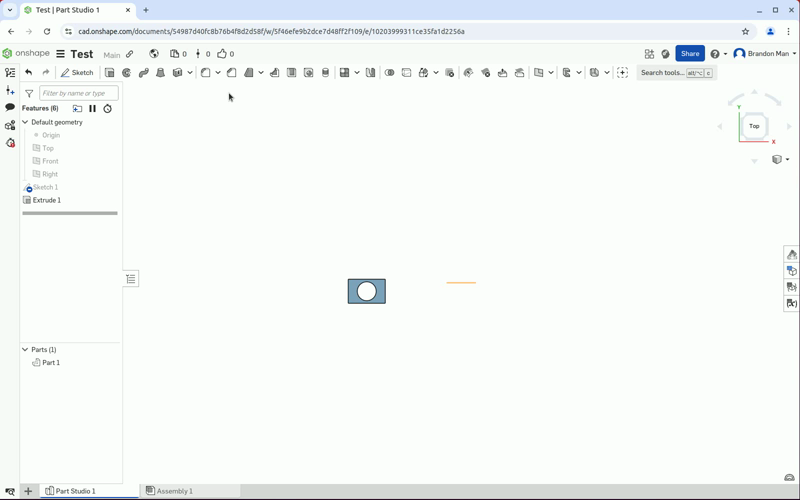
mouse_move(541, 75)
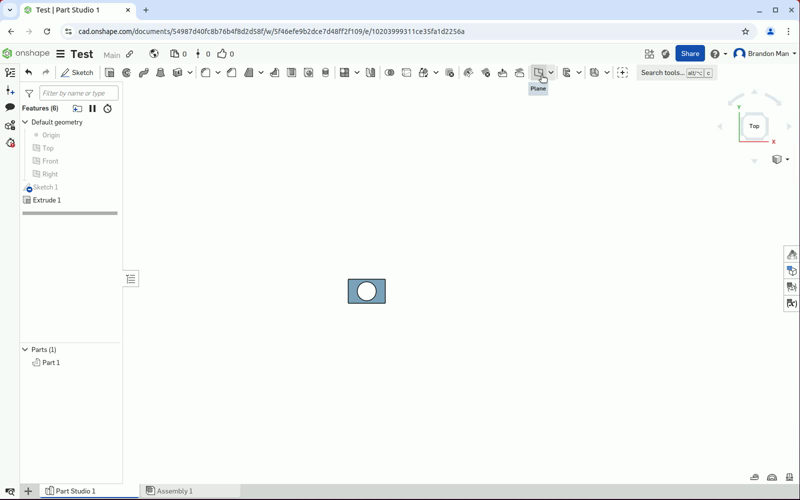
click(541, 75)
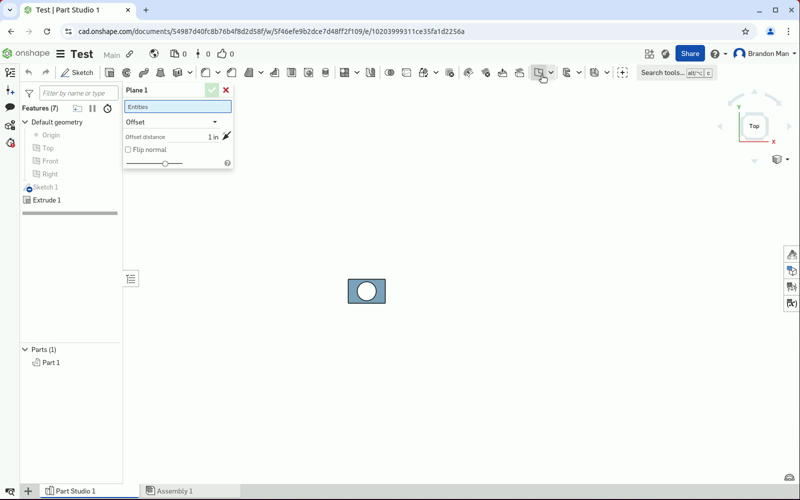
mouse_move(73, 150)
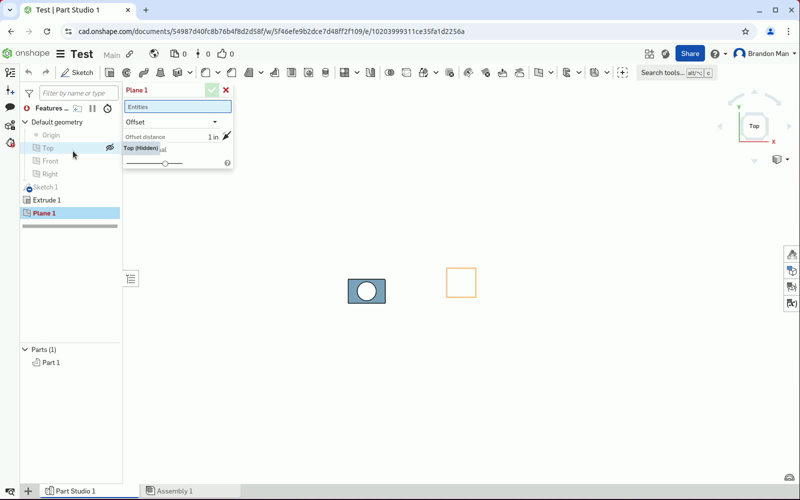
click(73, 150)
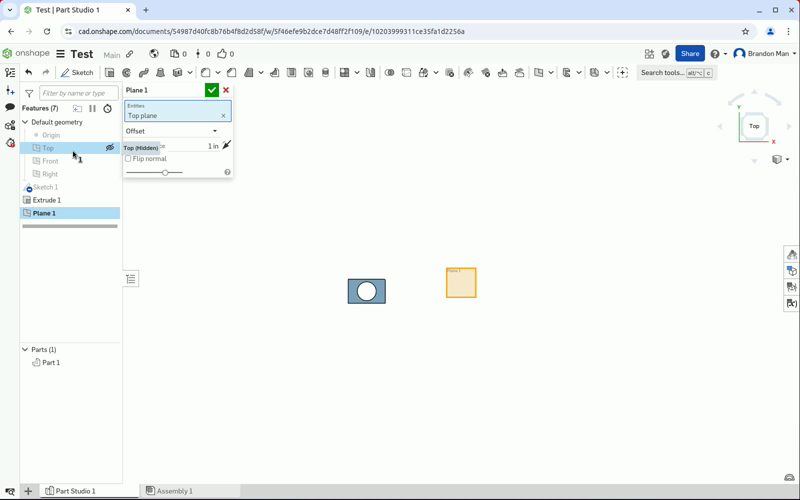
key(tab, 2)
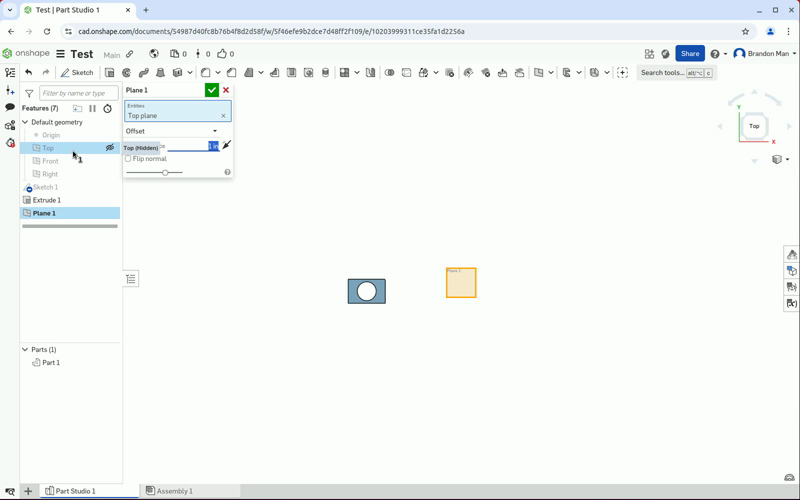
text(0.246)
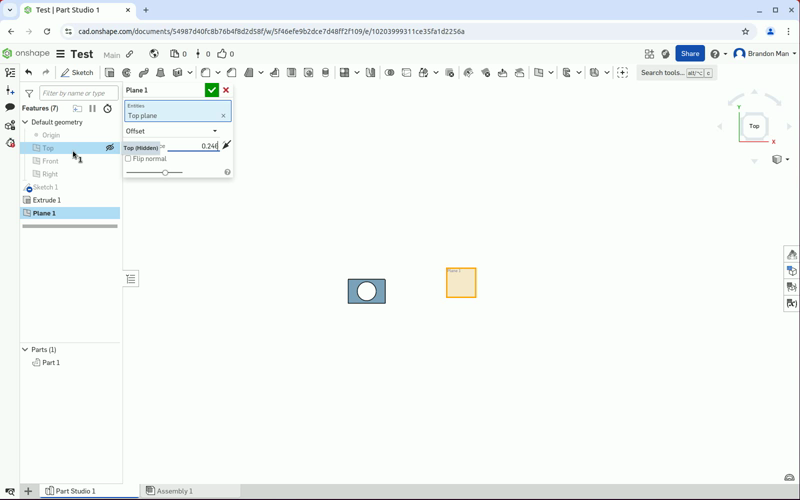
key(enter, 2)
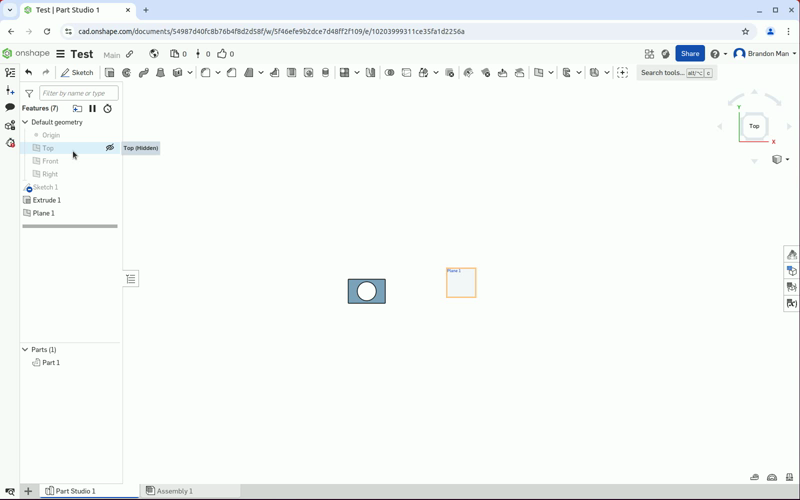
key(shift+s)
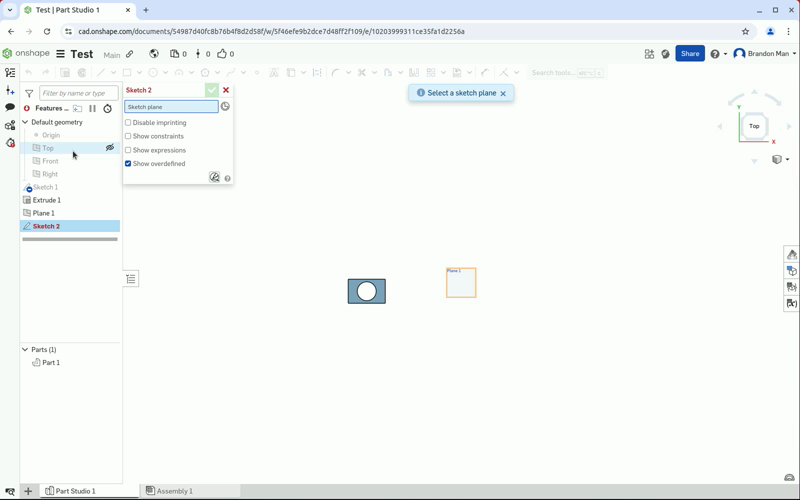
mouse_move(73, 215)
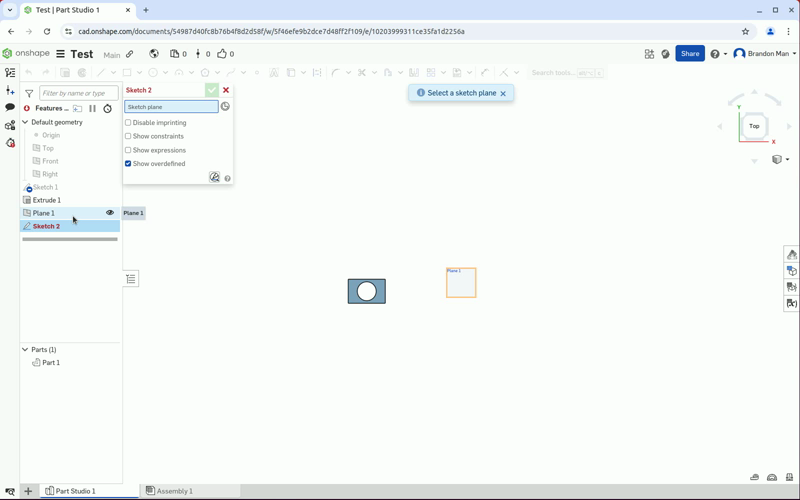
click(73, 215)
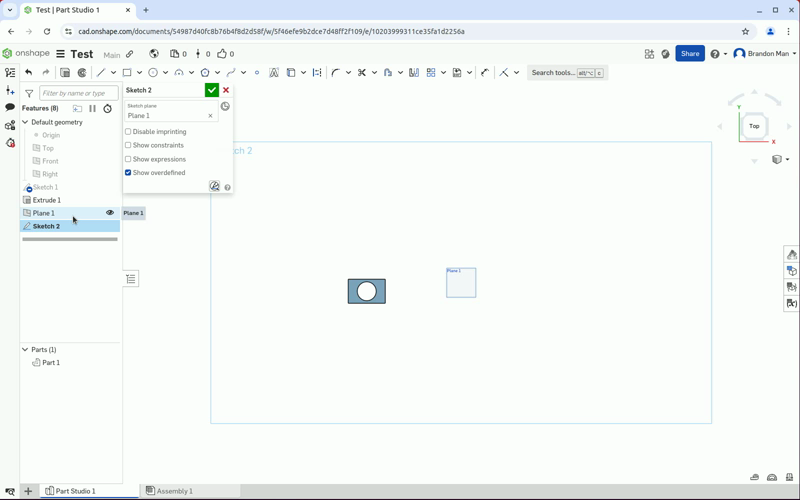
mouse_move(73, 352)
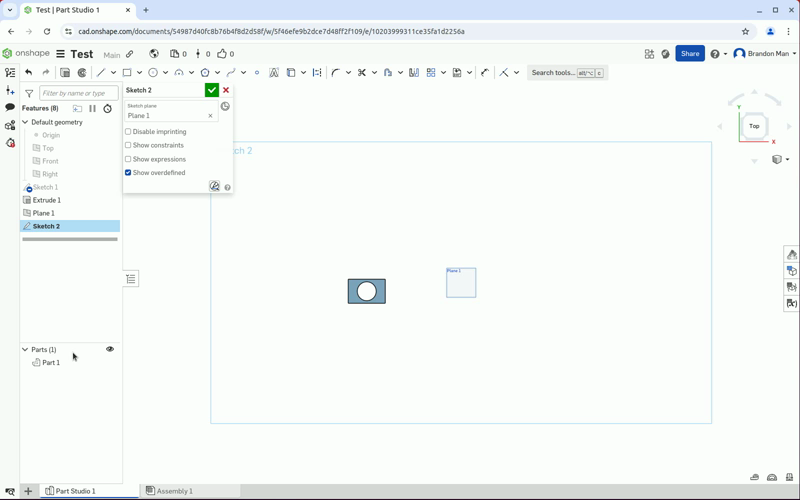
key(y)
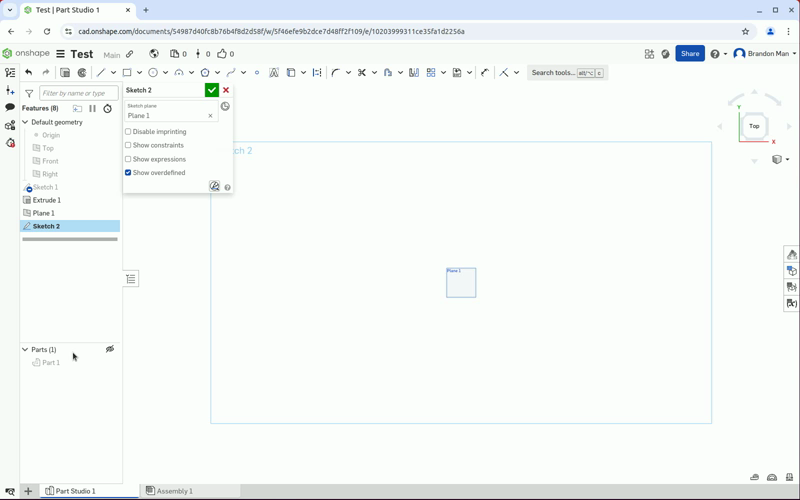
key(l)
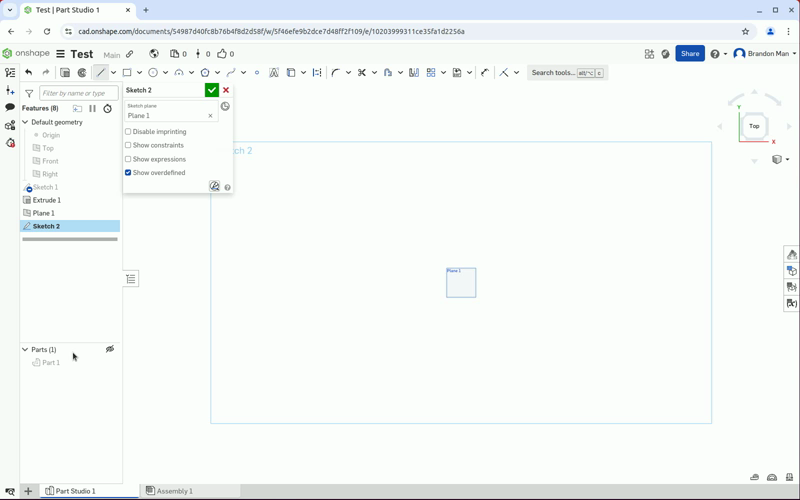
key_down(shift)
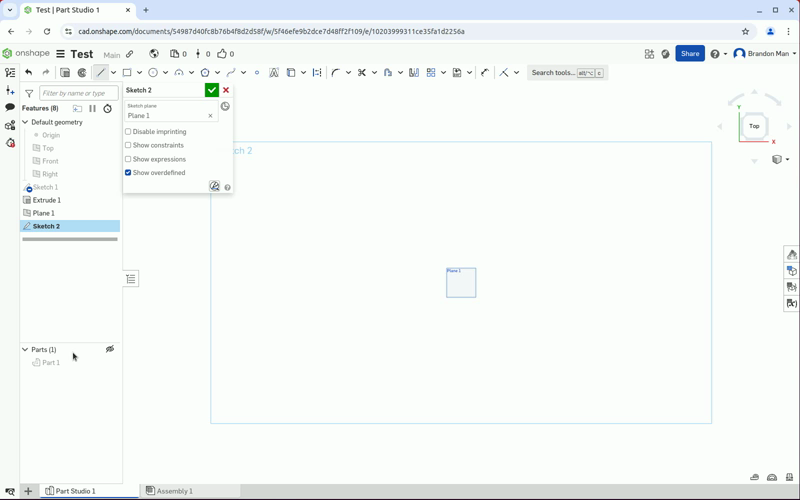
mouse_move(348, 303)
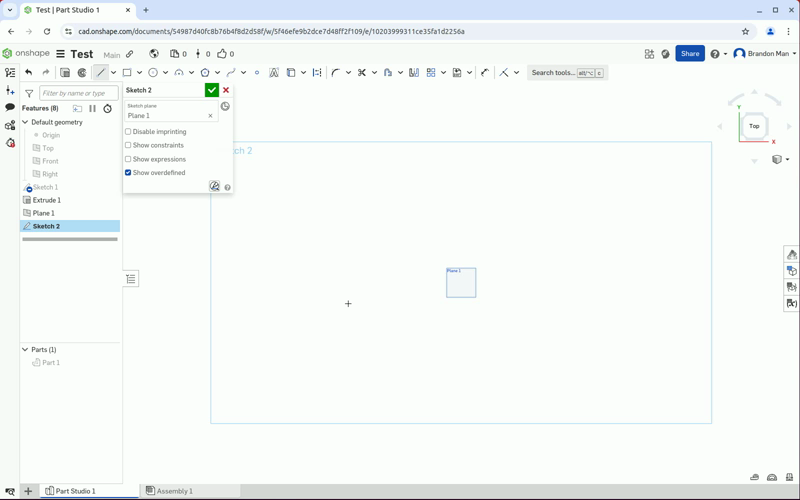
click(348, 303)
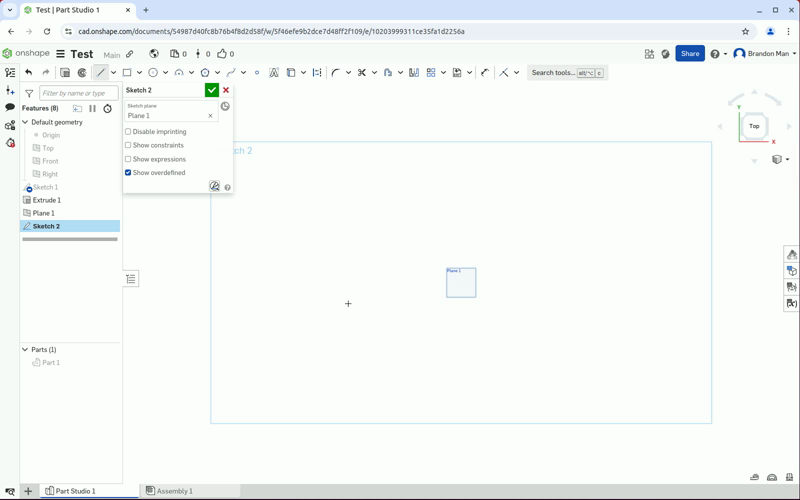
key_up(shift)
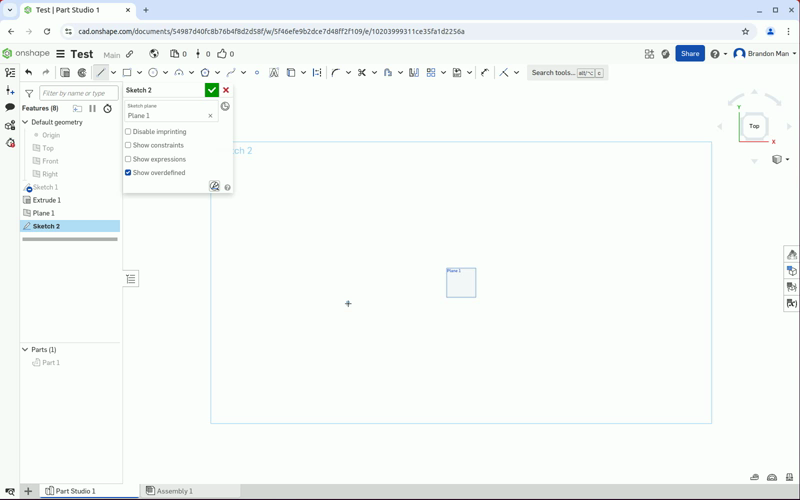
key_down(shift)
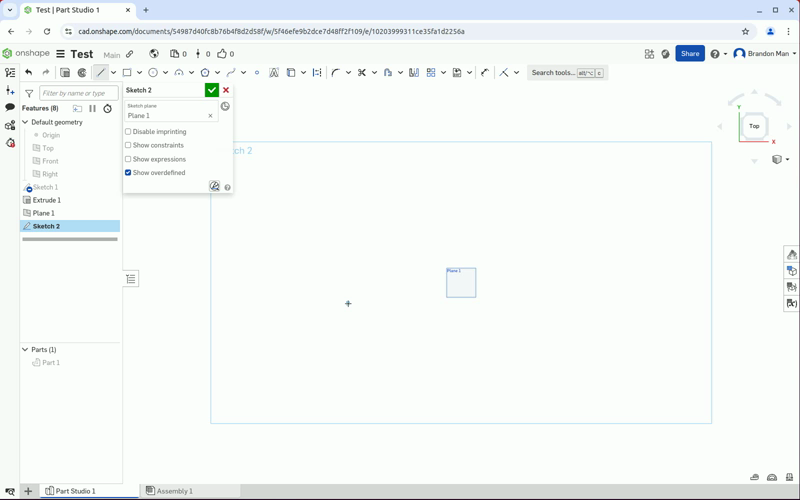
mouse_move(378, 303)
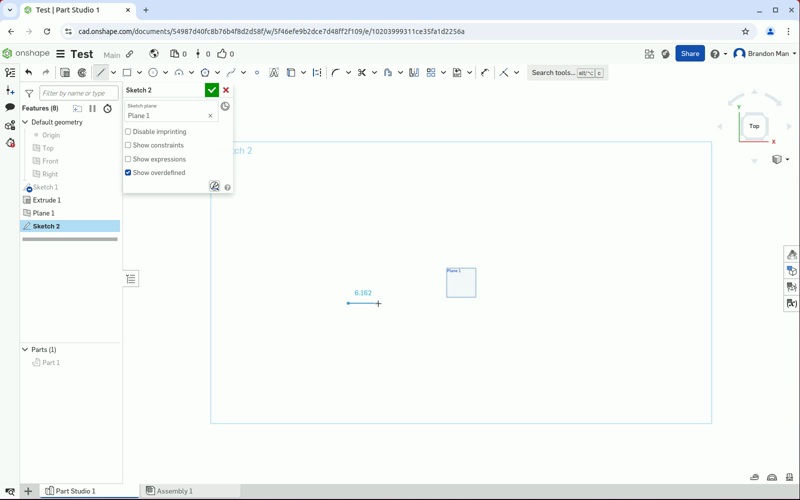
mouse_move(385, 303)
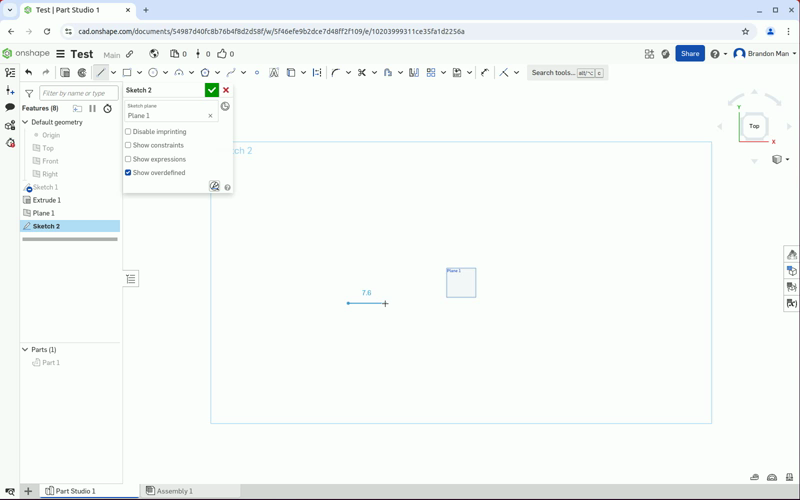
click(385, 303)
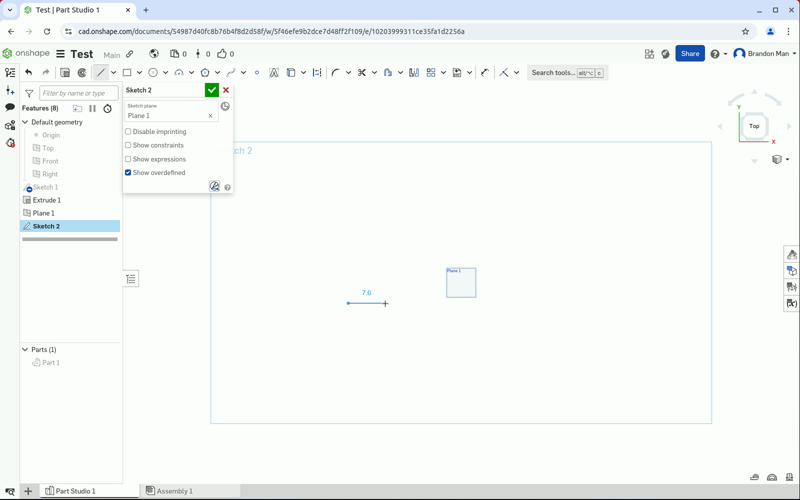
key_up(shift)
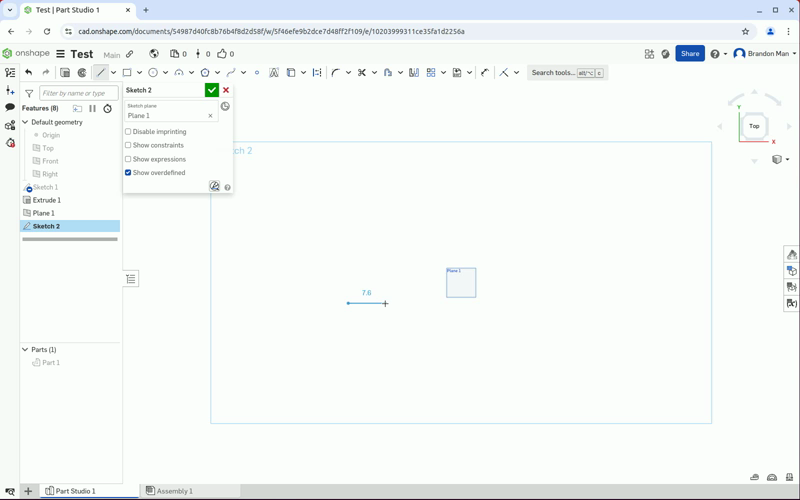
key_down(shift)
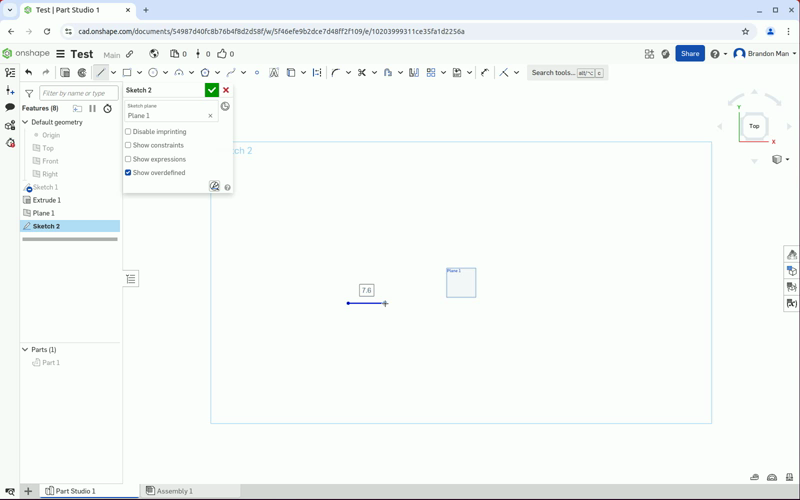
mouse_move(415, 303)
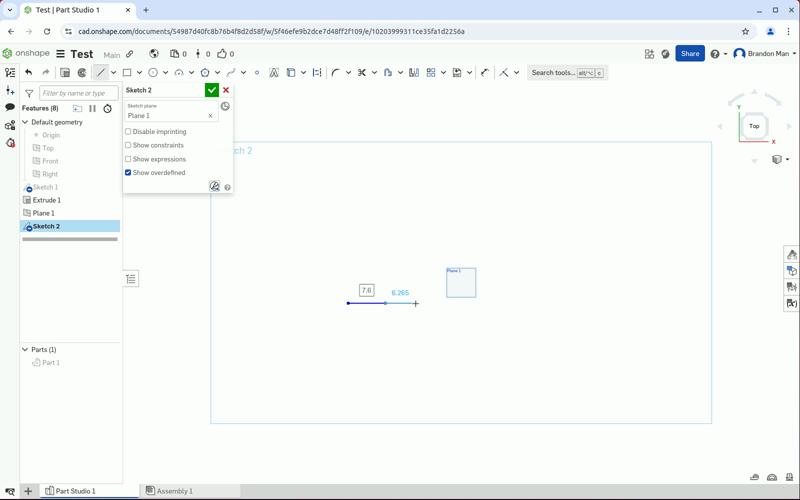
mouse_move(385, 279)
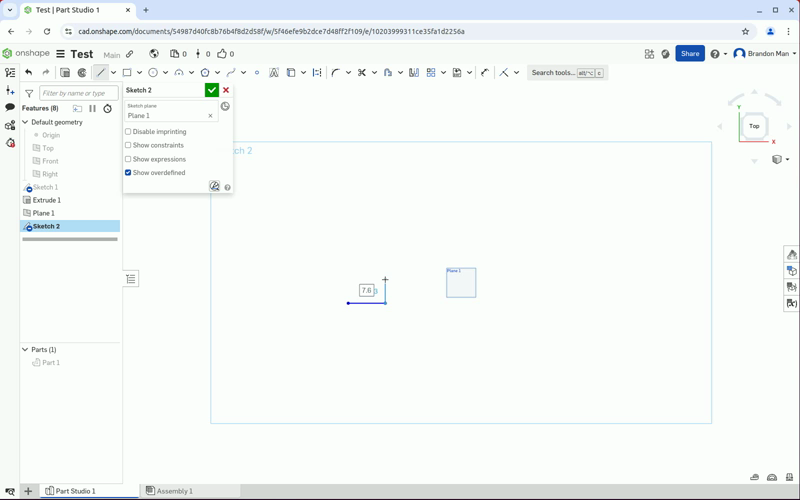
click(385, 279)
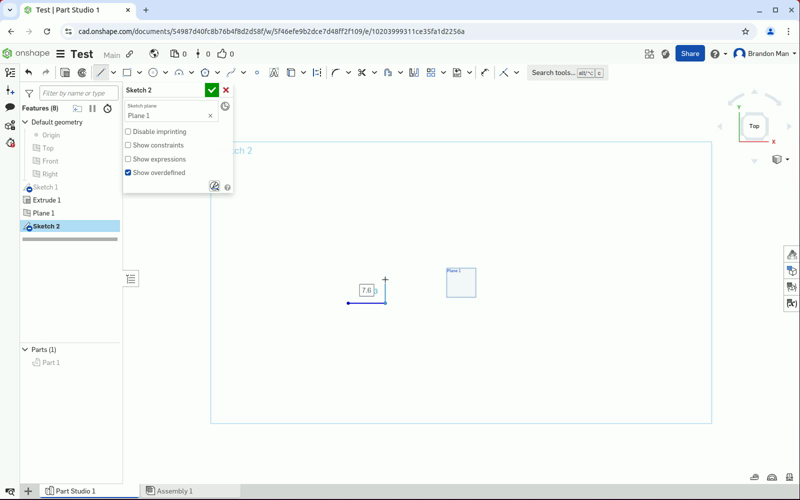
key_up(shift)
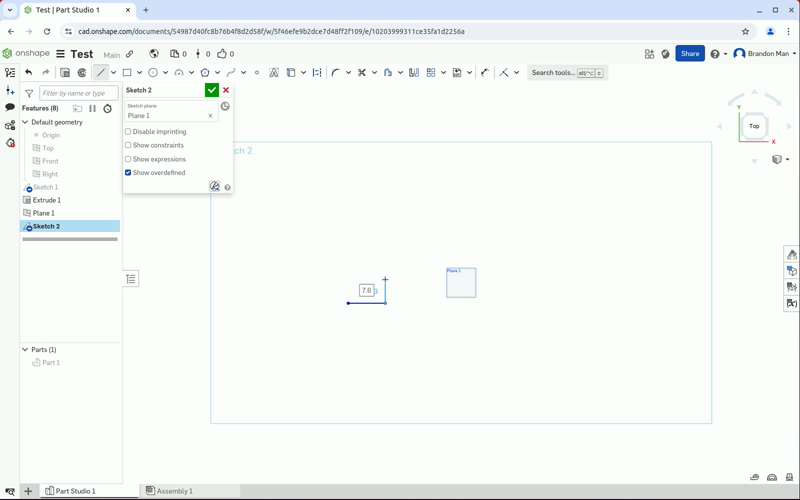
key_down(shift)
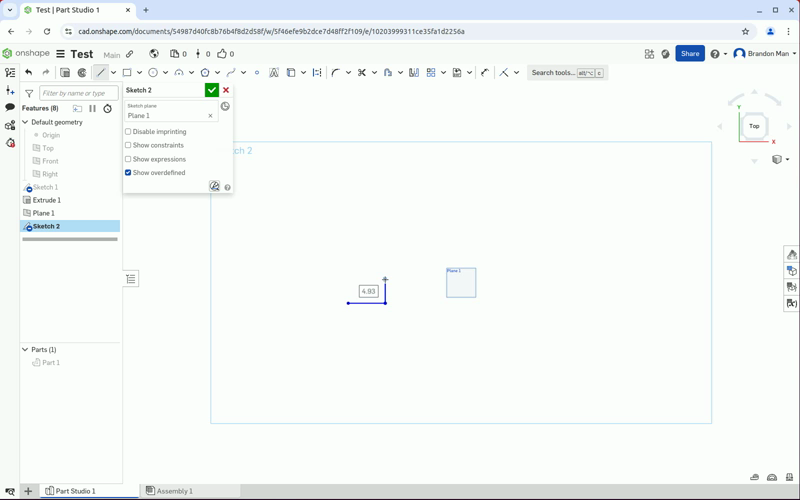
mouse_move(415, 279)
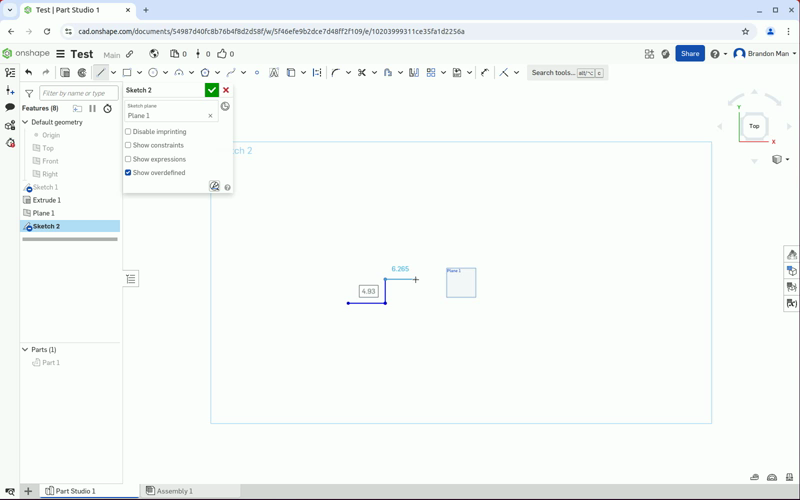
mouse_move(348, 279)
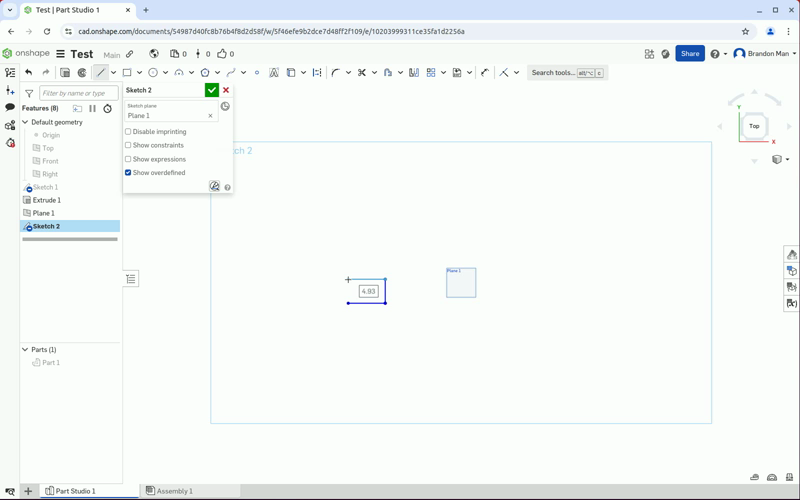
click(348, 279)
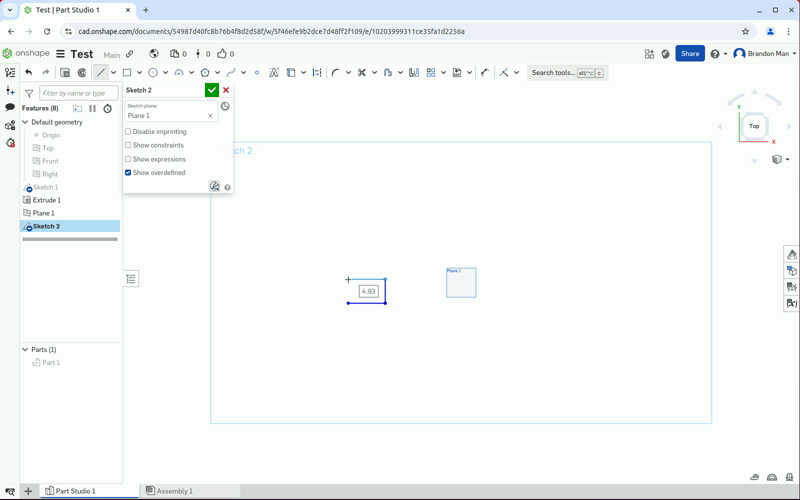
key_up(shift)
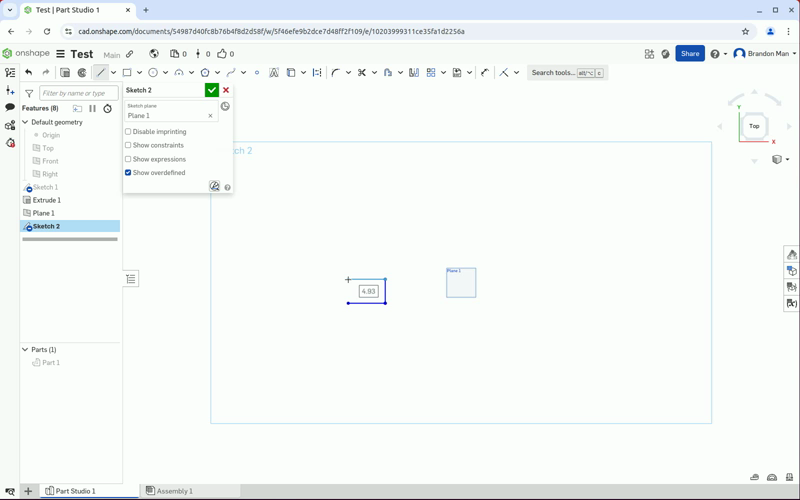
mouse_move(378, 279)
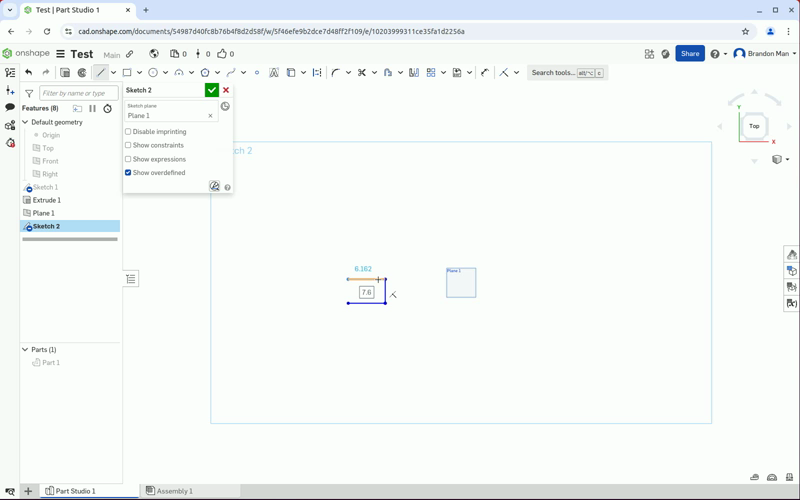
key_down(shift)
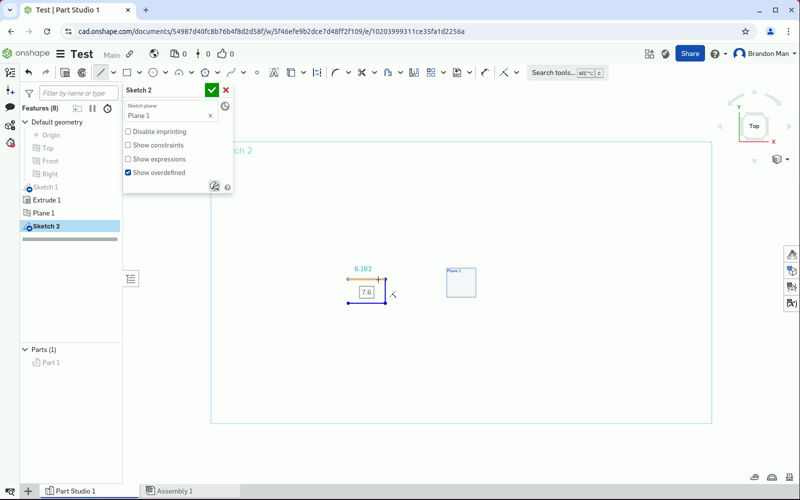
mouse_move(348, 303)
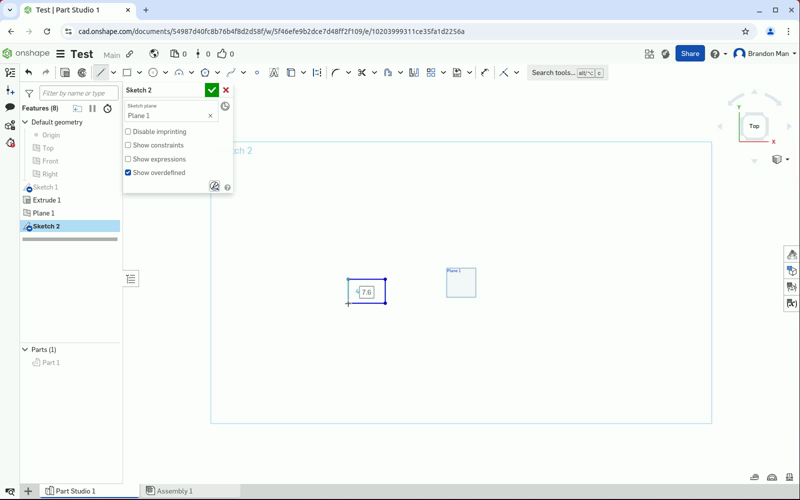
key_up(shift)
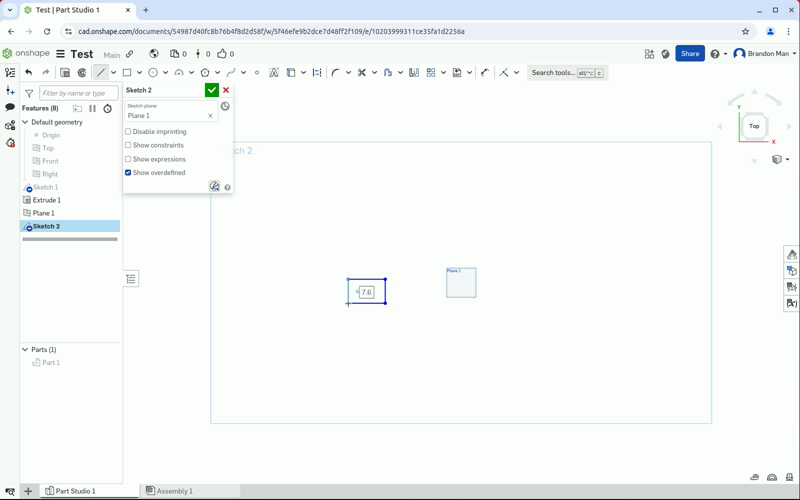
click(348, 303)
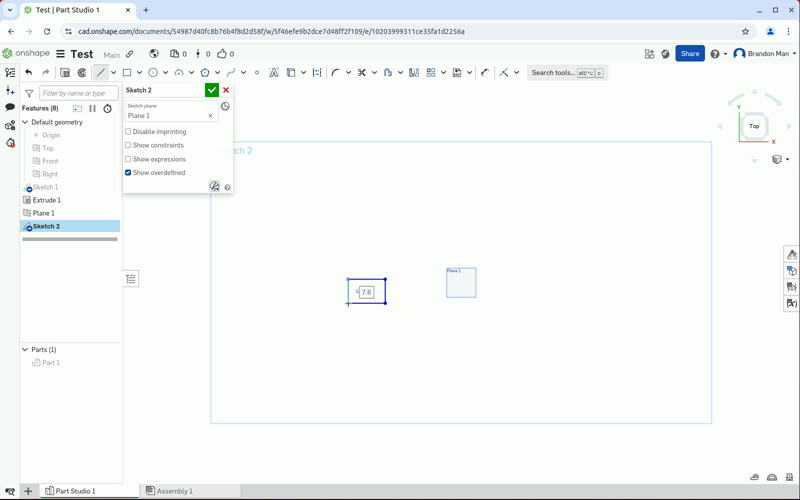
key(esc)
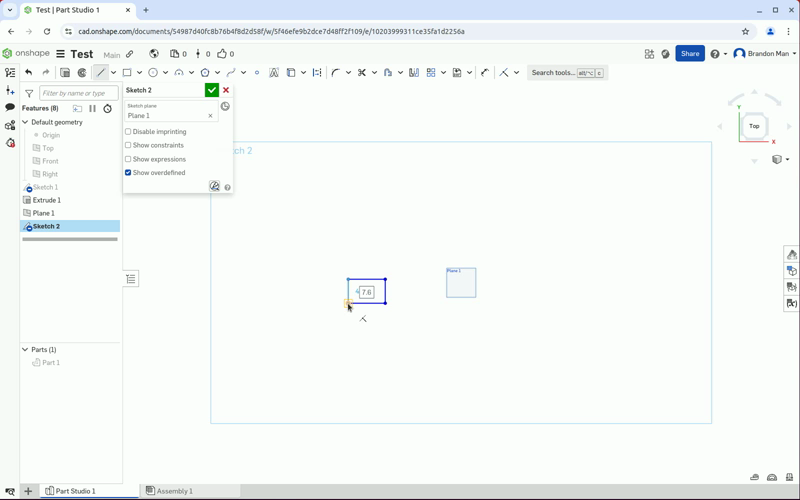
key(l)
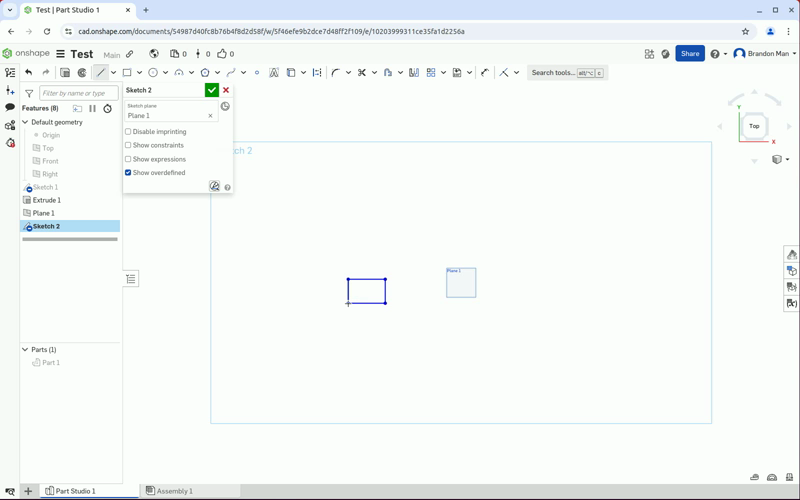
key_down(shift)
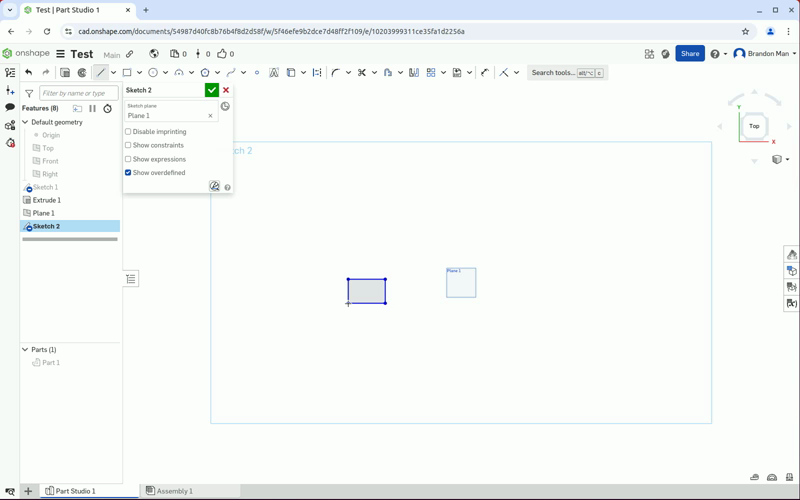
mouse_move(348, 300)
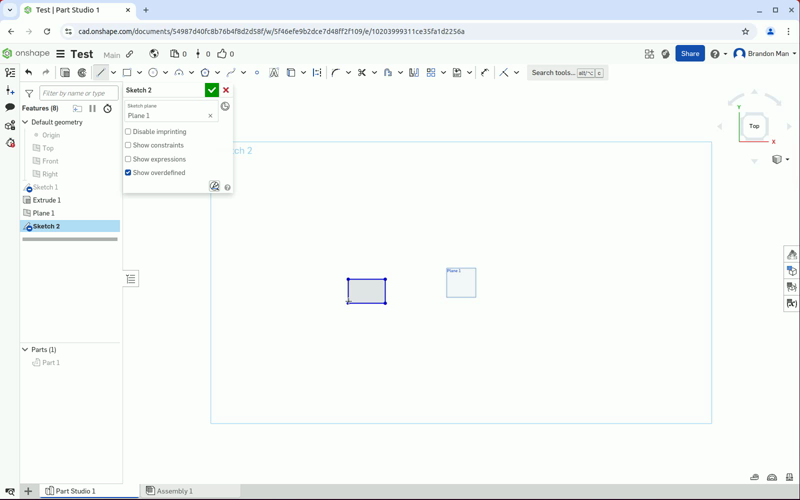
scroll(6)
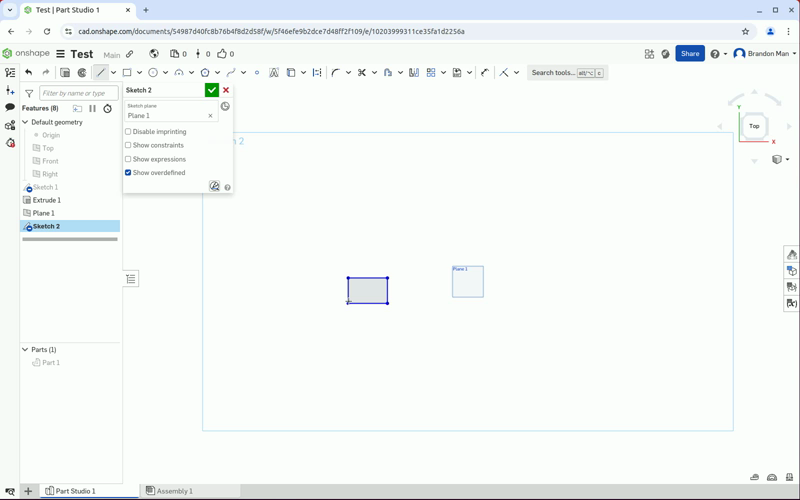
scroll(6)
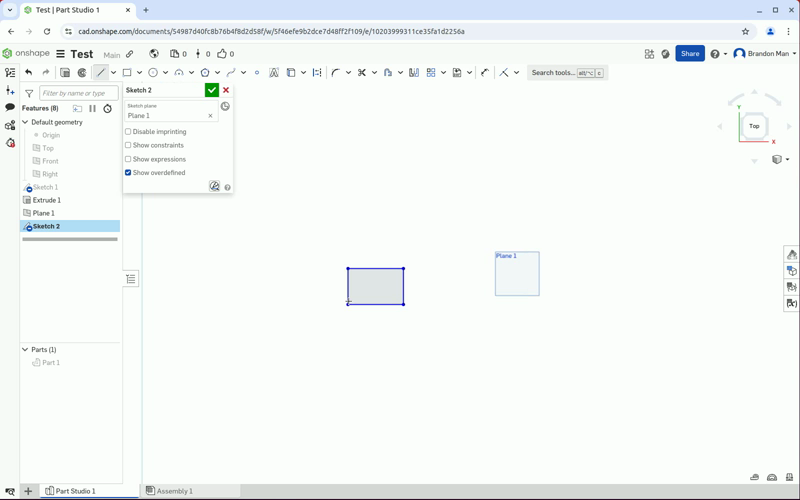
scroll(6)
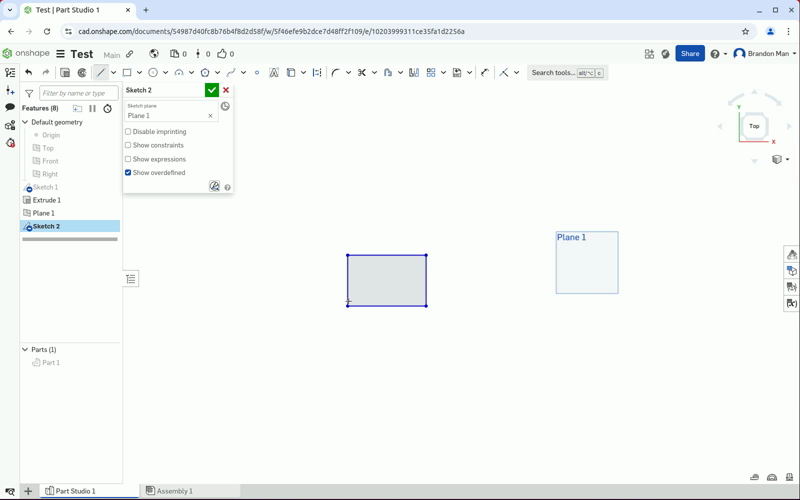
scroll(6)
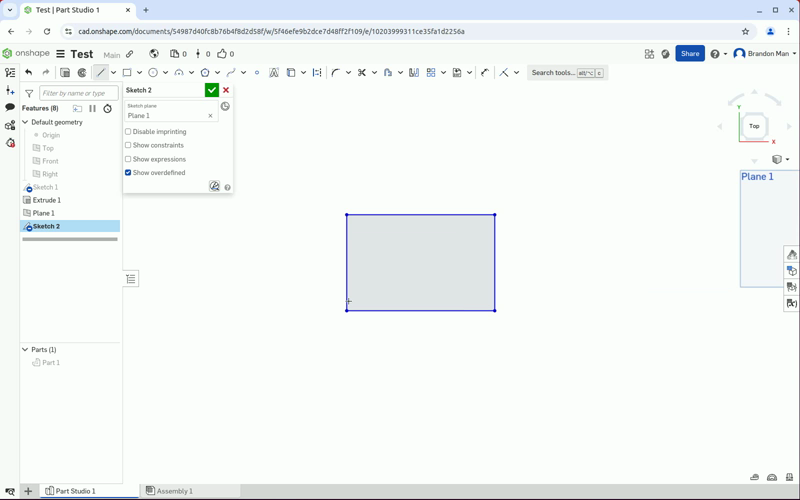
scroll(6)
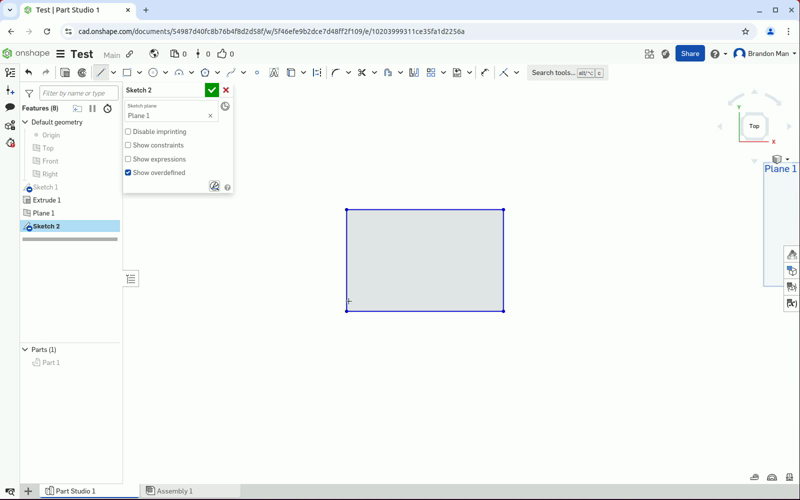
scroll(6)
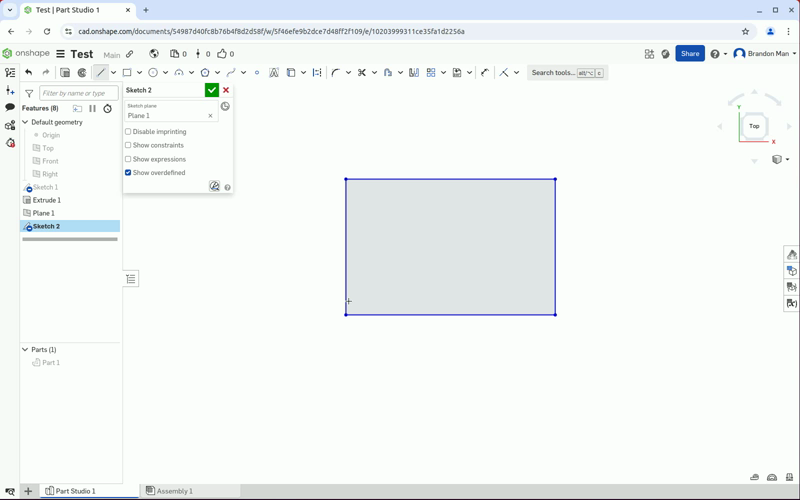
scroll(6)
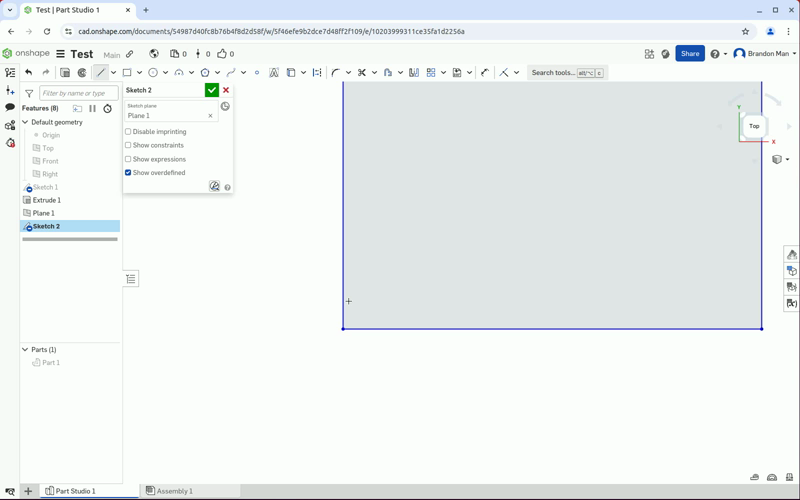
click(348, 300)
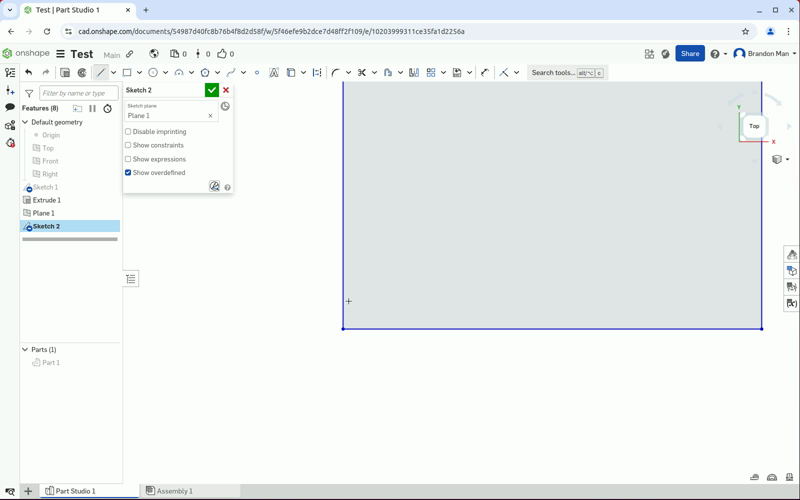
scroll(-6)
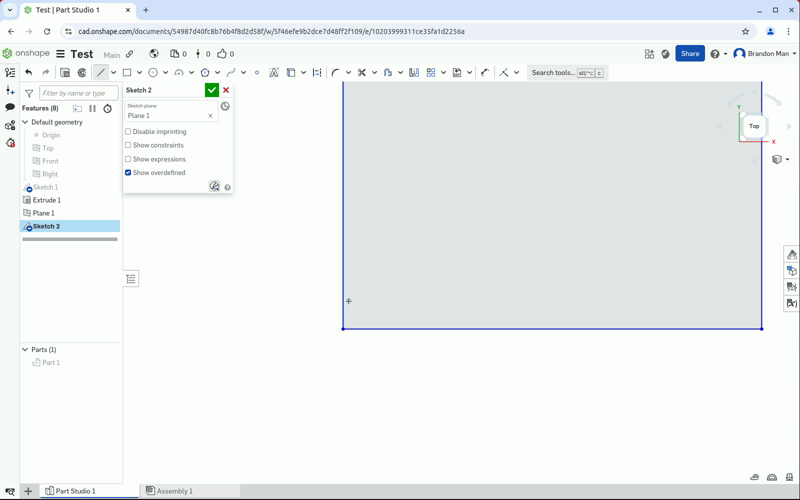
scroll(-6)
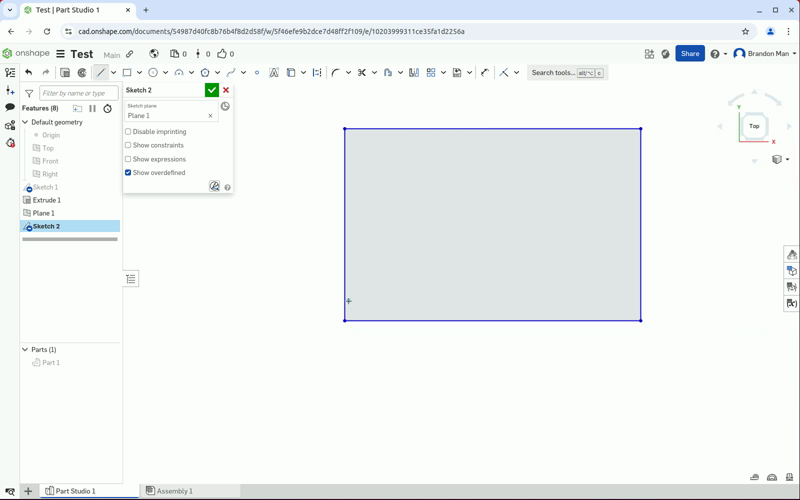
scroll(-6)
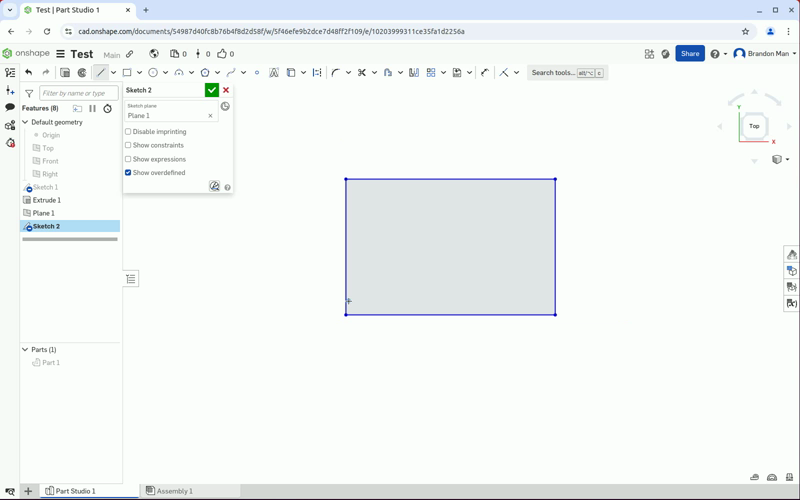
scroll(-6)
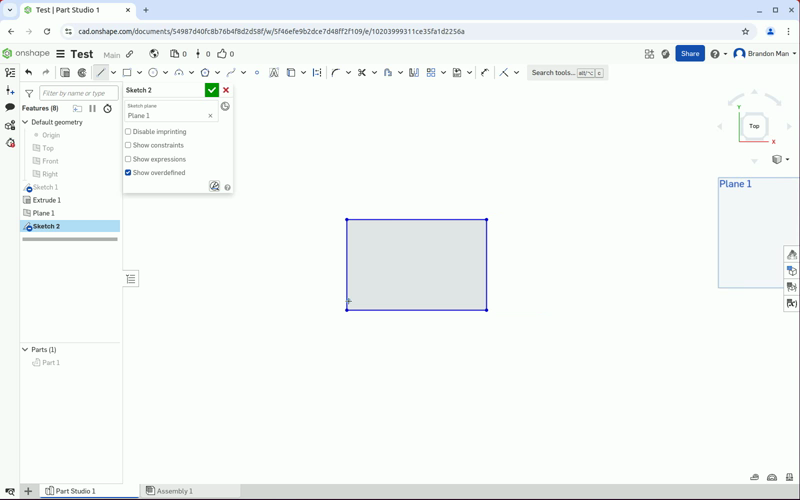
scroll(-6)
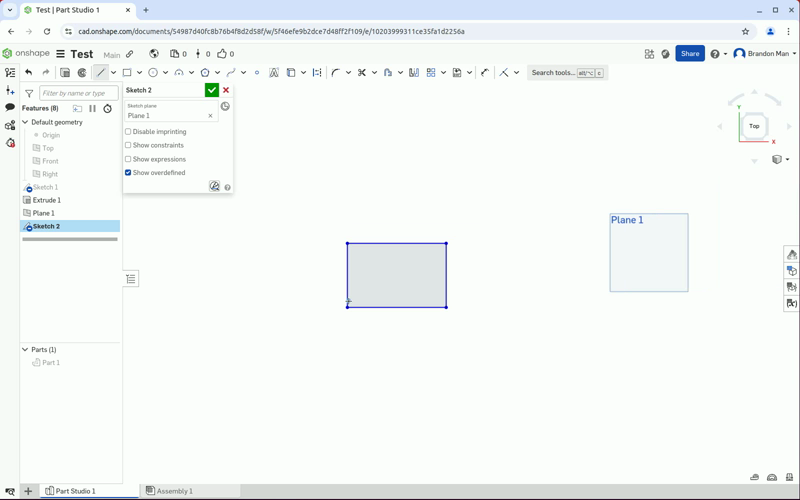
scroll(-6)
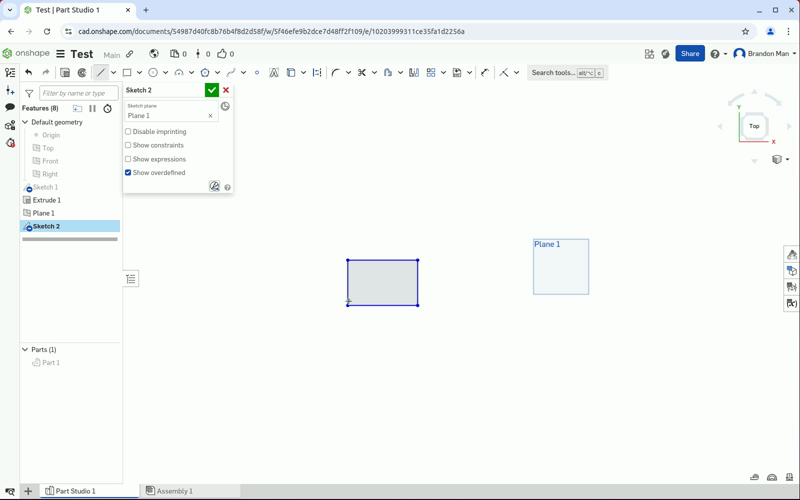
scroll(-6)
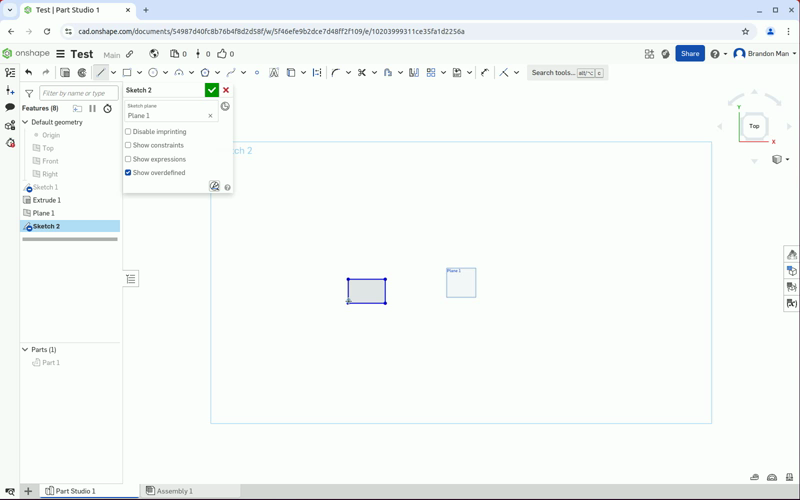
key_up(shift)
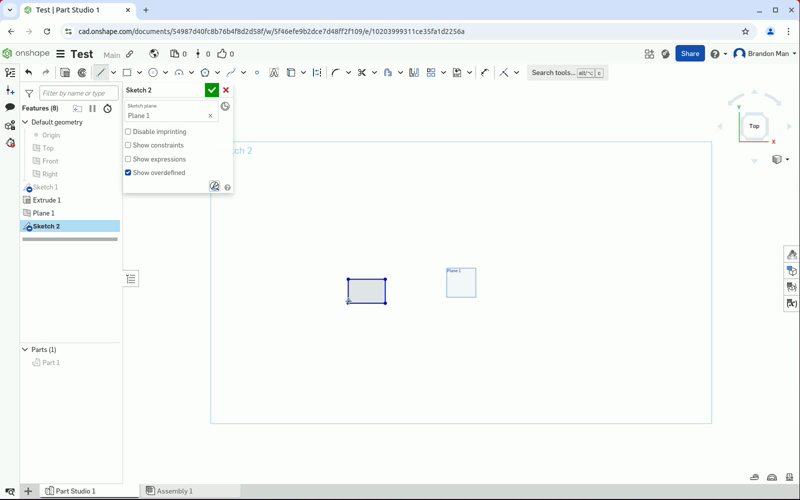
key_down(shift)
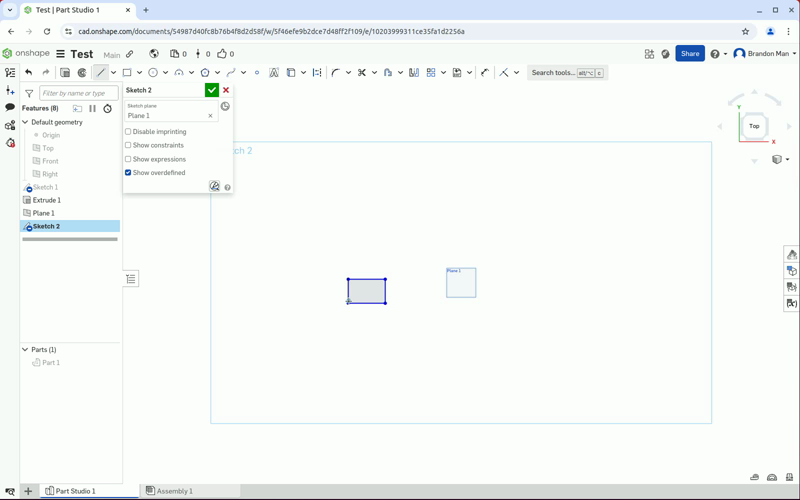
mouse_move(378, 300)
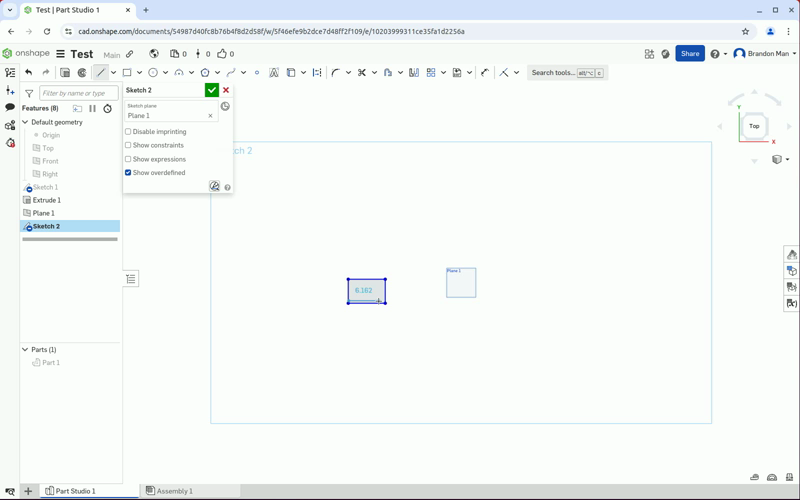
mouse_move(350, 300)
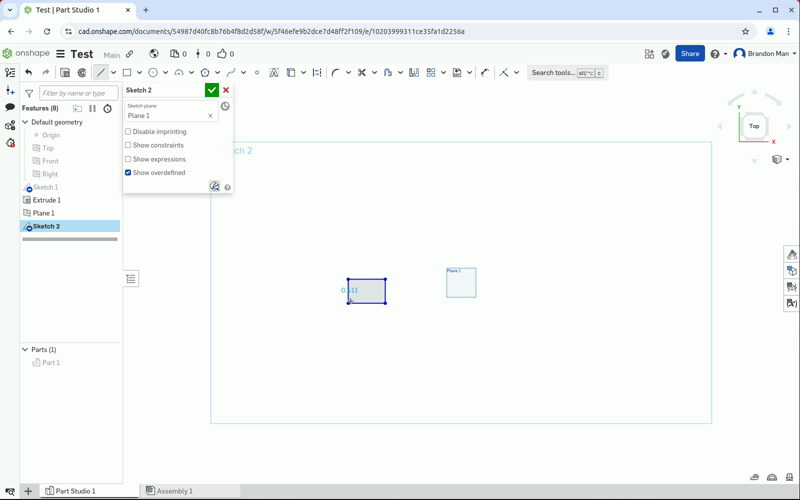
scroll(6)
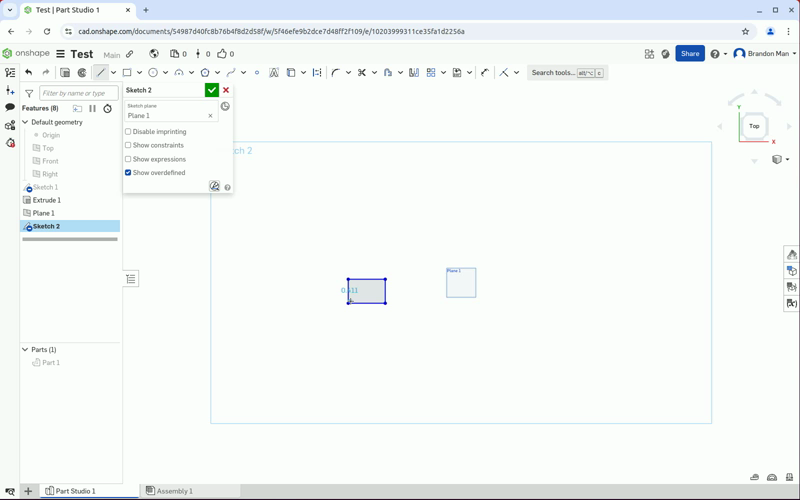
scroll(6)
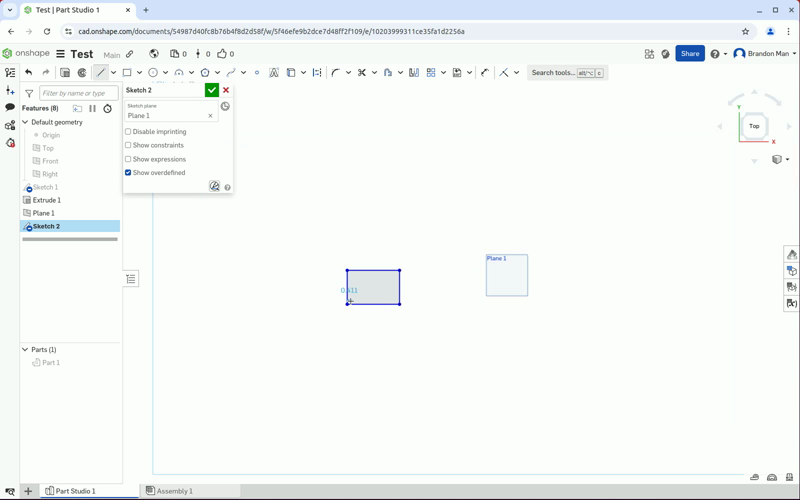
scroll(6)
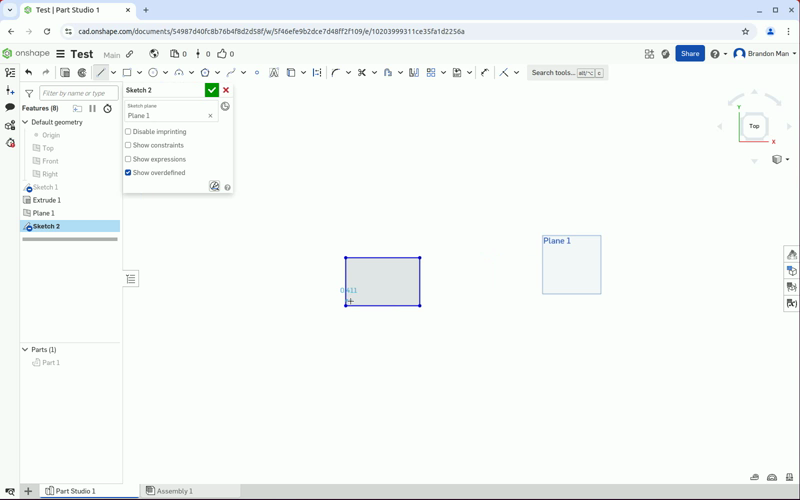
scroll(6)
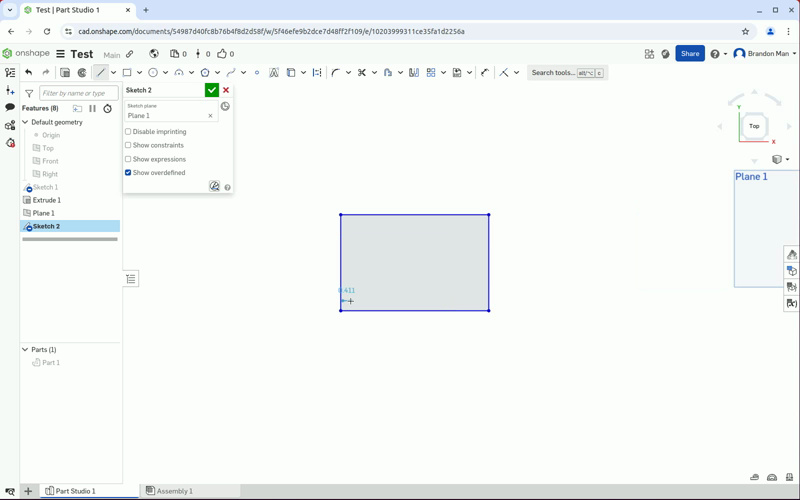
scroll(6)
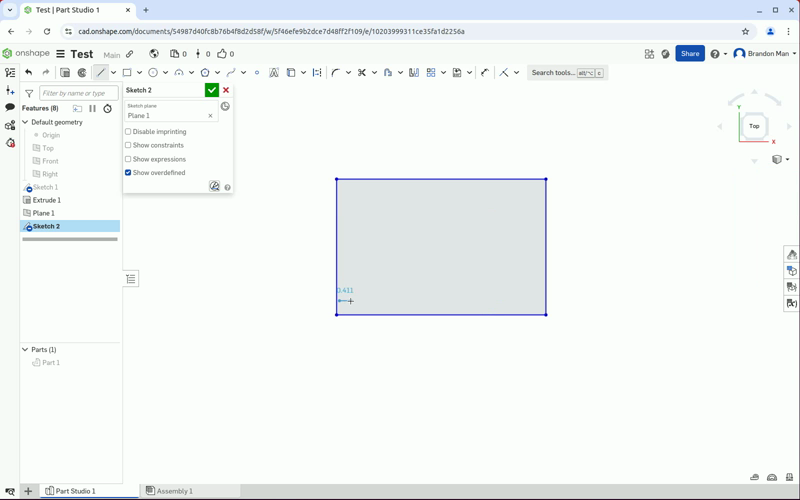
scroll(6)
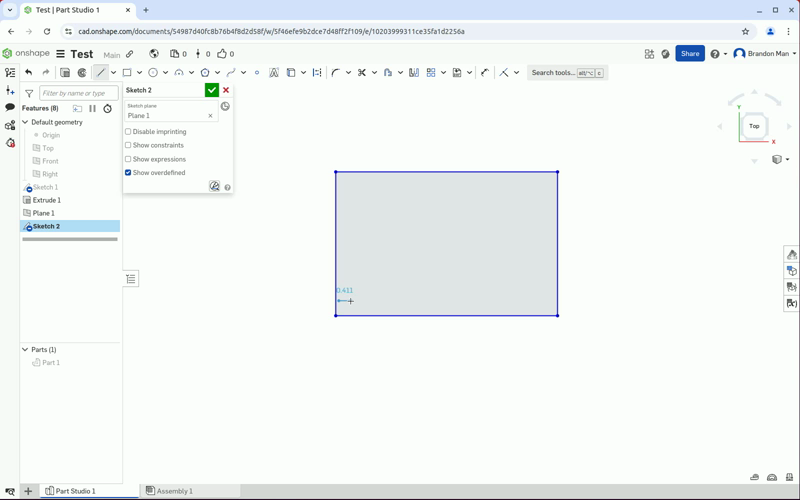
scroll(6)
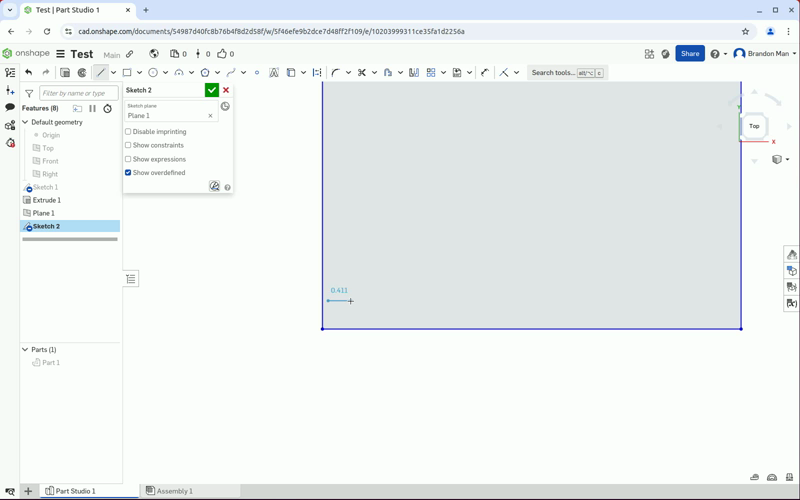
click(350, 300)
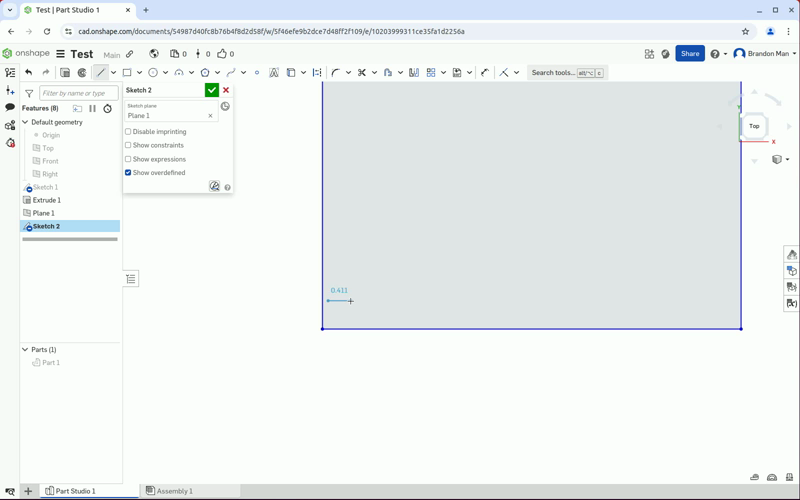
scroll(-6)
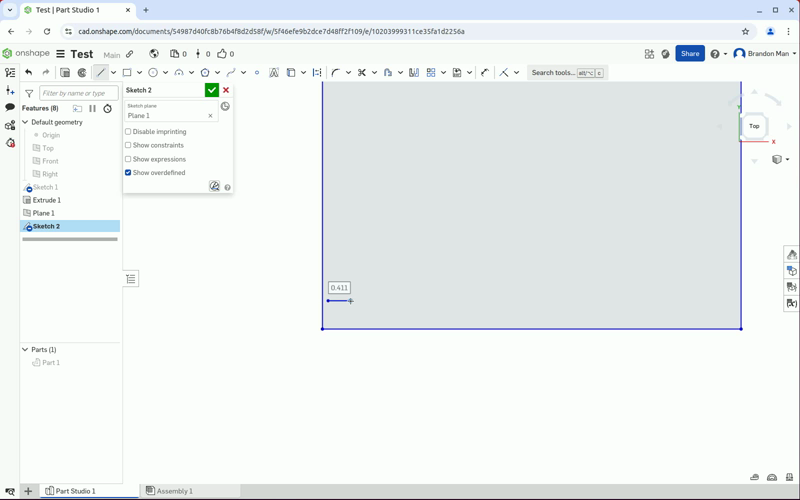
scroll(-6)
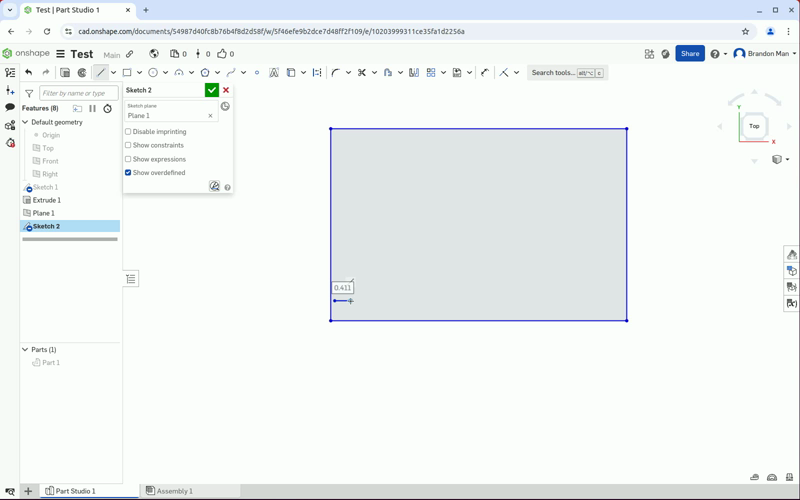
scroll(-6)
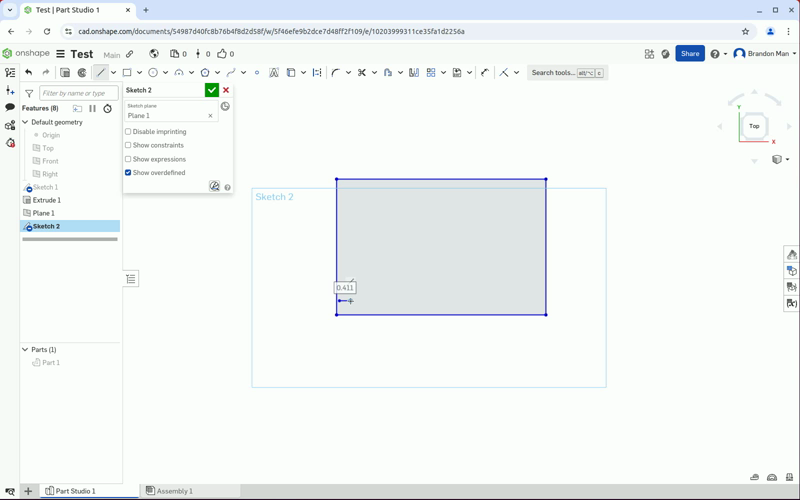
scroll(-6)
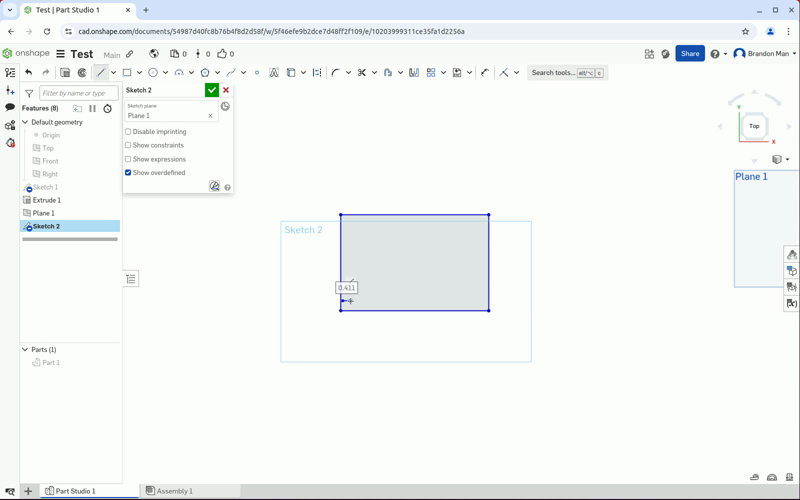
scroll(-6)
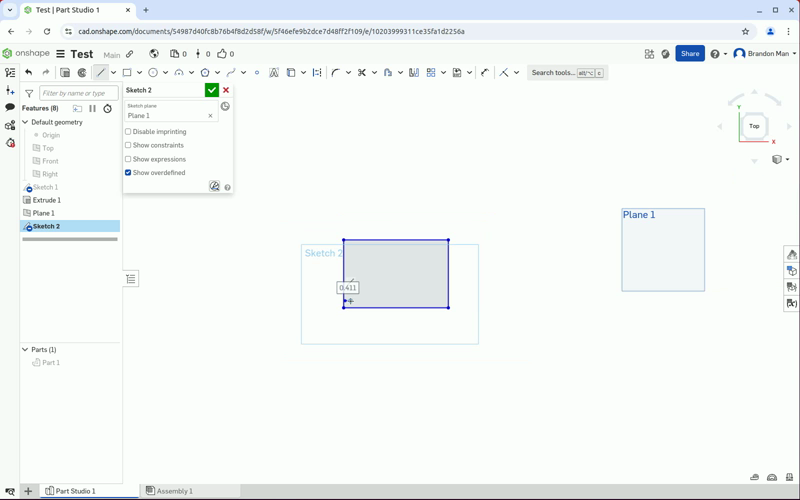
scroll(-6)
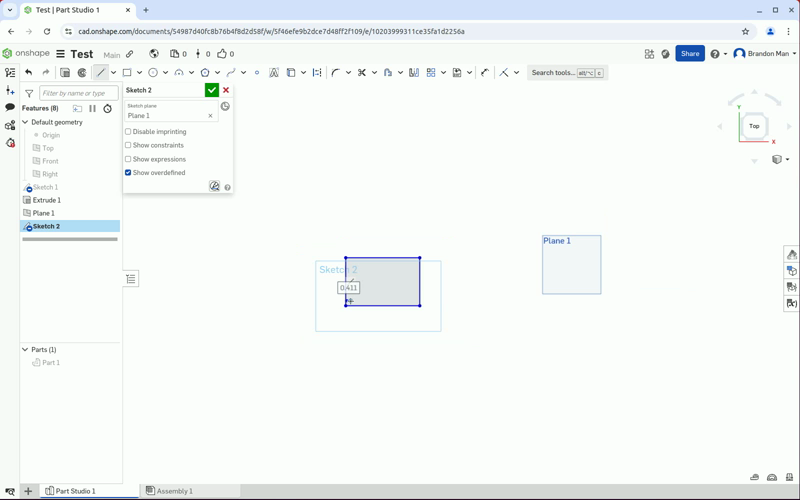
scroll(-6)
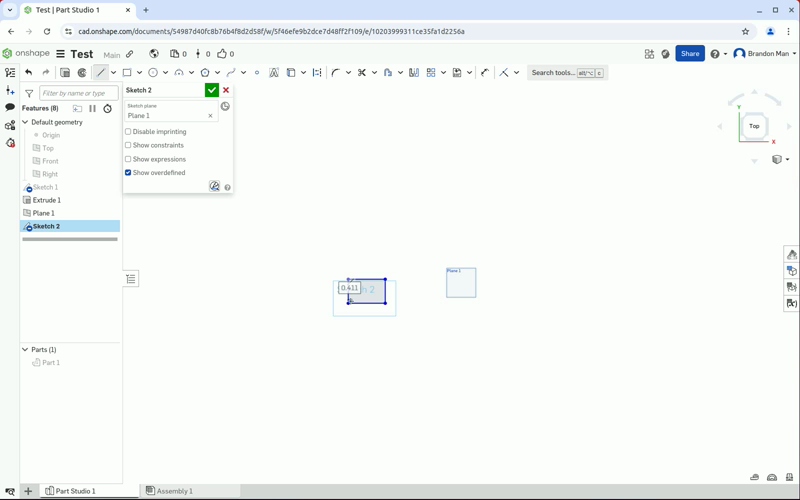
key_up(shift)
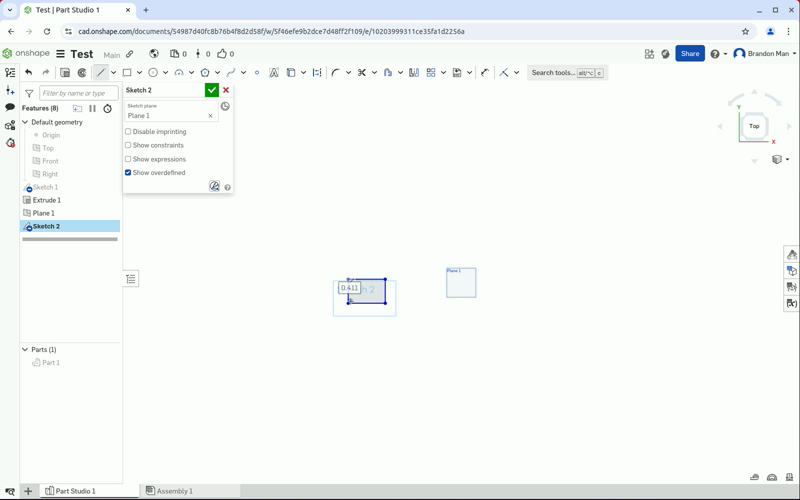
key_down(shift)
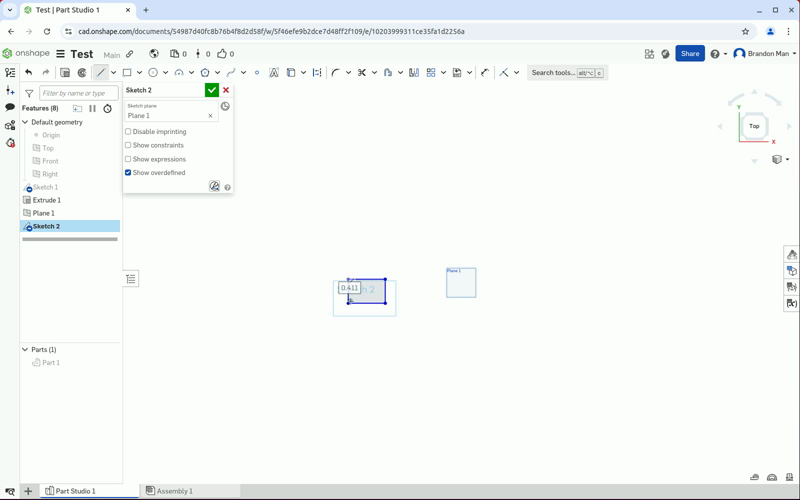
mouse_move(380, 300)
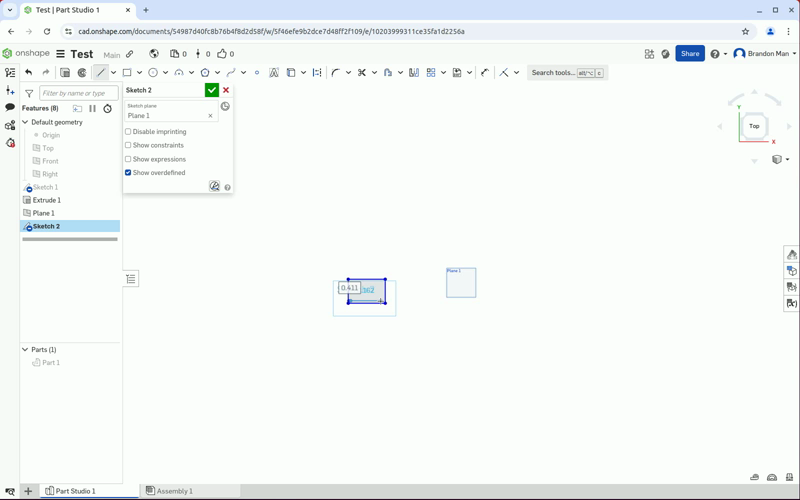
mouse_move(350, 302)
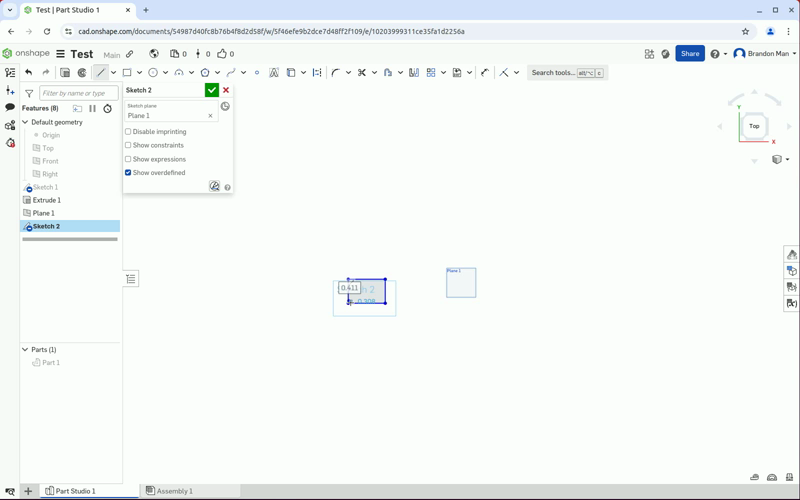
scroll(6)
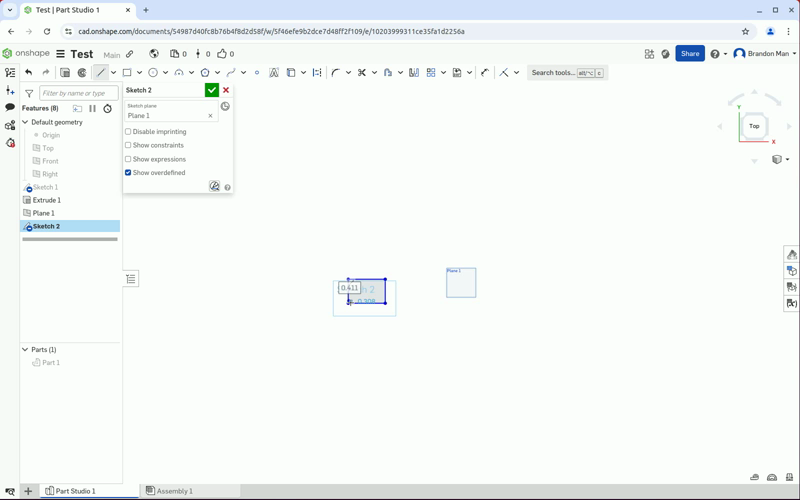
scroll(6)
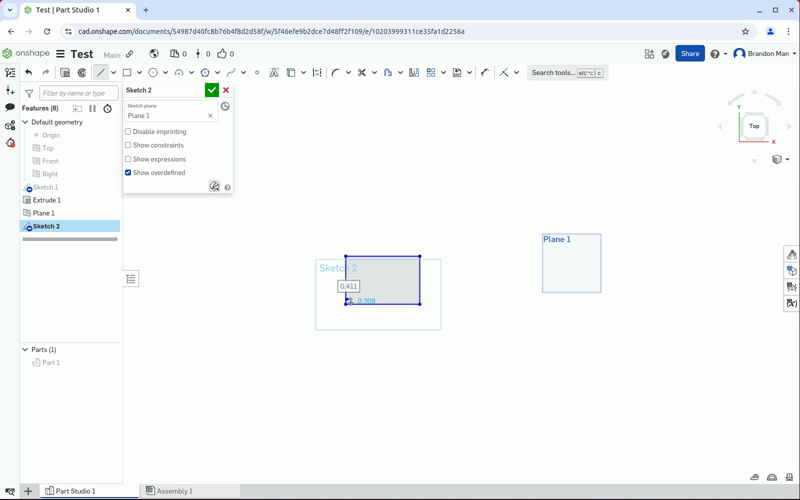
scroll(6)
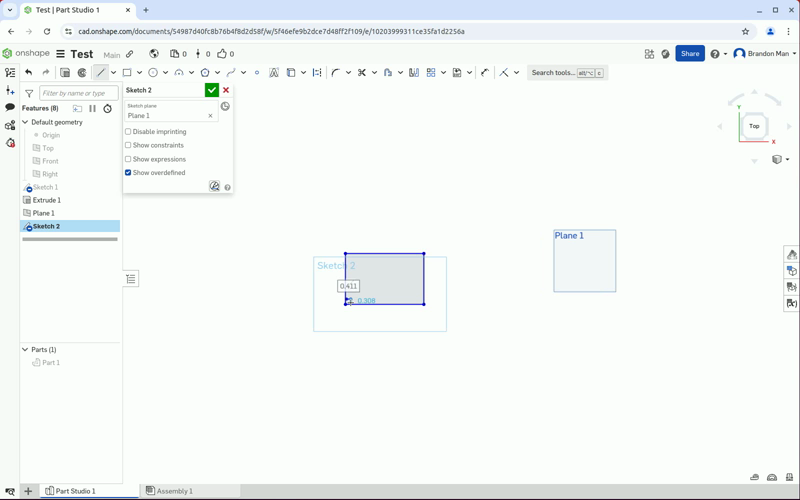
scroll(6)
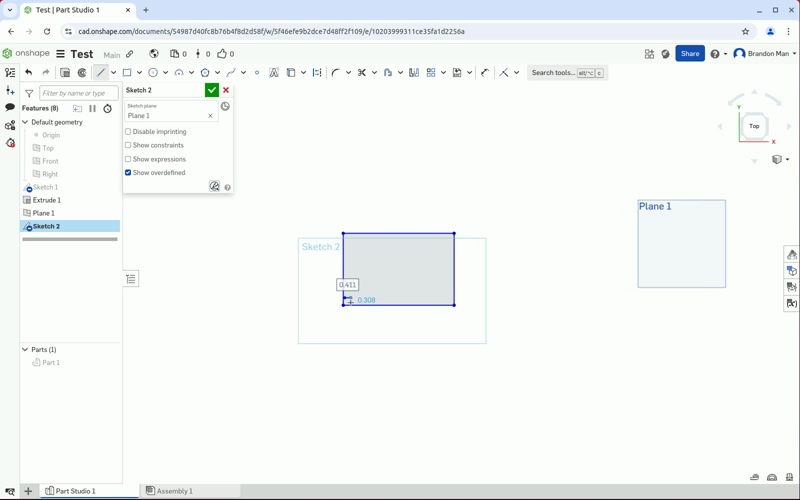
scroll(6)
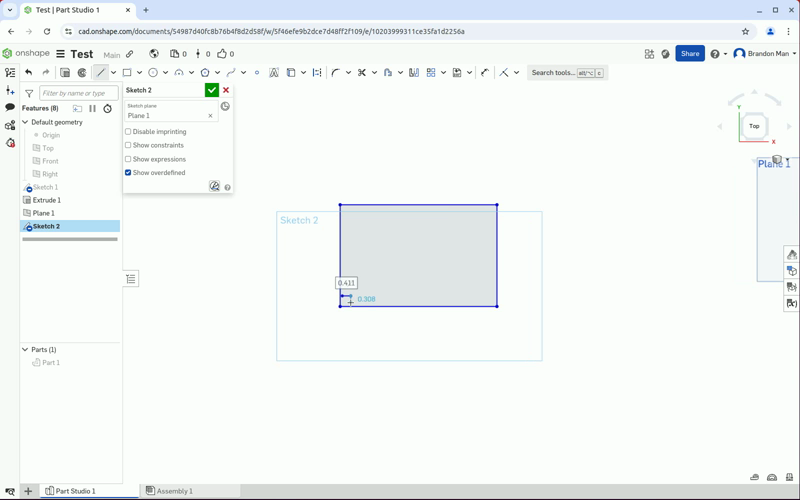
scroll(6)
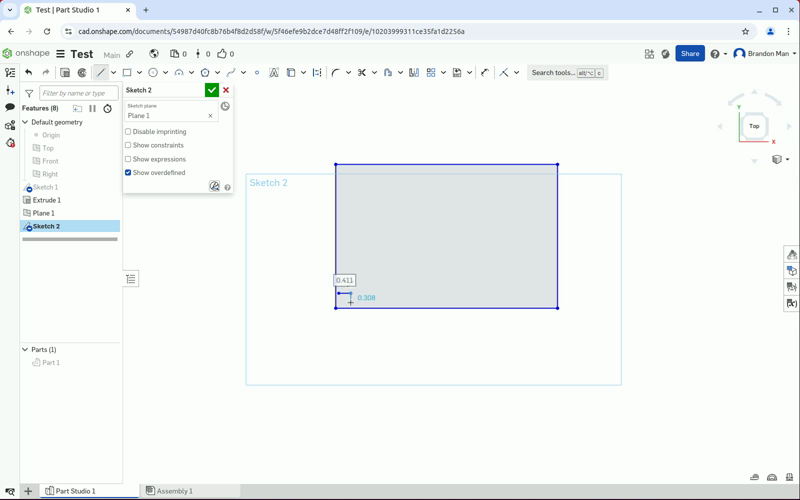
scroll(6)
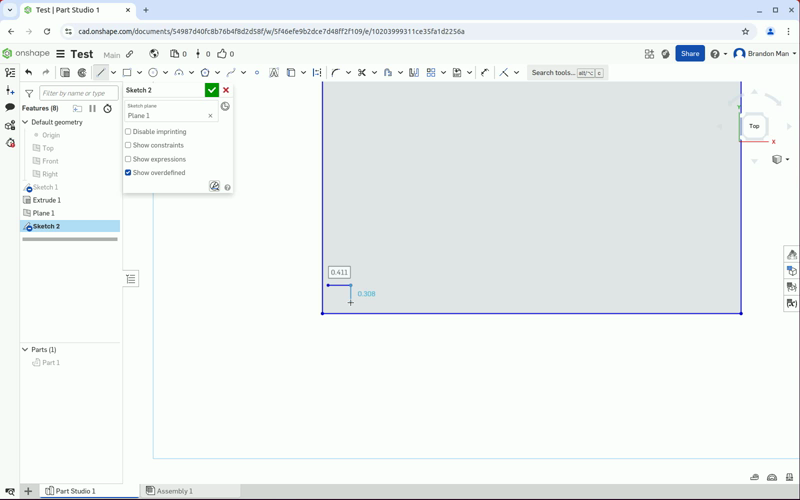
click(350, 302)
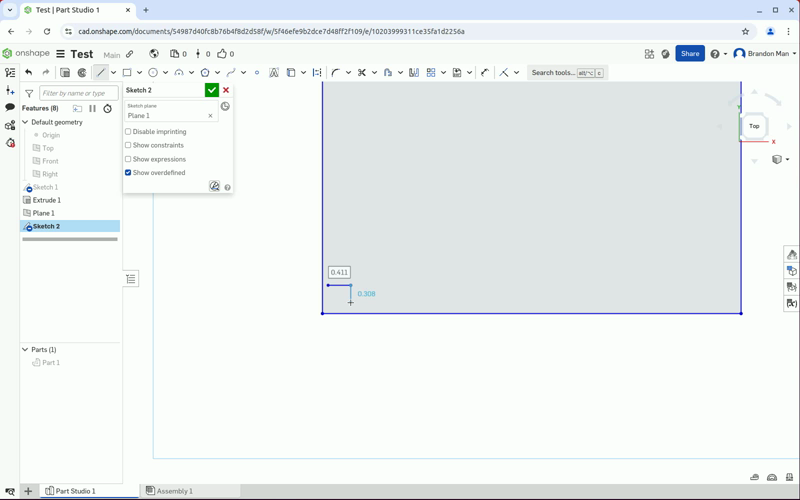
scroll(-6)
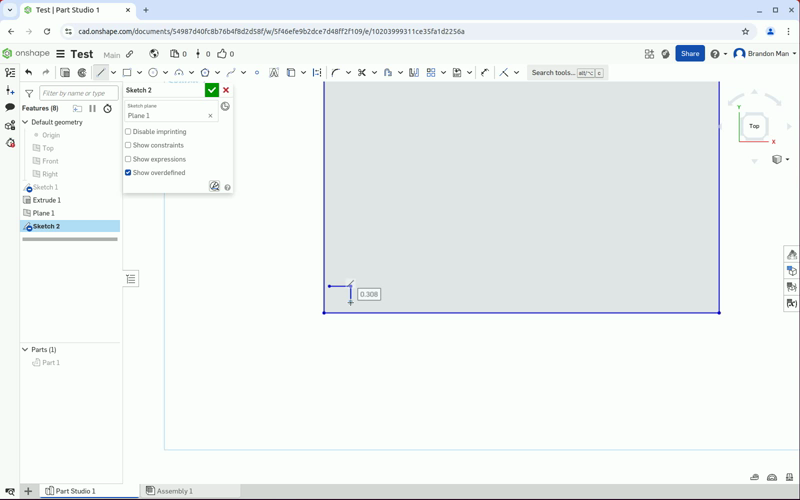
scroll(-6)
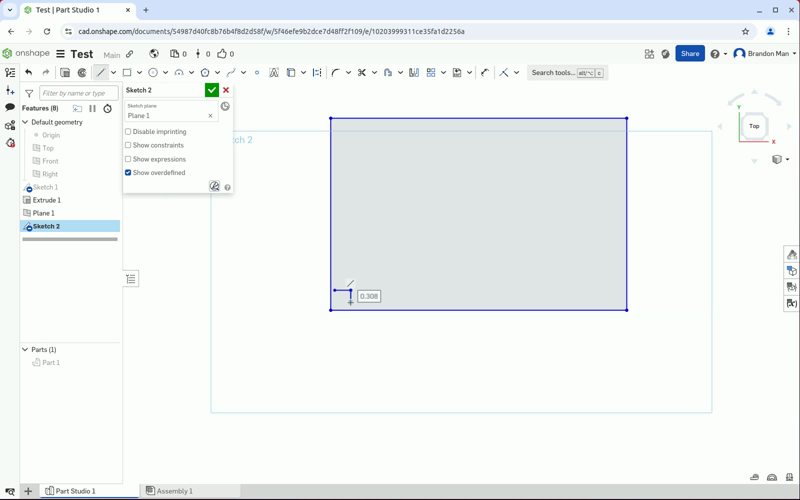
scroll(-6)
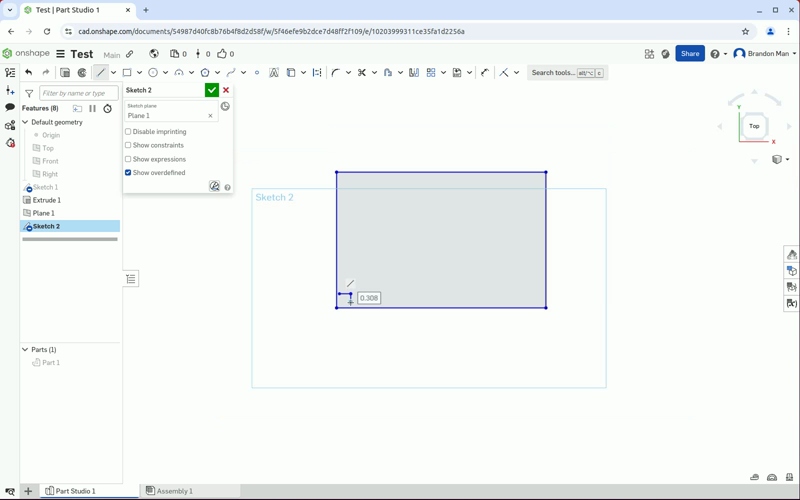
scroll(-6)
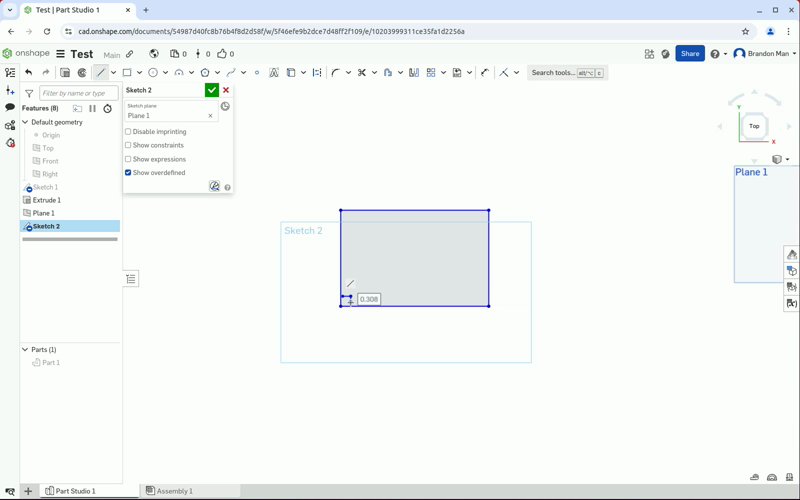
scroll(-6)
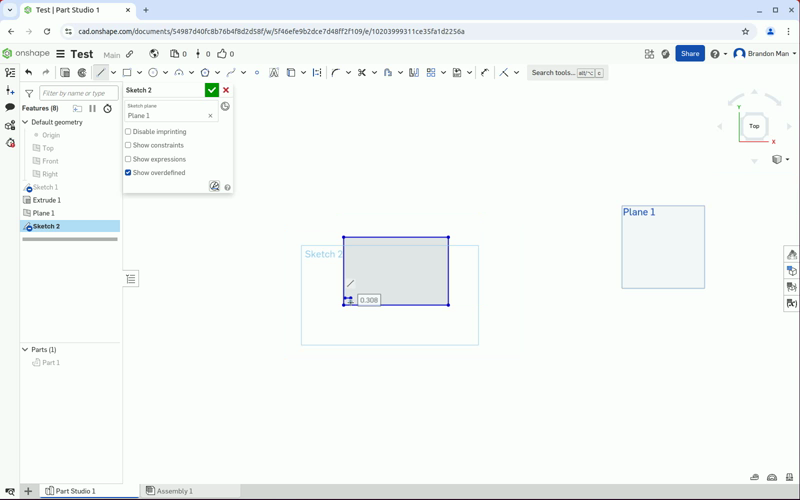
scroll(-6)
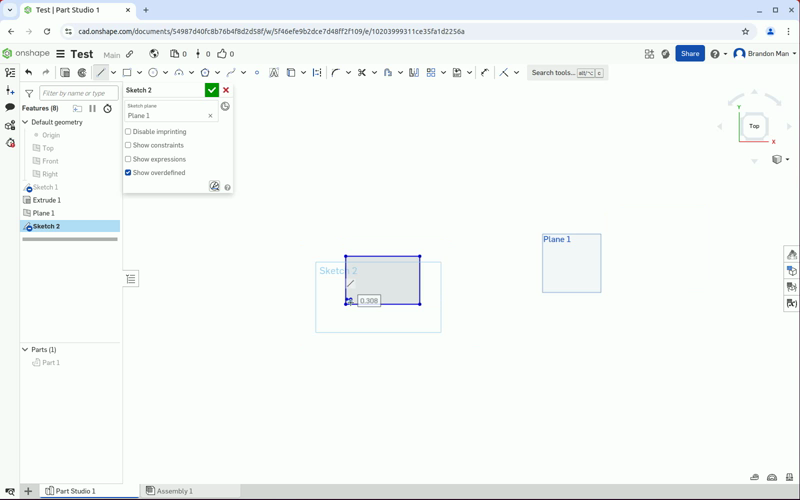
scroll(-6)
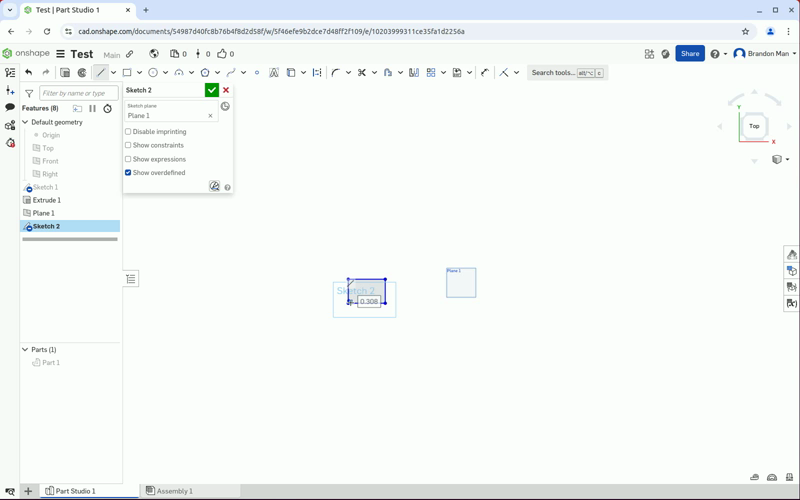
key_up(shift)
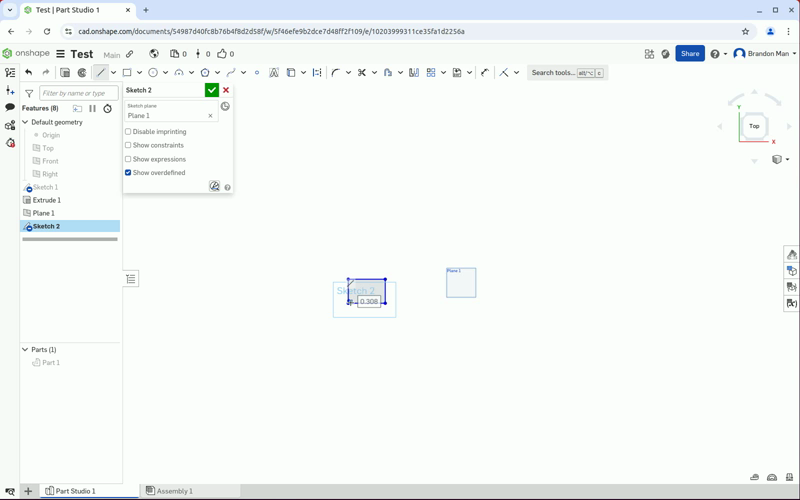
key_down(shift)
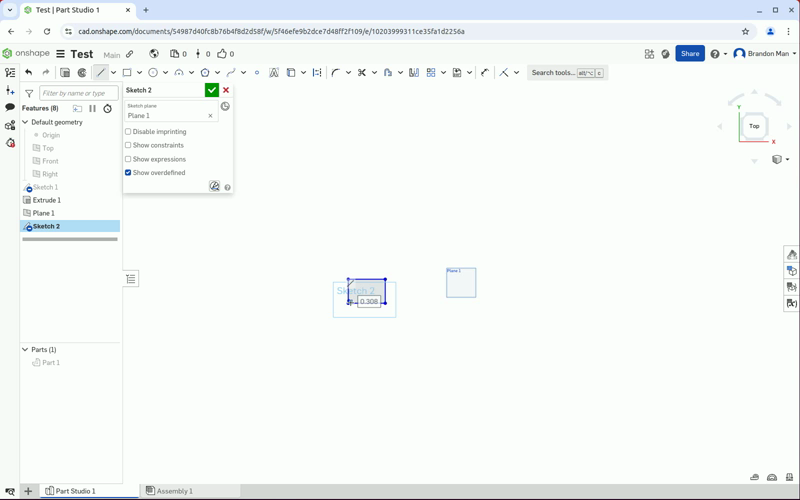
mouse_move(380, 302)
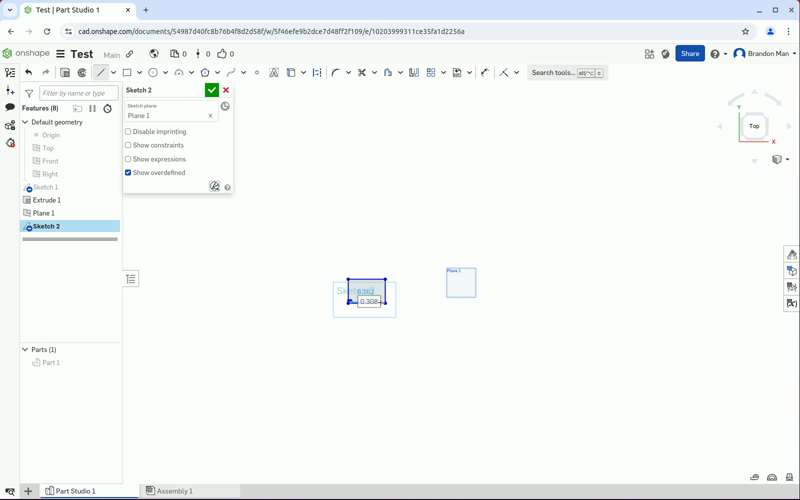
mouse_move(383, 302)
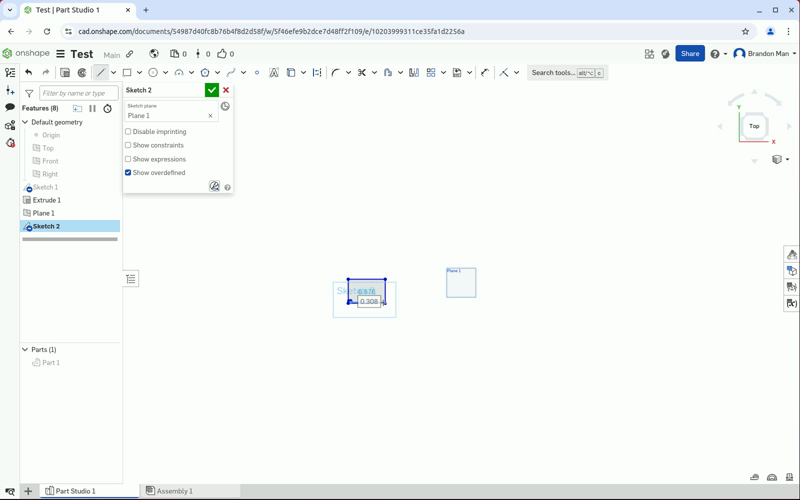
scroll(6)
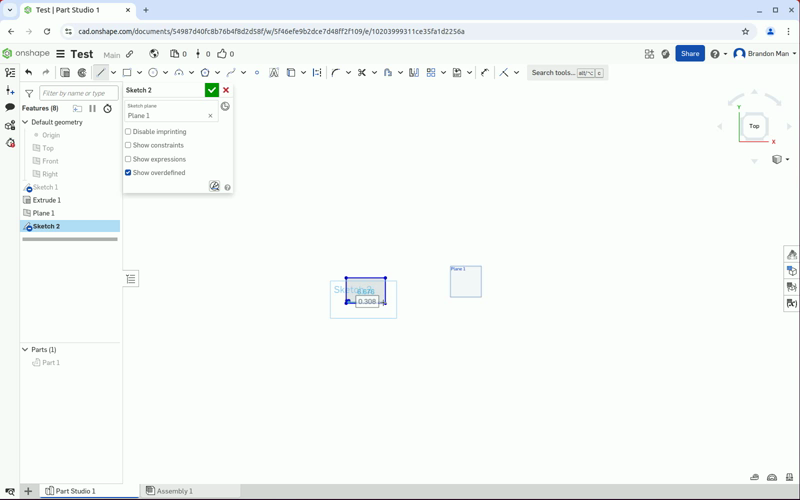
scroll(6)
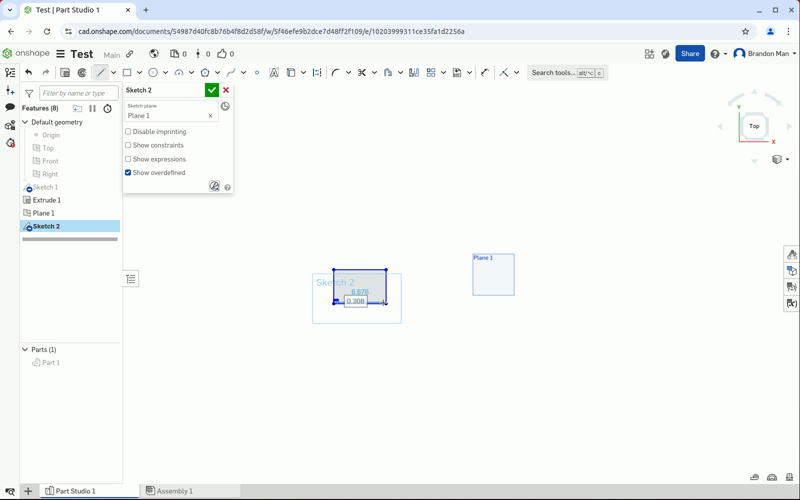
scroll(6)
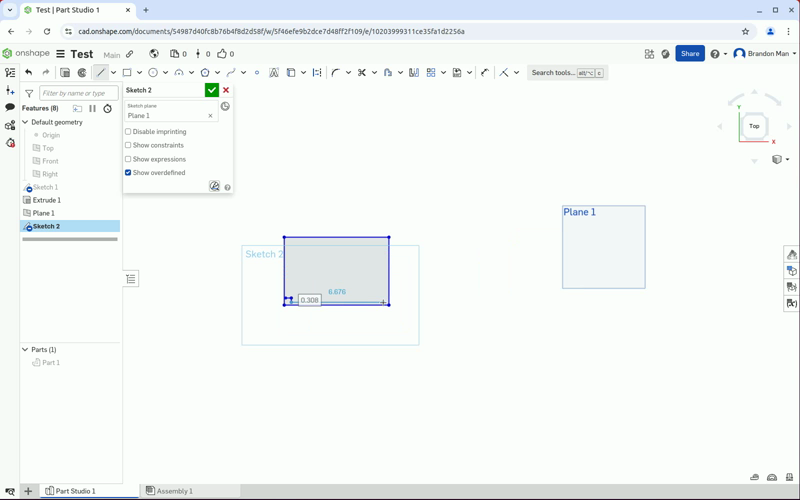
scroll(6)
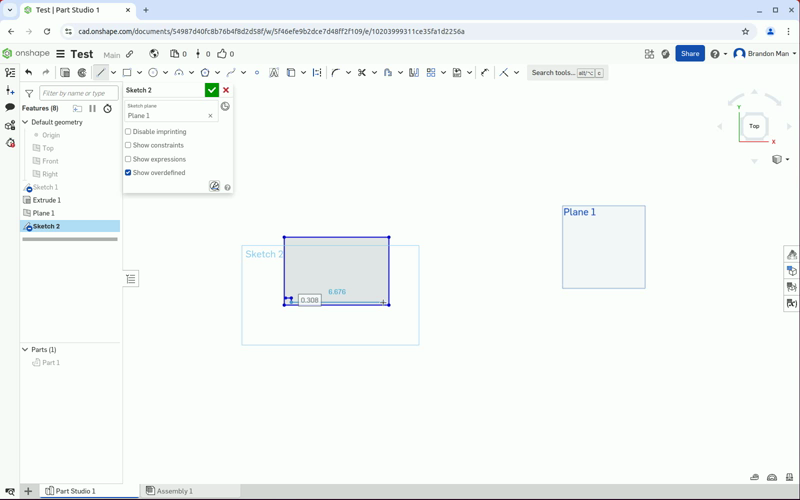
scroll(6)
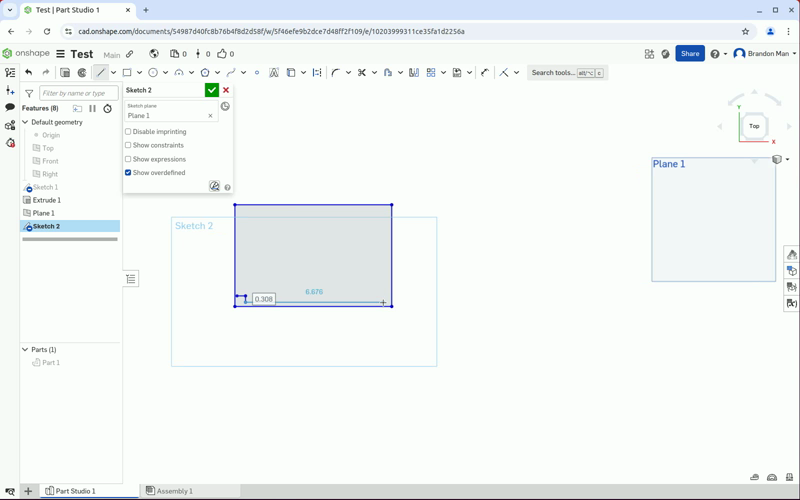
scroll(6)
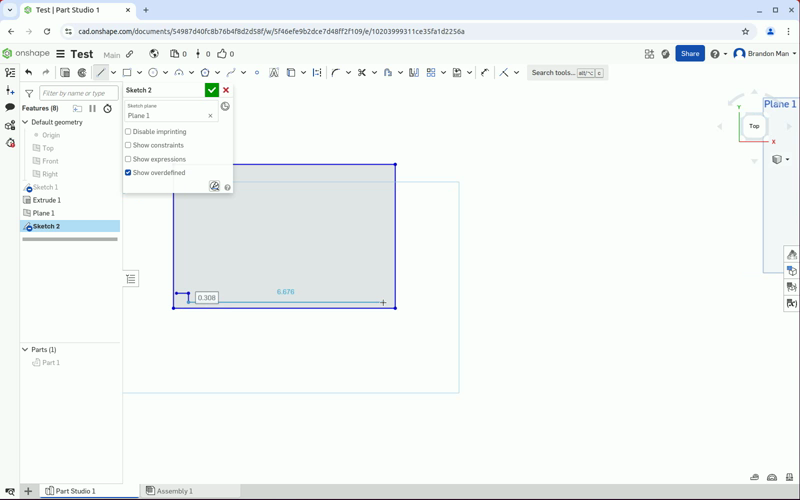
scroll(6)
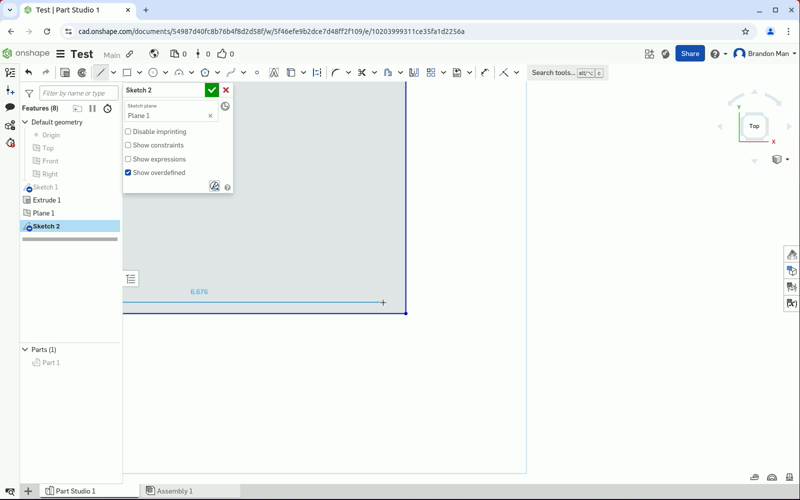
click(383, 302)
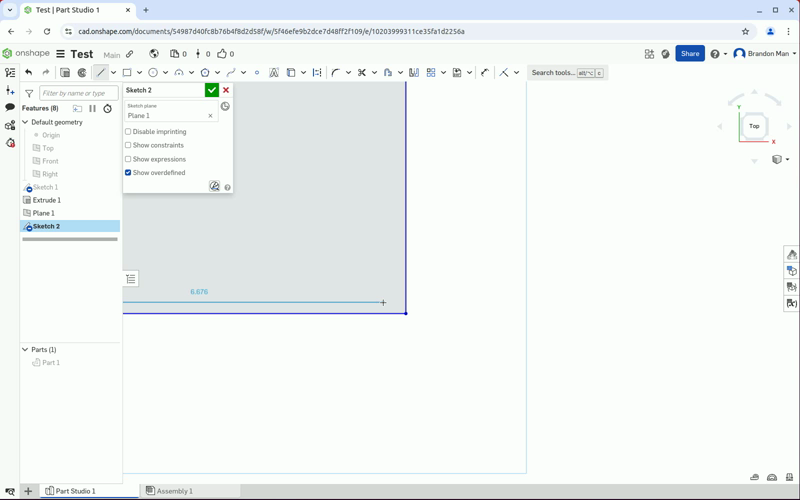
scroll(-6)
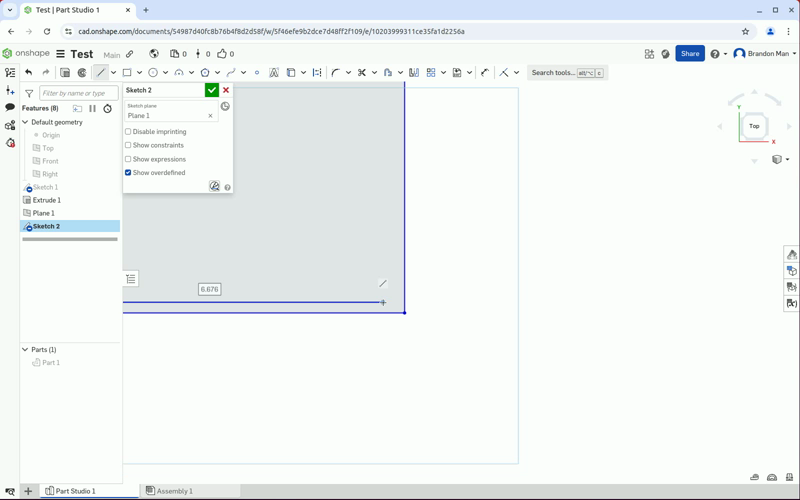
scroll(-6)
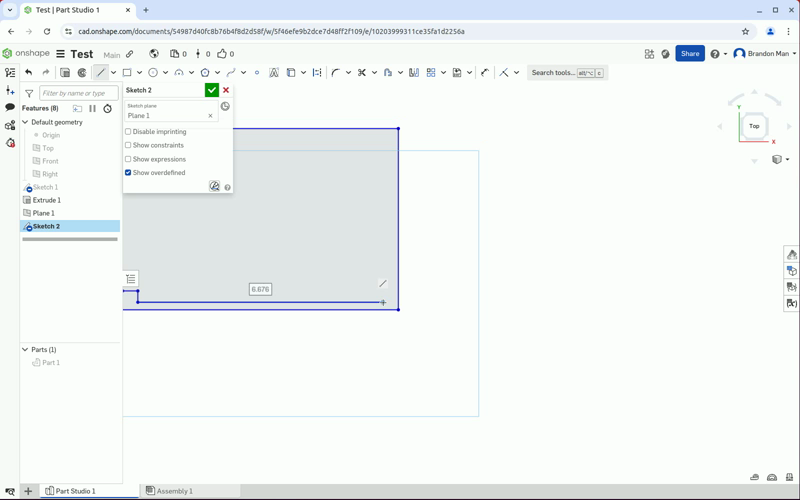
scroll(-6)
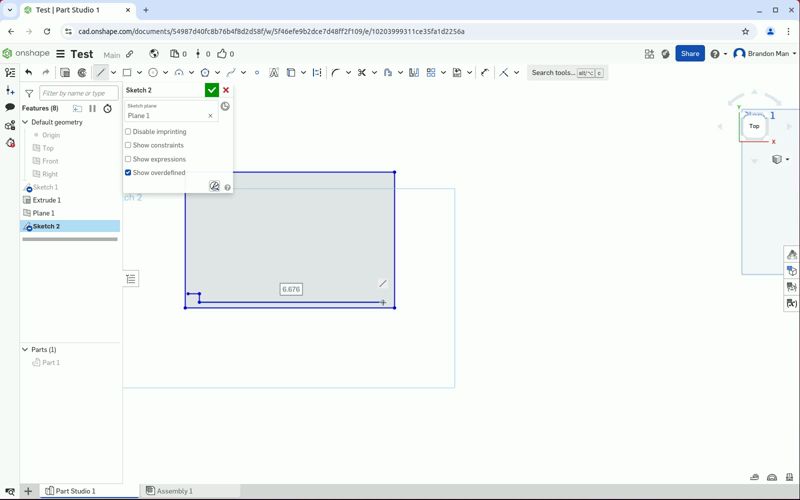
scroll(-6)
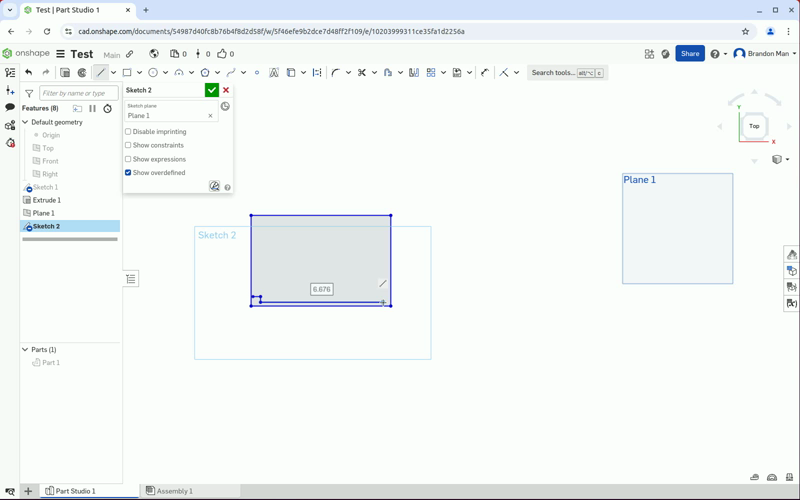
scroll(-6)
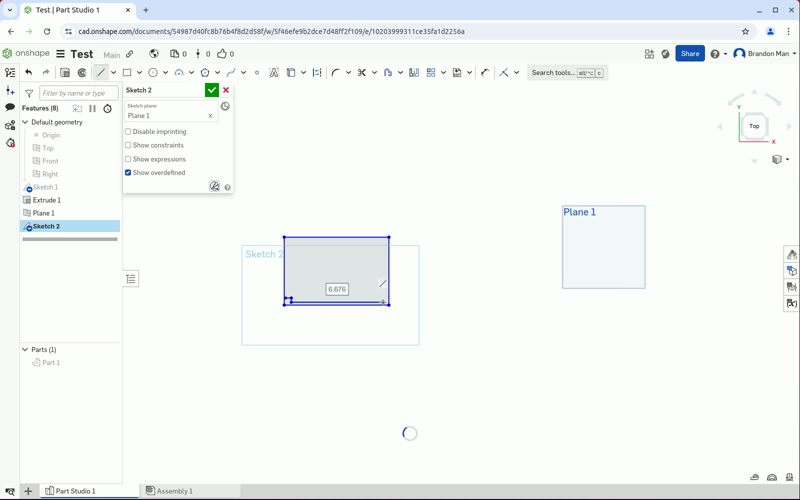
scroll(-6)
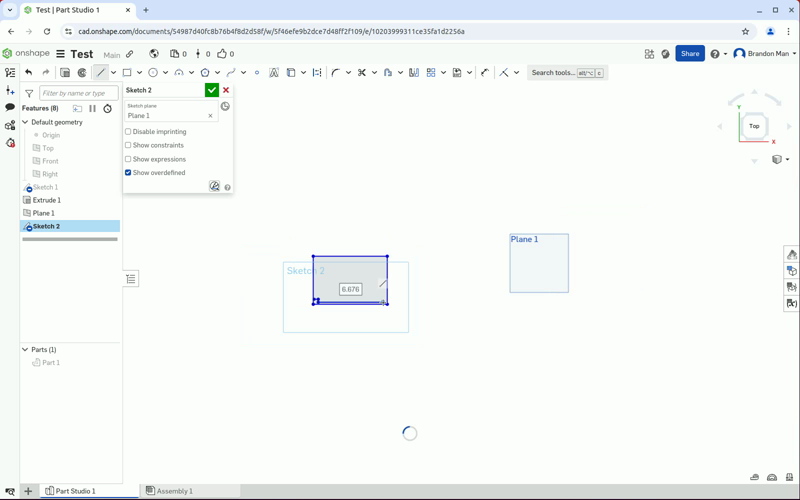
scroll(-6)
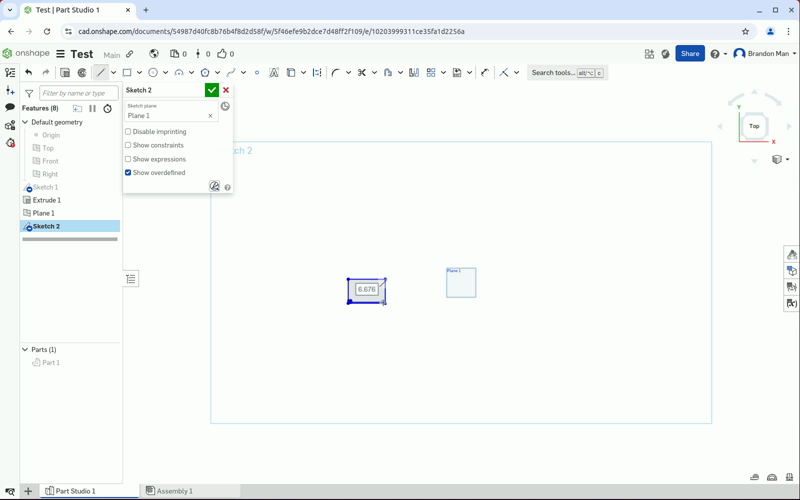
key_up(shift)
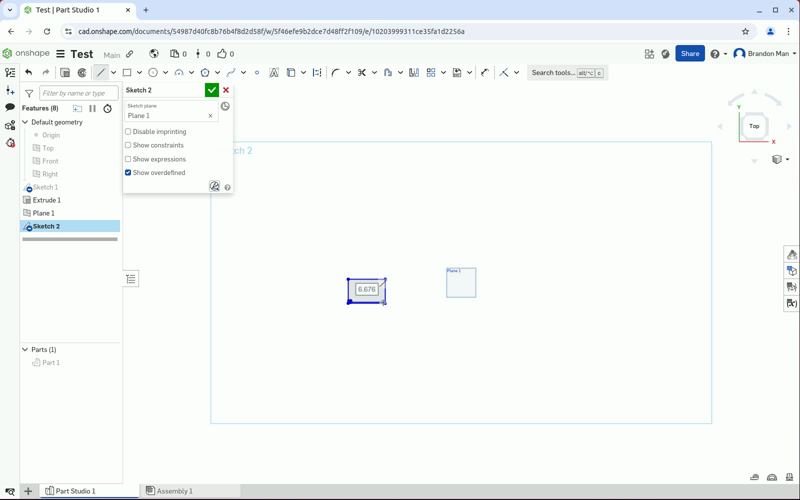
key_down(shift)
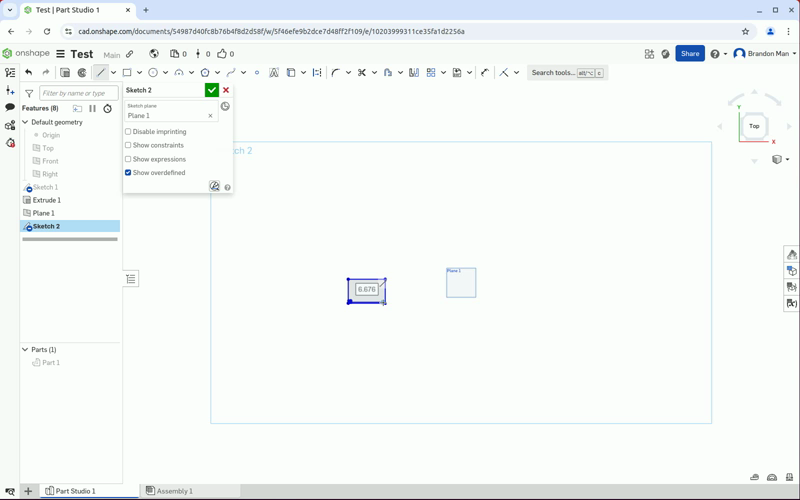
mouse_move(413, 302)
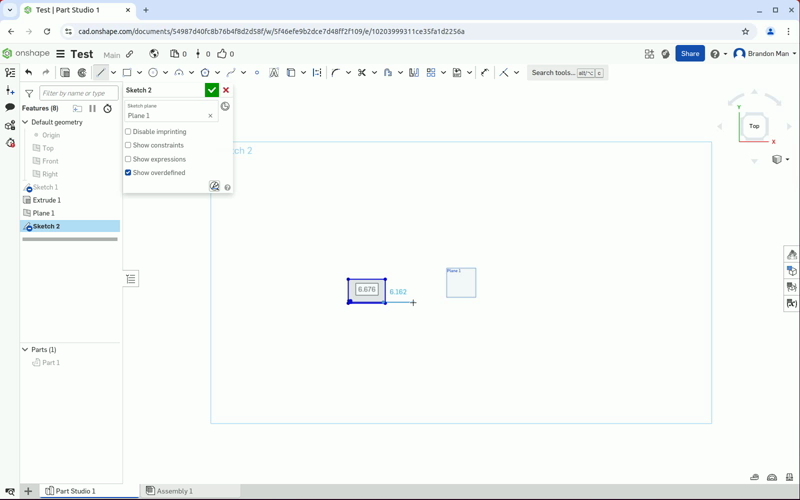
mouse_move(383, 300)
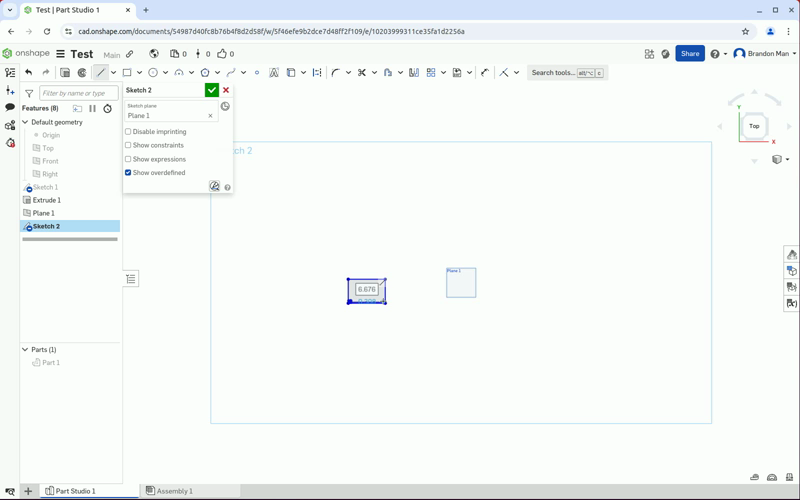
scroll(6)
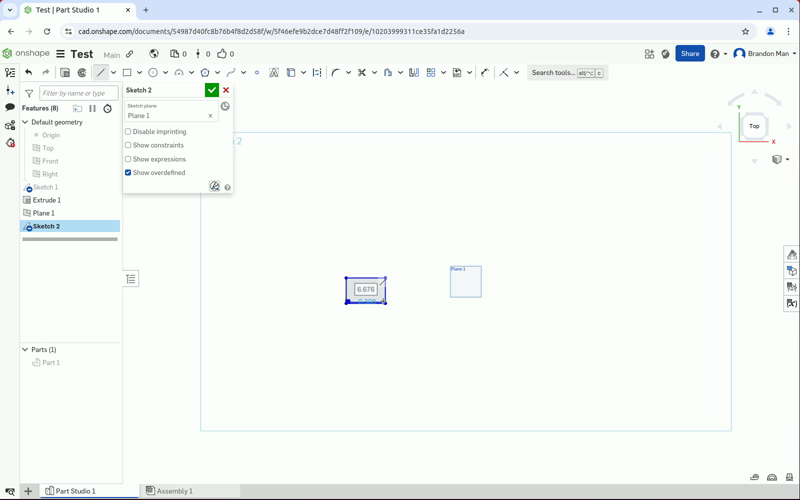
scroll(6)
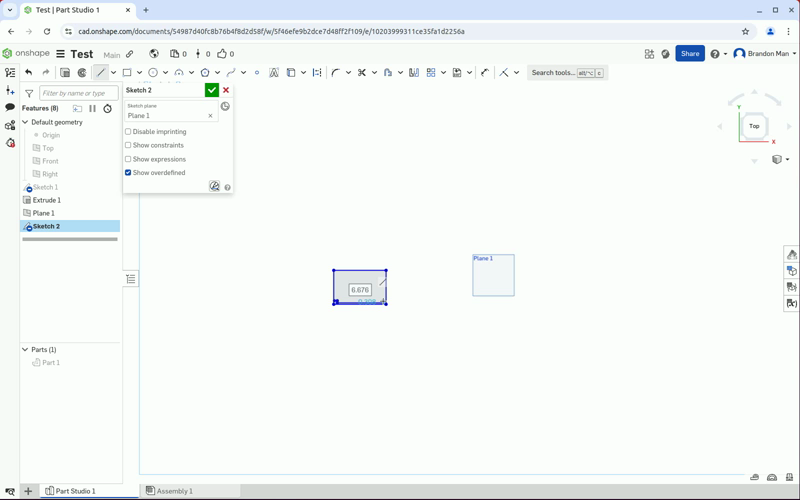
scroll(6)
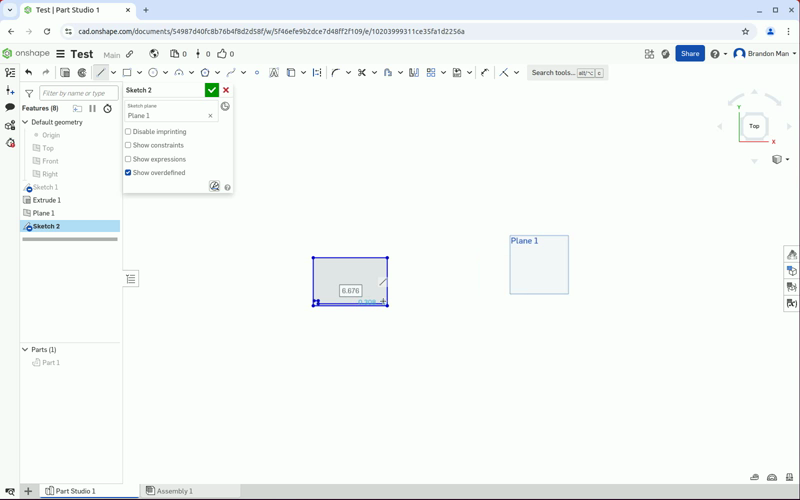
scroll(6)
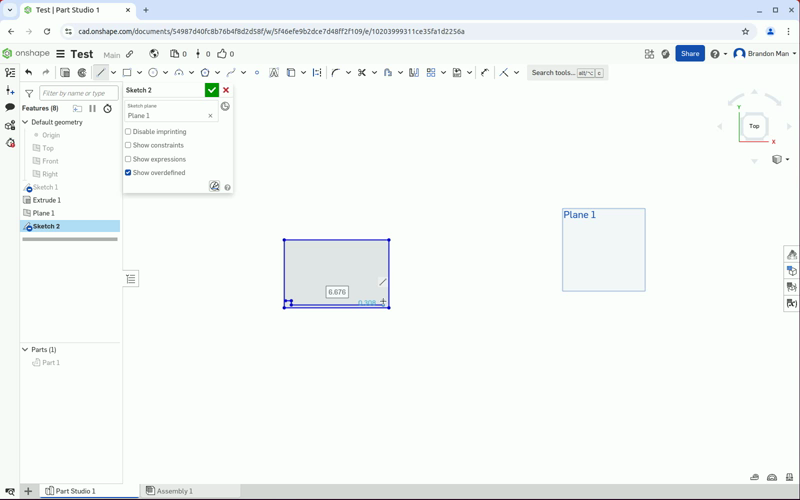
scroll(6)
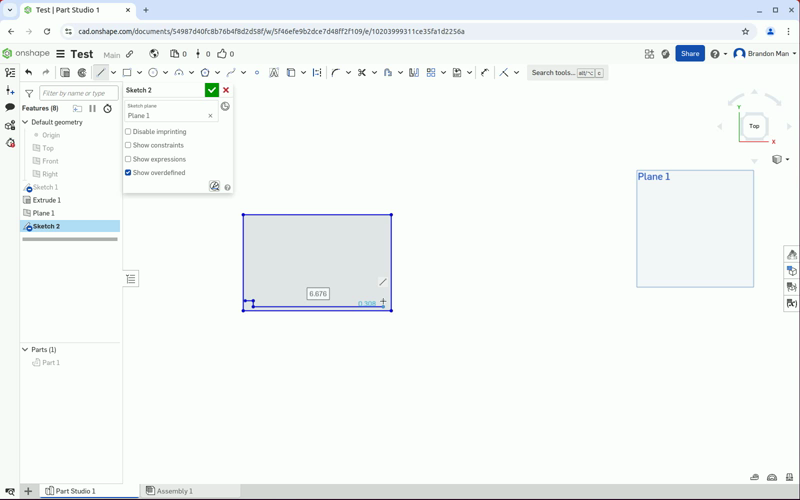
scroll(6)
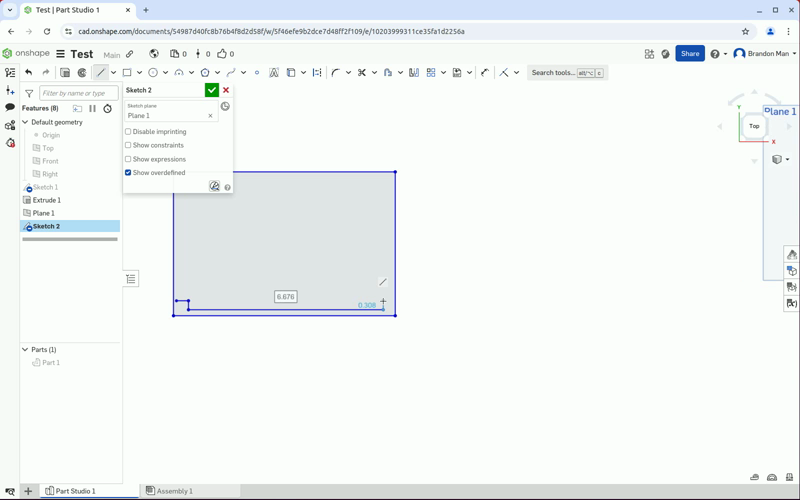
scroll(6)
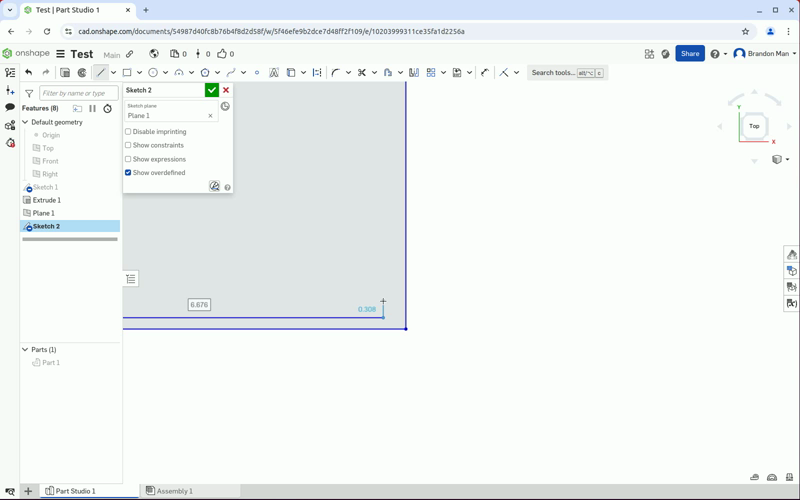
click(383, 300)
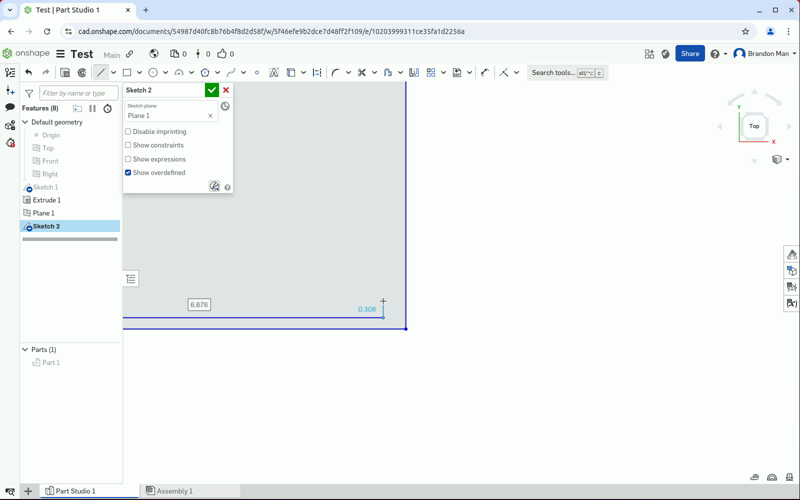
scroll(-6)
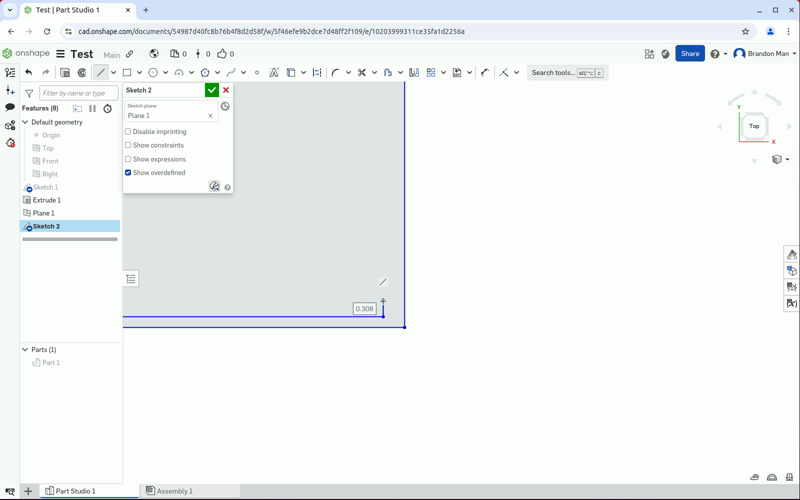
scroll(-6)
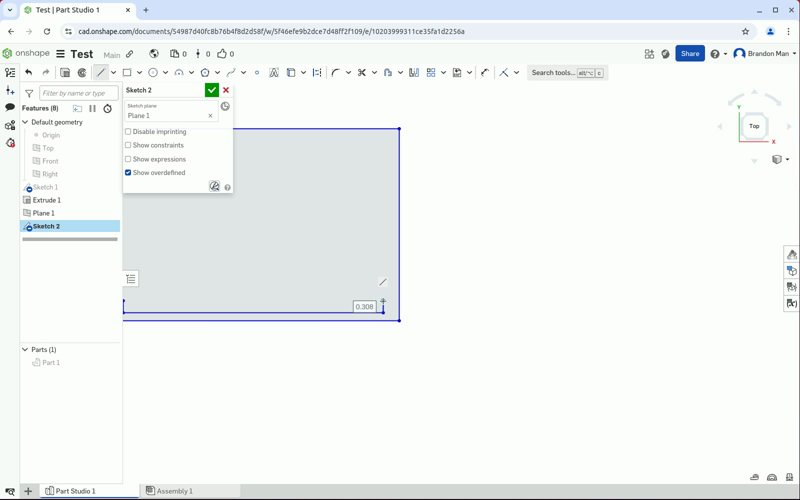
scroll(-6)
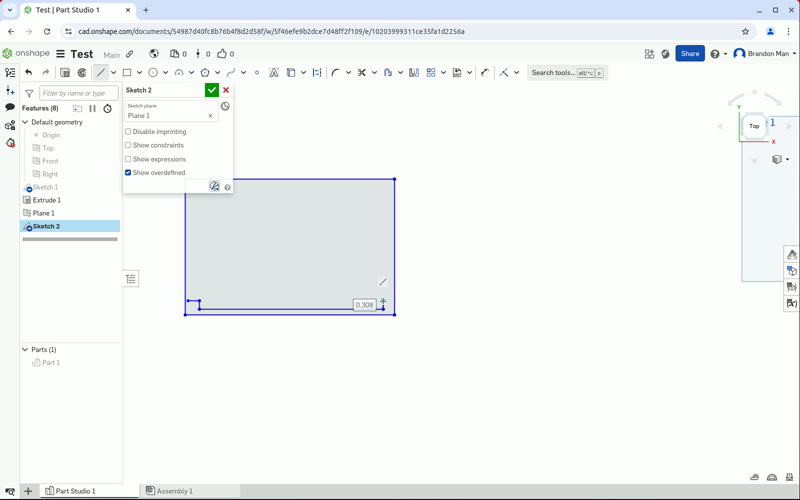
scroll(-6)
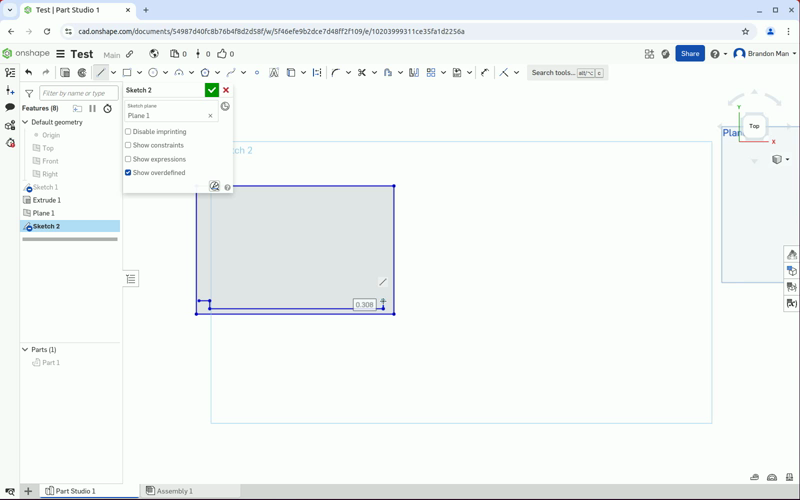
scroll(-6)
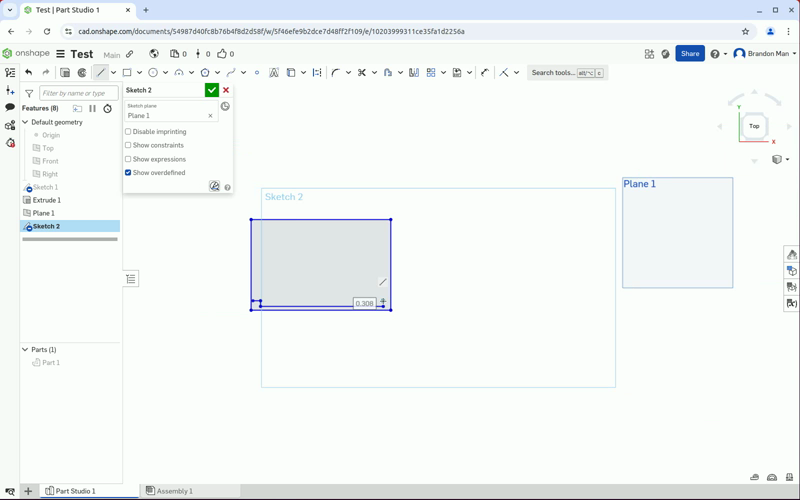
scroll(-6)
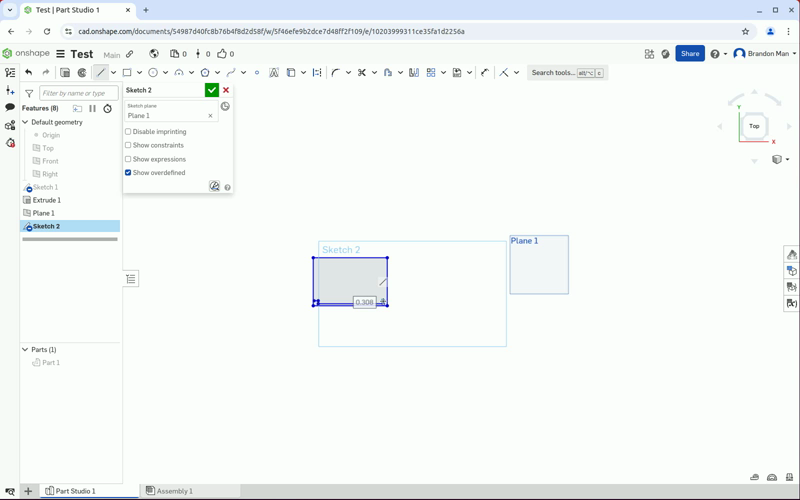
scroll(-6)
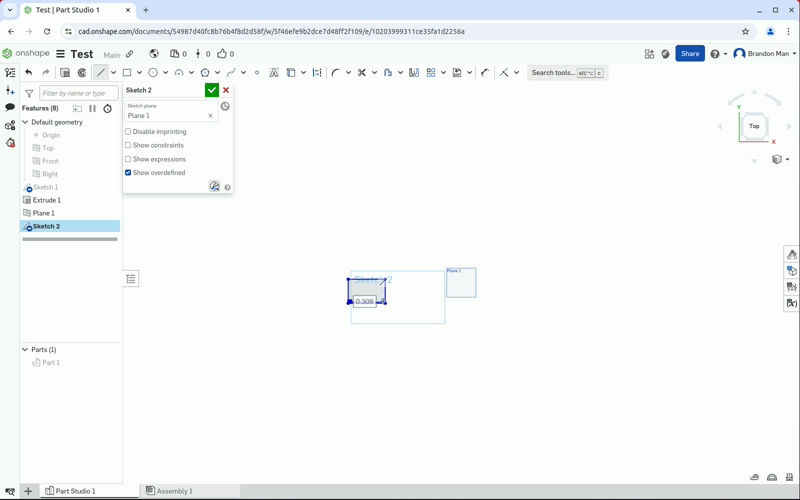
key_up(shift)
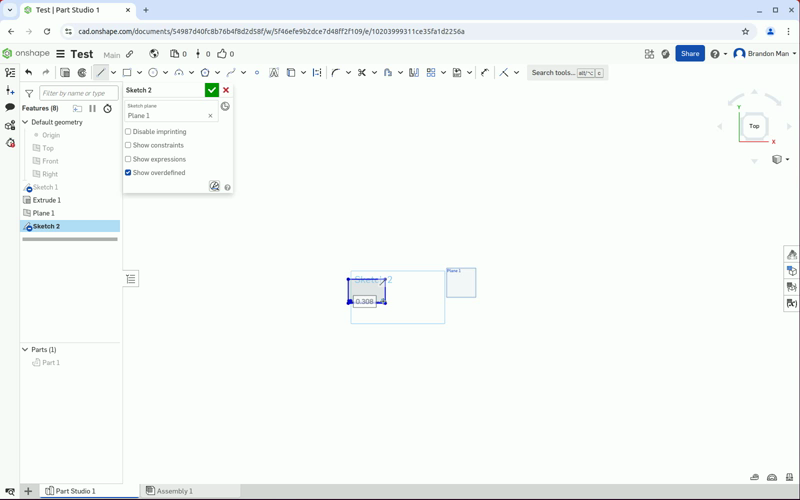
key_down(shift)
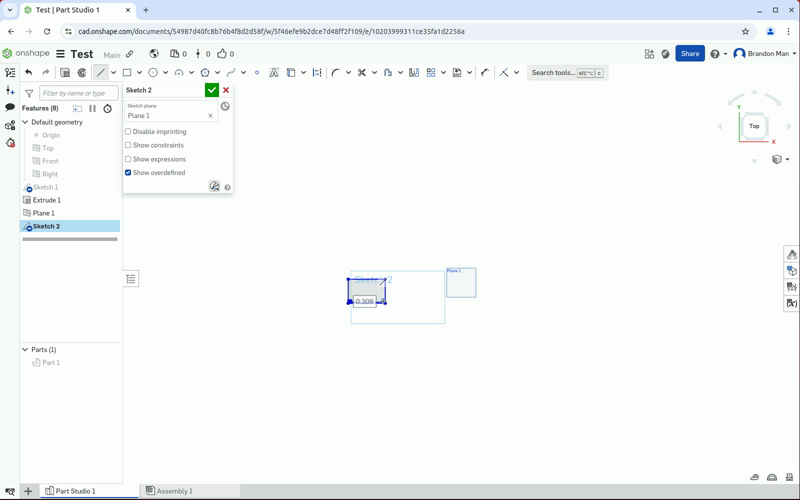
mouse_move(413, 300)
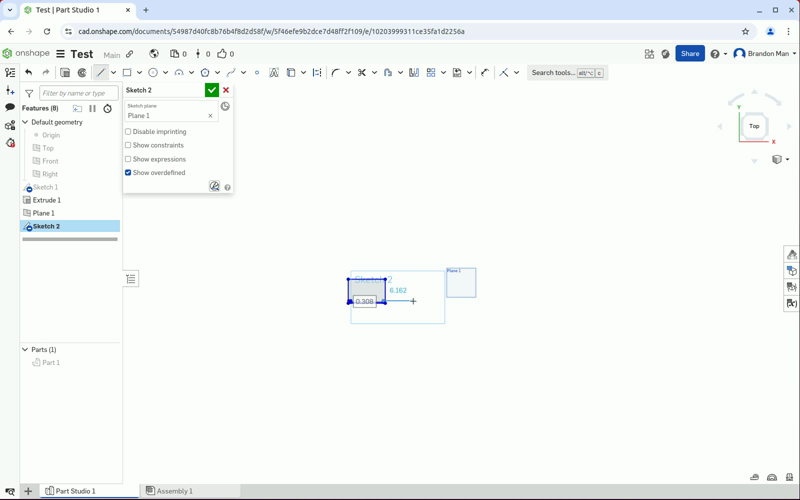
mouse_move(384, 300)
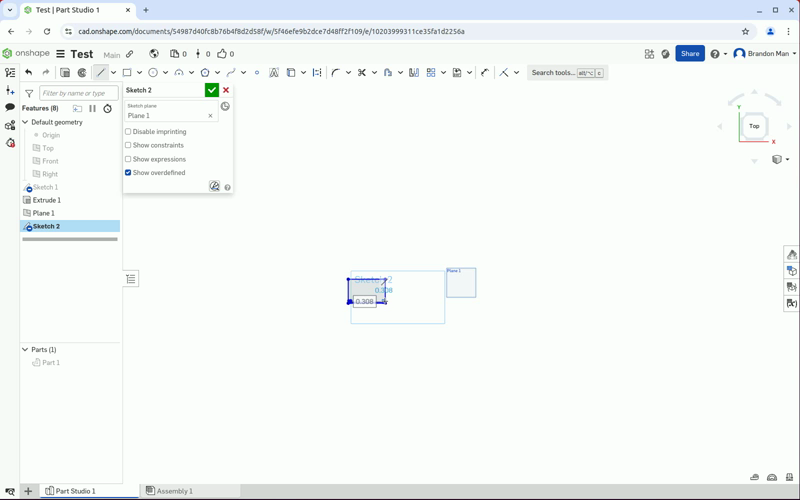
scroll(6)
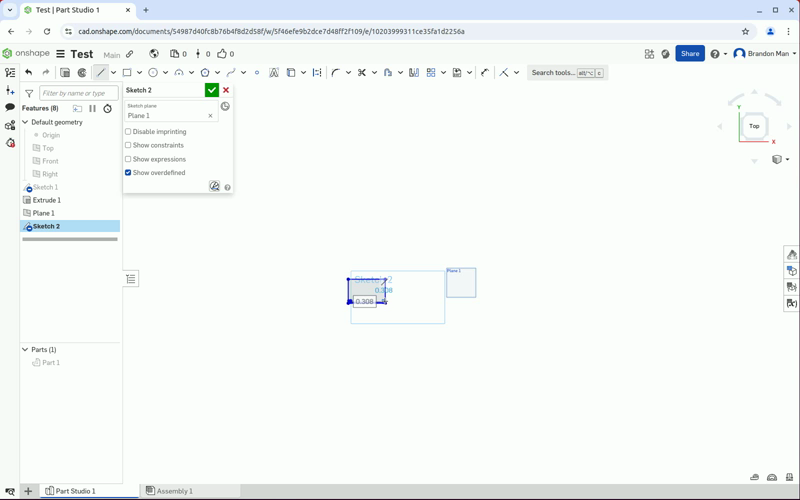
scroll(6)
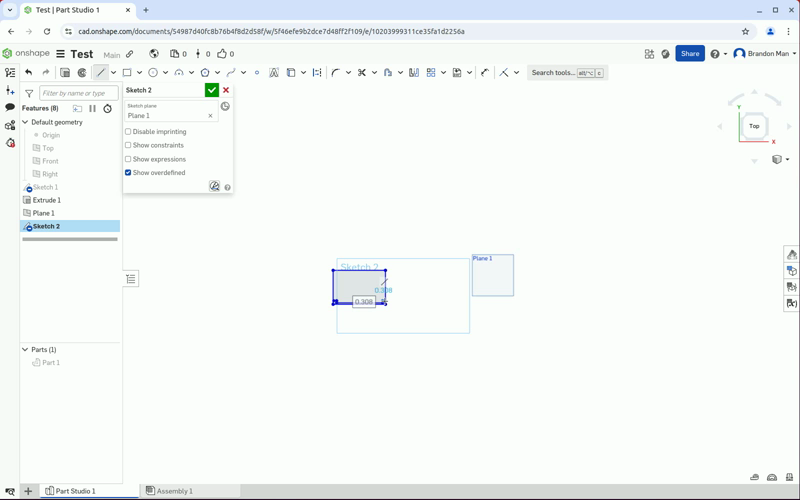
scroll(6)
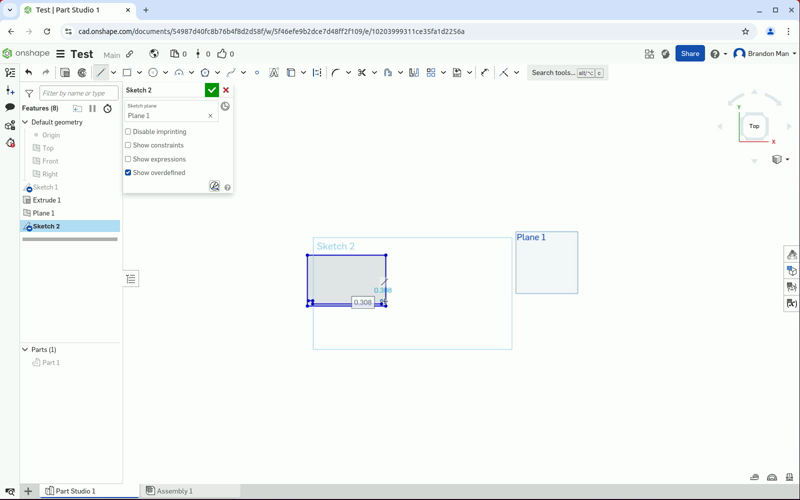
scroll(6)
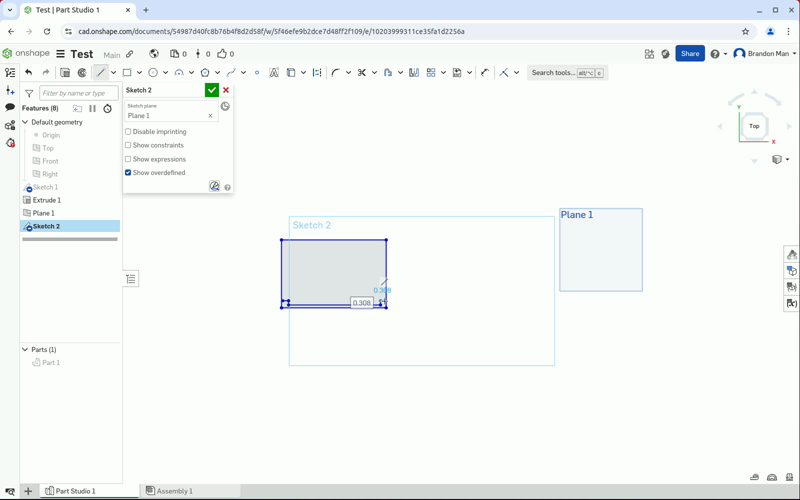
scroll(6)
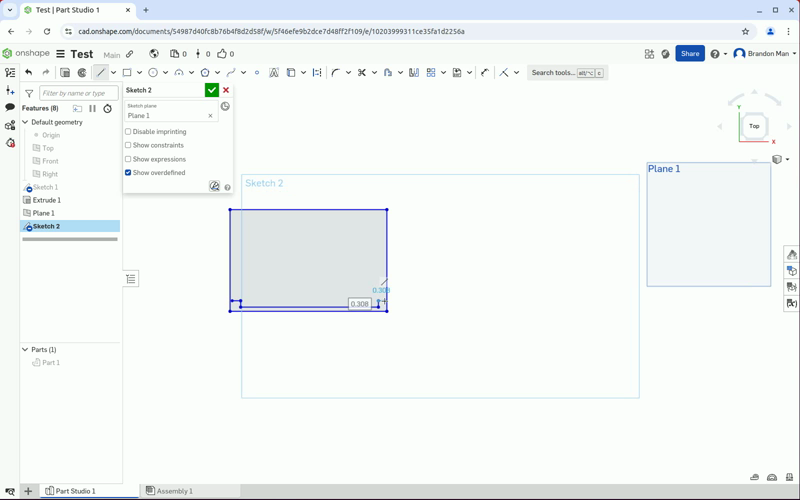
scroll(6)
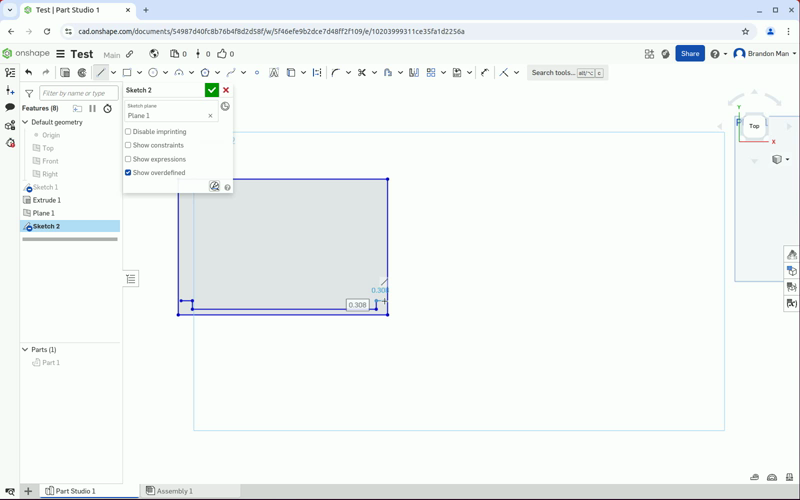
scroll(6)
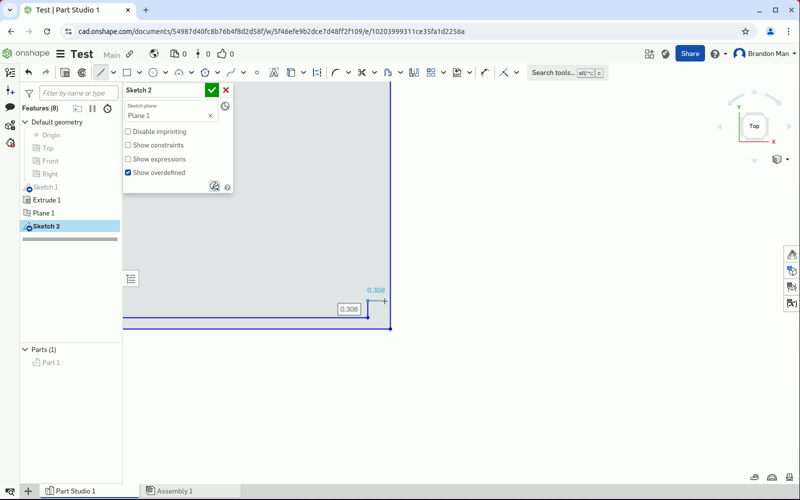
click(384, 300)
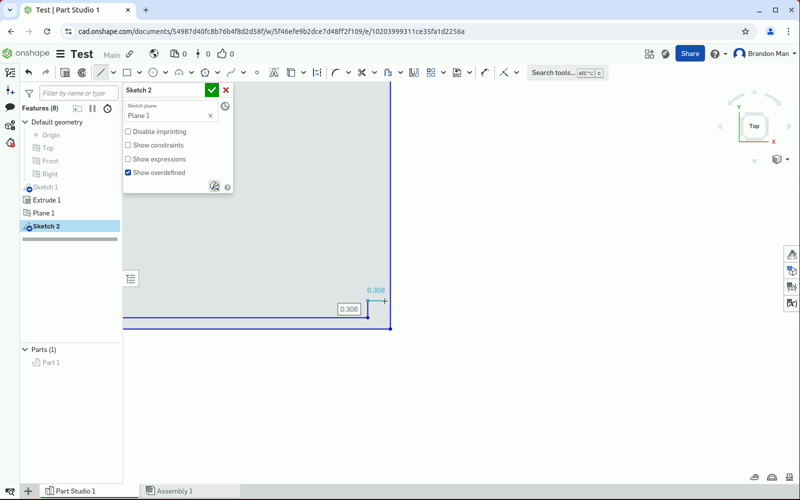
scroll(-6)
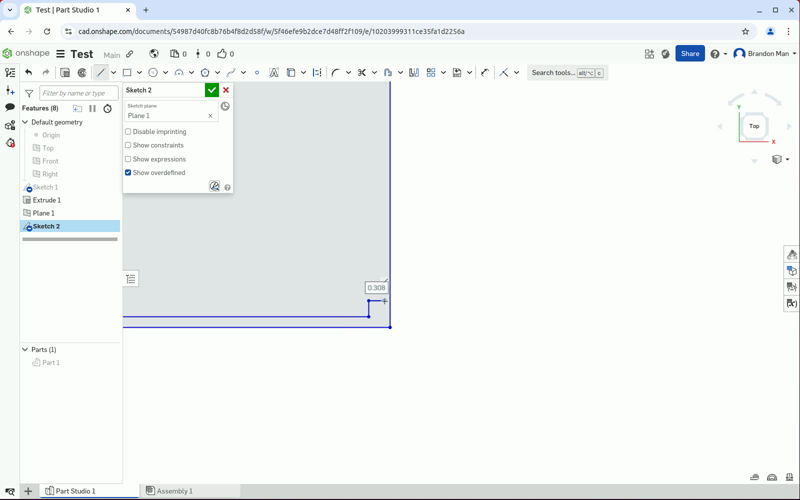
scroll(-6)
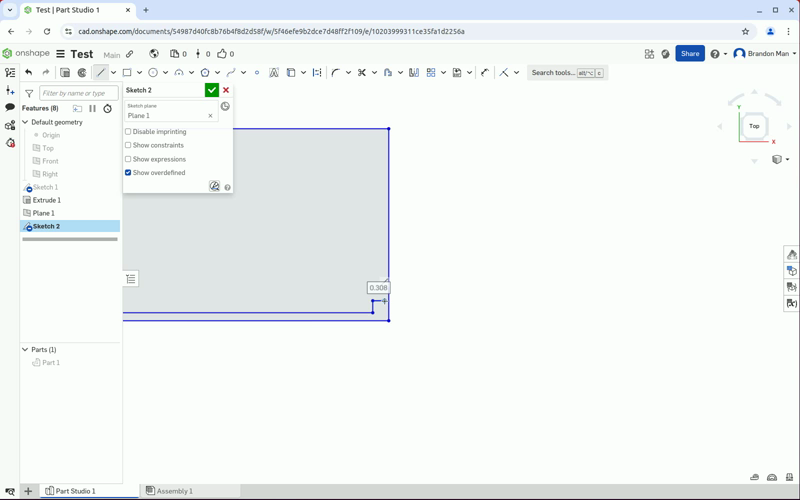
scroll(-6)
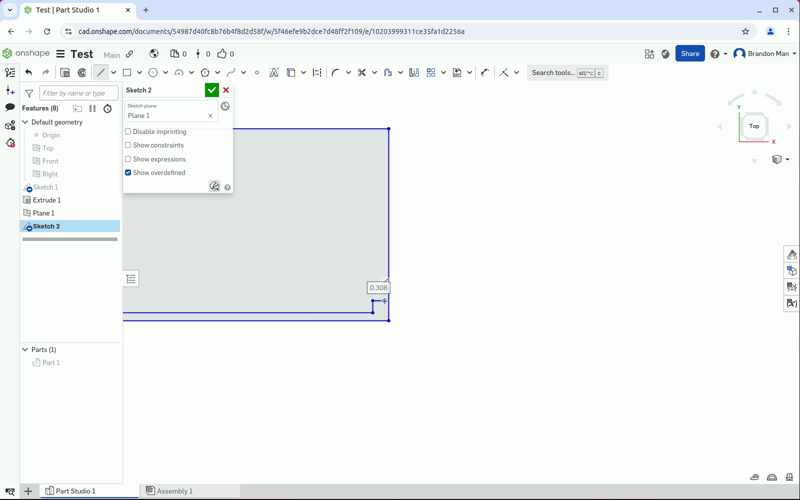
scroll(-6)
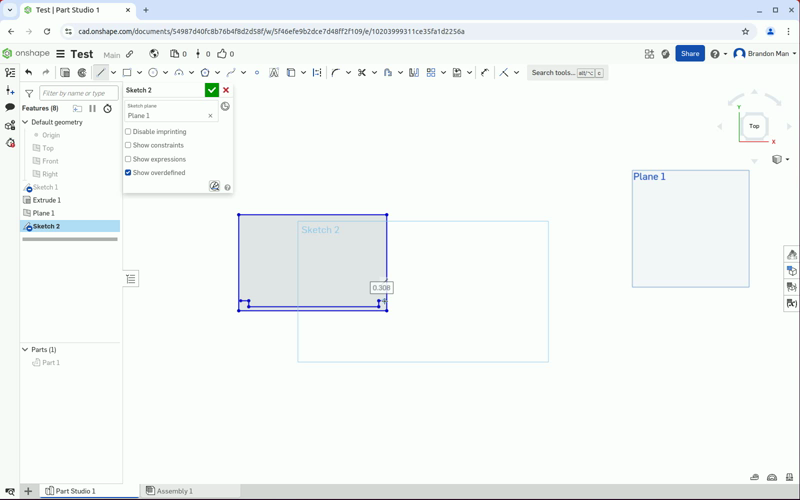
scroll(-6)
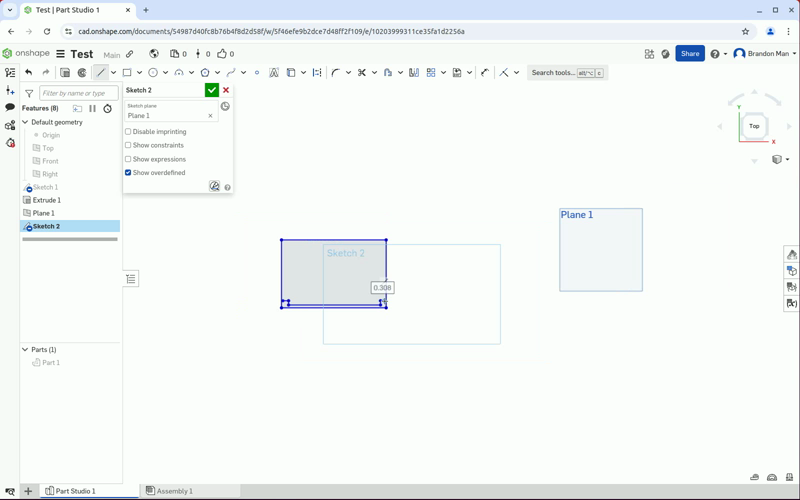
scroll(-6)
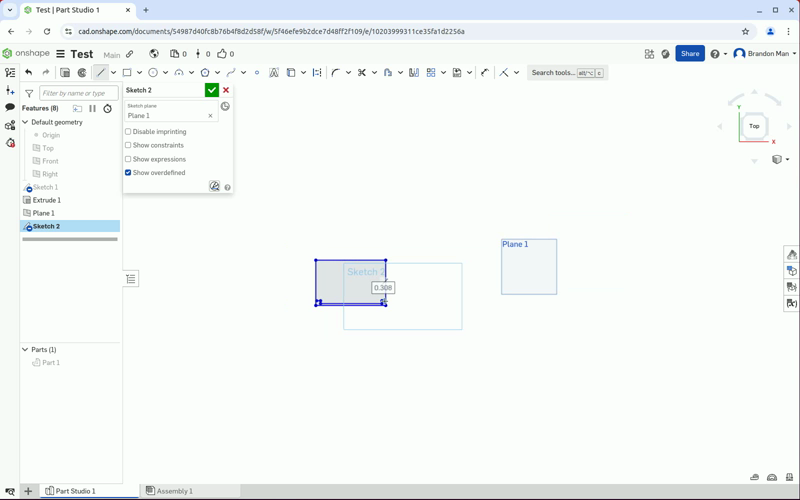
scroll(-6)
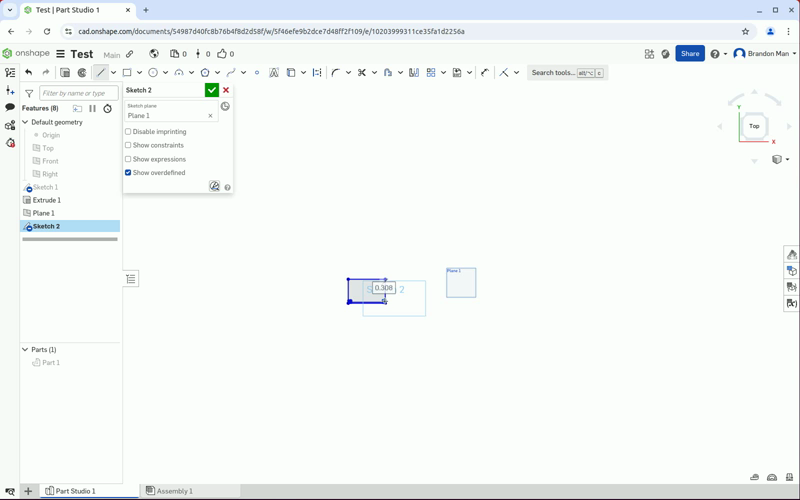
key_up(shift)
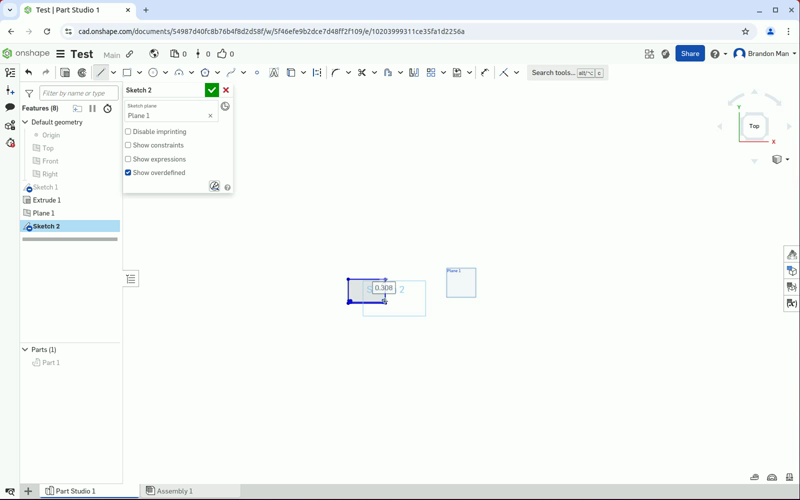
key_down(shift)
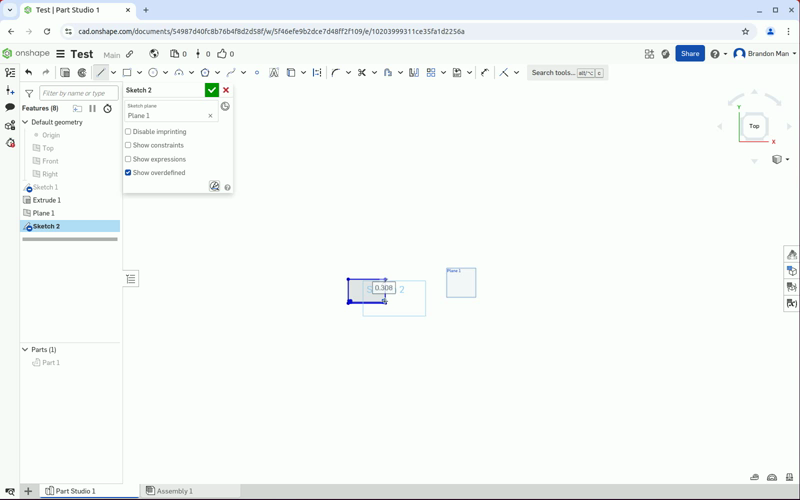
mouse_move(414, 300)
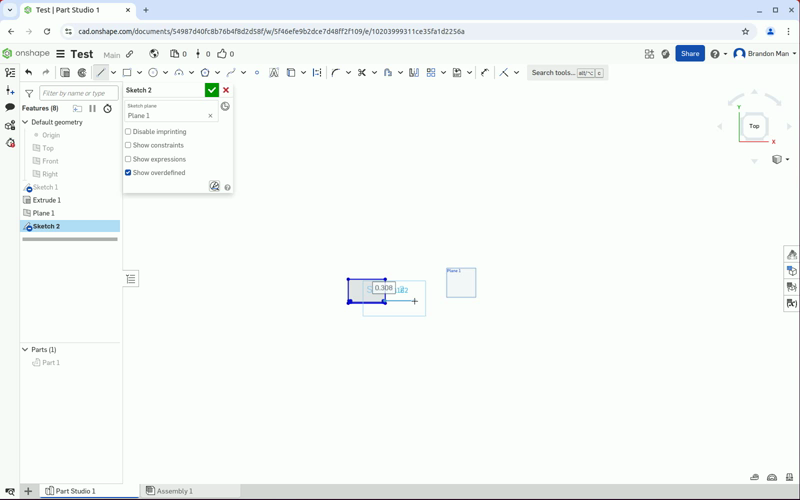
mouse_move(384, 281)
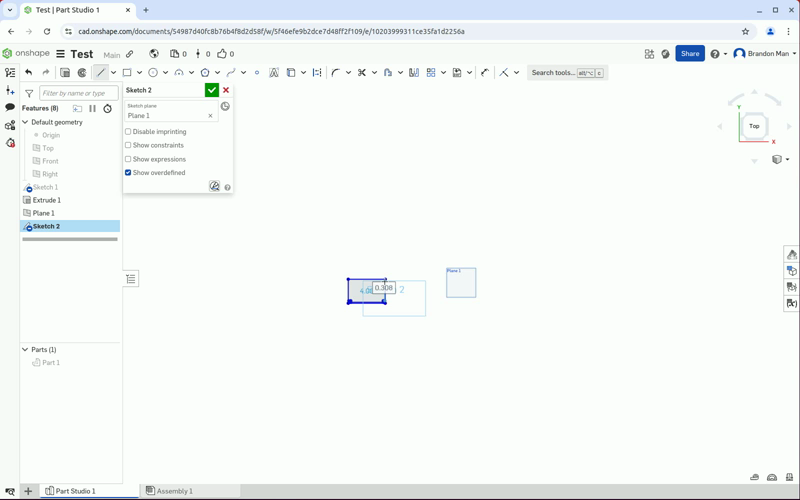
scroll(6)
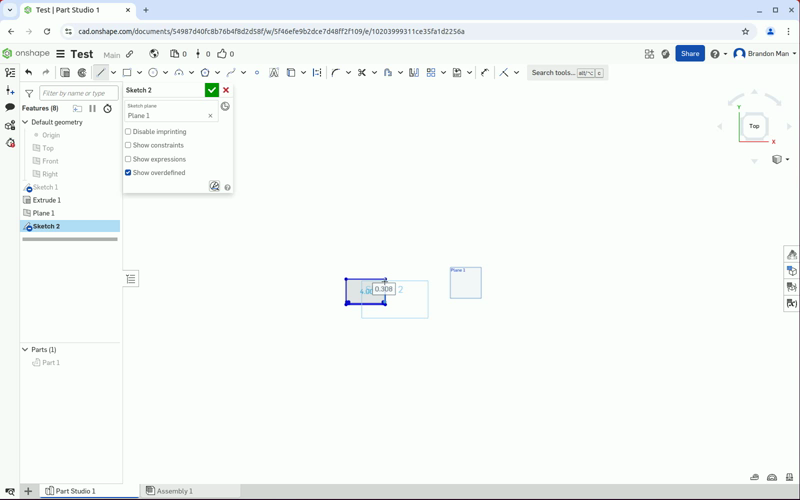
scroll(6)
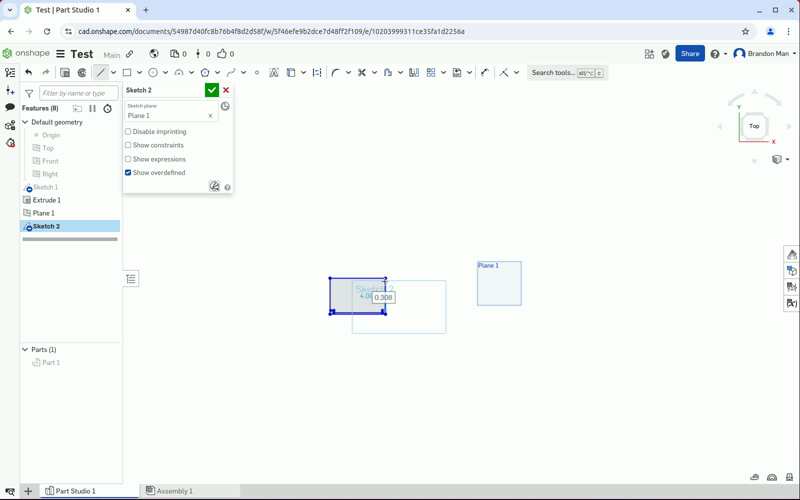
scroll(6)
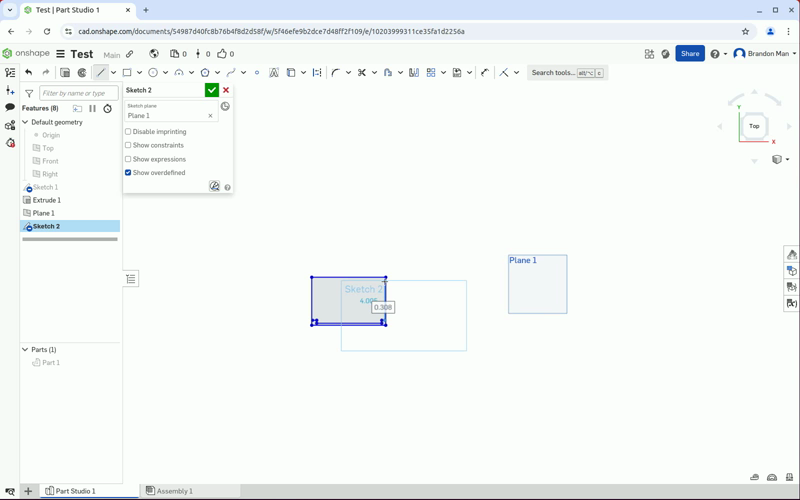
scroll(6)
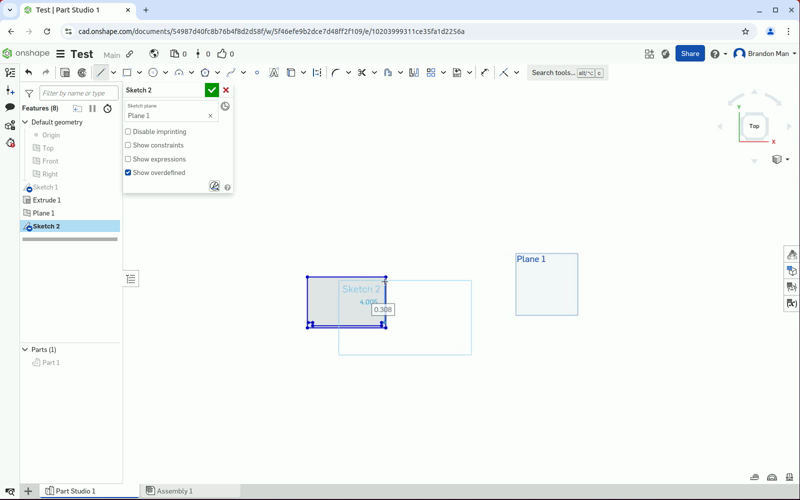
scroll(6)
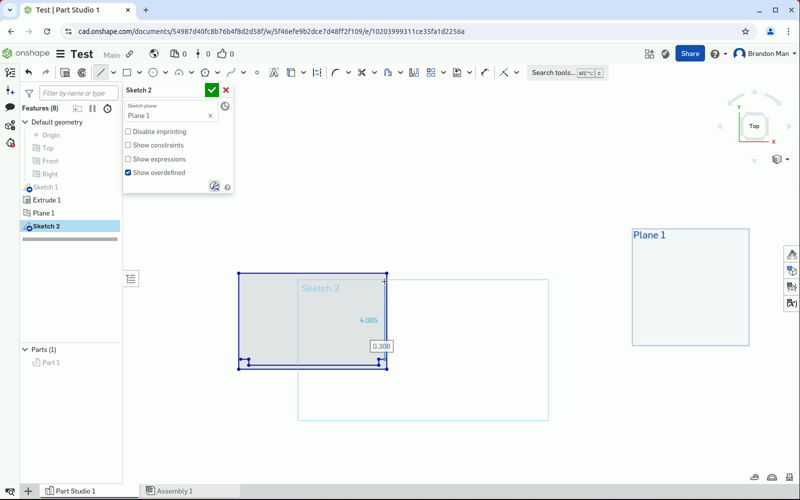
scroll(6)
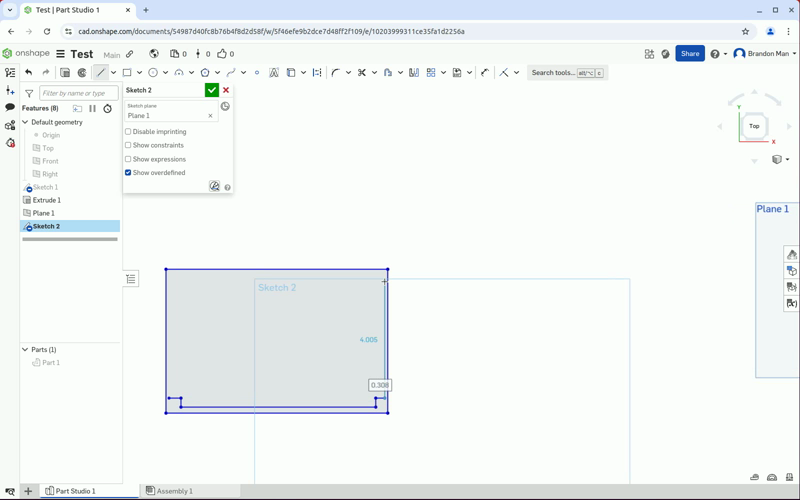
scroll(6)
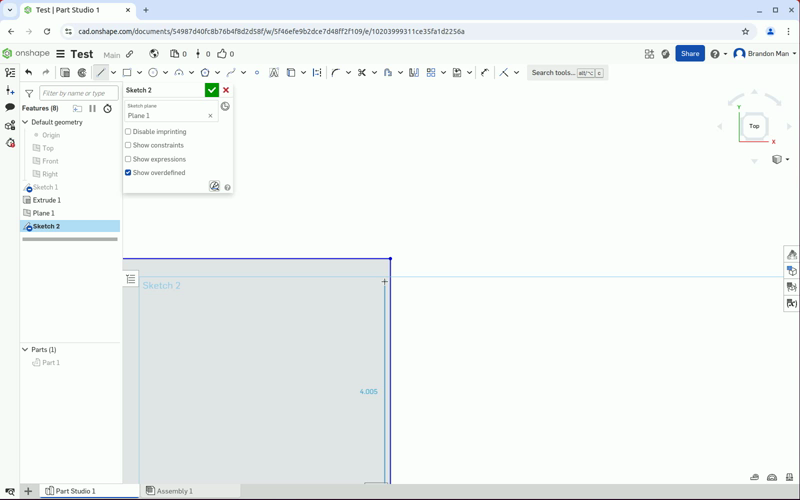
click(384, 281)
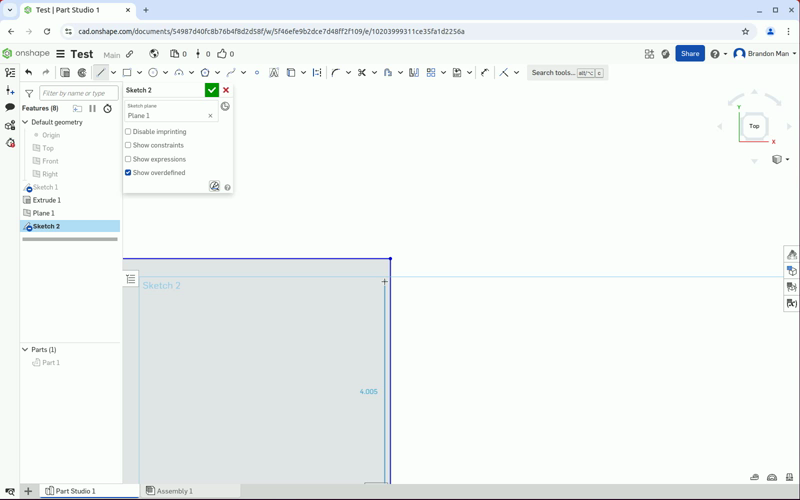
scroll(-6)
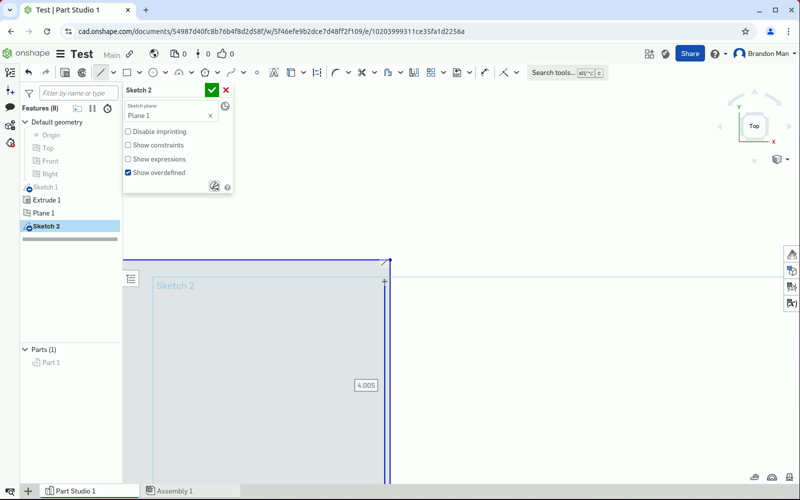
scroll(-6)
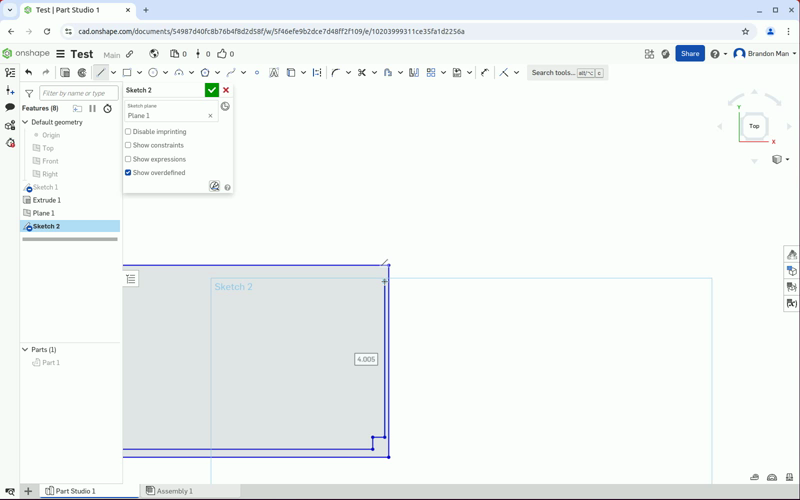
scroll(-6)
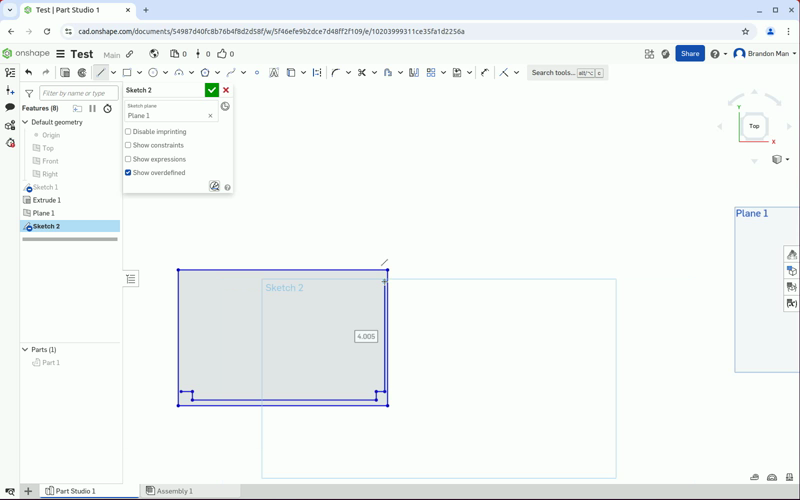
scroll(-6)
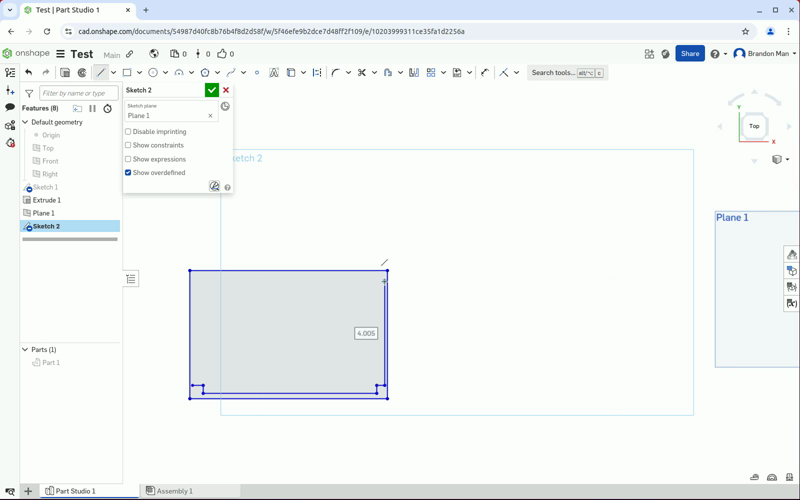
scroll(-6)
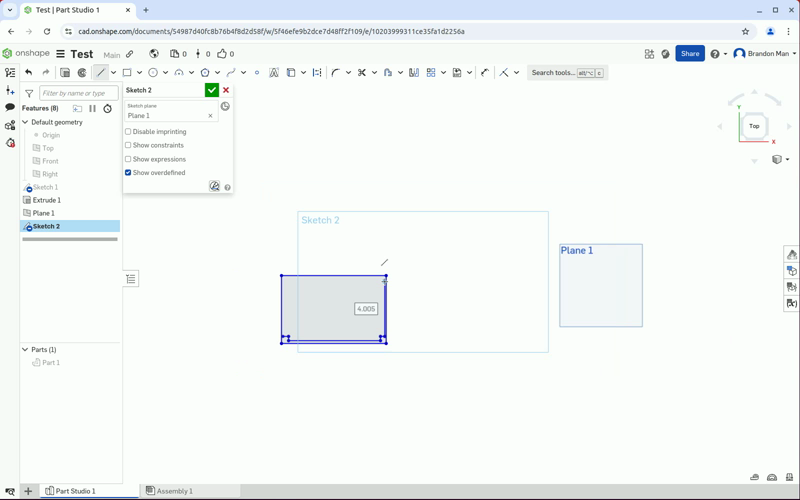
scroll(-6)
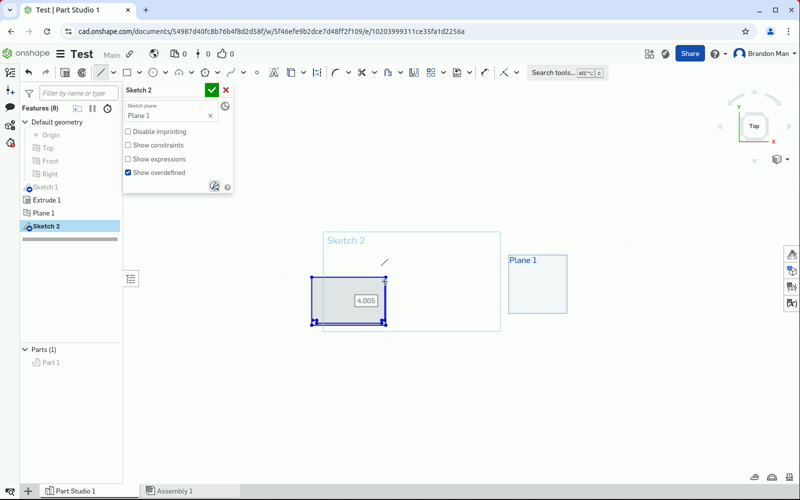
scroll(-6)
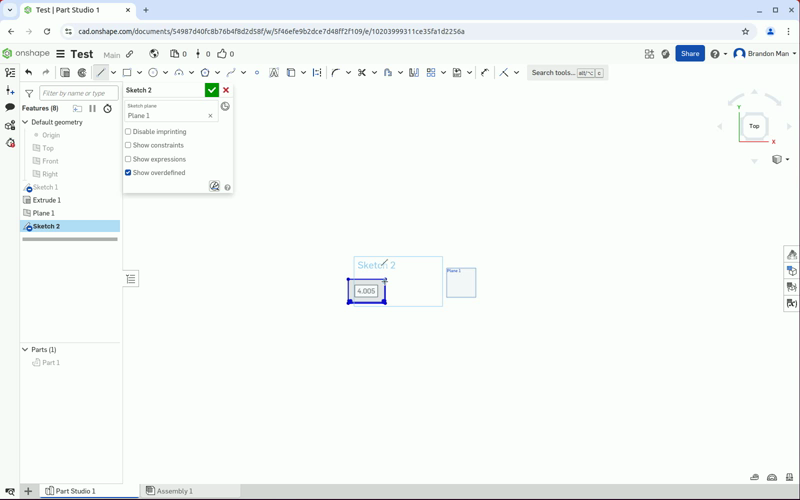
key_up(shift)
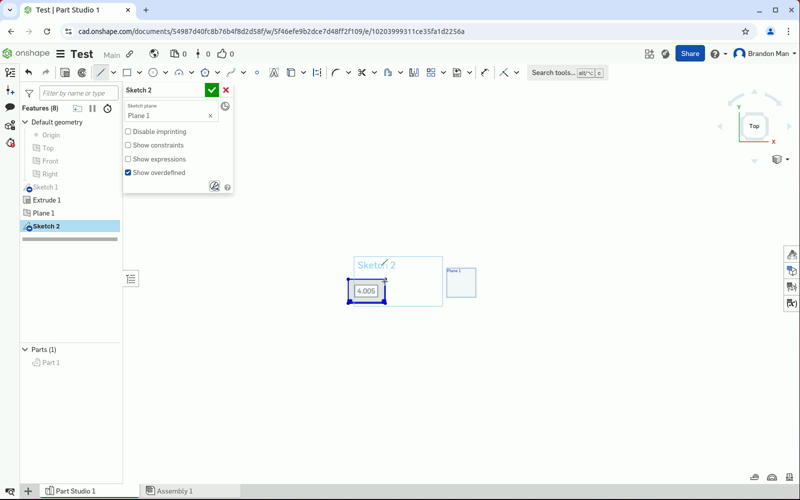
key_down(shift)
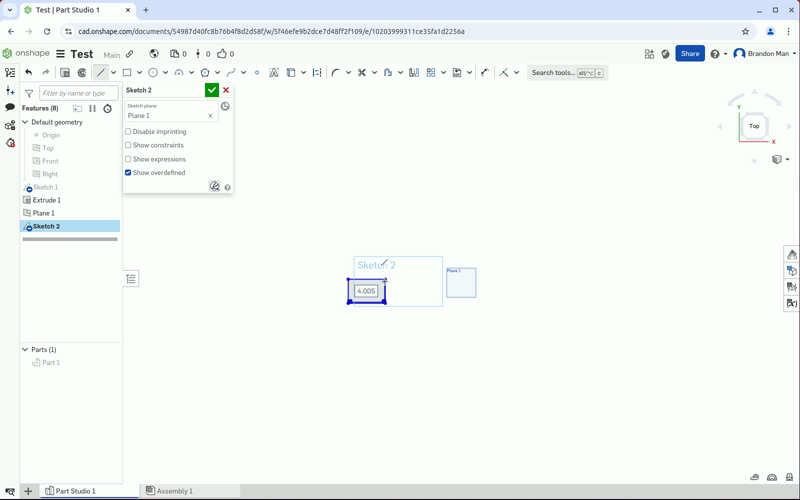
mouse_move(414, 281)
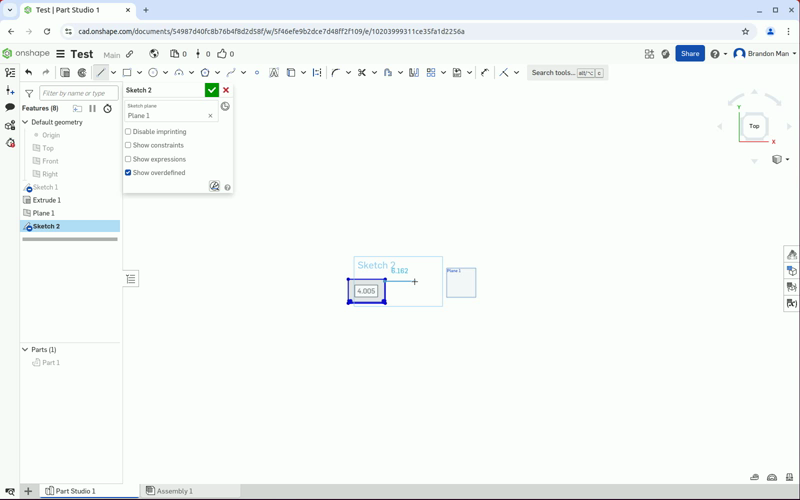
mouse_move(383, 281)
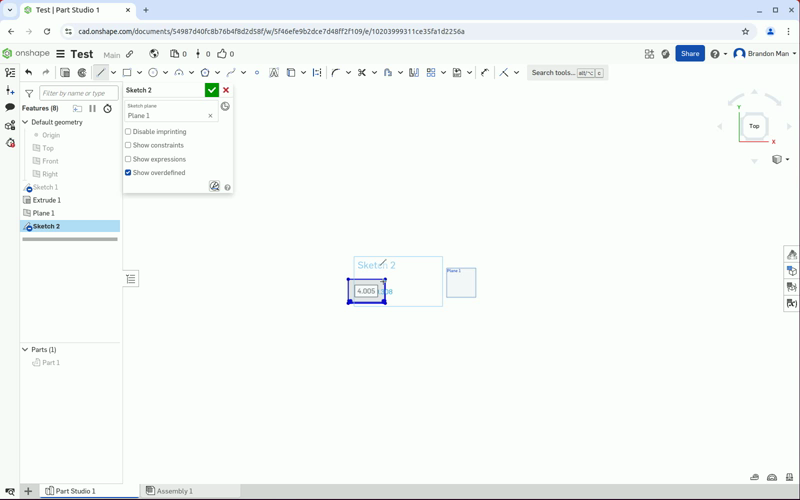
scroll(6)
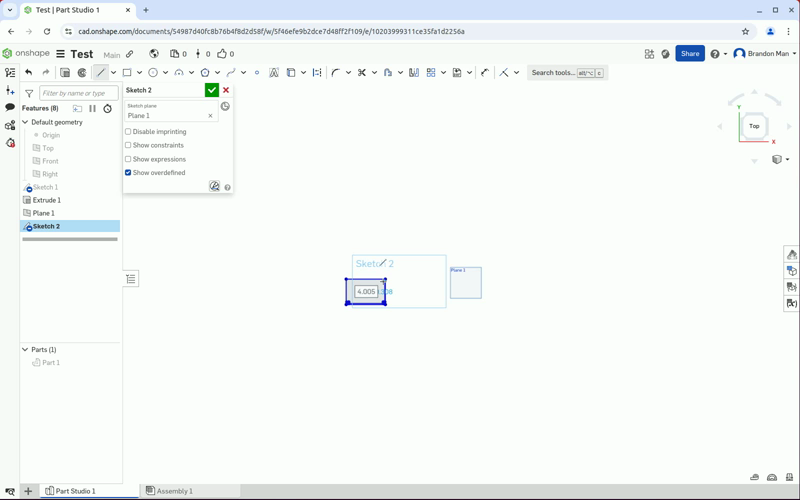
scroll(6)
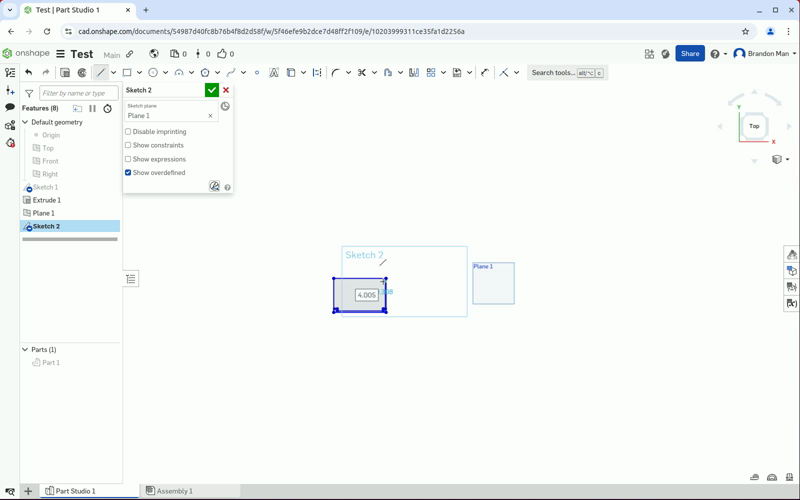
scroll(6)
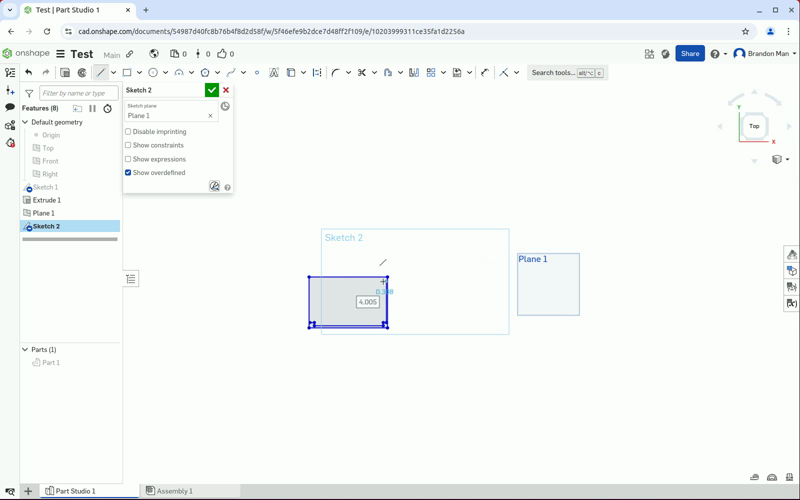
scroll(6)
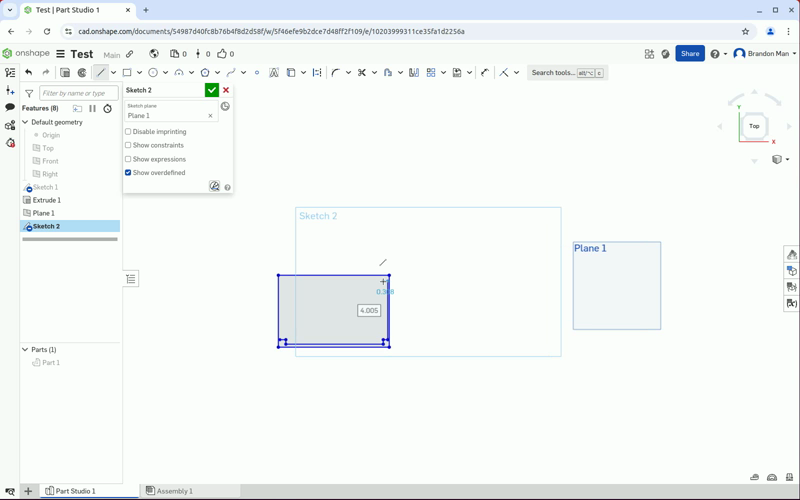
scroll(6)
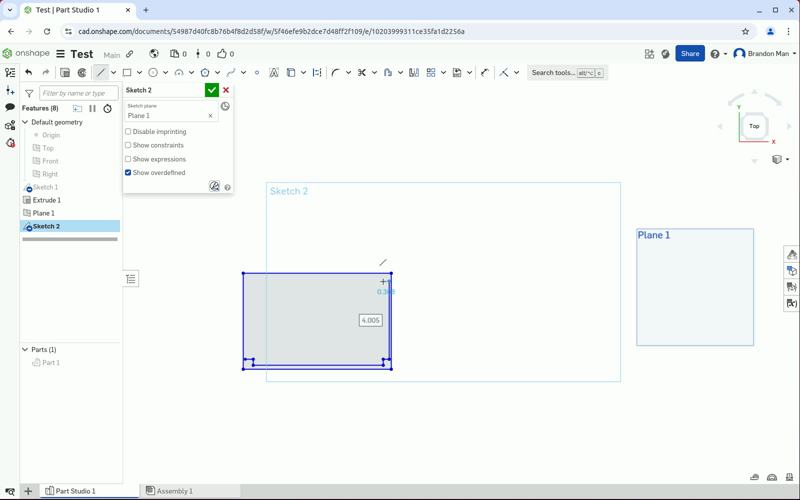
scroll(6)
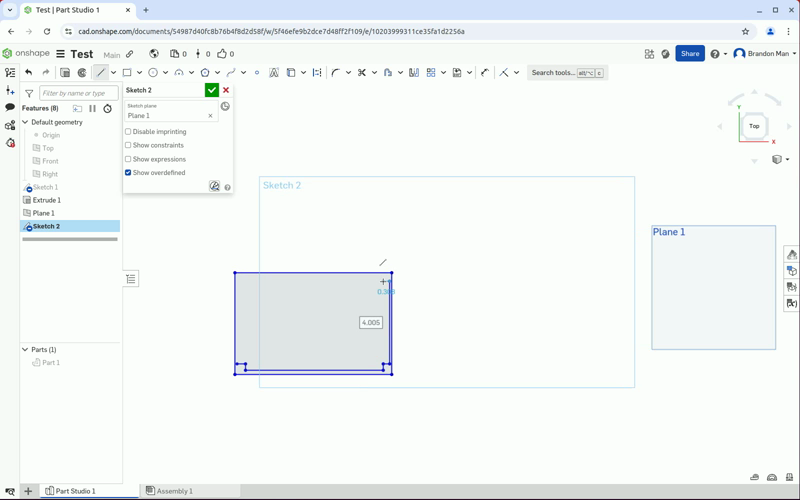
scroll(6)
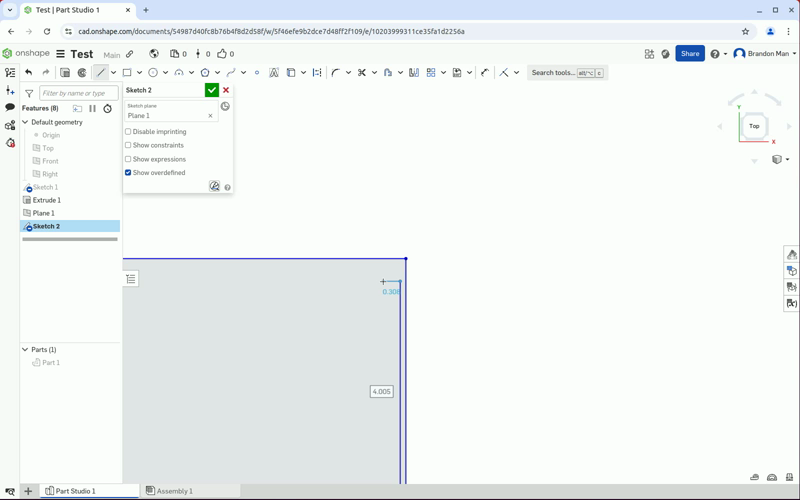
click(383, 281)
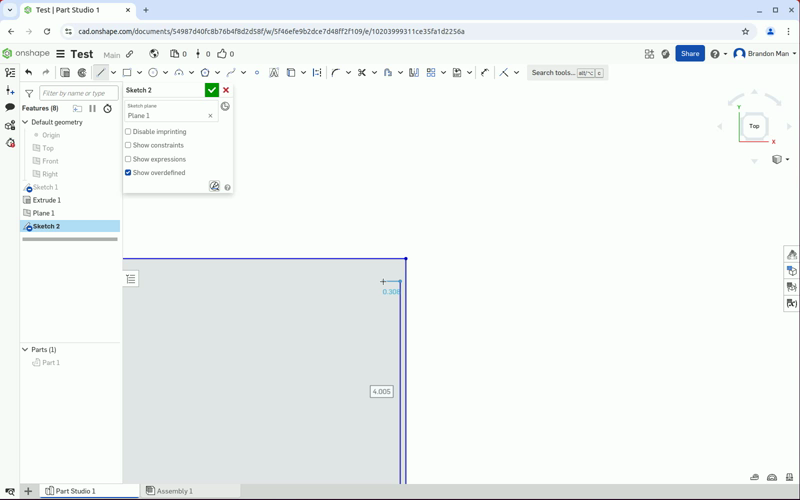
scroll(-6)
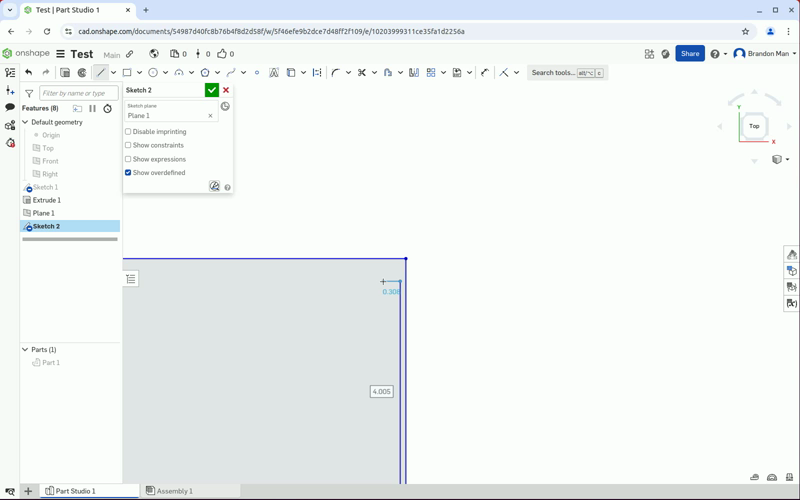
scroll(-6)
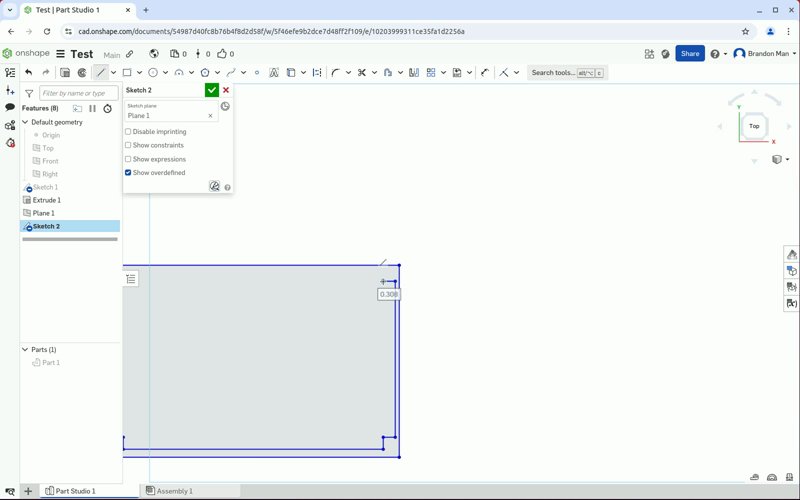
scroll(-6)
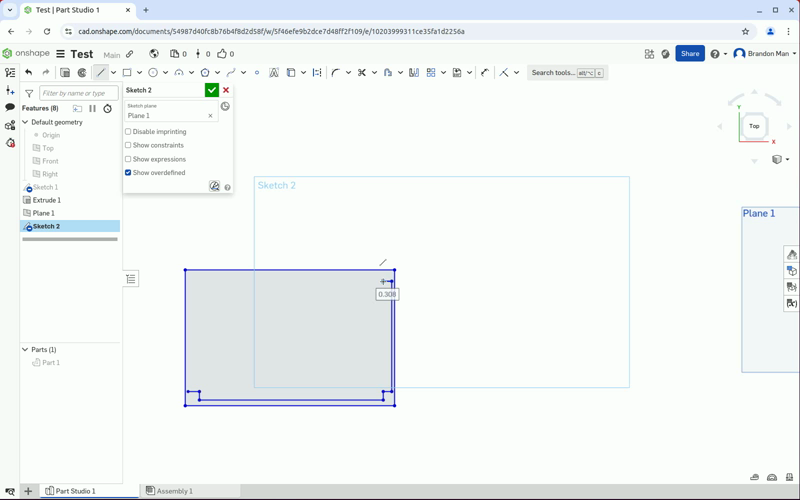
scroll(-6)
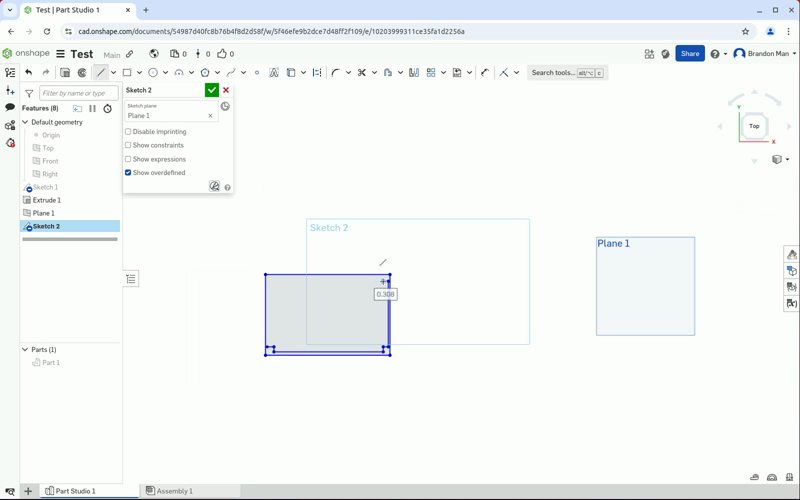
scroll(-6)
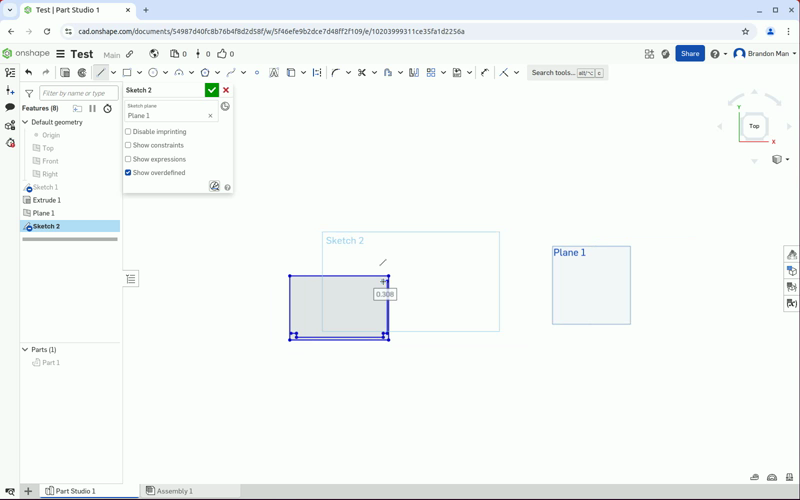
scroll(-6)
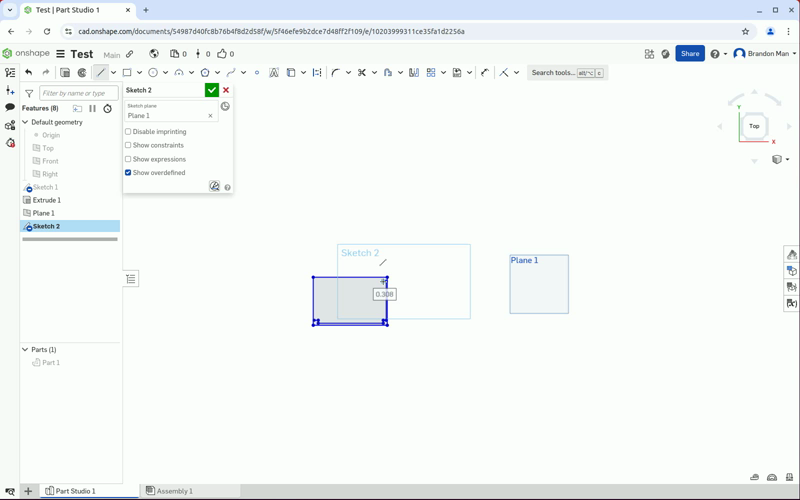
scroll(-6)
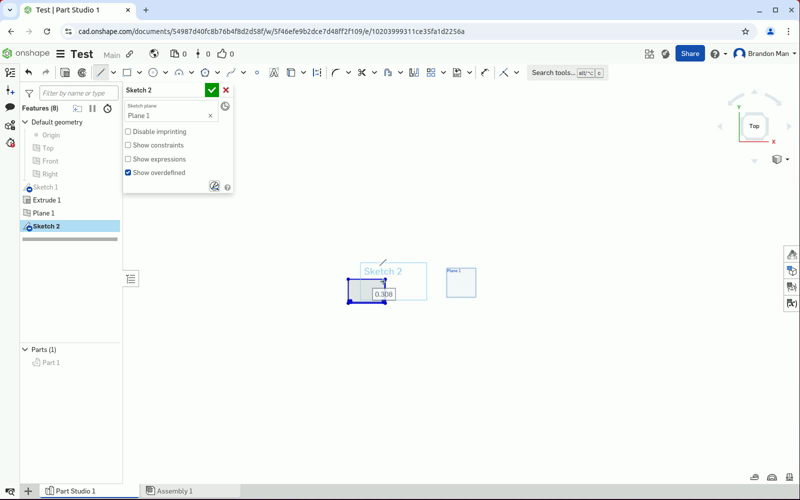
key_up(shift)
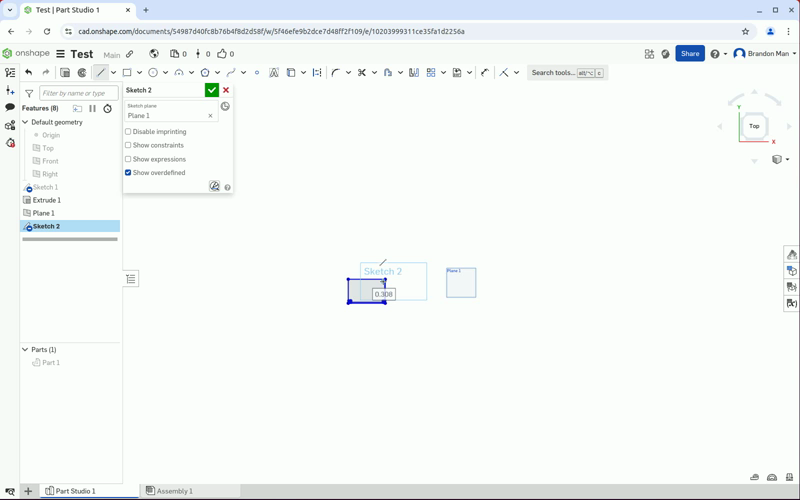
key_down(shift)
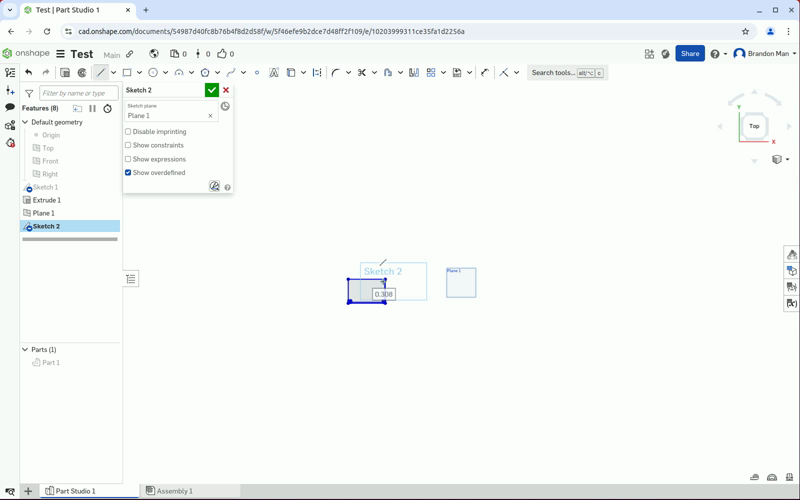
mouse_move(413, 281)
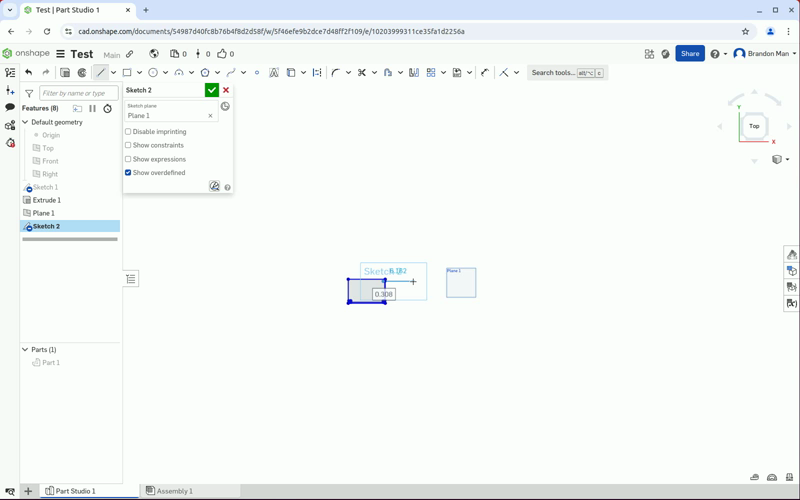
mouse_move(383, 279)
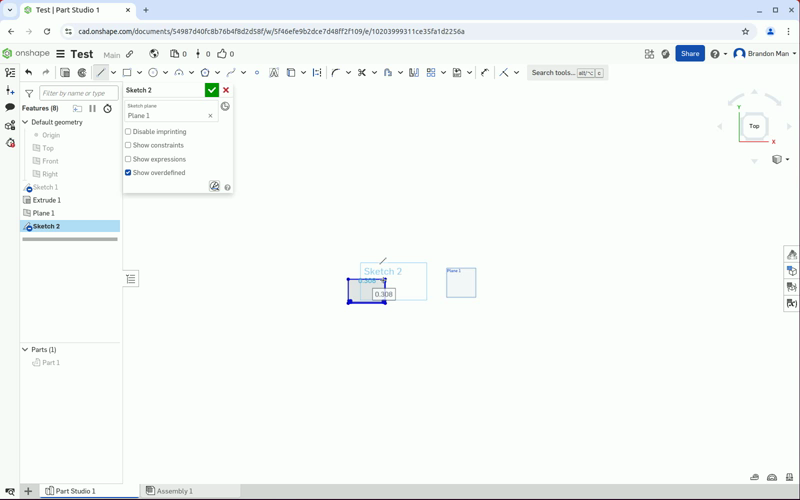
scroll(6)
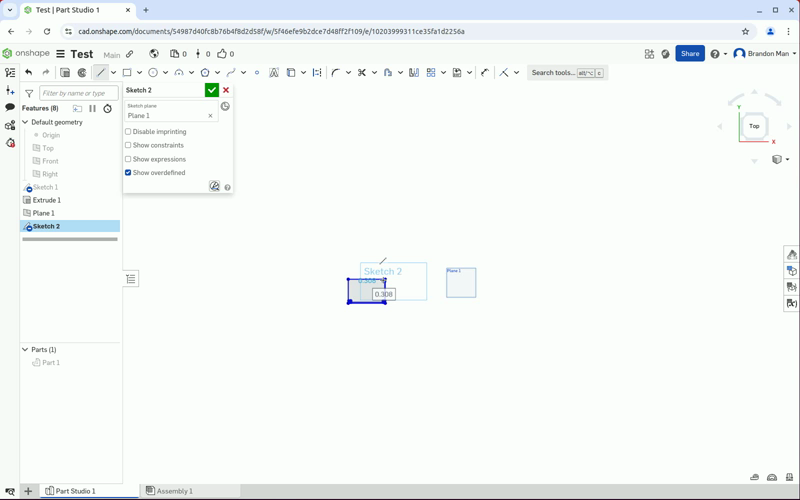
scroll(6)
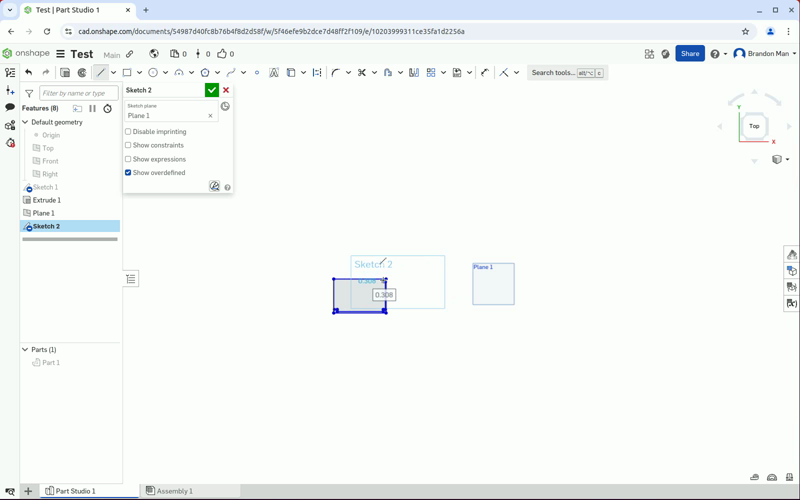
scroll(6)
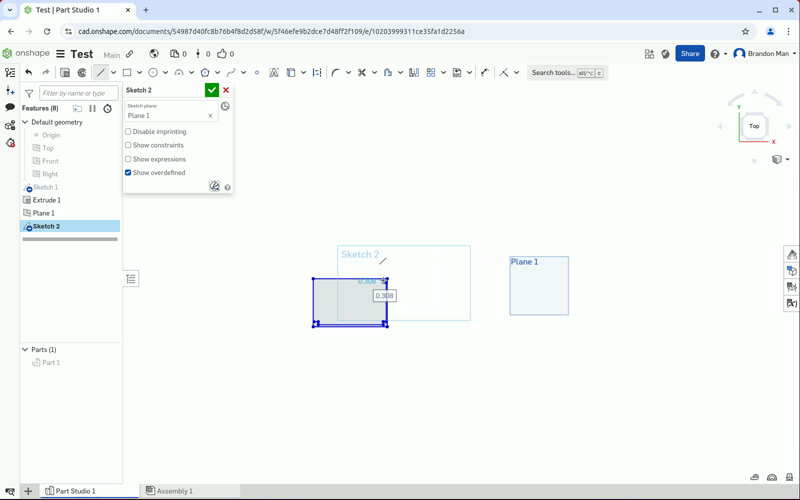
scroll(6)
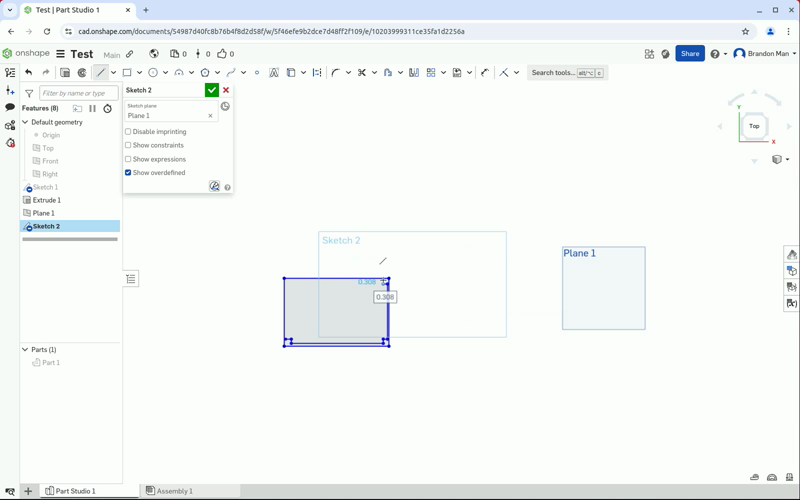
scroll(6)
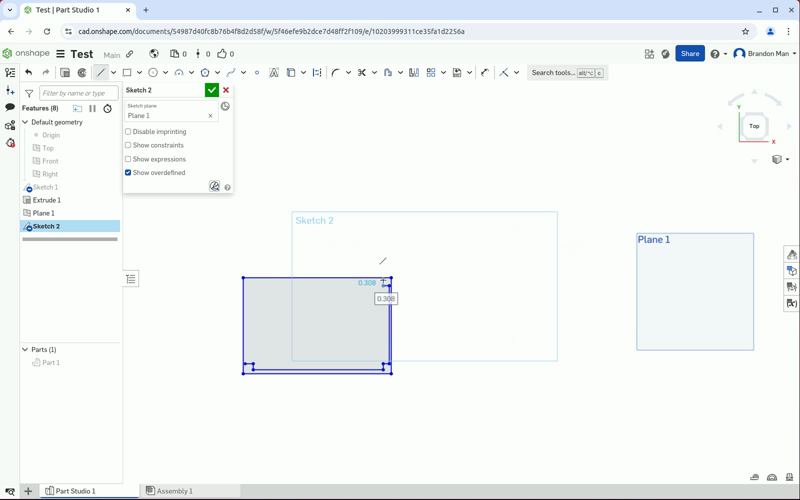
scroll(6)
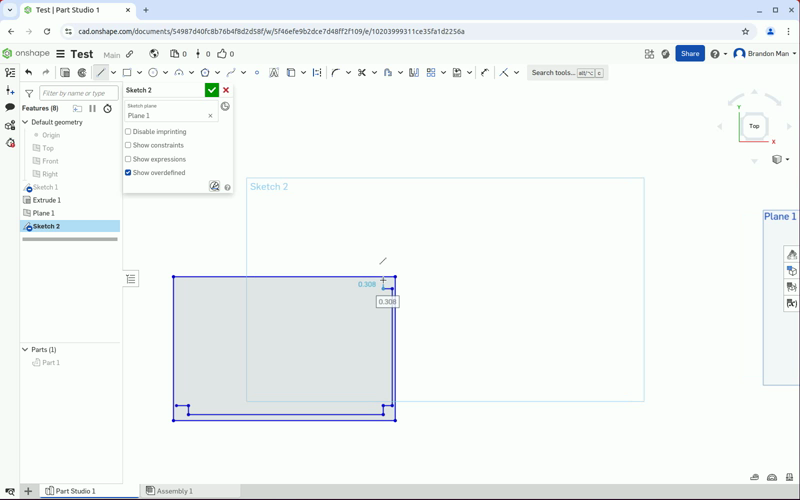
scroll(6)
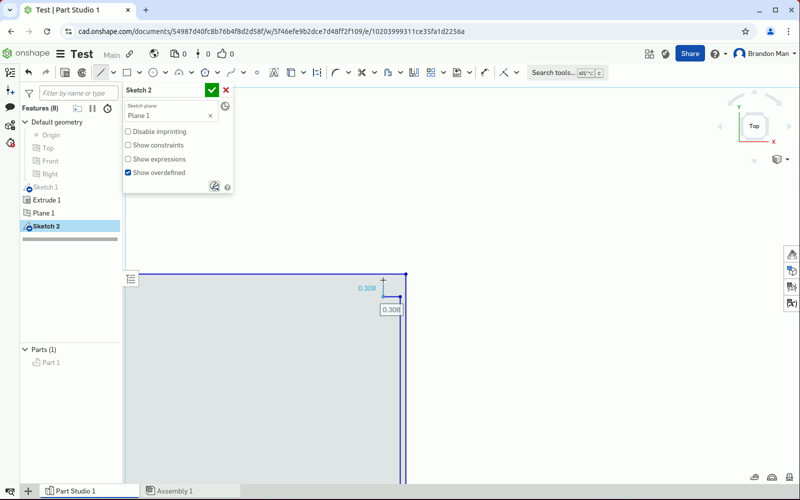
click(383, 279)
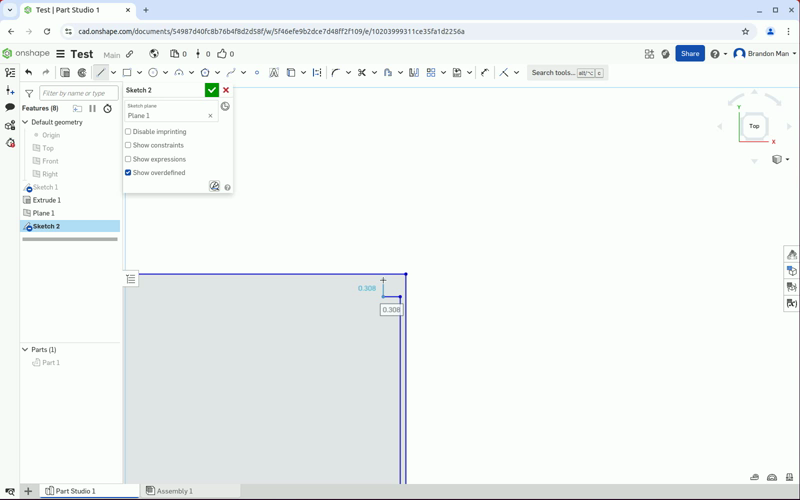
scroll(-6)
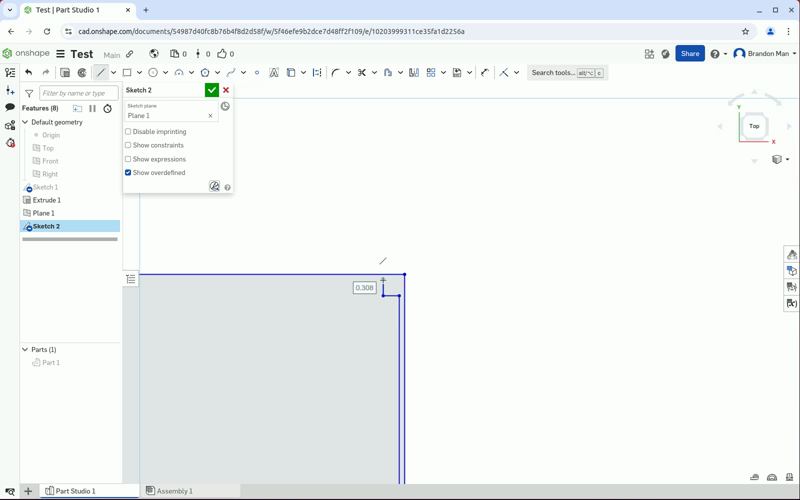
scroll(-6)
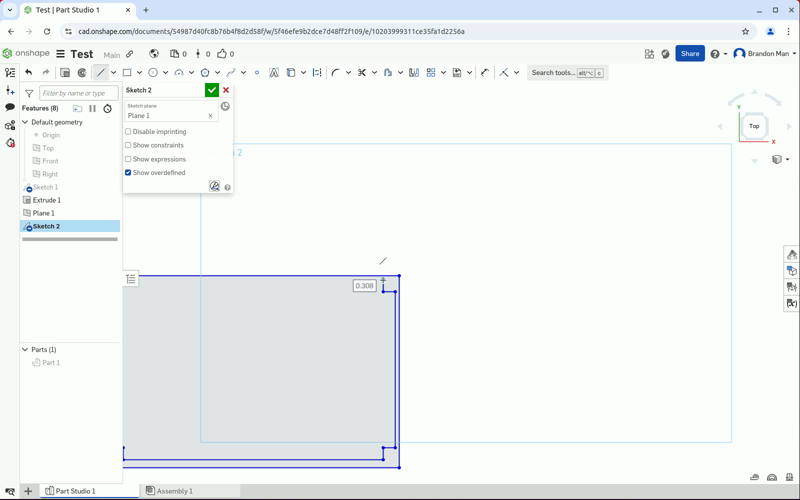
scroll(-6)
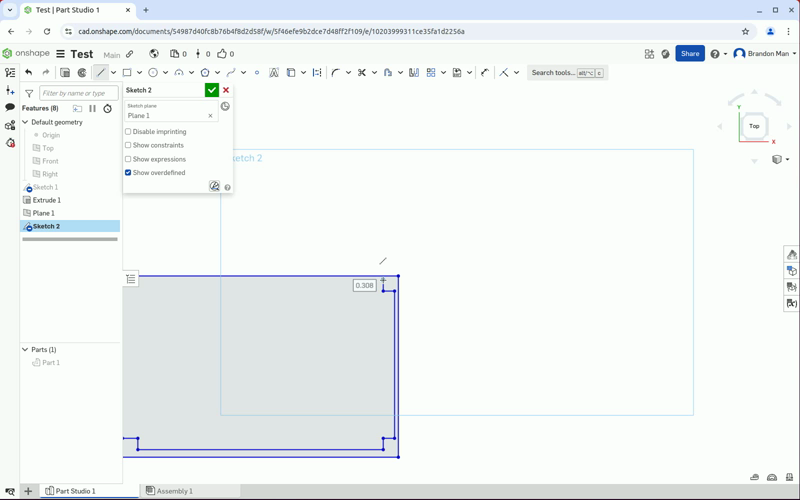
scroll(-6)
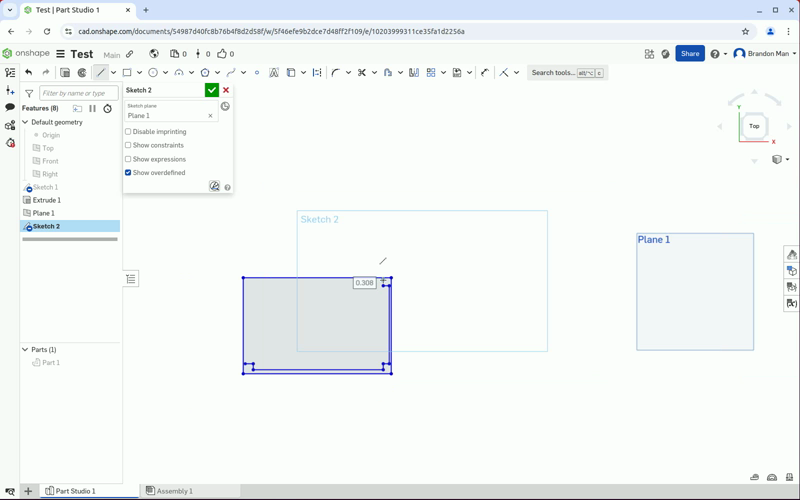
scroll(-6)
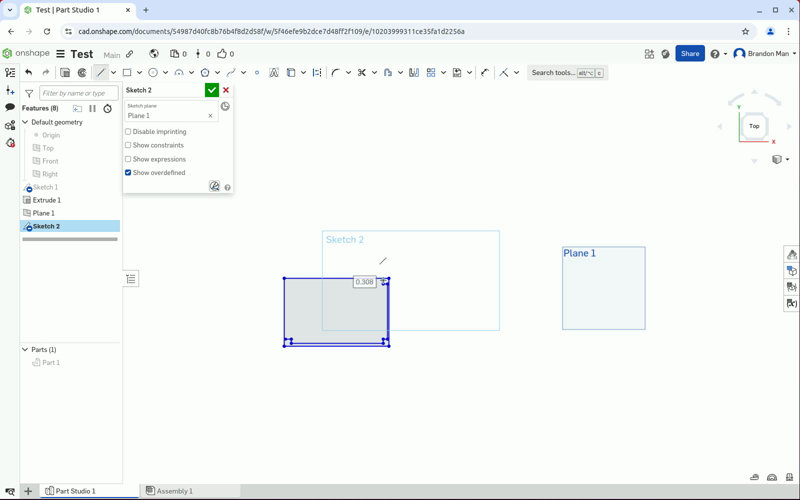
scroll(-6)
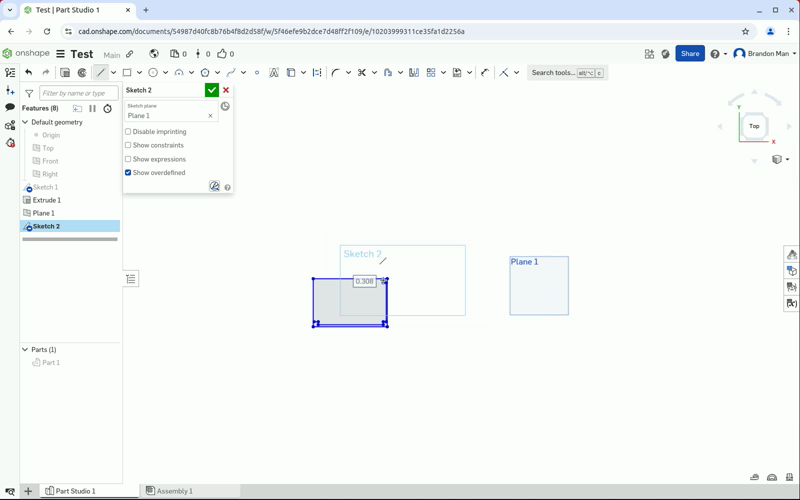
scroll(-6)
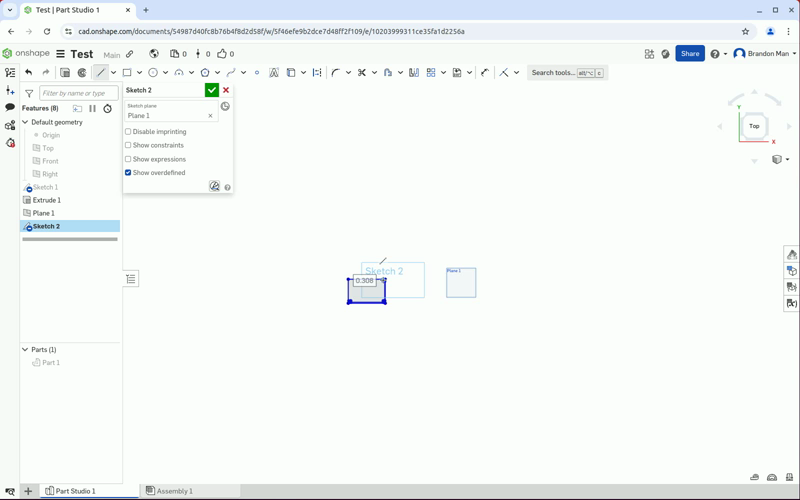
key_up(shift)
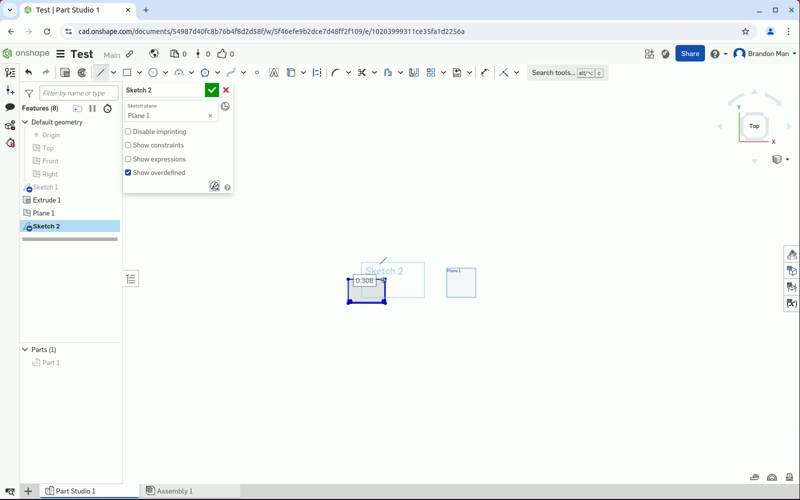
key_down(shift)
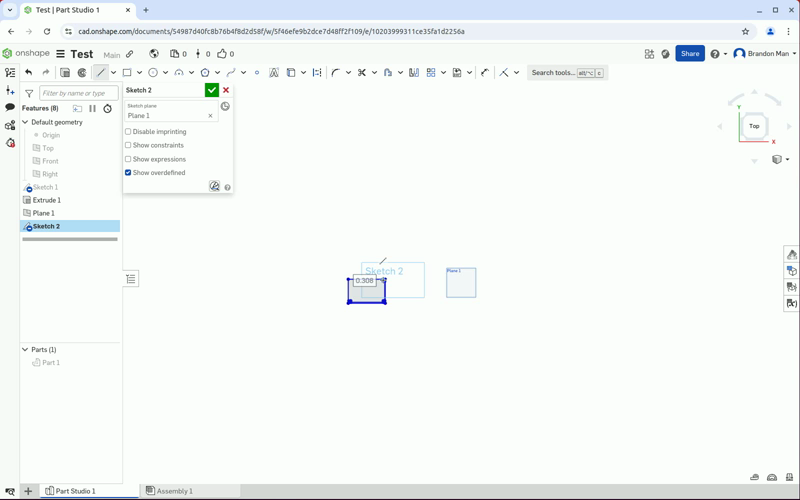
mouse_move(413, 279)
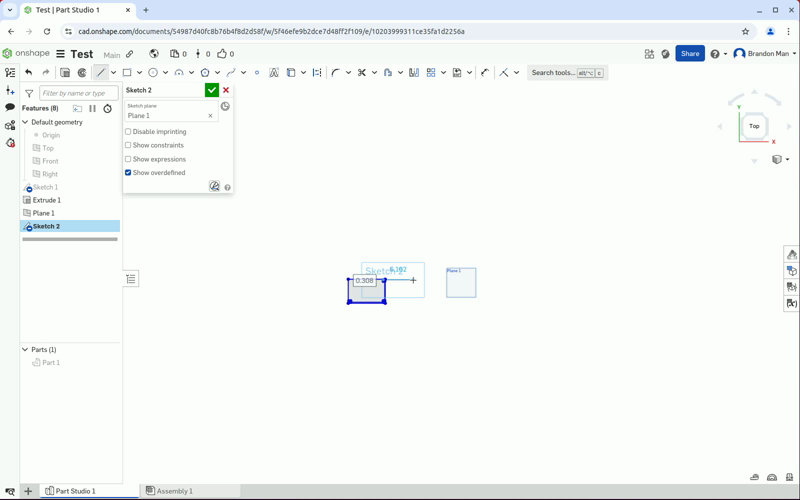
mouse_move(350, 279)
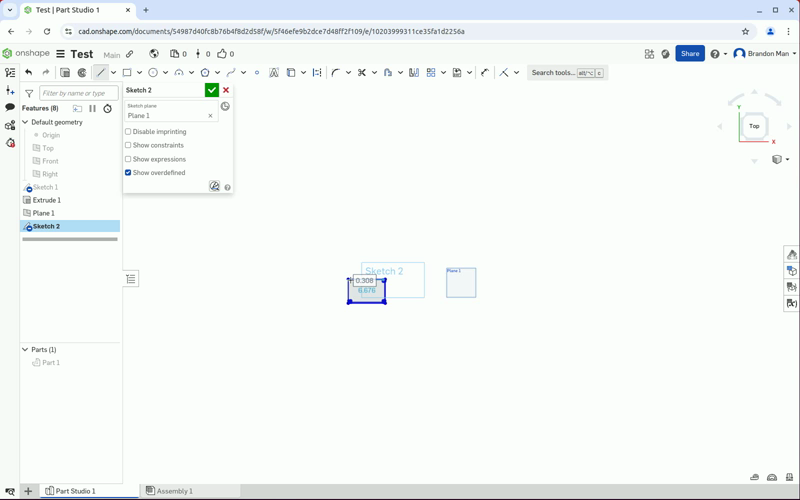
scroll(6)
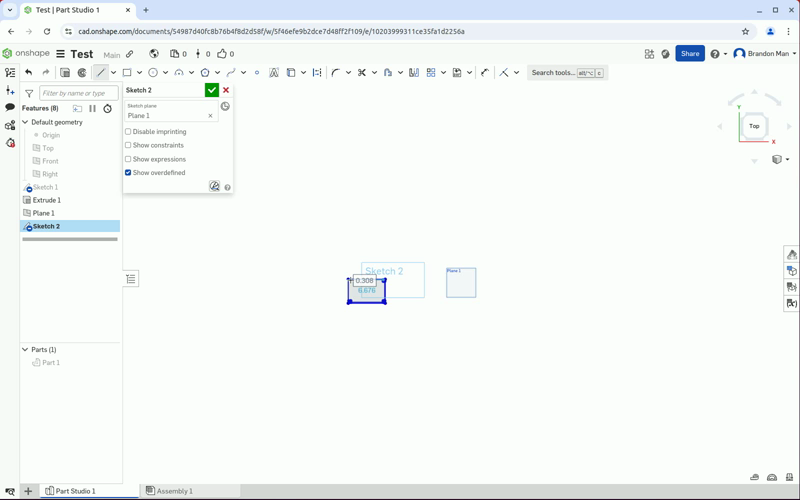
scroll(6)
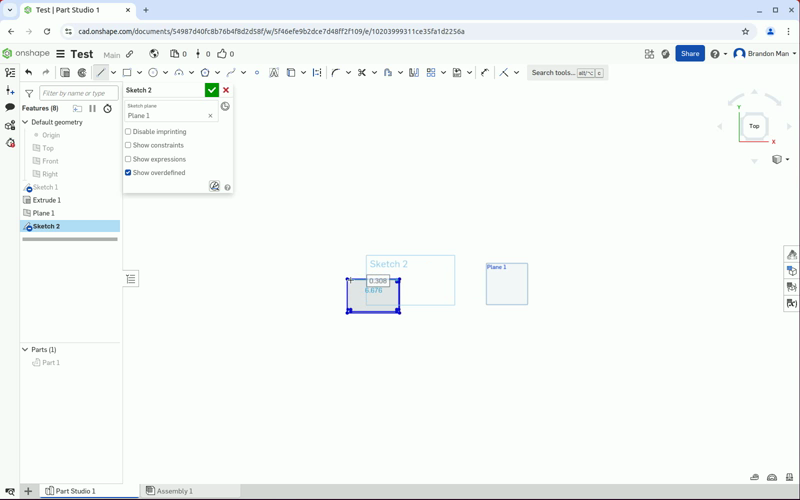
scroll(6)
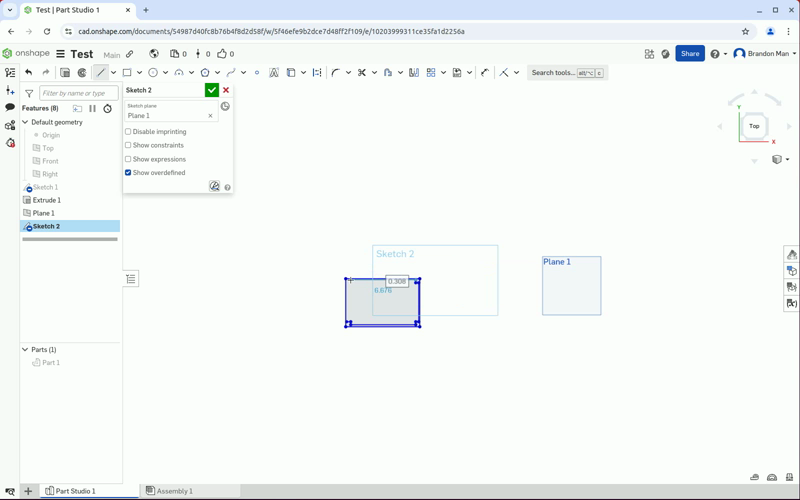
scroll(6)
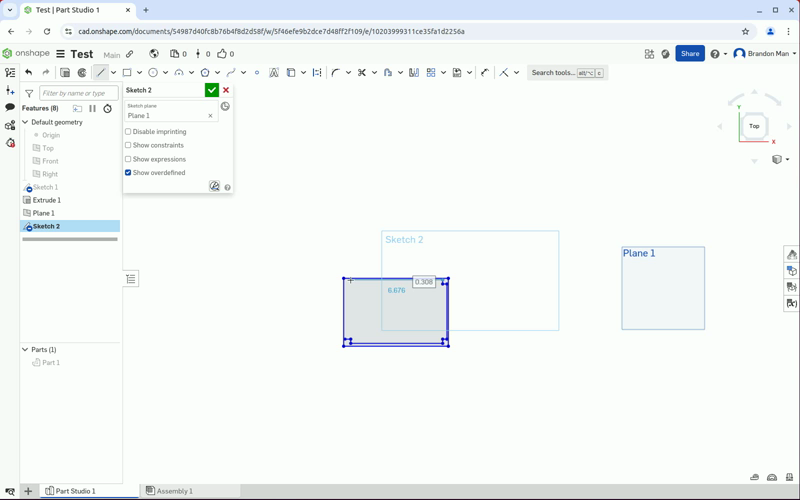
scroll(6)
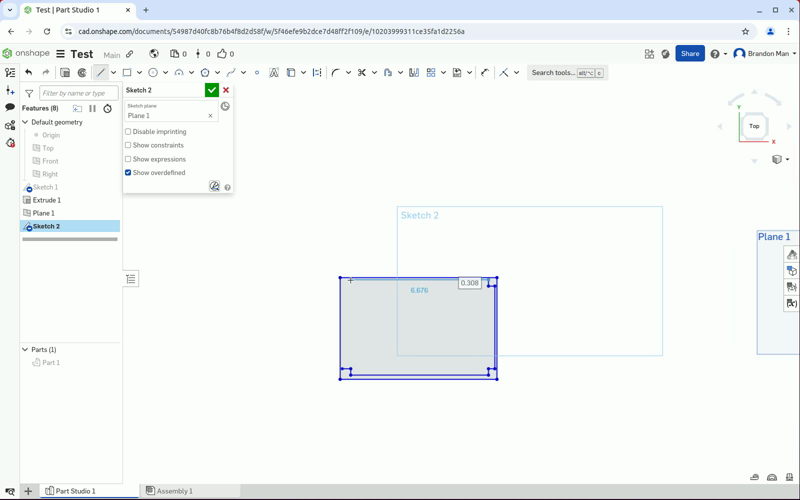
scroll(6)
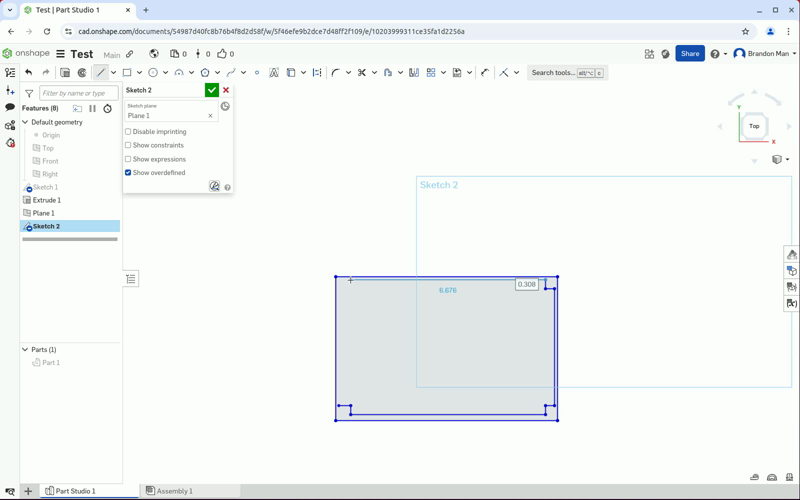
scroll(6)
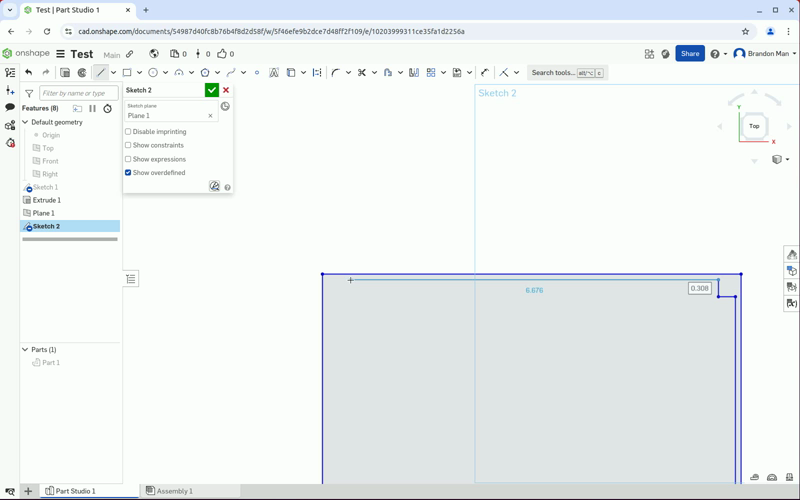
click(350, 279)
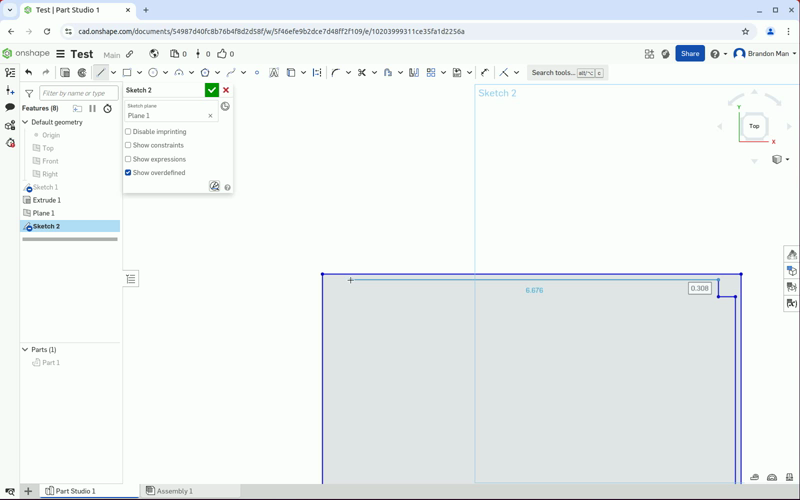
scroll(-6)
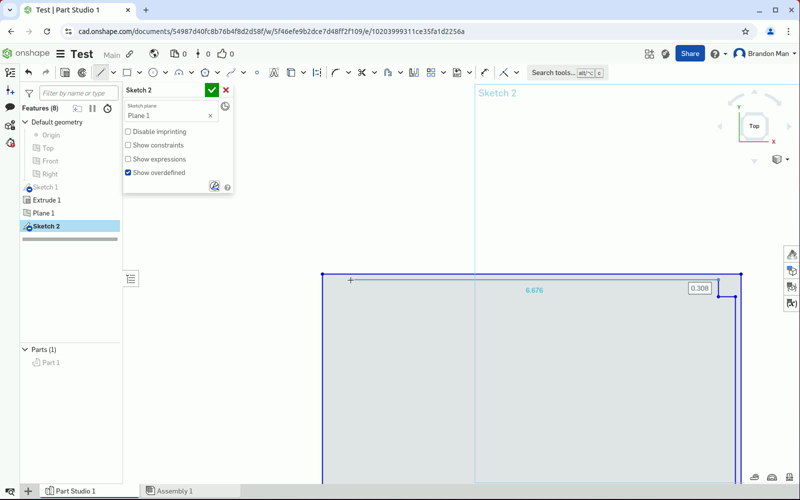
scroll(-6)
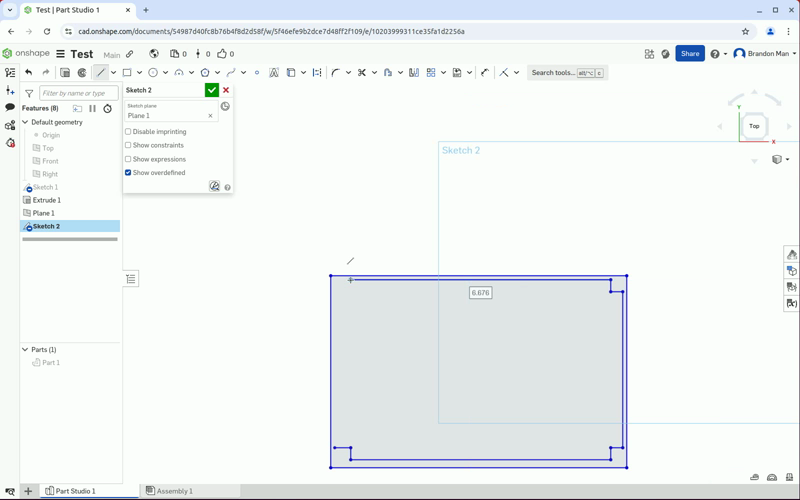
scroll(-6)
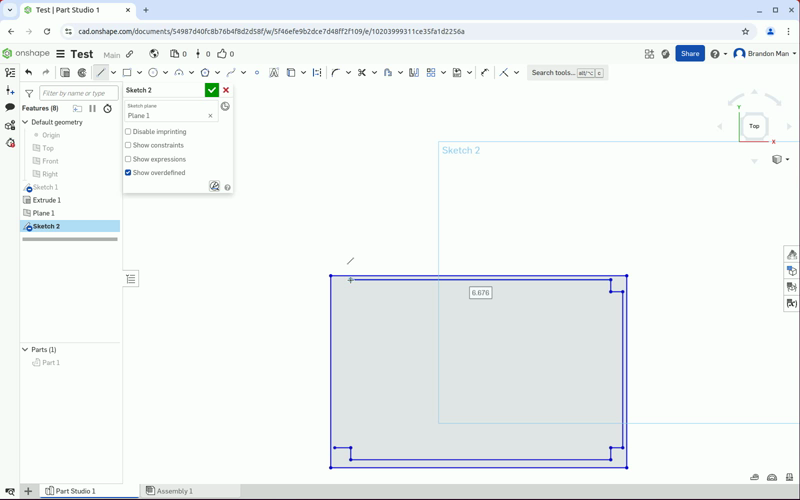
scroll(-6)
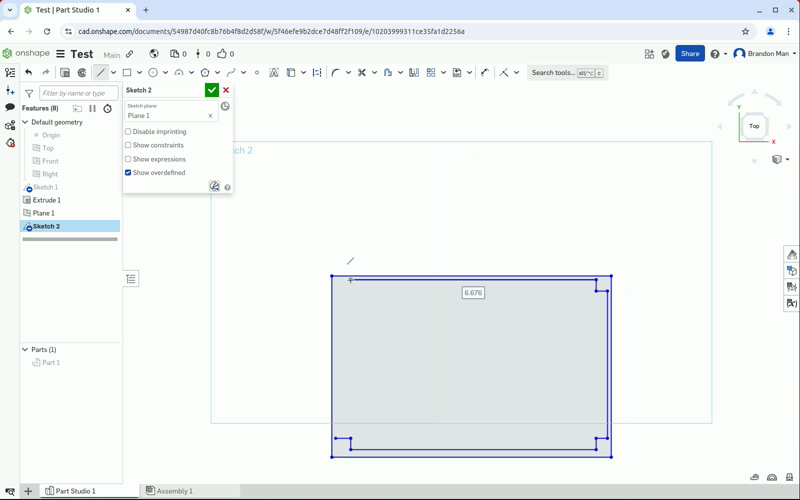
scroll(-6)
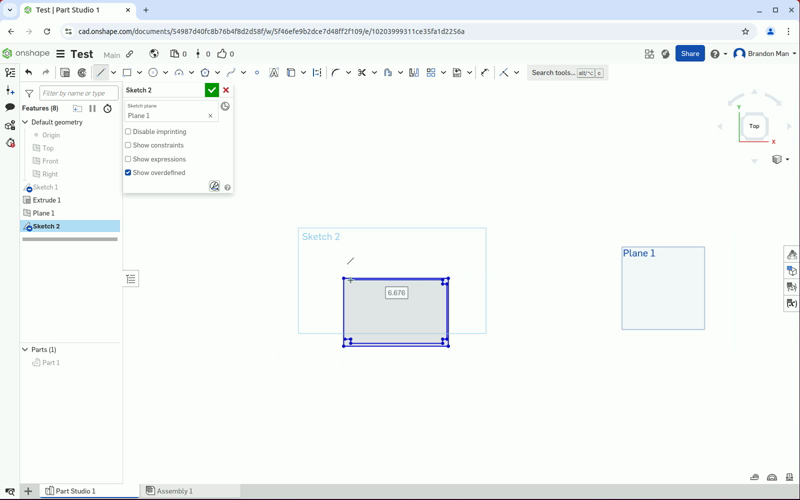
scroll(-6)
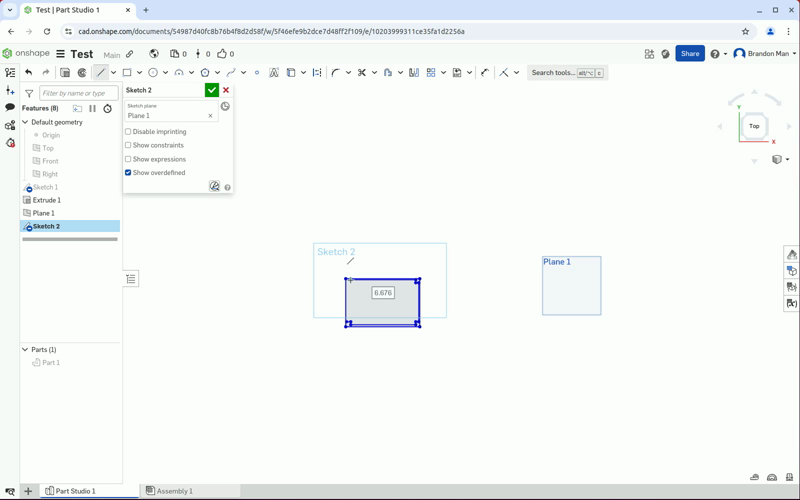
scroll(-6)
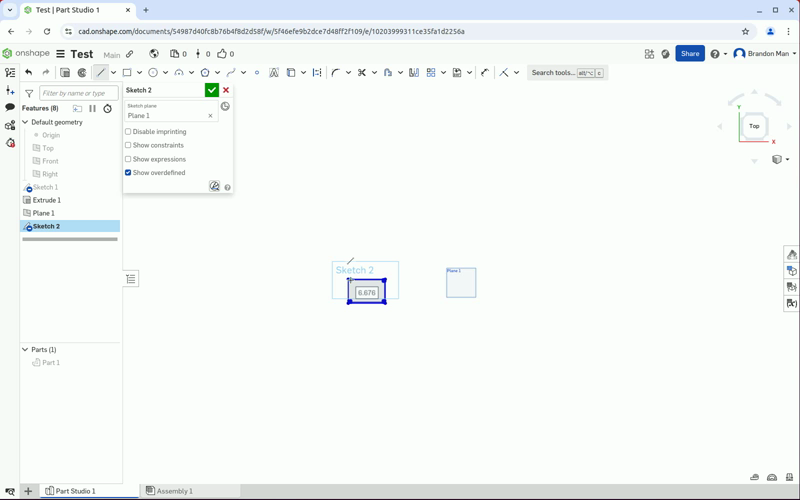
key_up(shift)
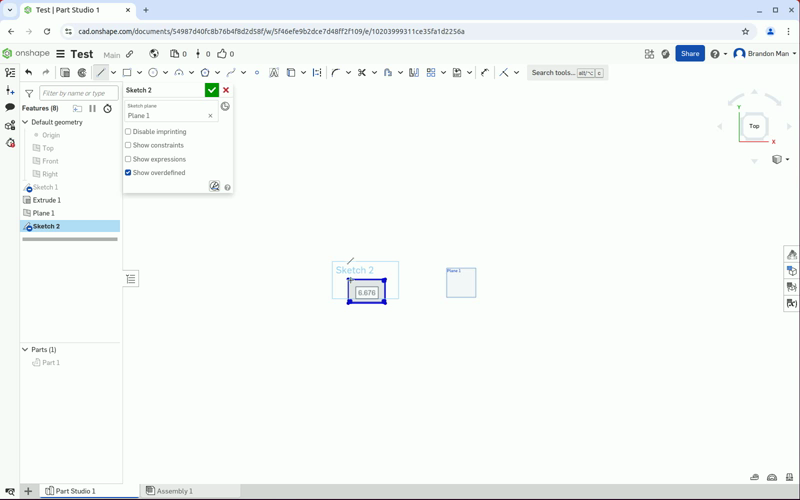
key_down(shift)
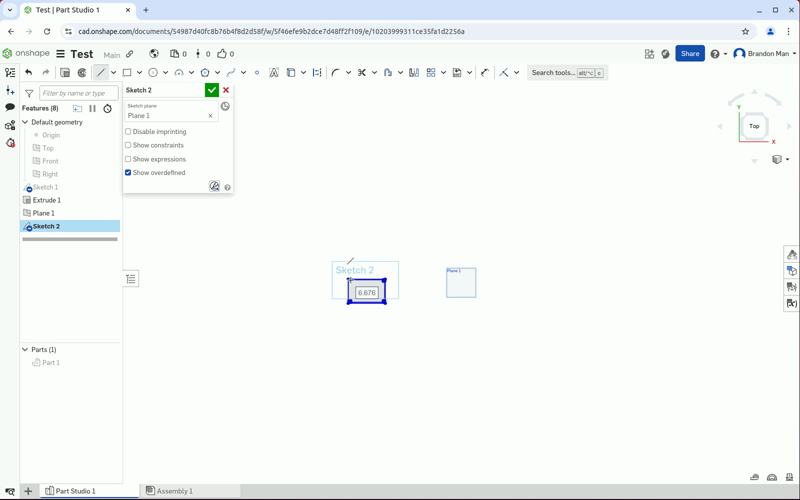
mouse_move(380, 279)
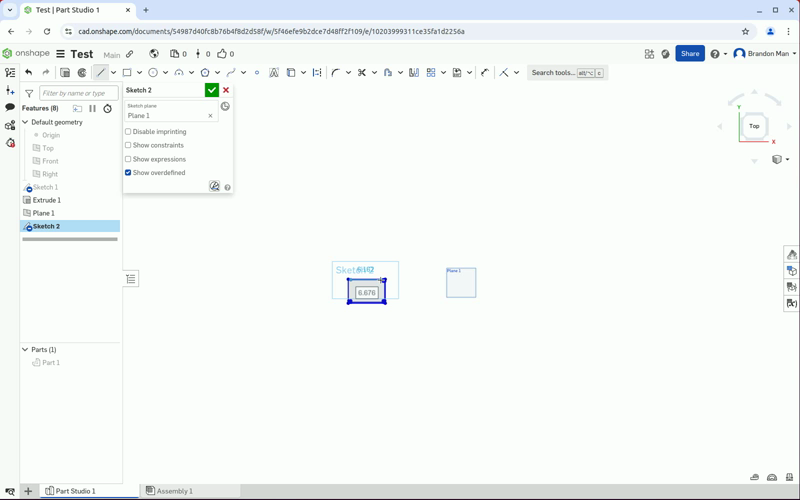
mouse_move(350, 281)
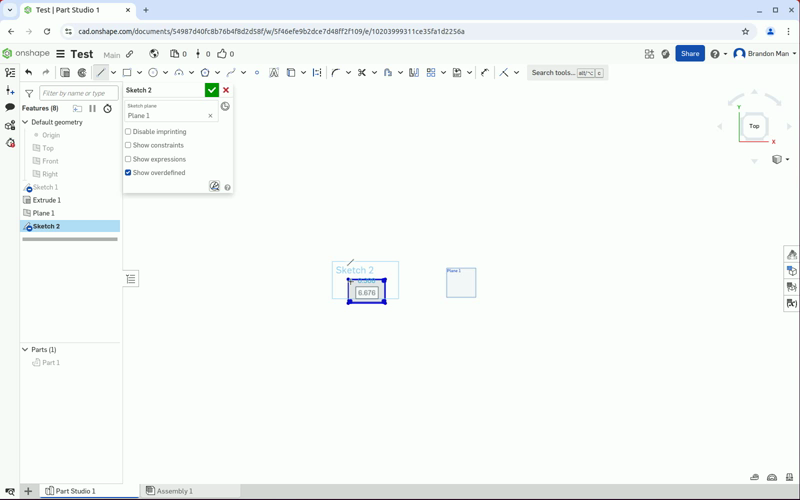
scroll(6)
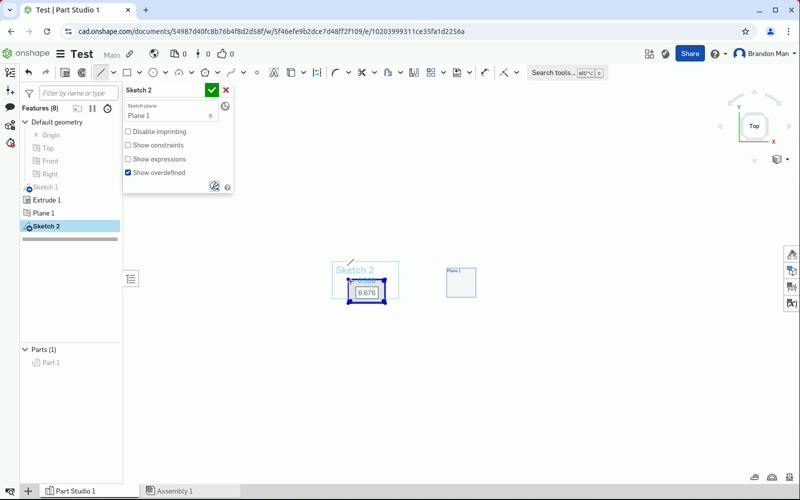
scroll(6)
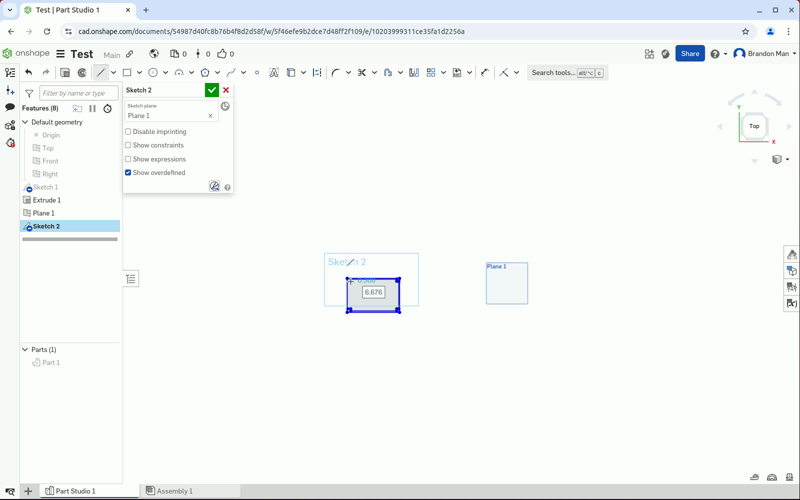
scroll(6)
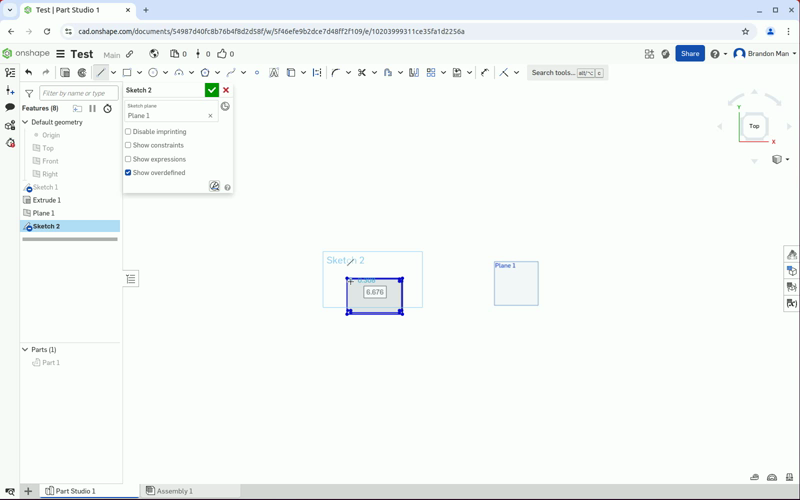
scroll(6)
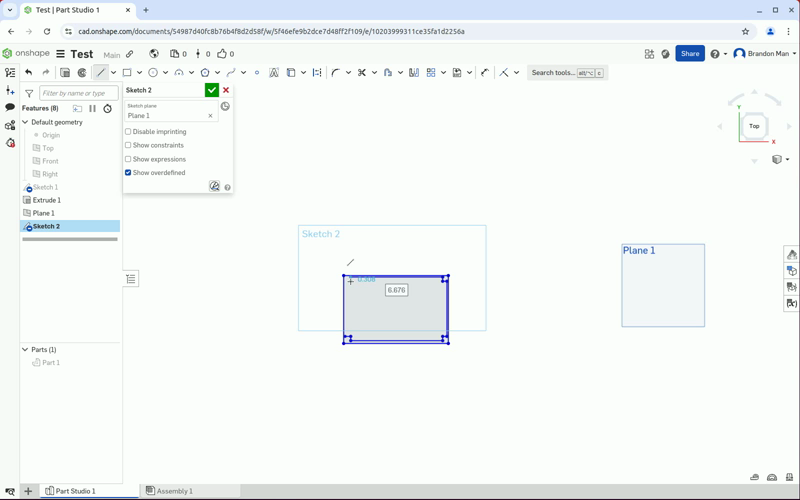
scroll(6)
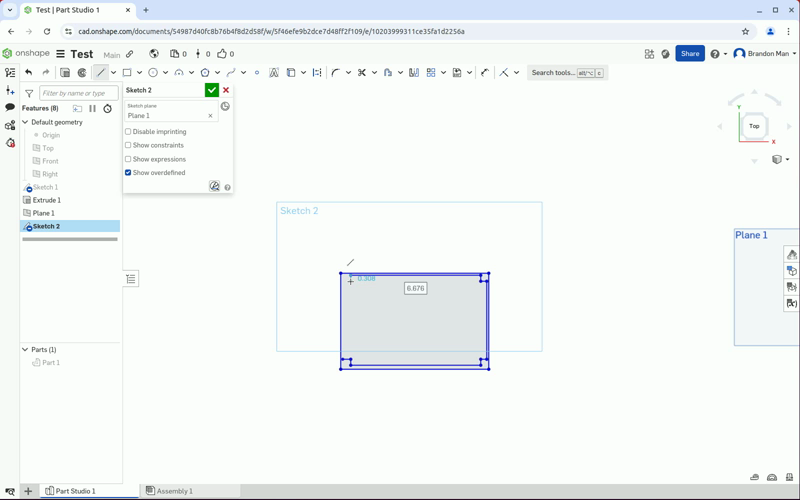
scroll(6)
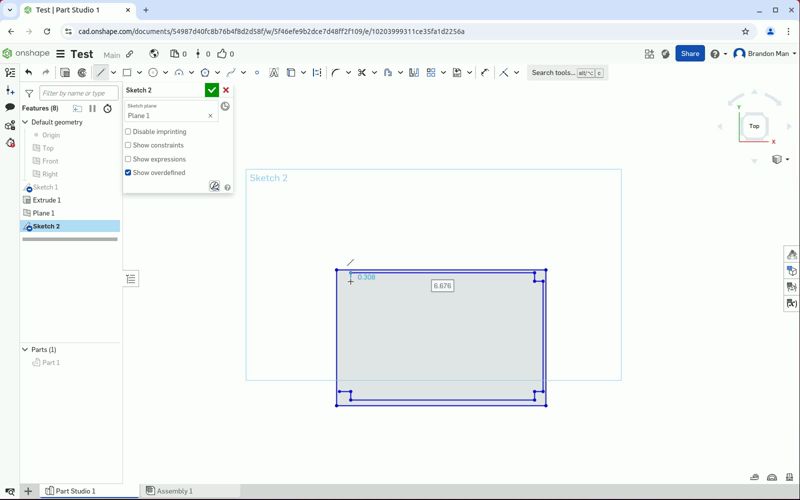
scroll(6)
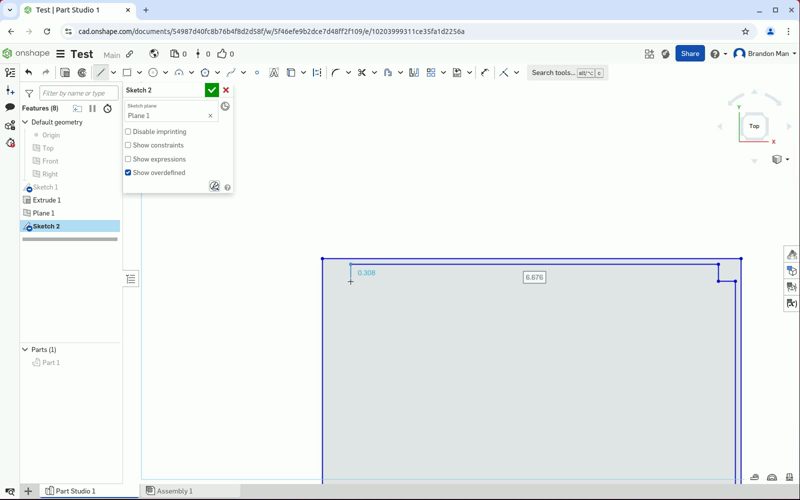
click(350, 281)
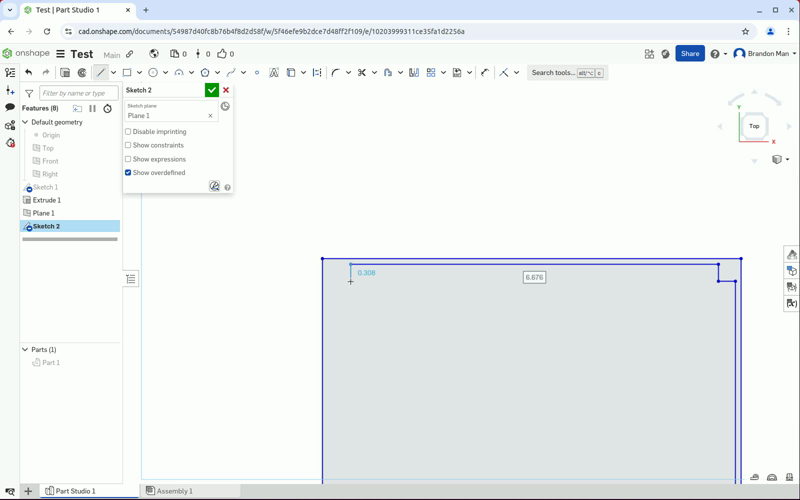
scroll(-6)
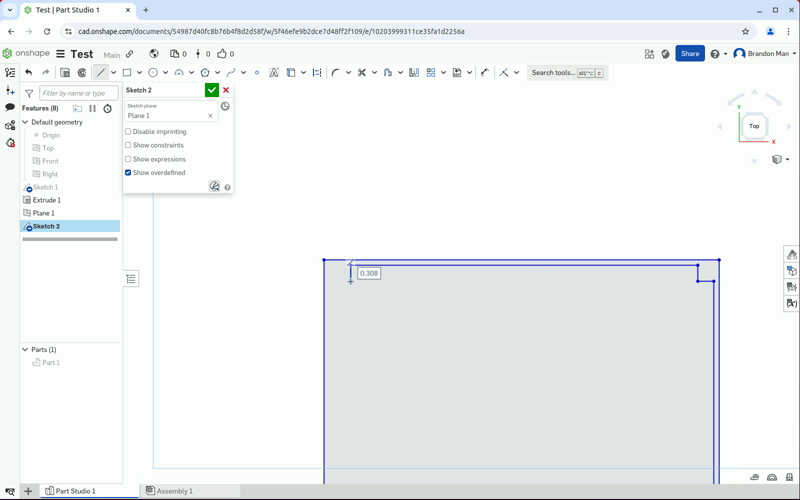
scroll(-6)
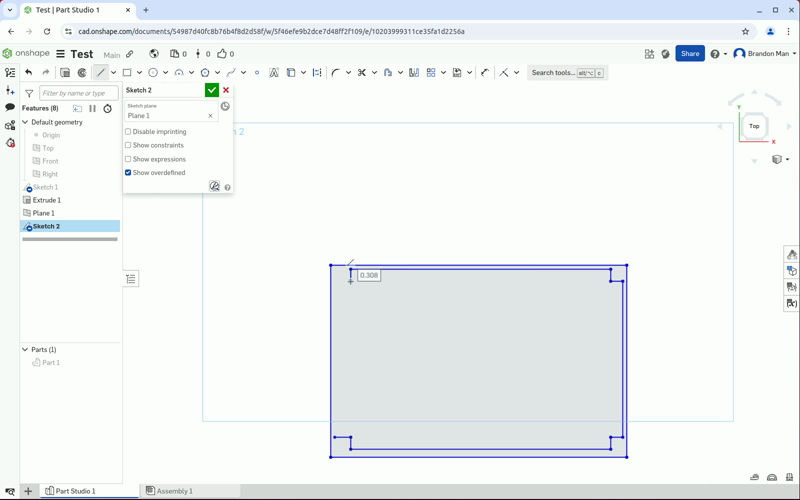
scroll(-6)
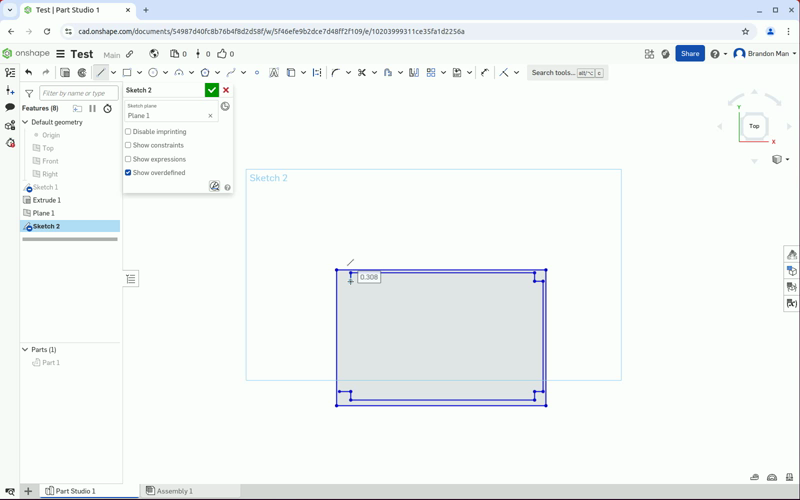
scroll(-6)
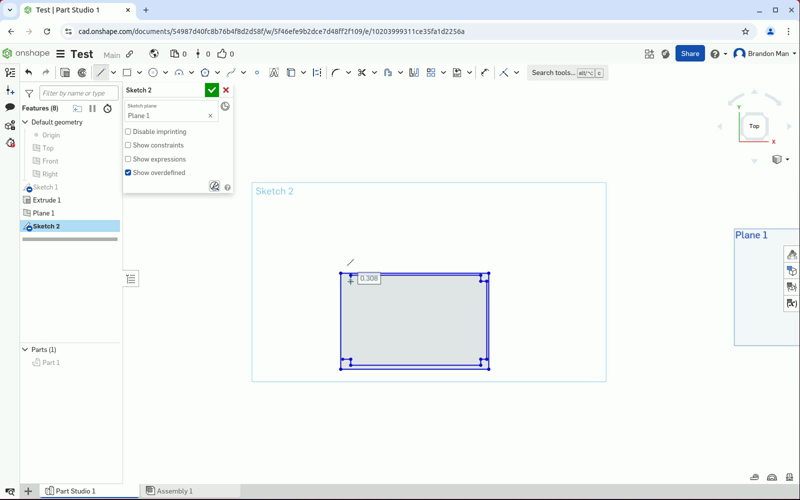
scroll(-6)
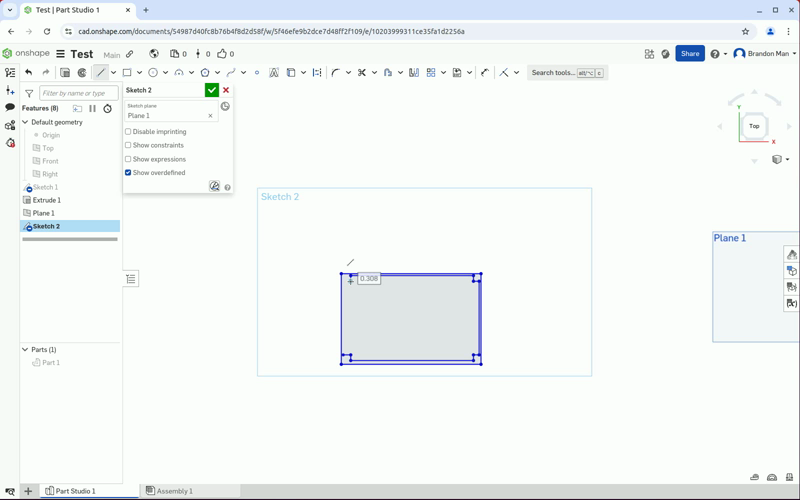
scroll(-6)
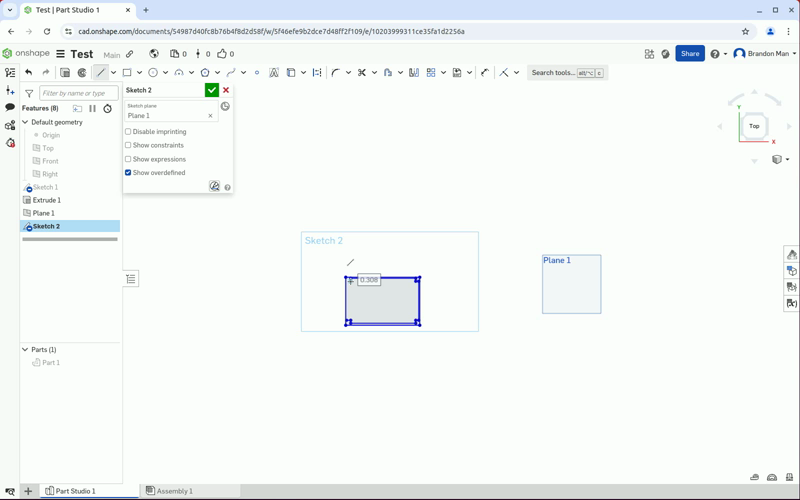
scroll(-6)
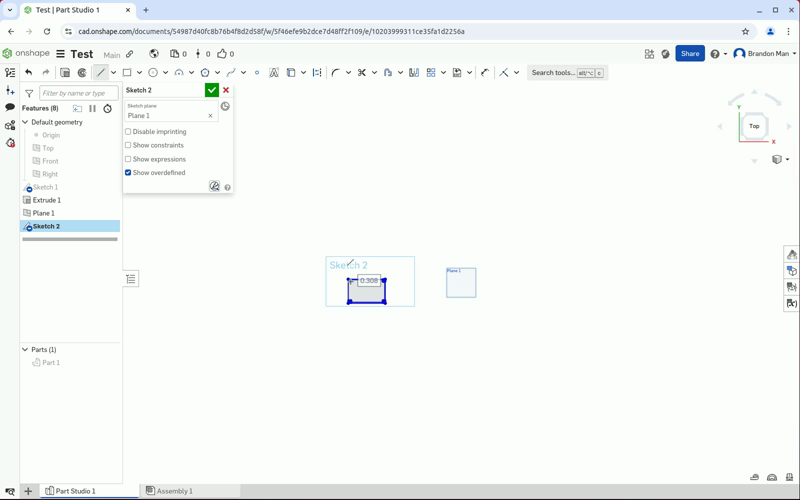
key_up(shift)
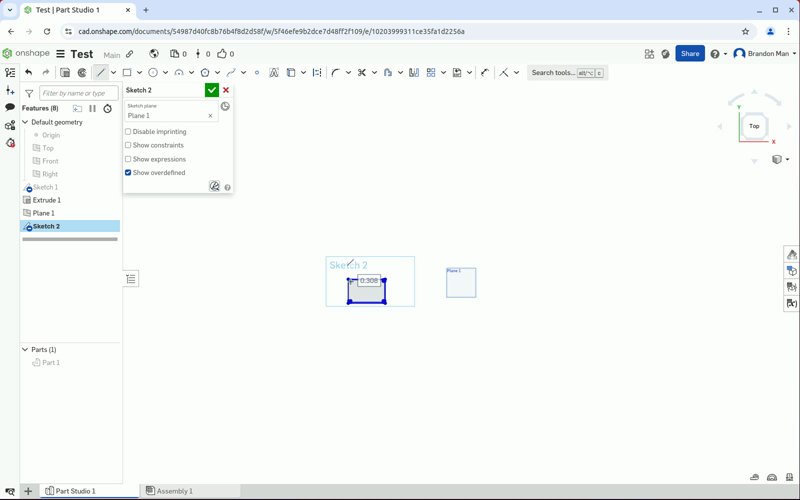
key_down(shift)
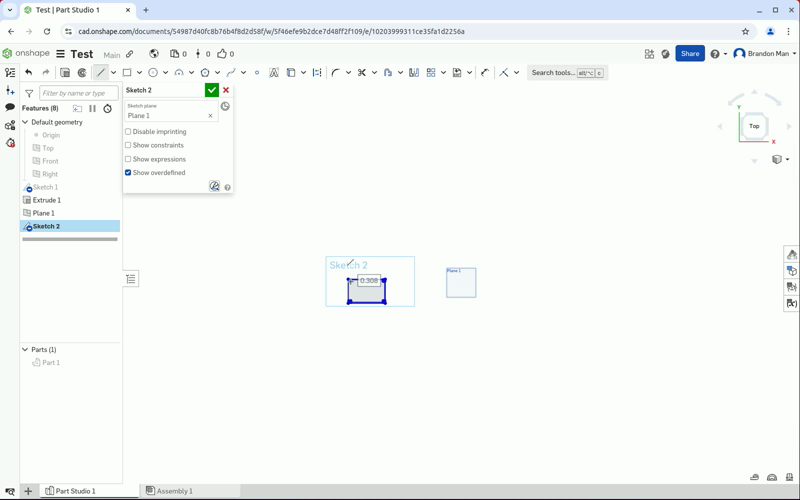
mouse_move(380, 281)
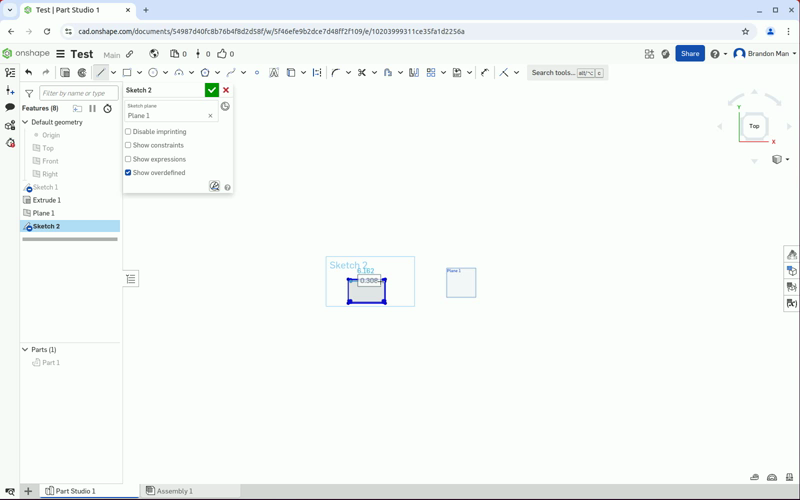
mouse_move(348, 281)
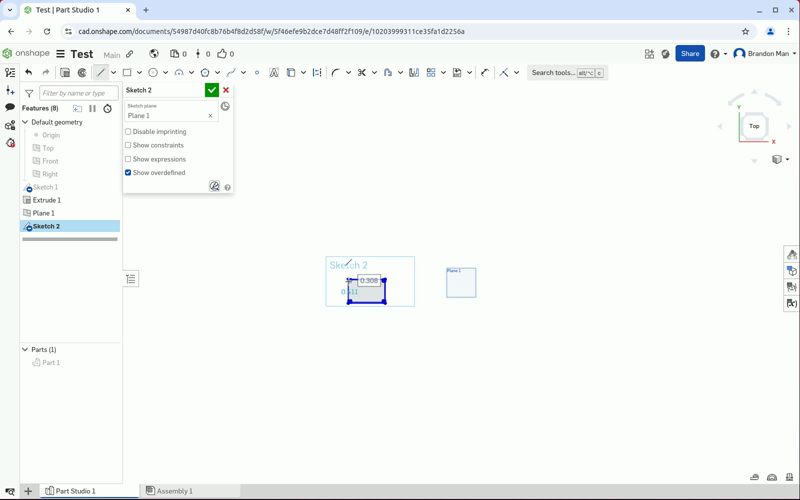
scroll(6)
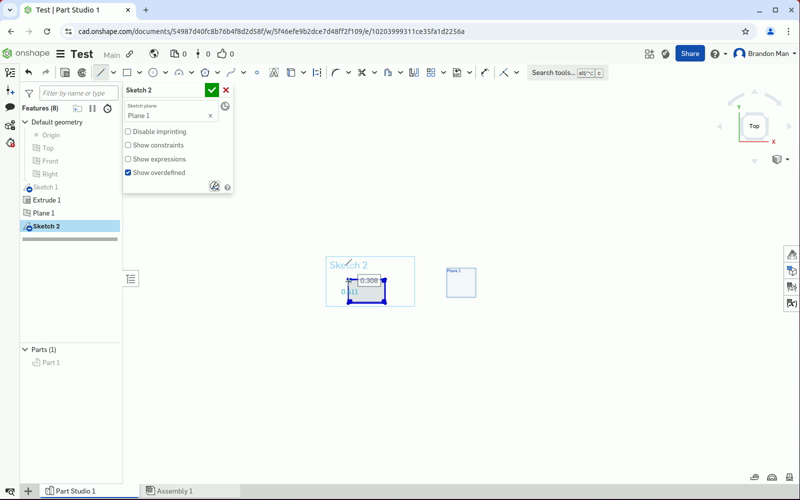
scroll(6)
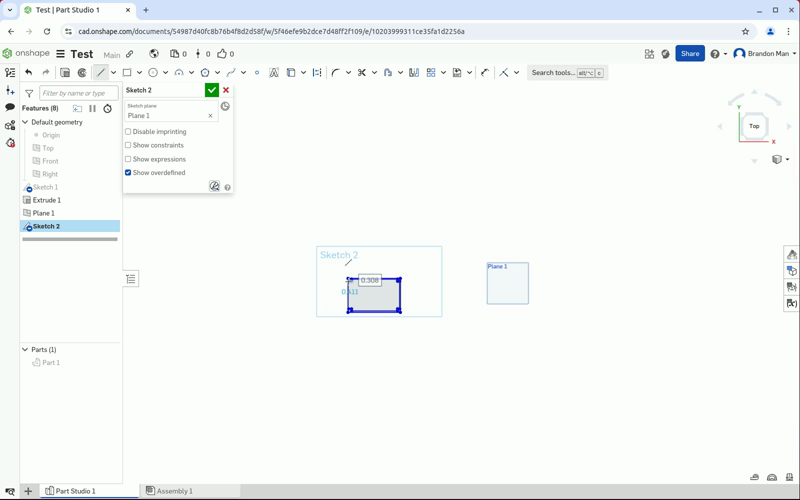
scroll(6)
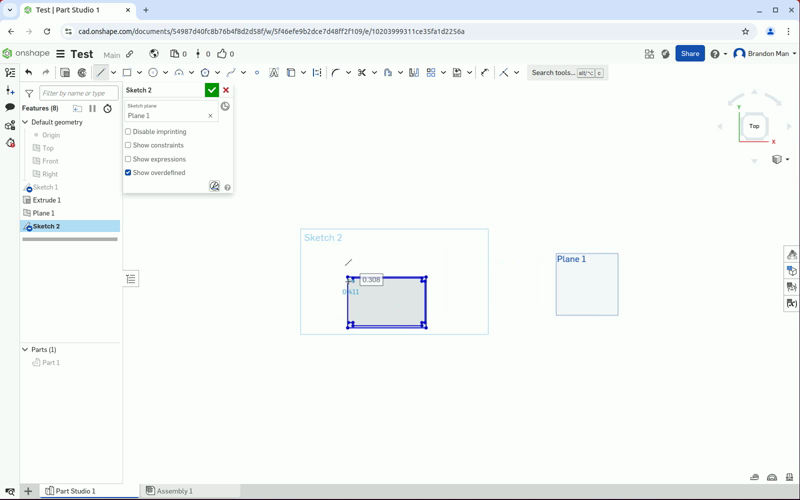
scroll(6)
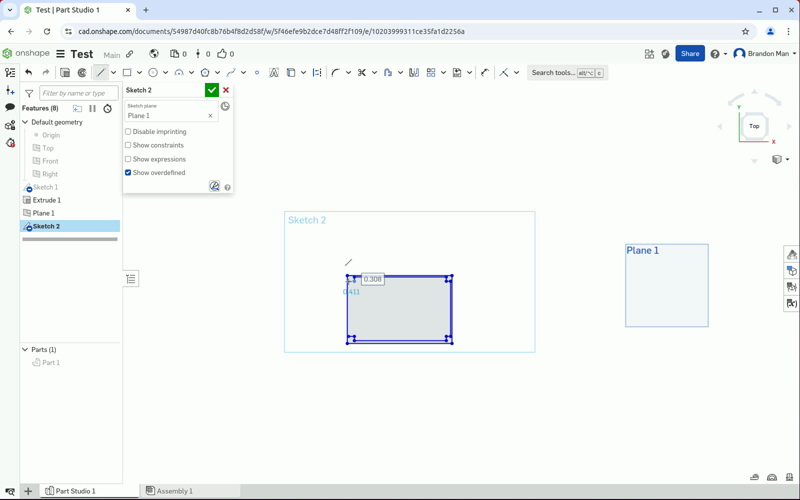
scroll(6)
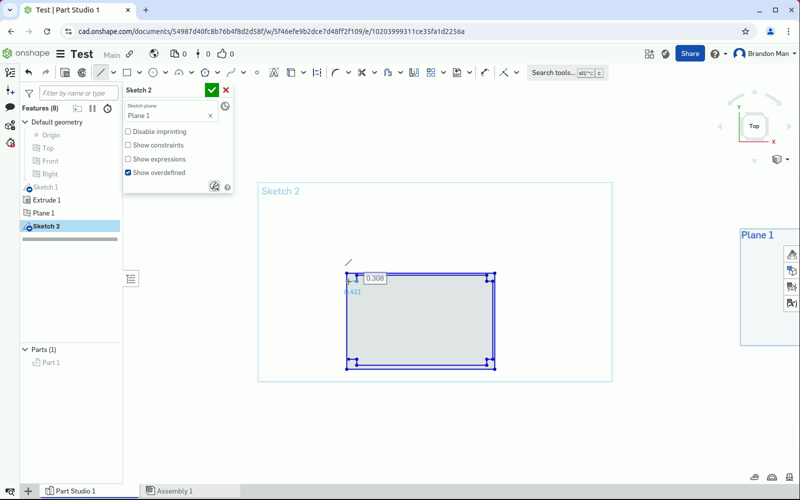
scroll(6)
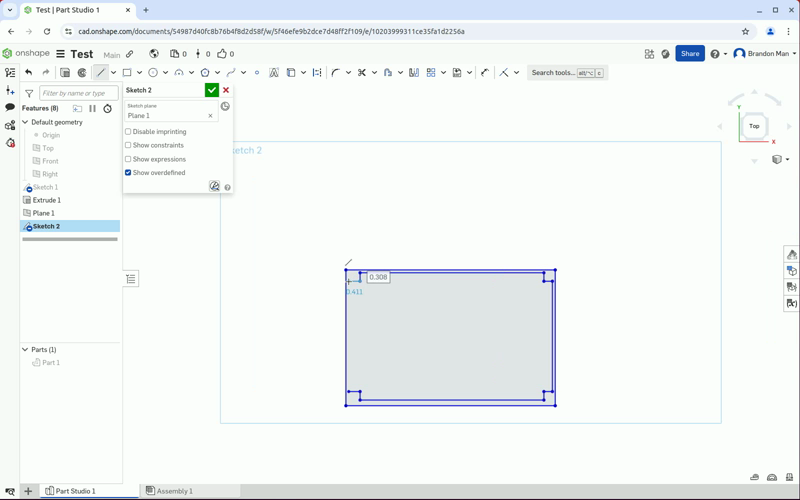
scroll(6)
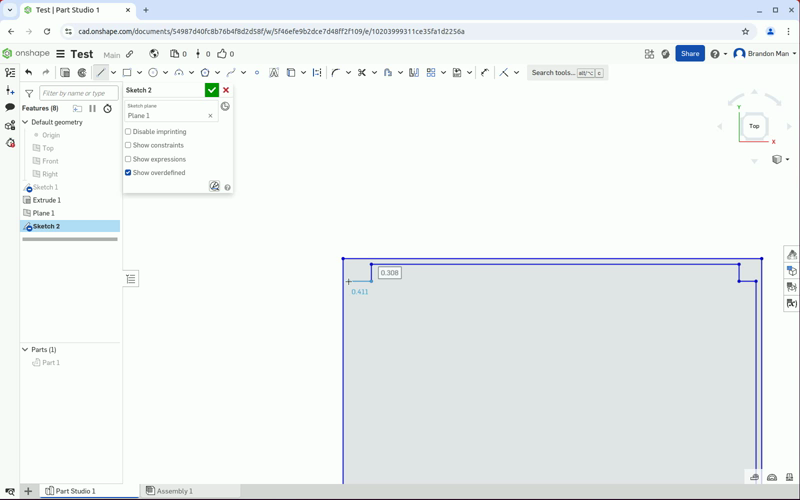
click(348, 281)
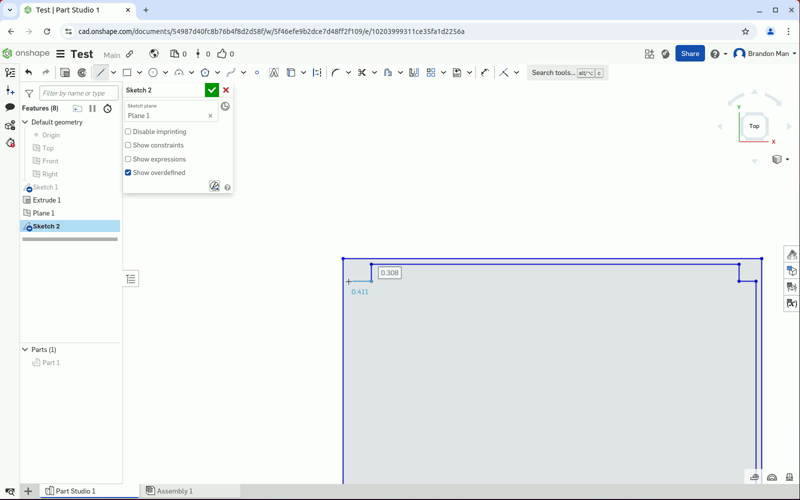
scroll(-6)
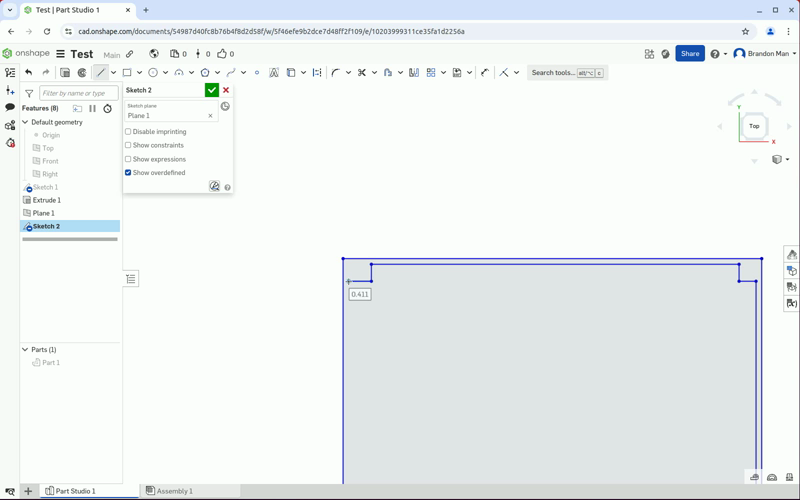
scroll(-6)
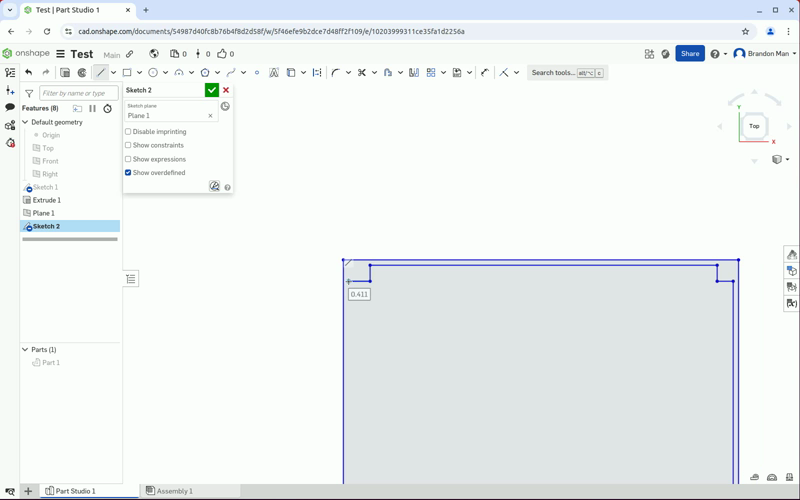
scroll(-6)
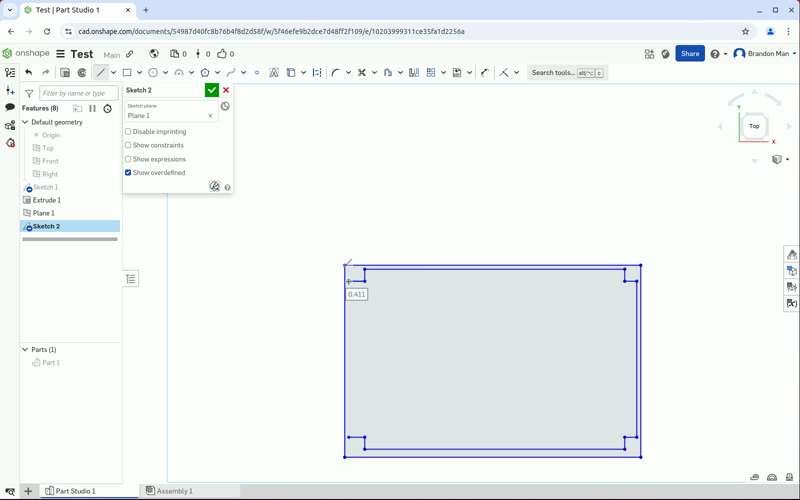
scroll(-6)
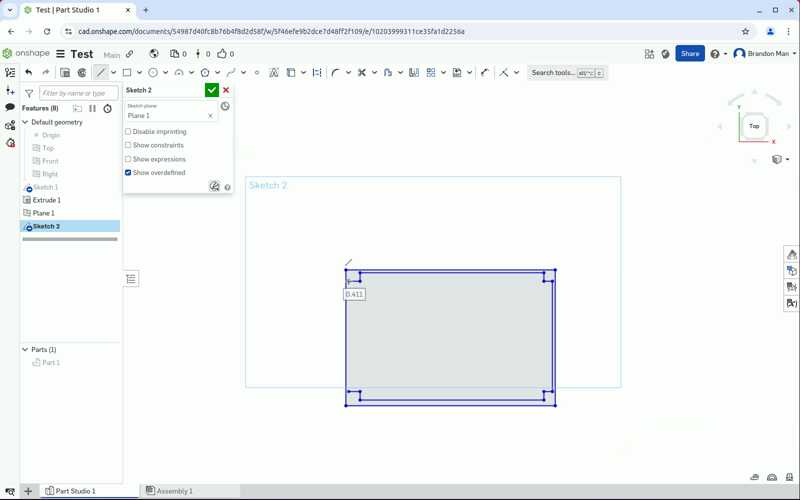
scroll(-6)
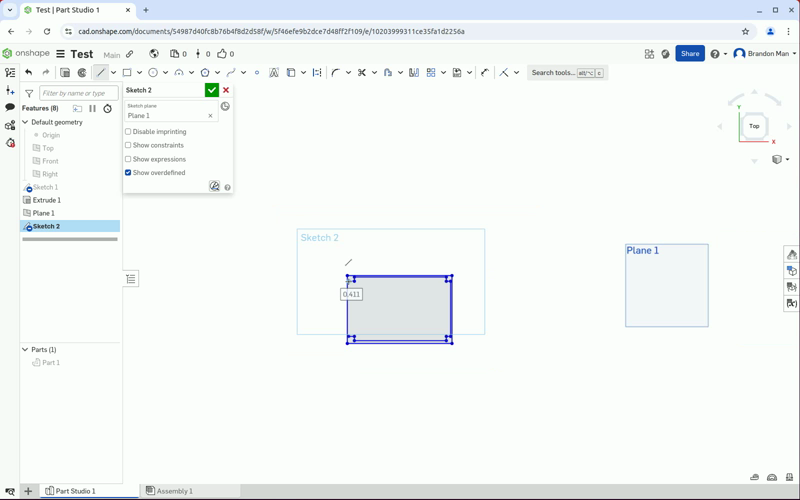
scroll(-6)
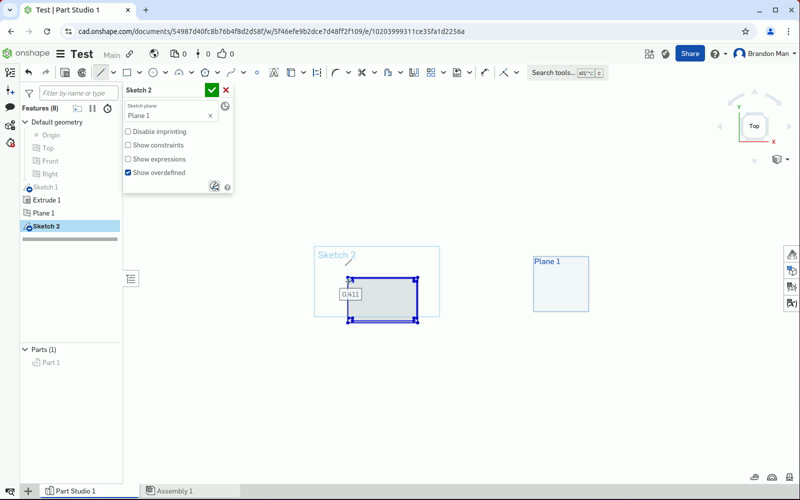
scroll(-6)
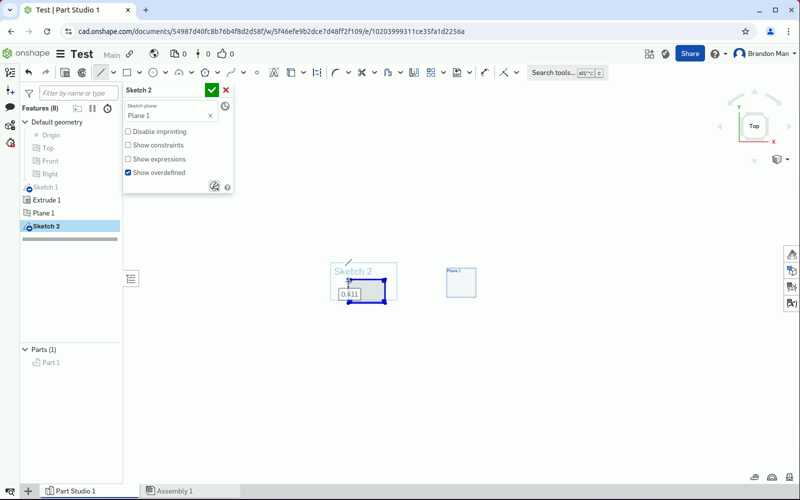
key_up(shift)
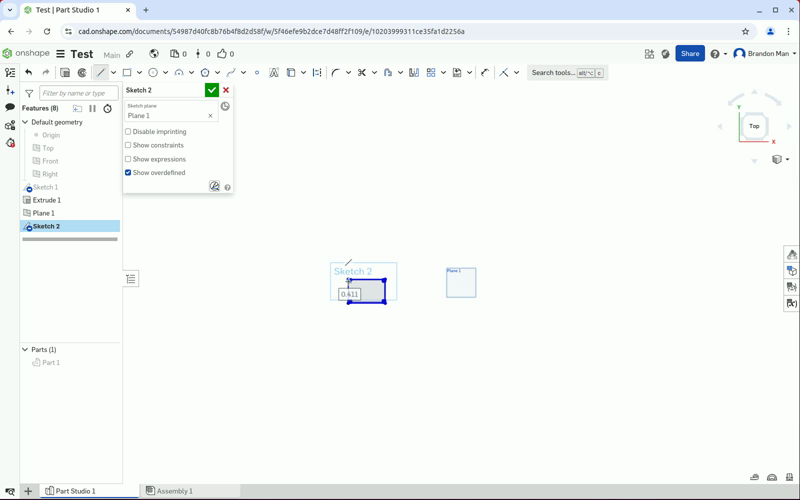
mouse_move(378, 281)
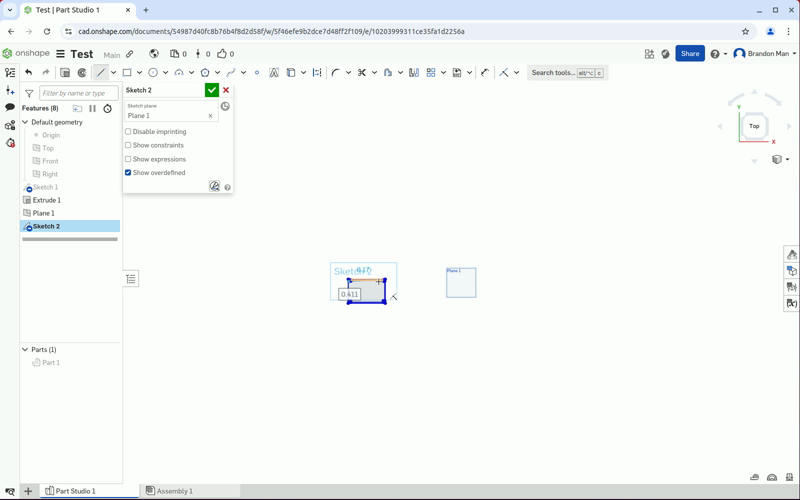
key_down(shift)
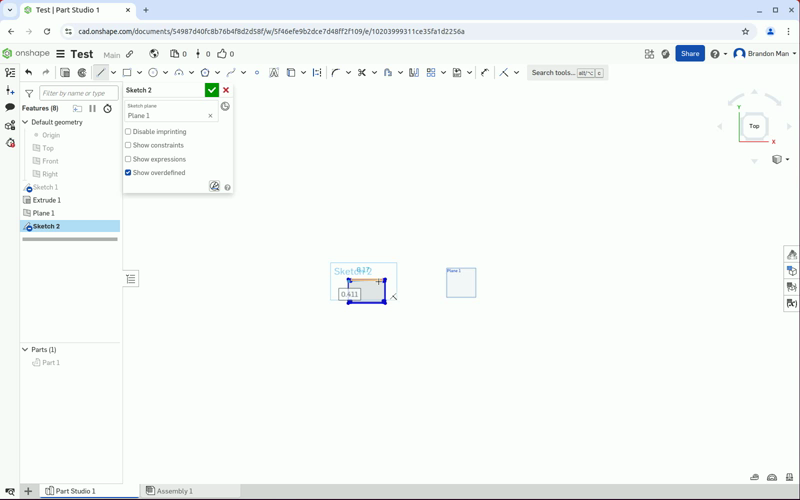
mouse_move(348, 300)
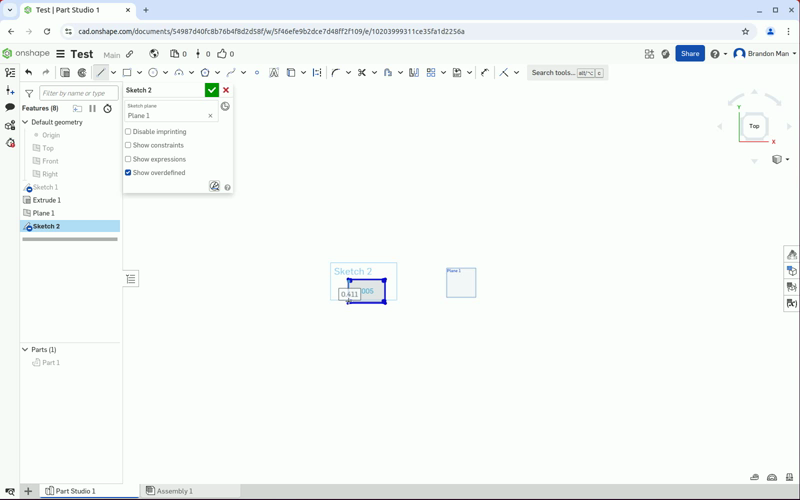
scroll(6)
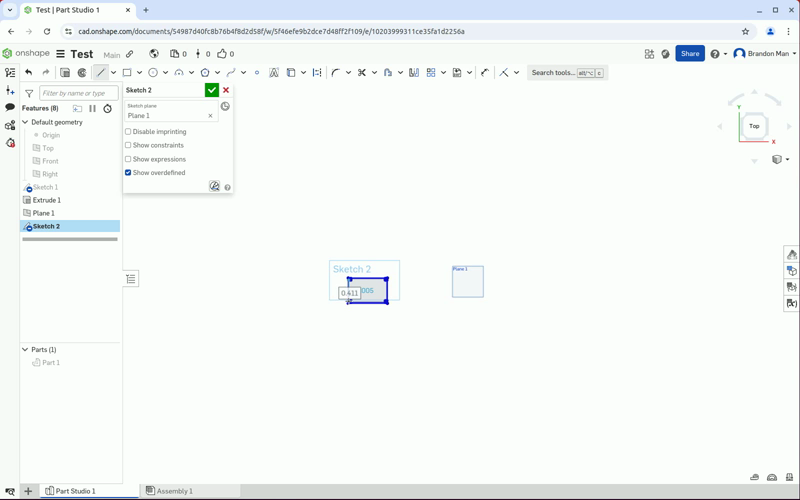
scroll(6)
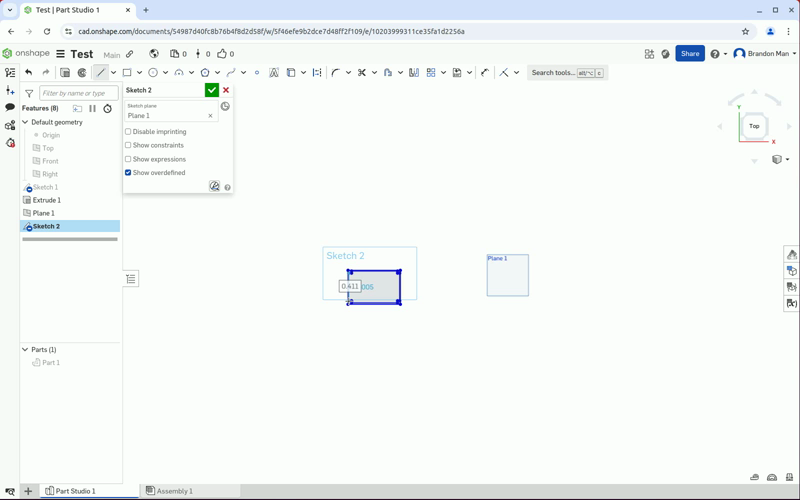
scroll(6)
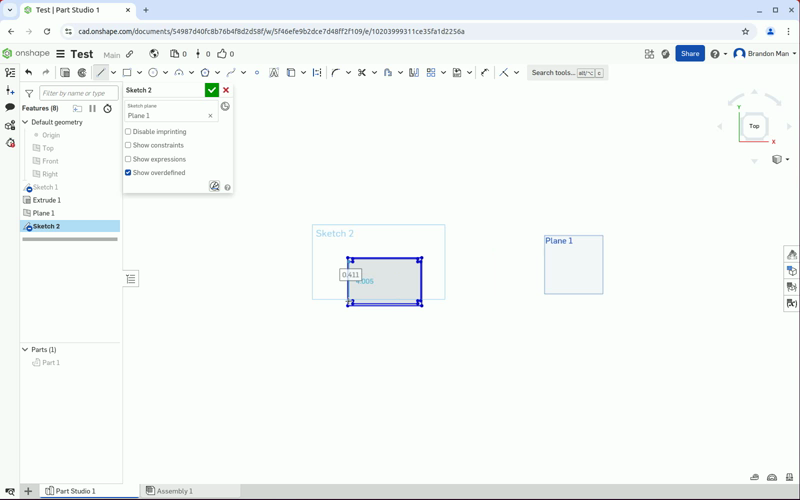
scroll(6)
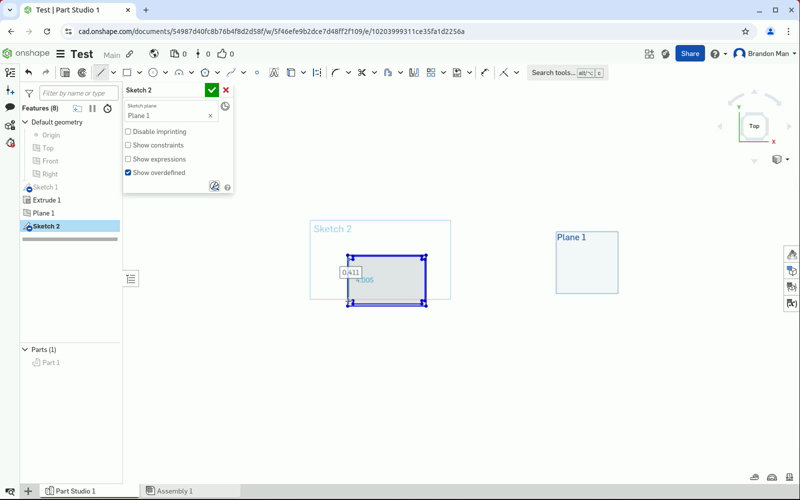
scroll(6)
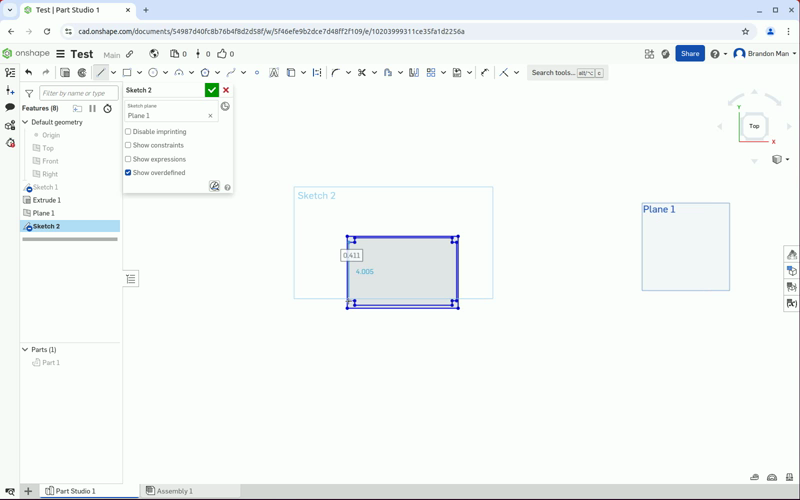
scroll(6)
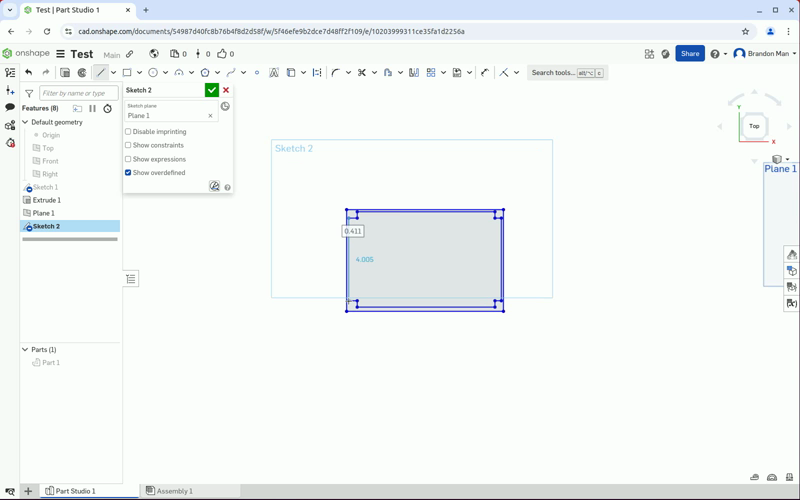
scroll(6)
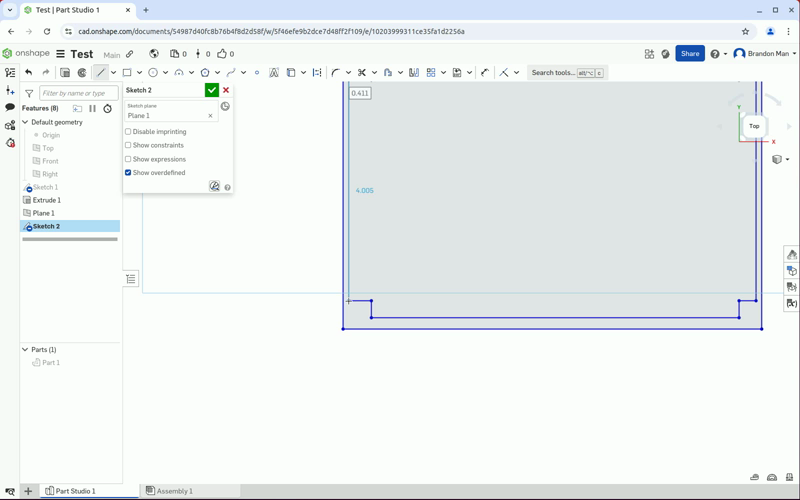
key_up(shift)
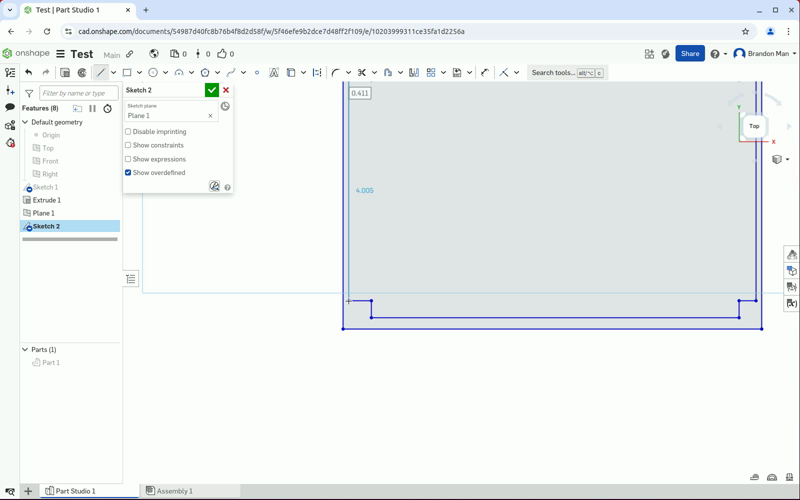
click(348, 300)
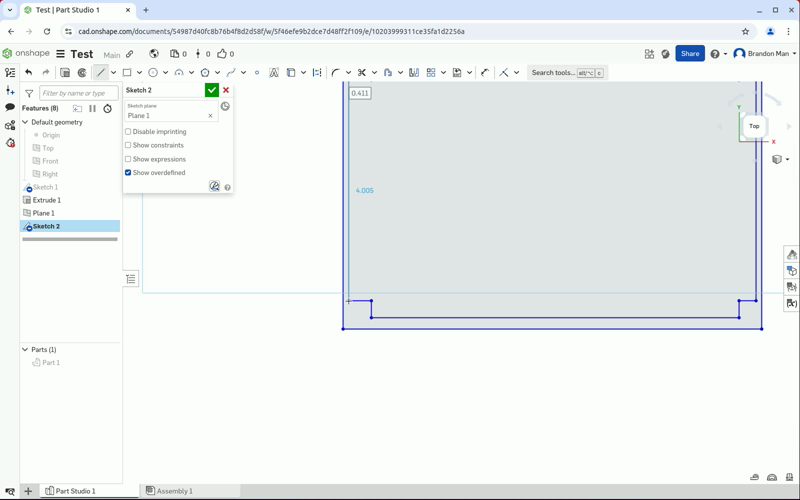
scroll(-6)
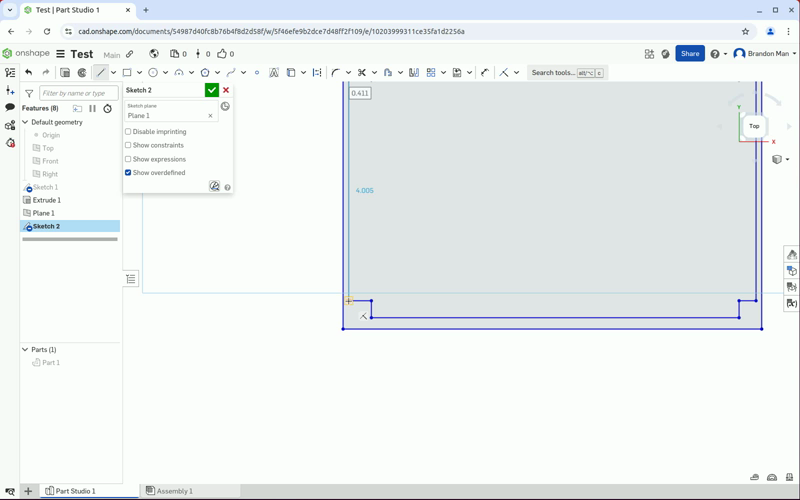
scroll(-6)
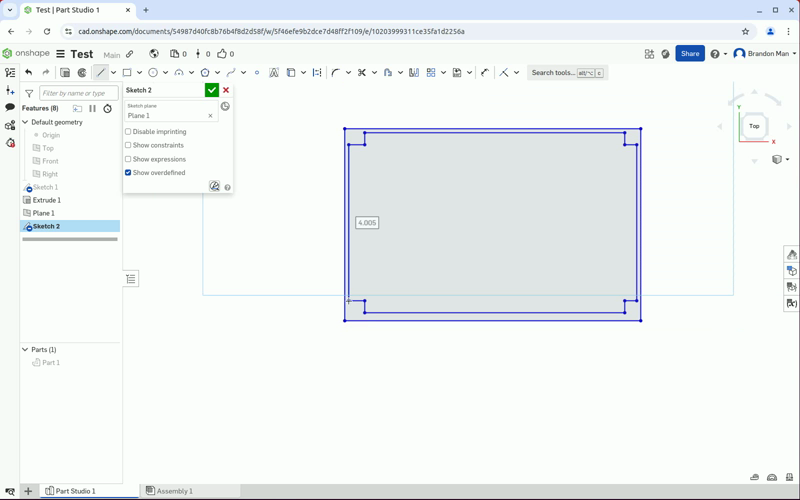
scroll(-6)
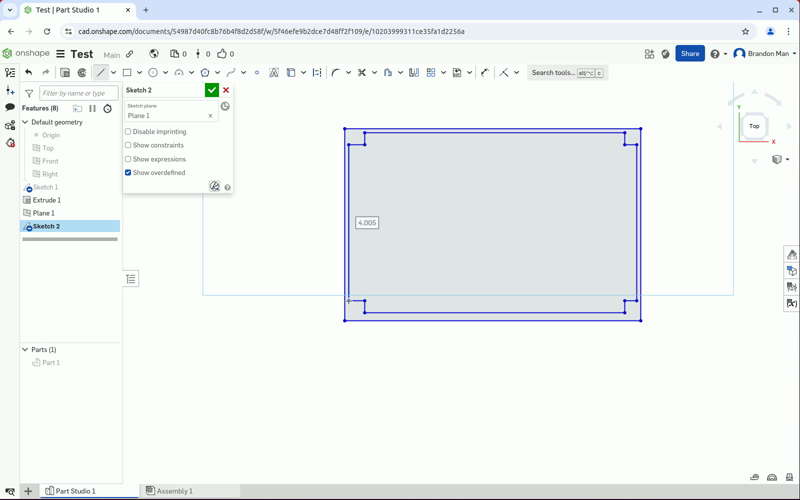
scroll(-6)
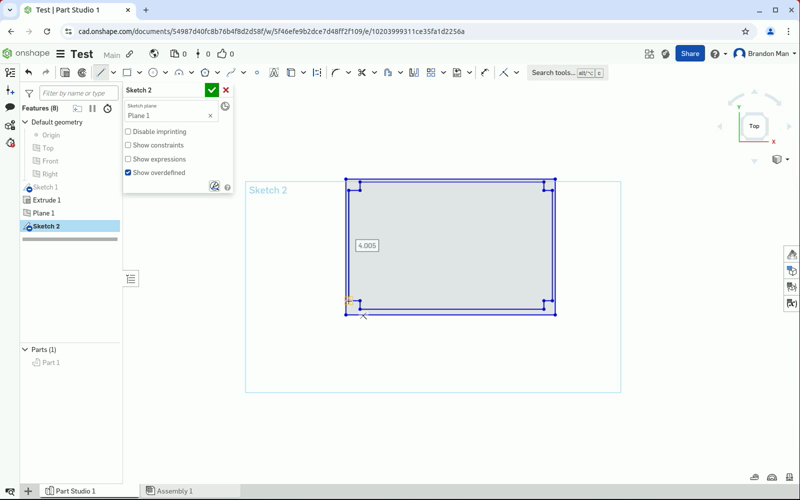
scroll(-6)
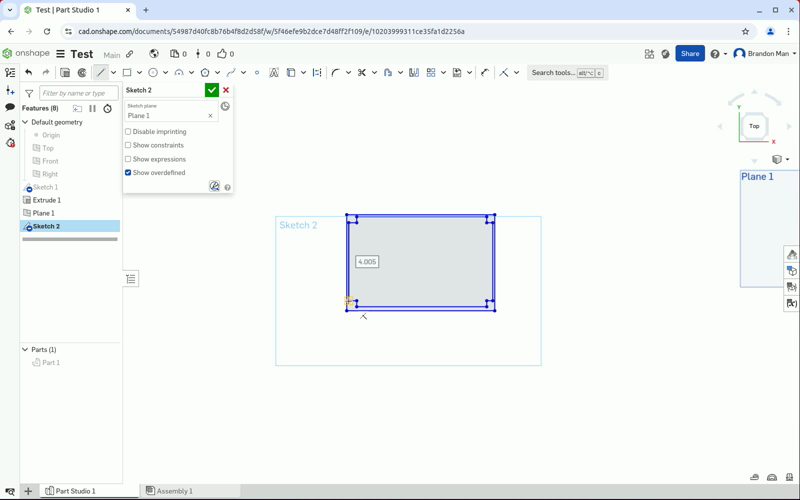
scroll(-6)
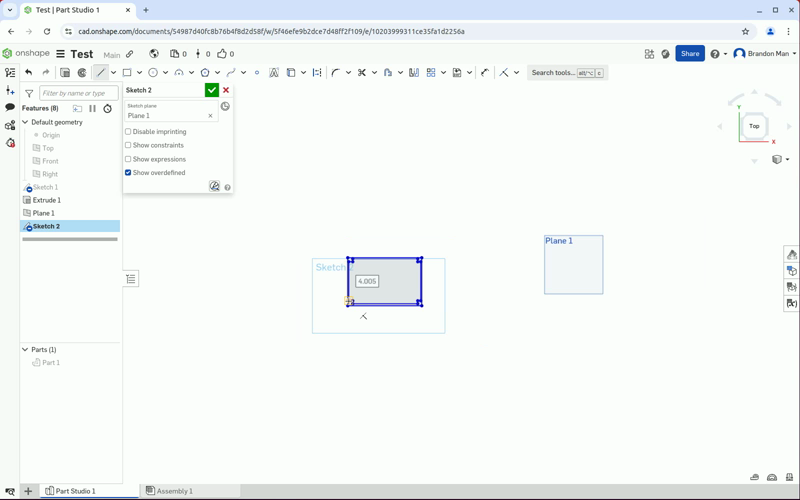
scroll(-6)
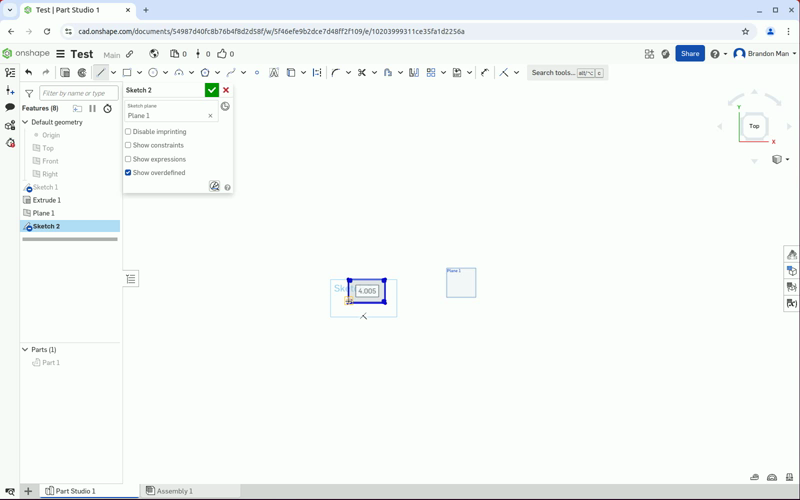
key(esc)
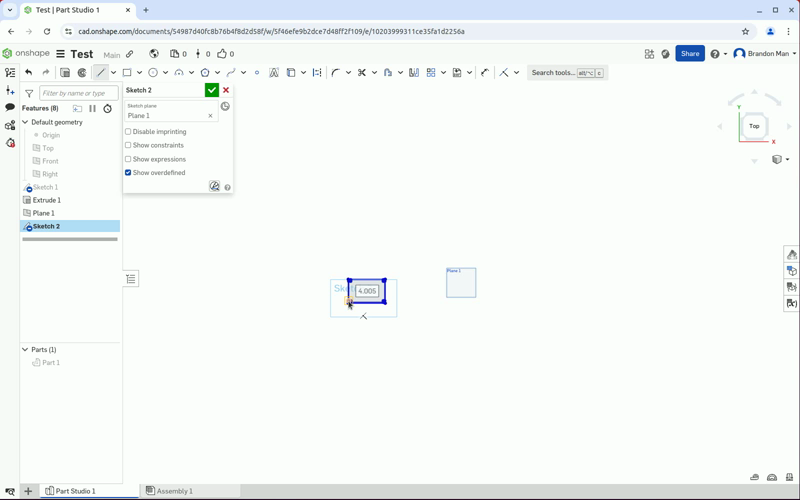
key(c)
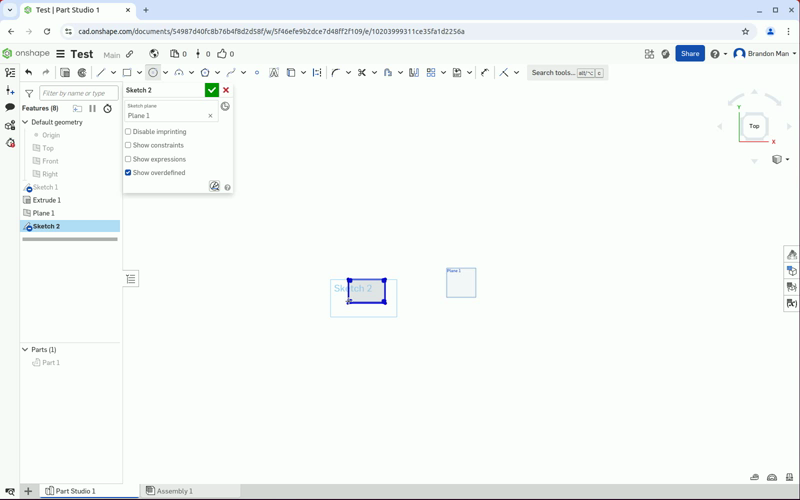
key_down(shift)
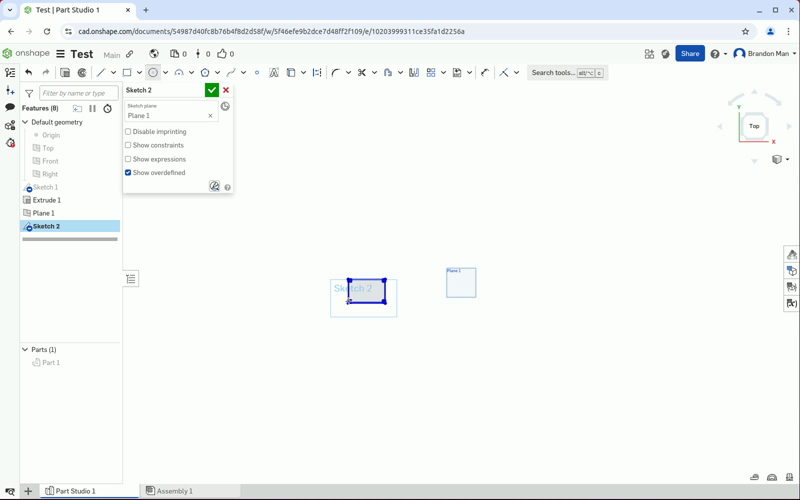
mouse_move(349, 301)
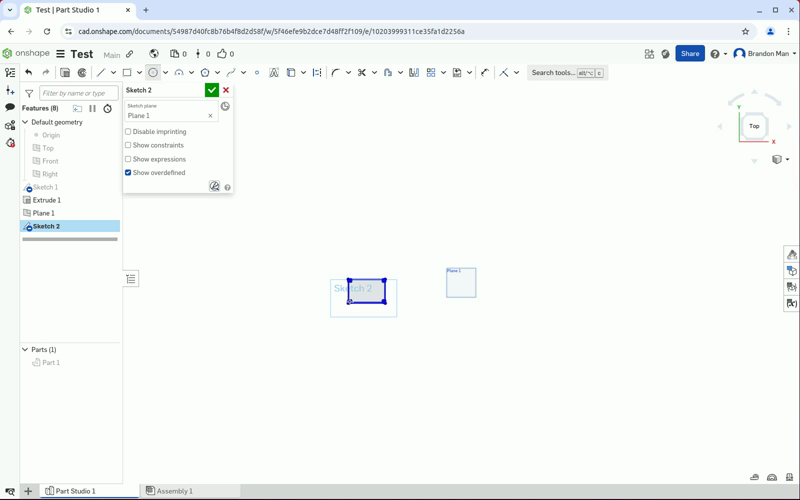
scroll(6)
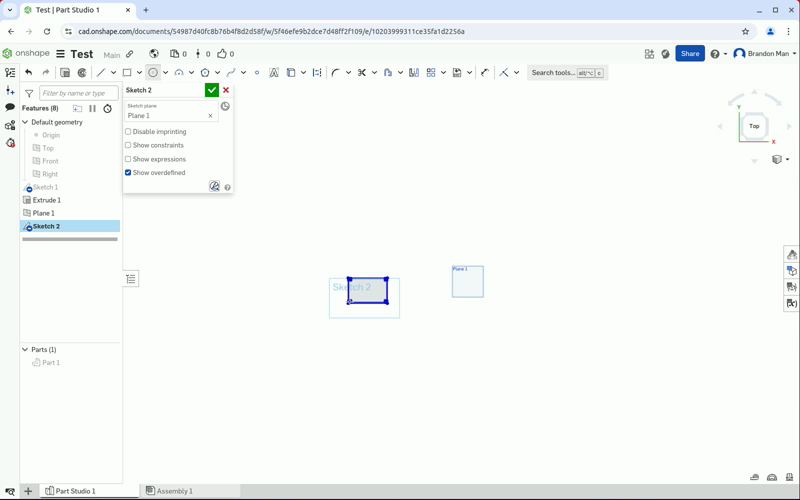
scroll(6)
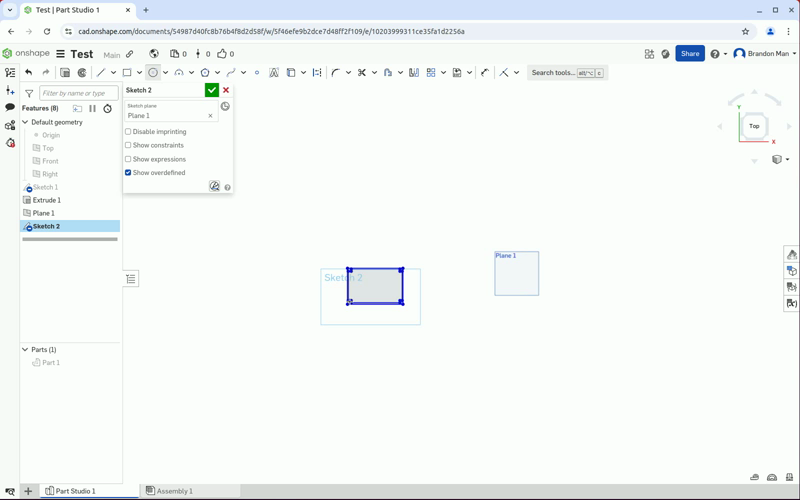
scroll(6)
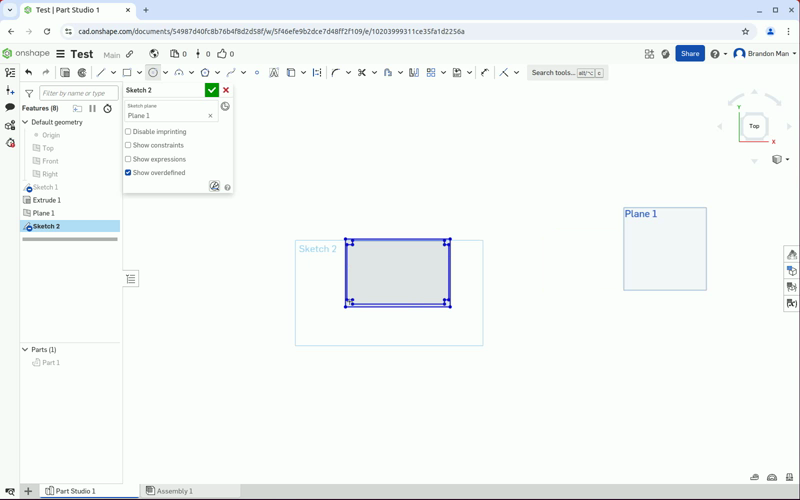
scroll(6)
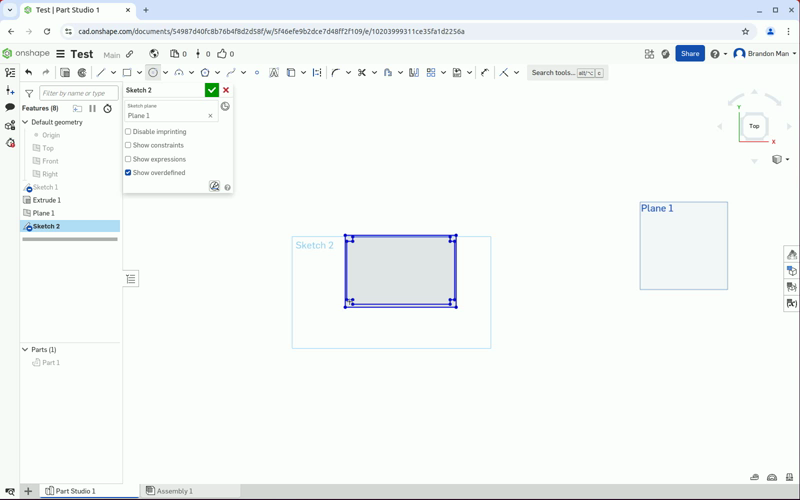
scroll(6)
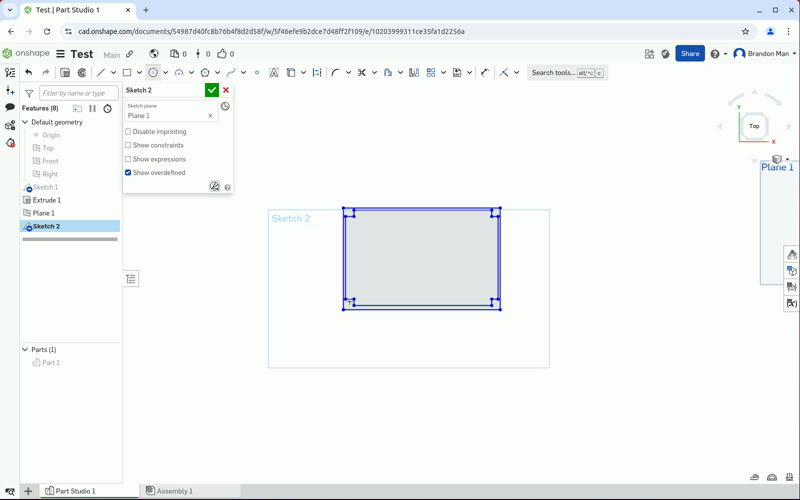
scroll(6)
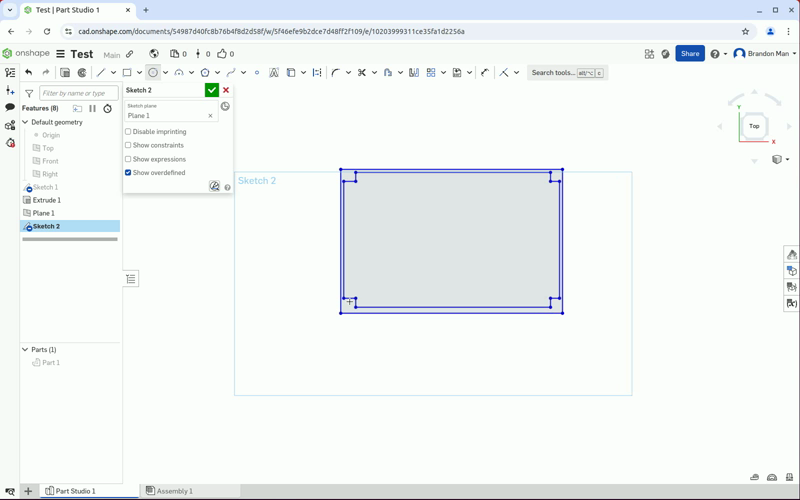
scroll(6)
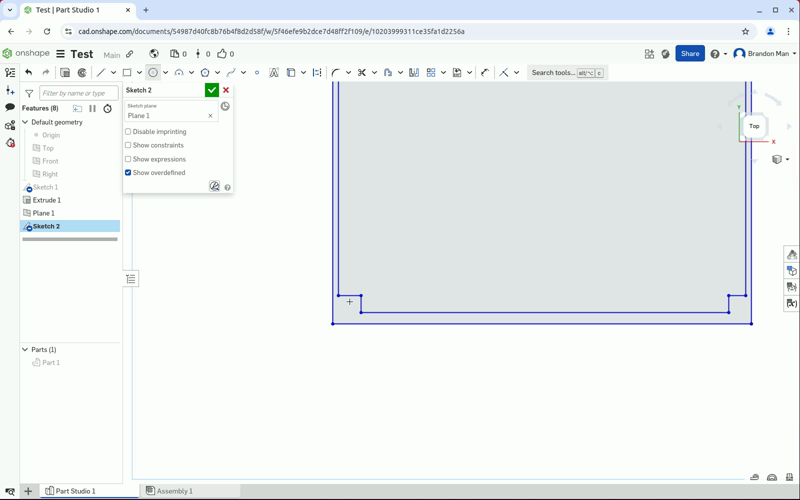
click(349, 301)
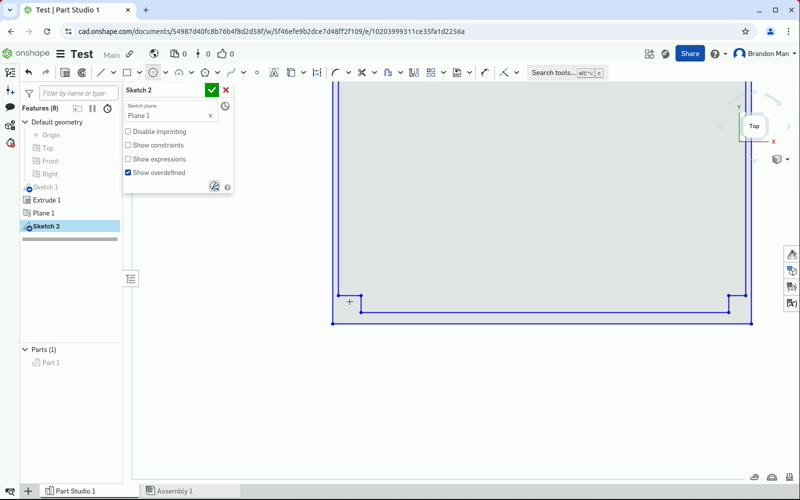
scroll(-6)
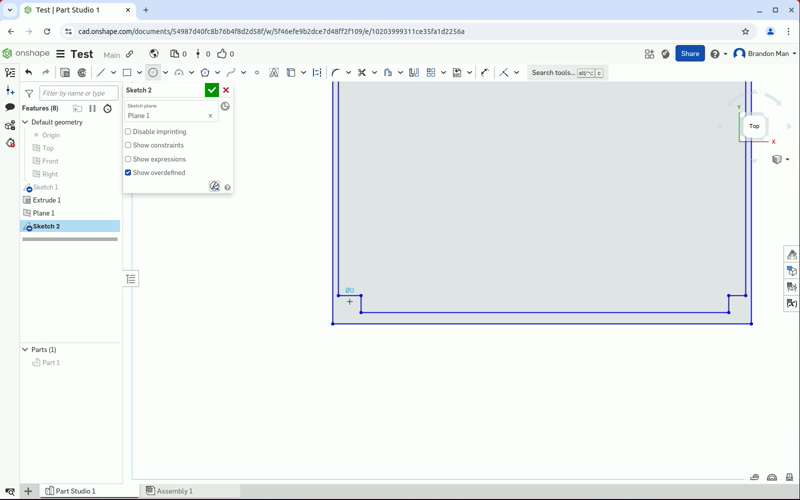
scroll(-6)
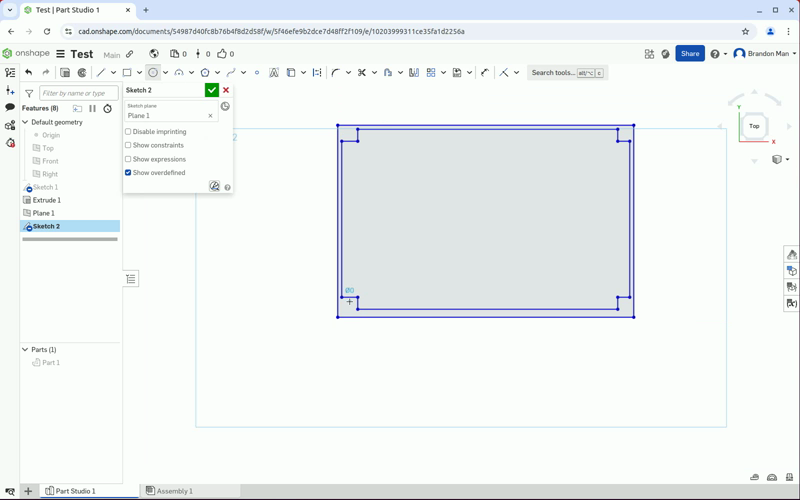
scroll(-6)
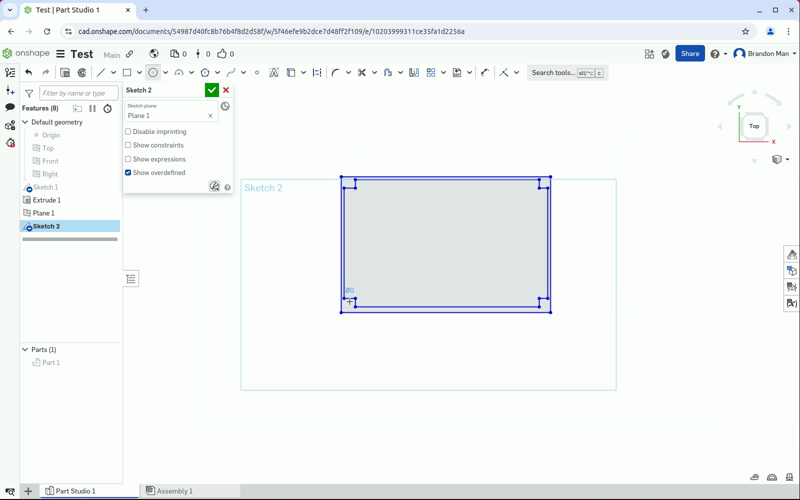
scroll(-6)
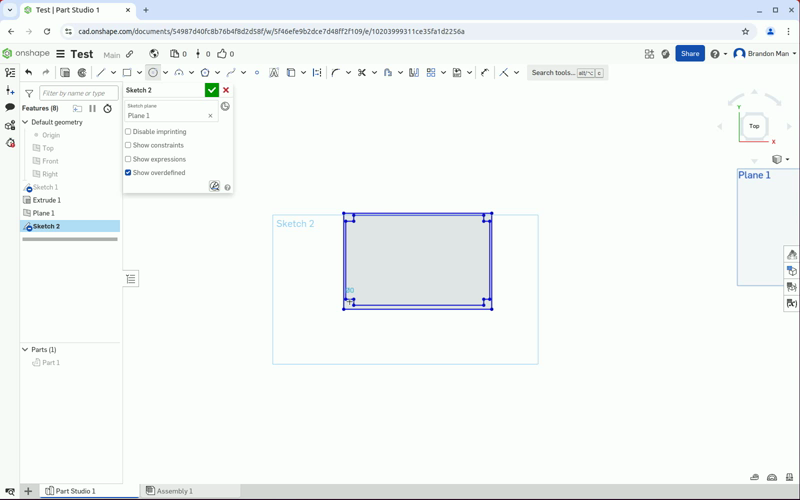
scroll(-6)
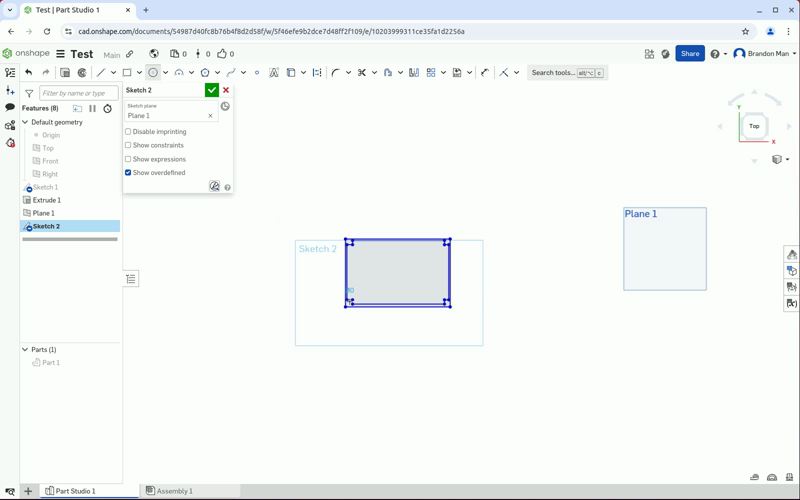
scroll(-6)
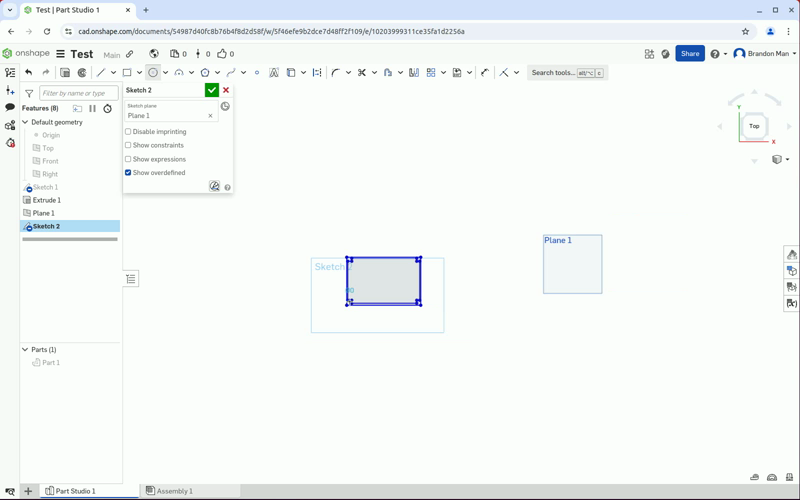
scroll(-6)
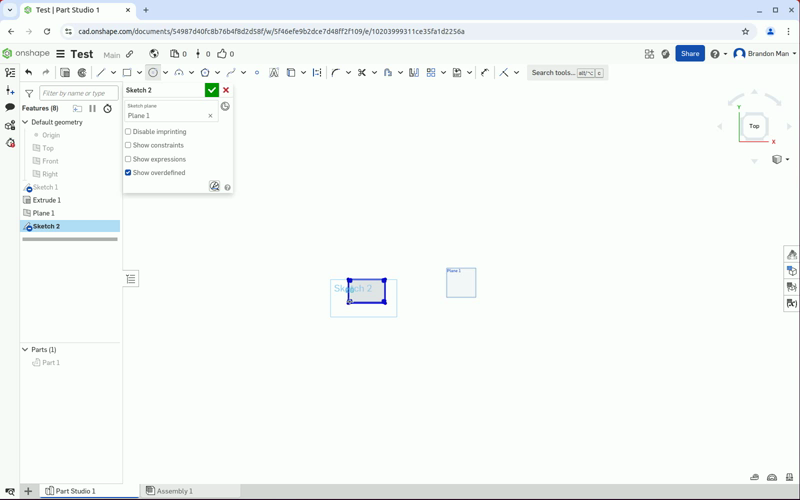
key_up(shift)
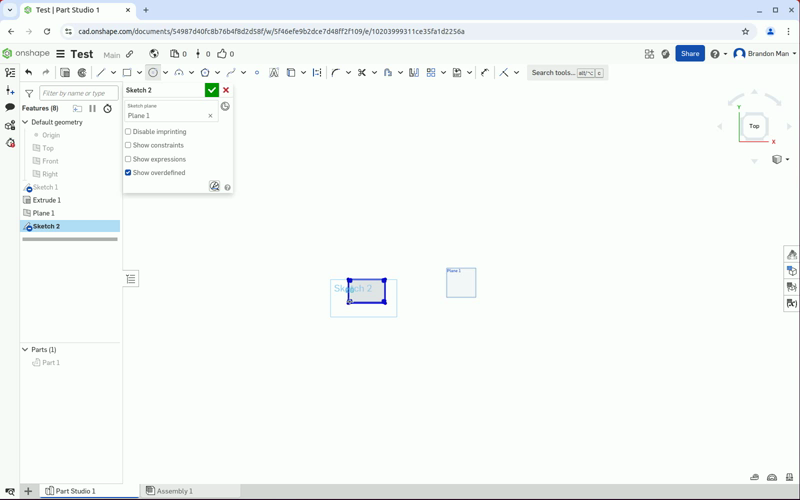
mouse_move(350, 301)
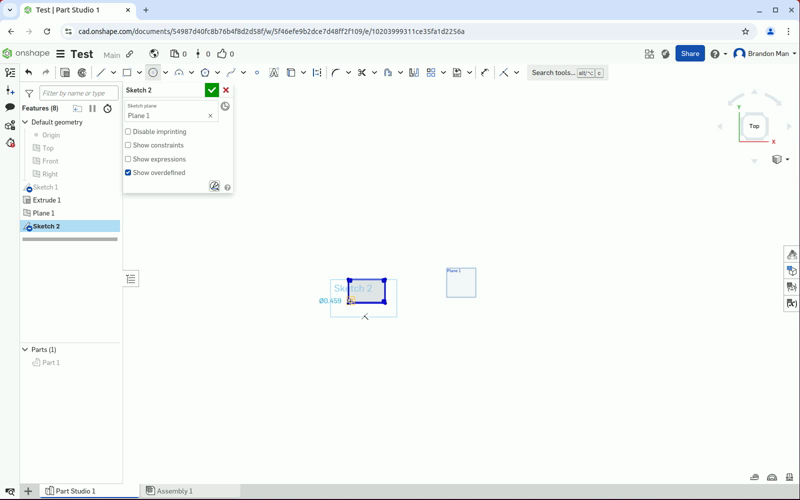
scroll(6)
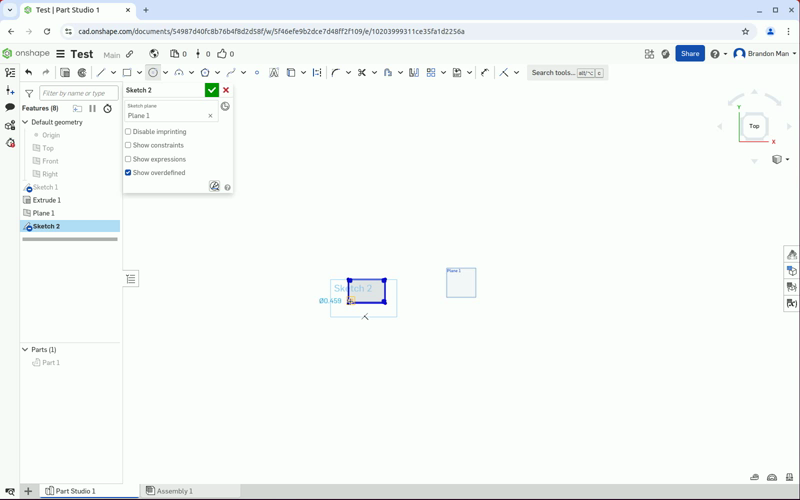
scroll(6)
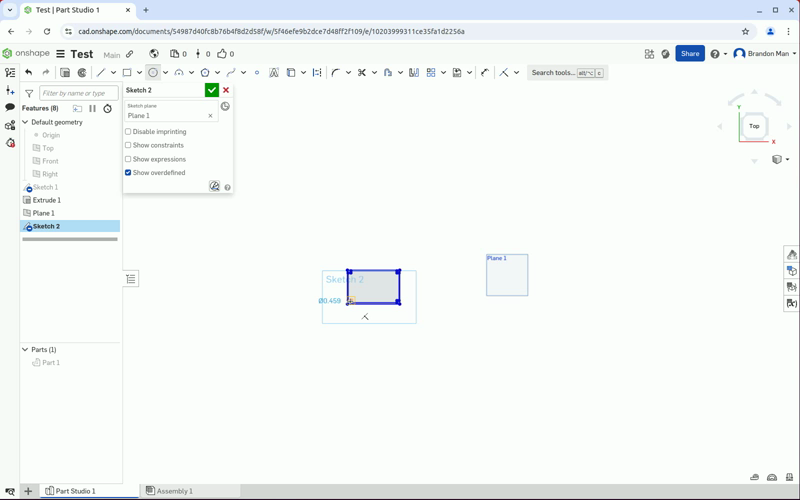
scroll(6)
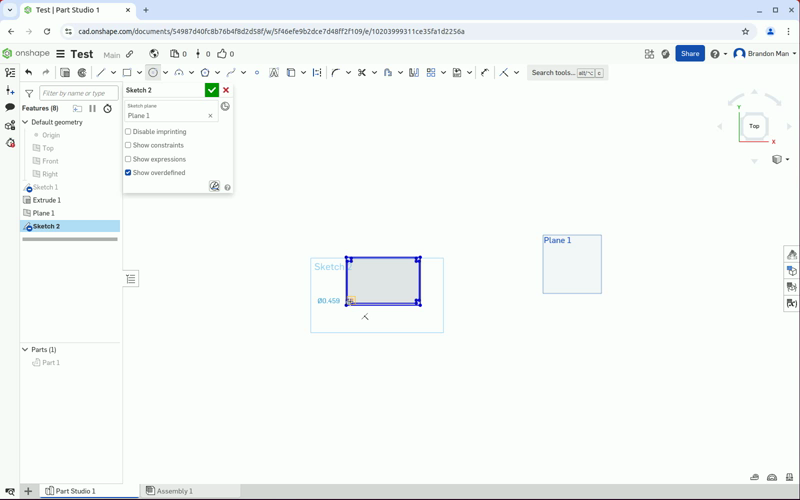
scroll(6)
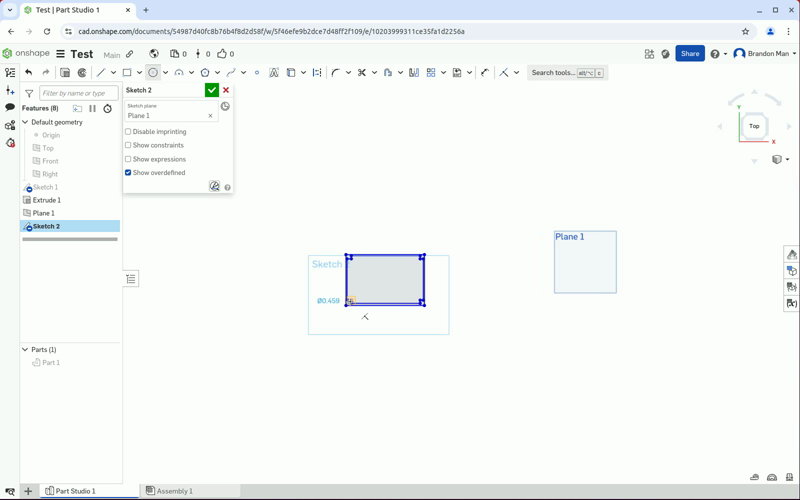
scroll(6)
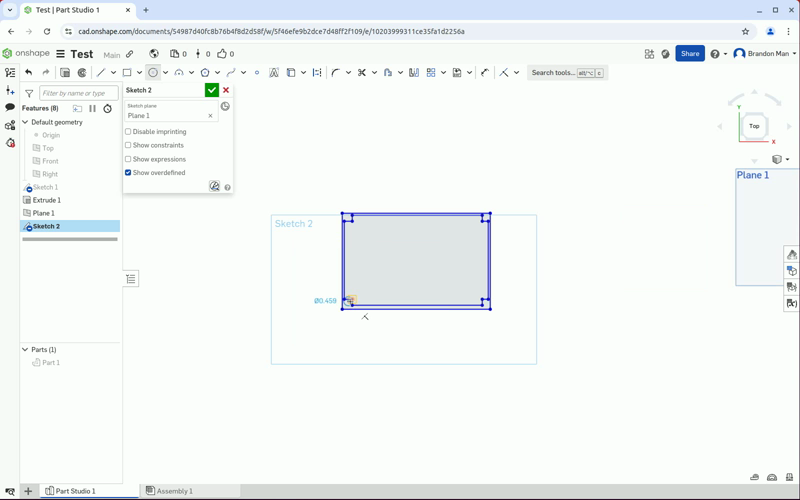
scroll(6)
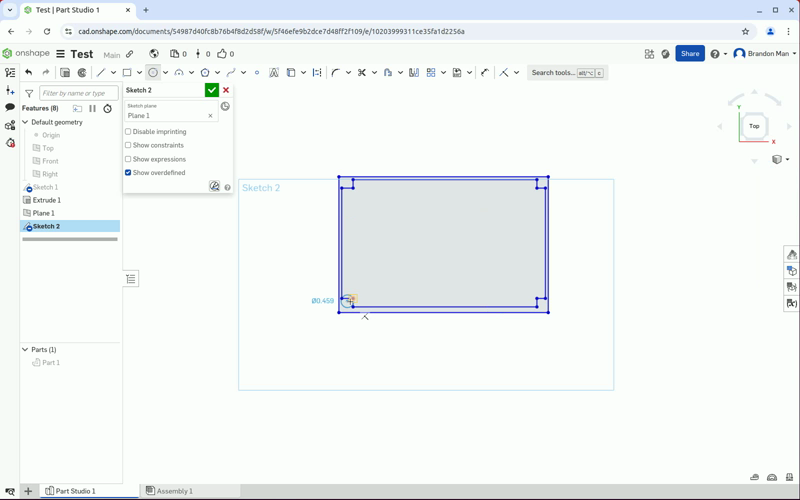
scroll(6)
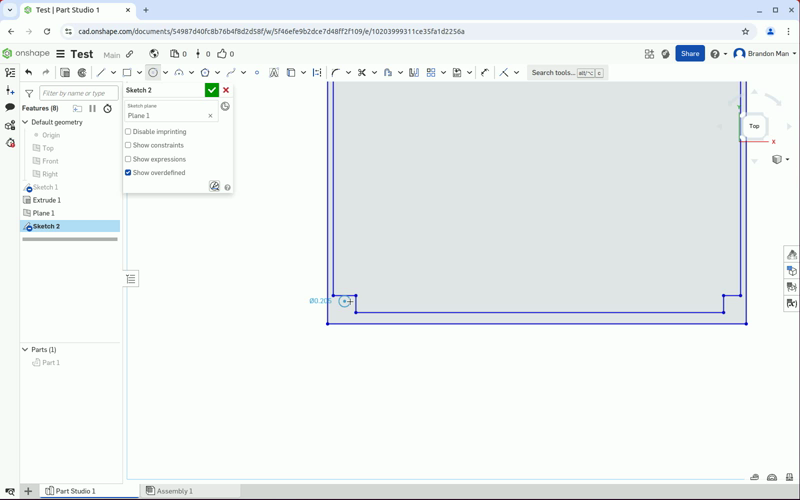
click(350, 301)
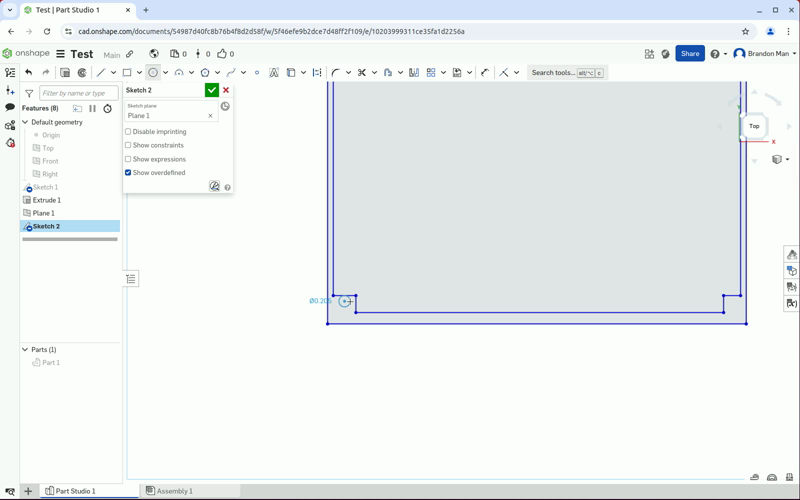
scroll(-6)
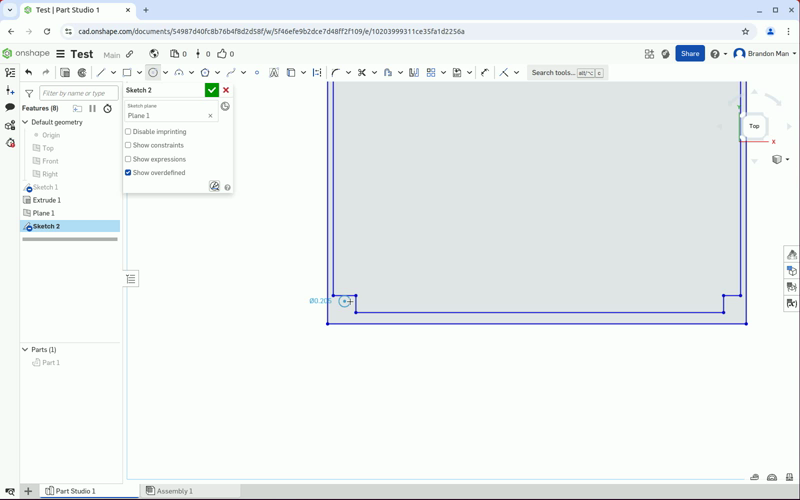
scroll(-6)
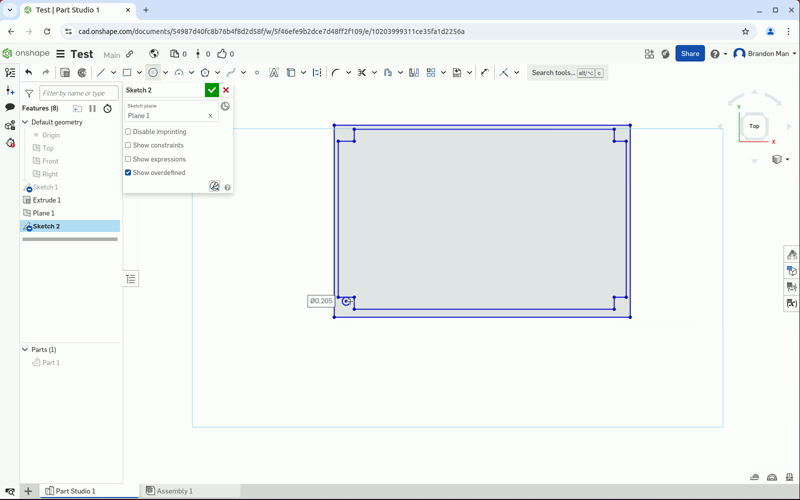
scroll(-6)
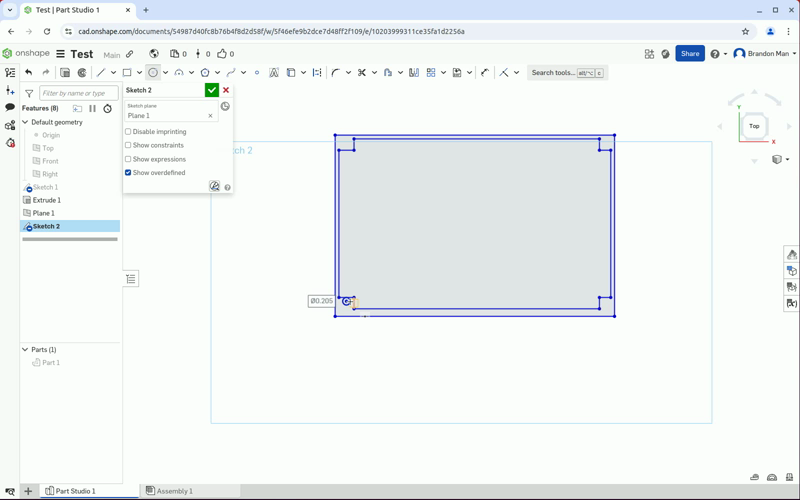
scroll(-6)
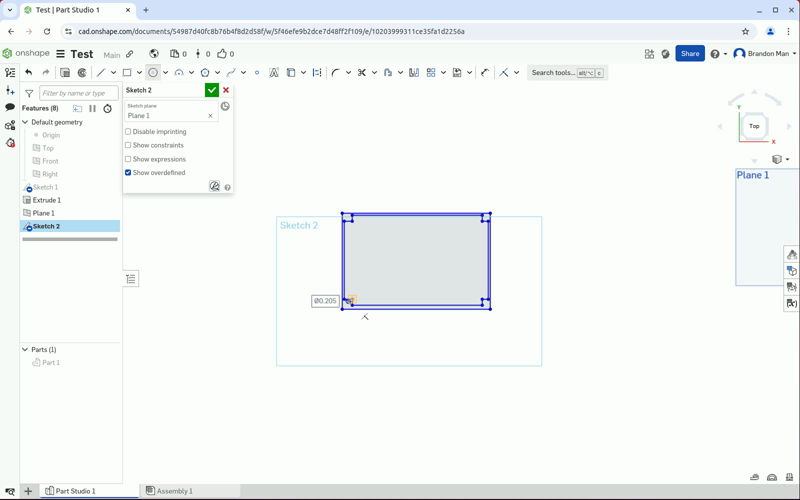
scroll(-6)
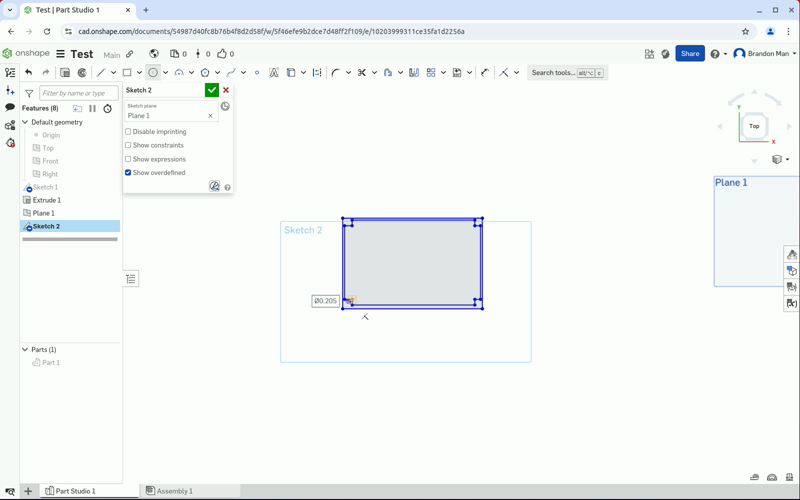
scroll(-6)
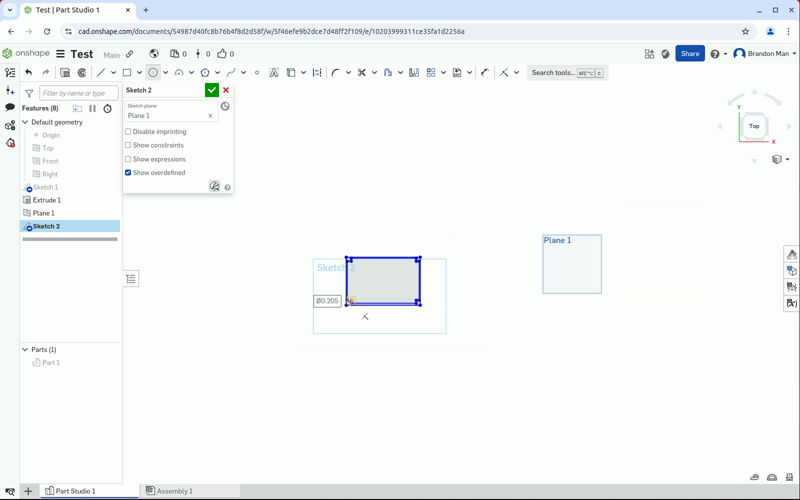
scroll(-6)
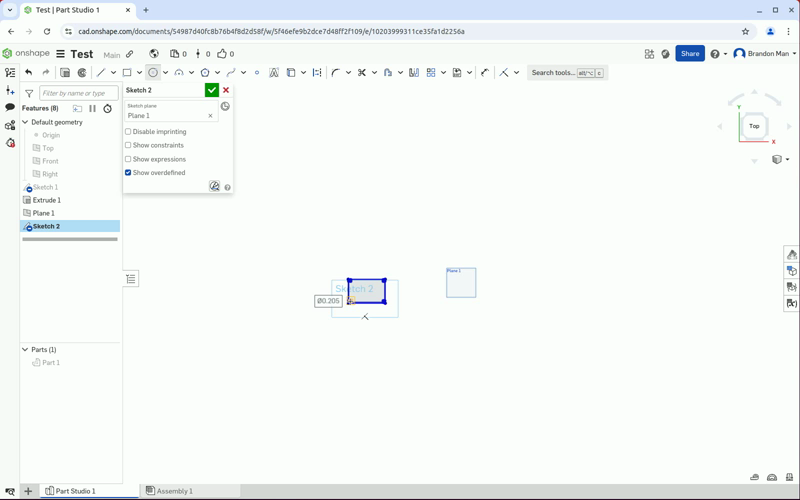
key(esc)
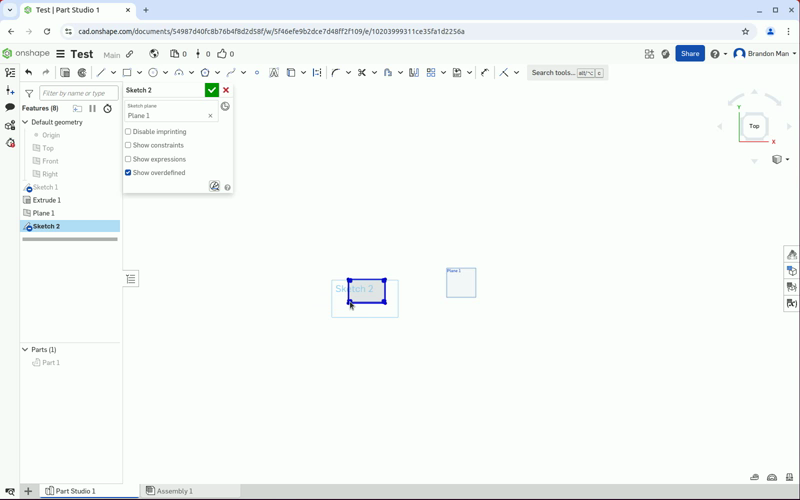
key(c)
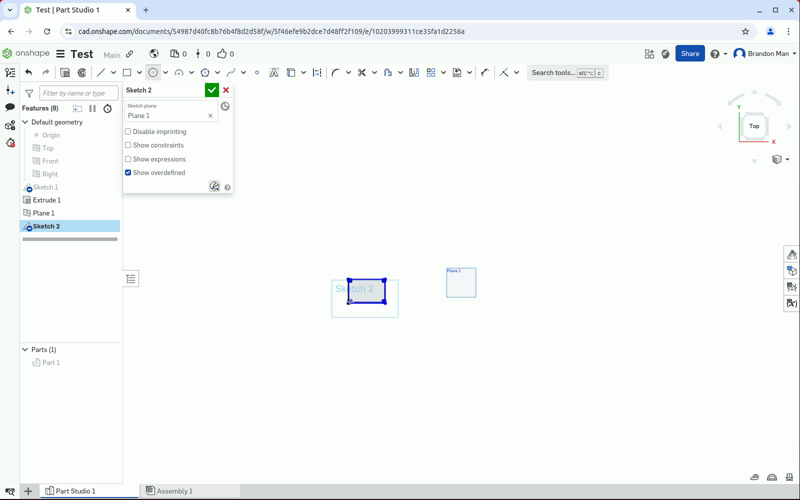
key_down(shift)
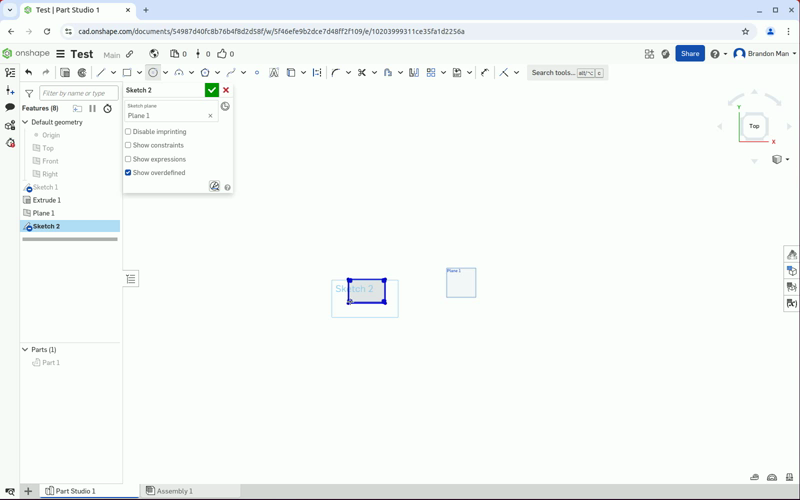
mouse_move(349, 280)
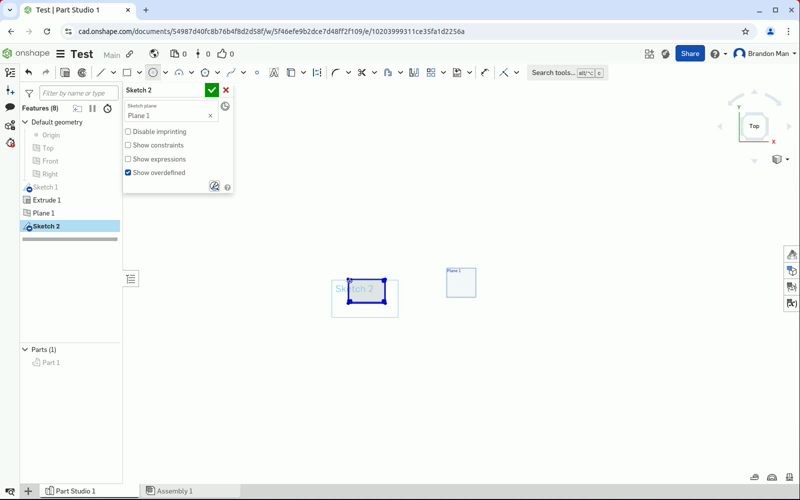
scroll(6)
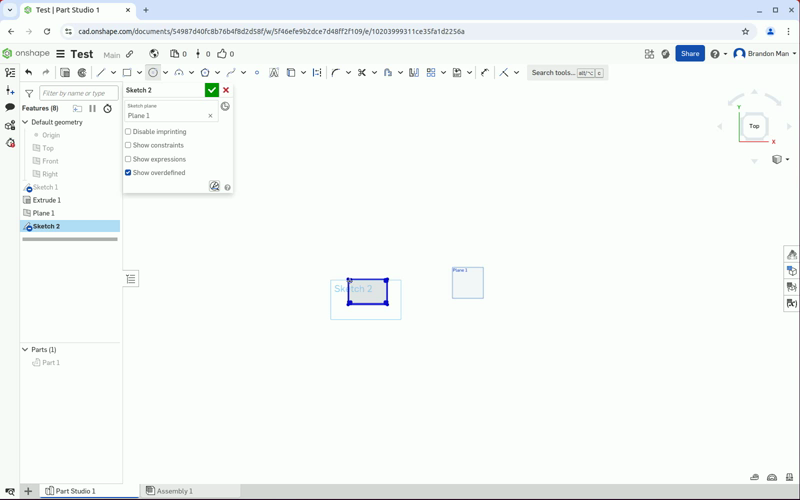
scroll(6)
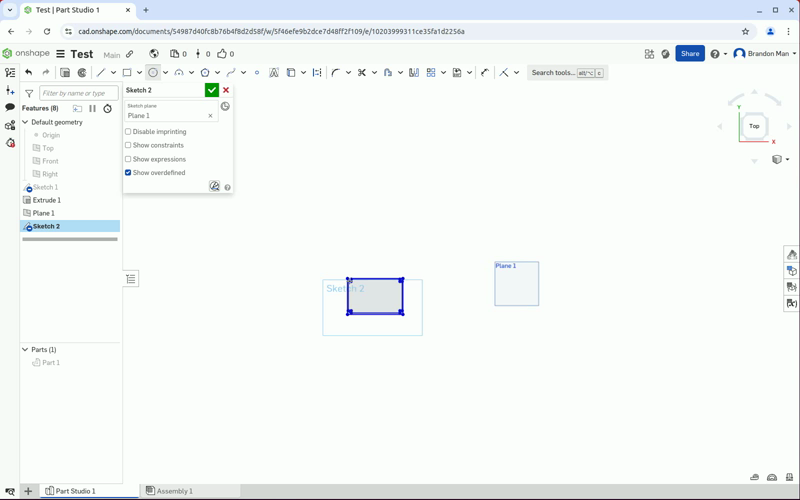
scroll(6)
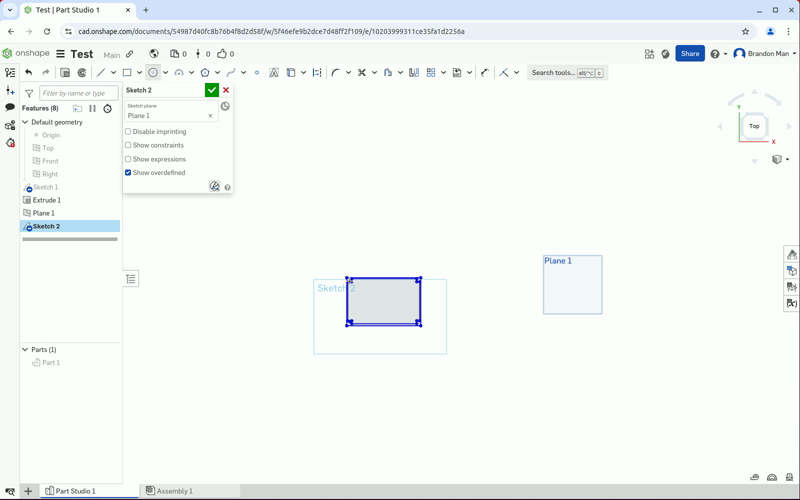
scroll(6)
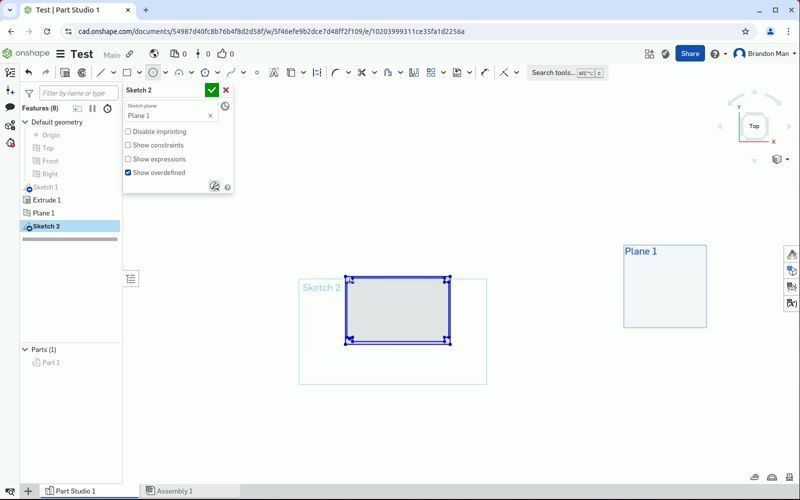
scroll(6)
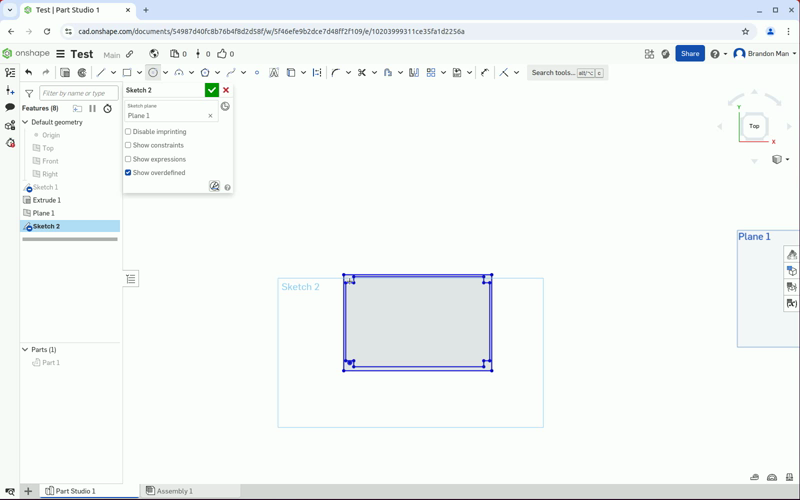
scroll(6)
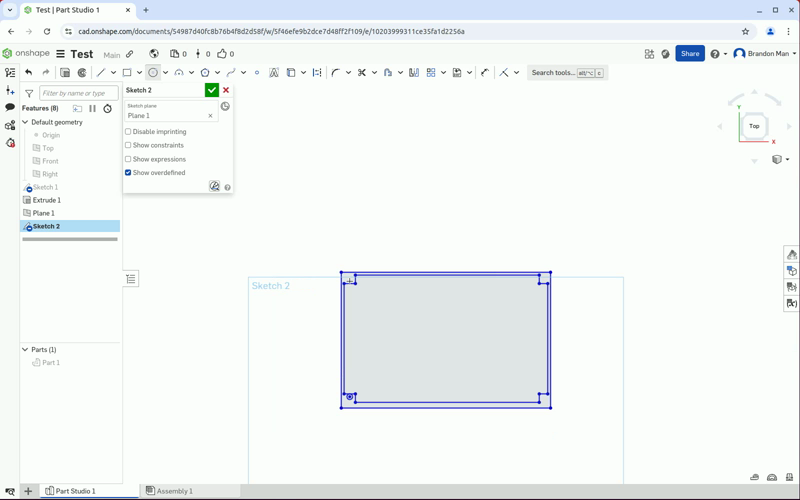
scroll(6)
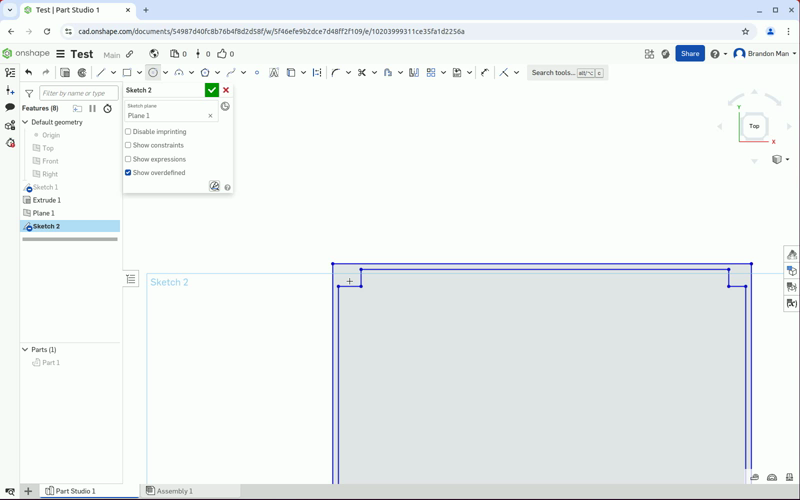
click(349, 280)
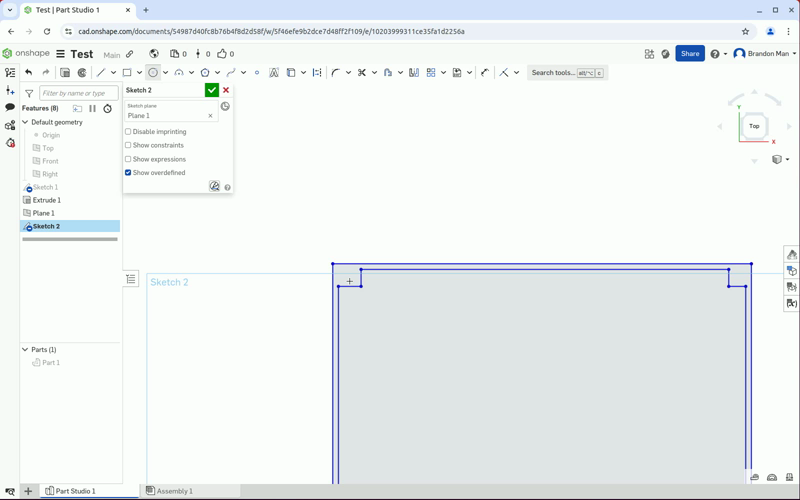
scroll(-6)
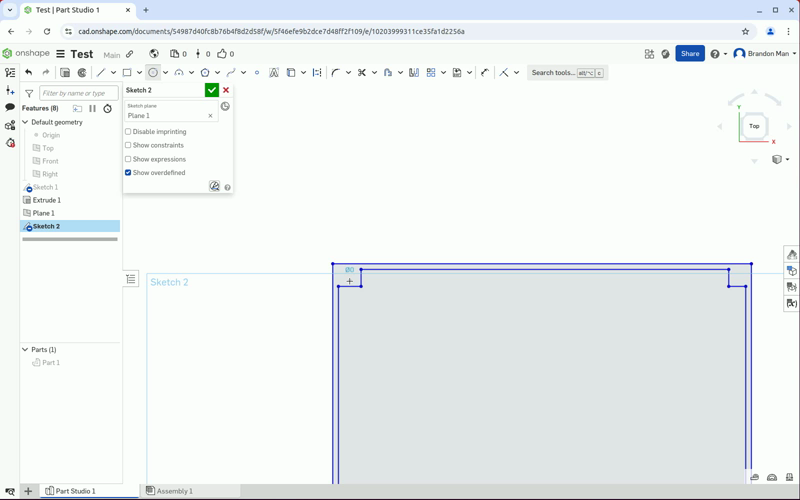
scroll(-6)
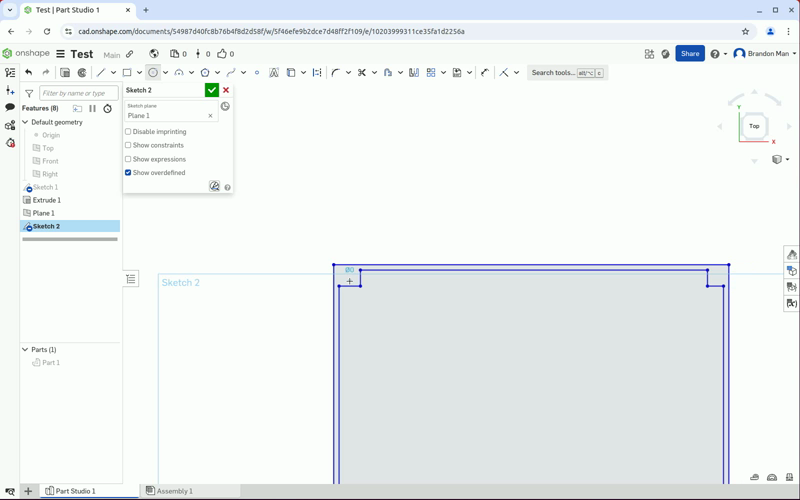
scroll(-6)
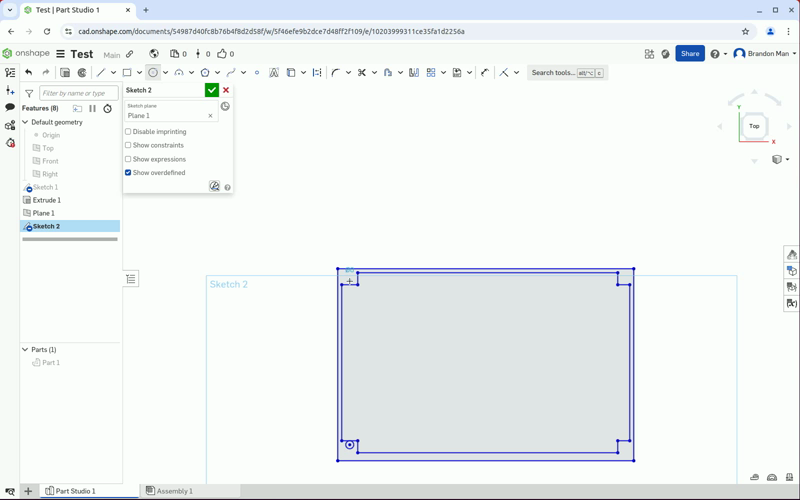
scroll(-6)
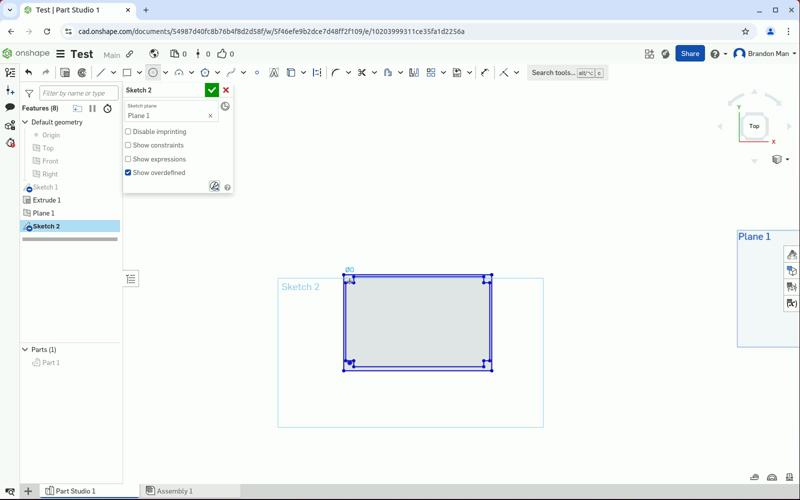
scroll(-6)
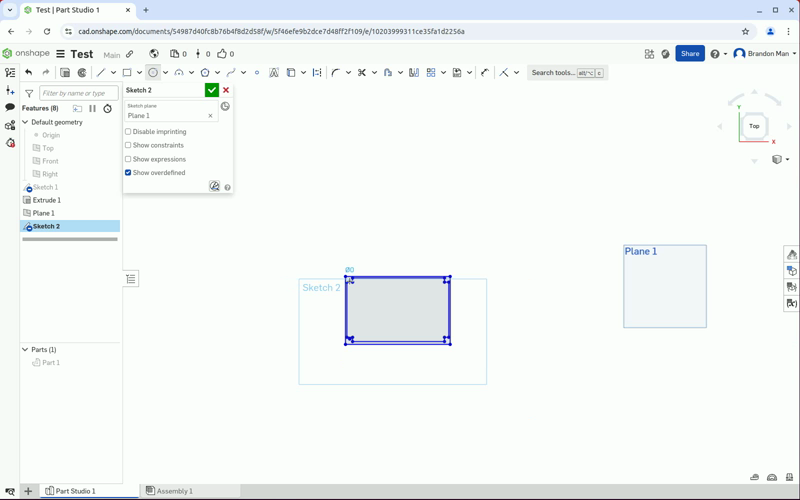
scroll(-6)
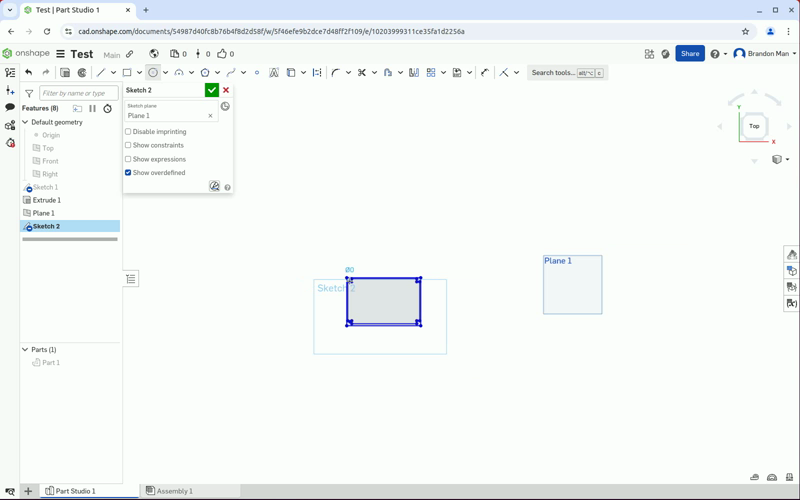
scroll(-6)
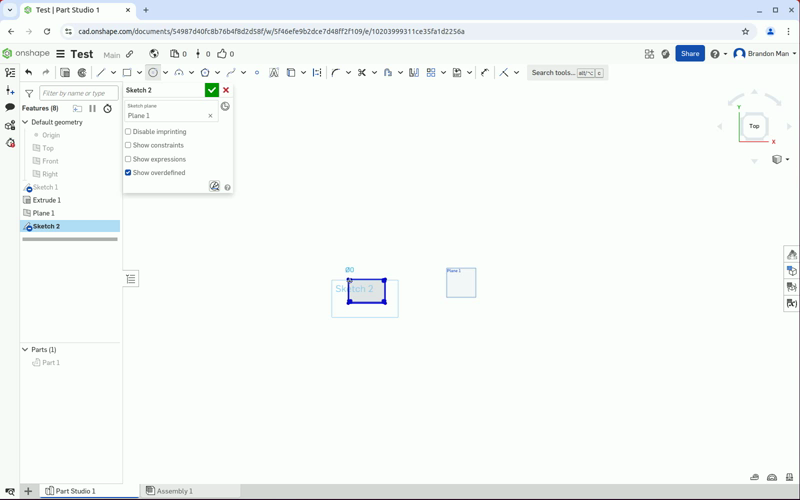
key_up(shift)
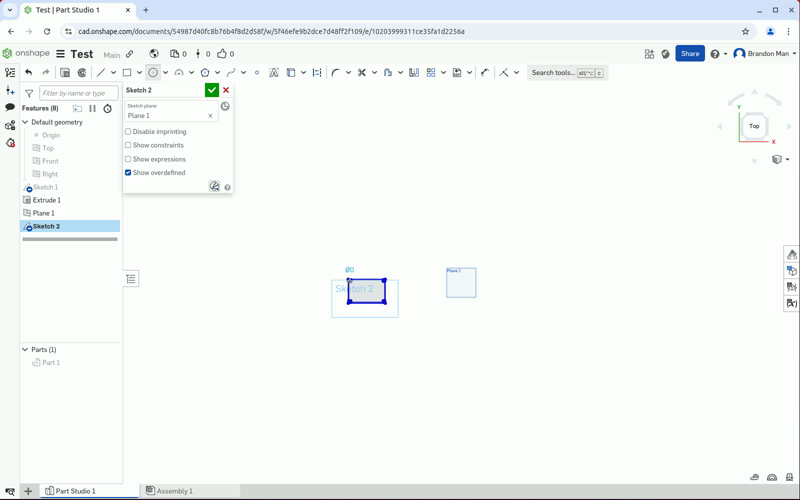
mouse_move(350, 280)
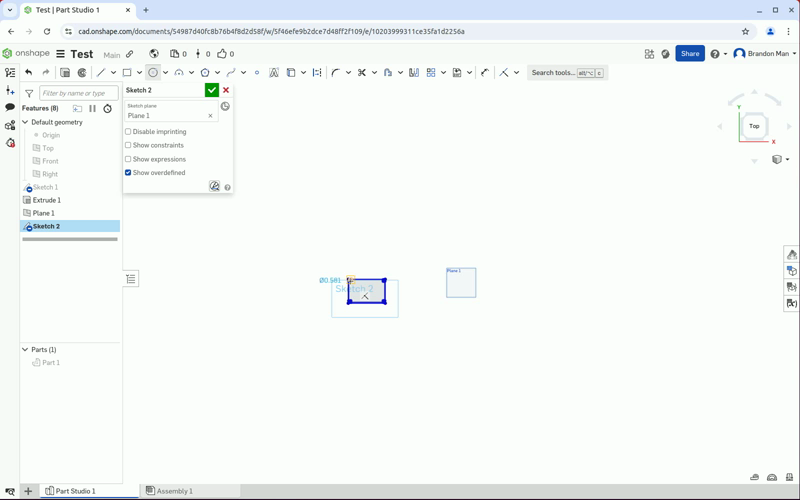
scroll(6)
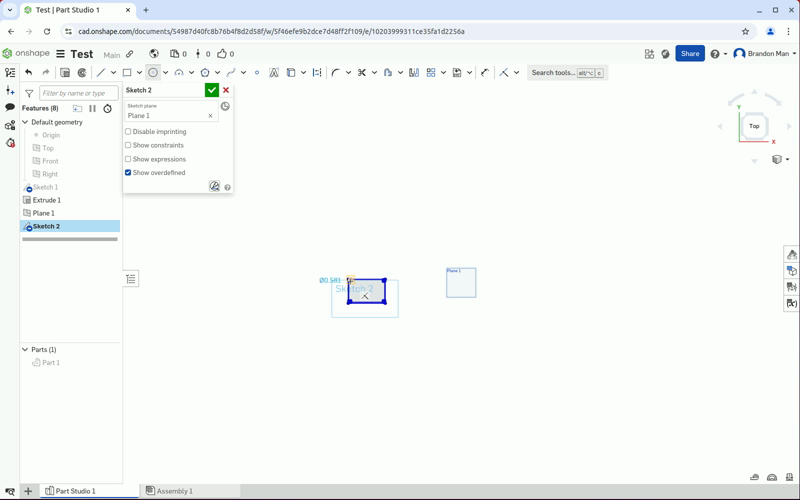
scroll(6)
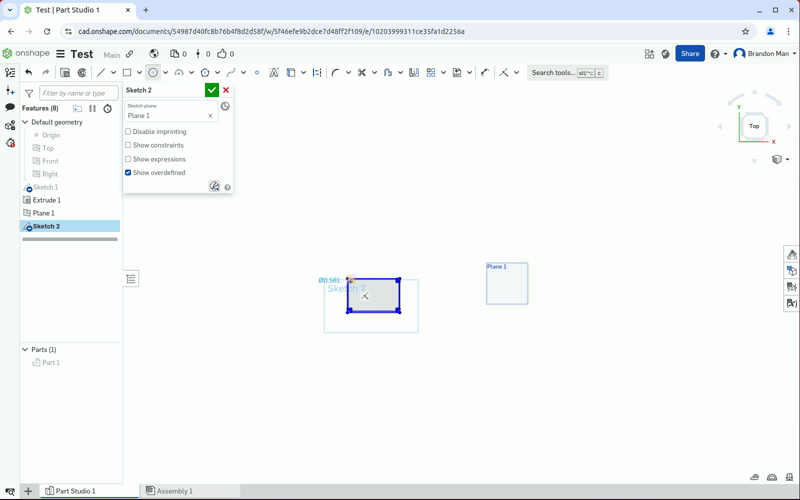
scroll(6)
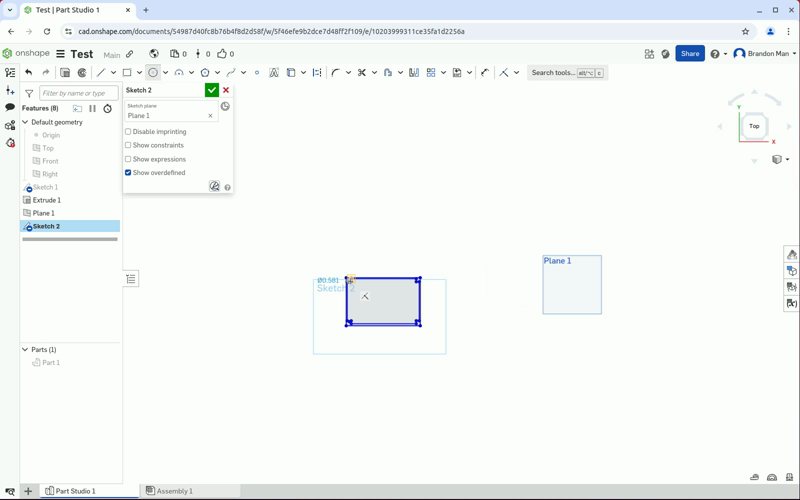
scroll(6)
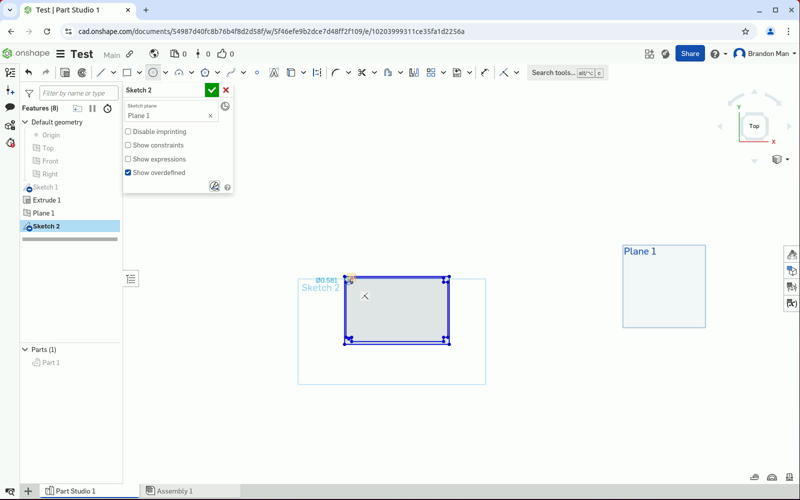
scroll(6)
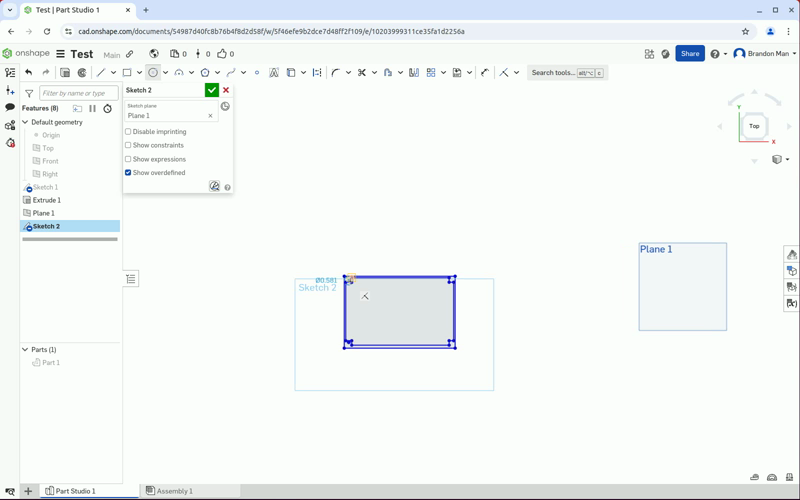
scroll(6)
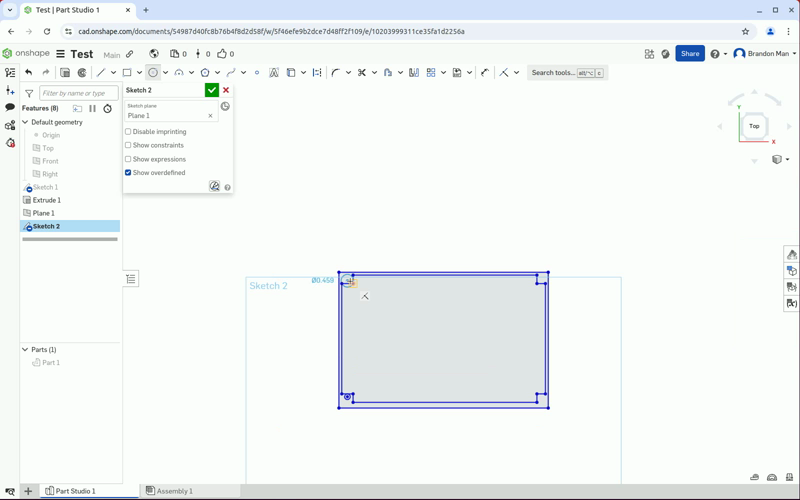
scroll(6)
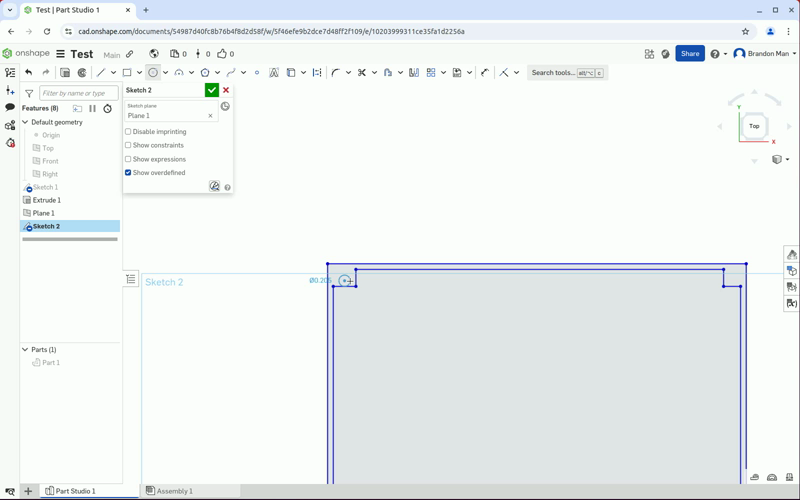
click(350, 280)
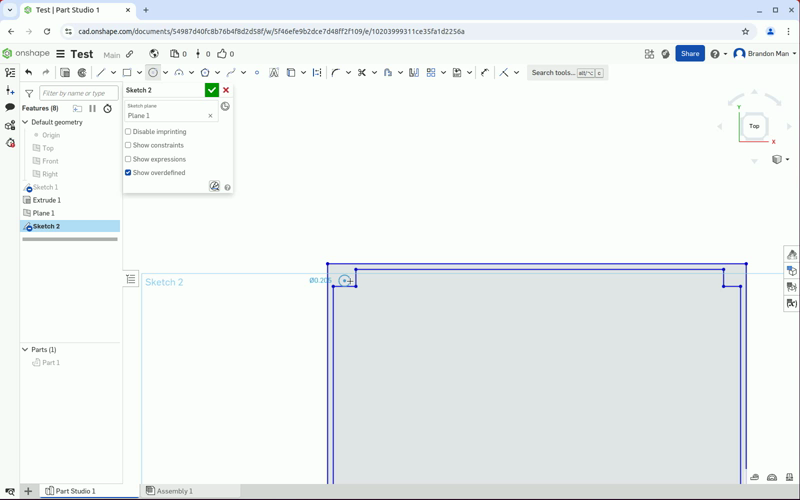
scroll(-6)
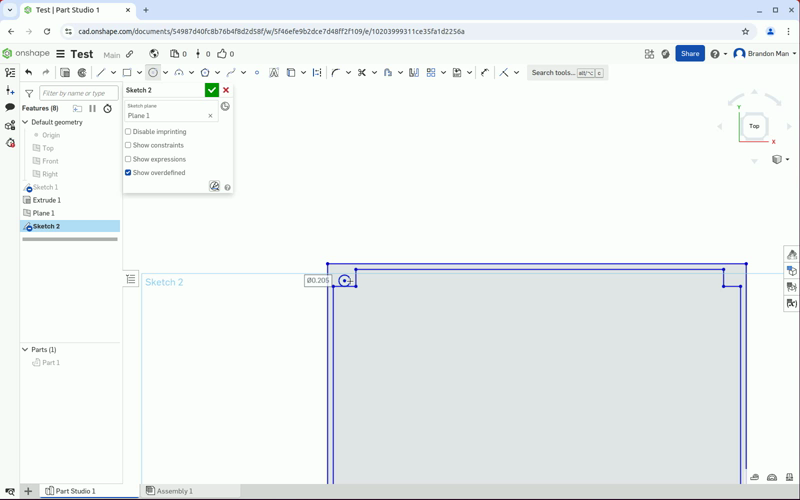
scroll(-6)
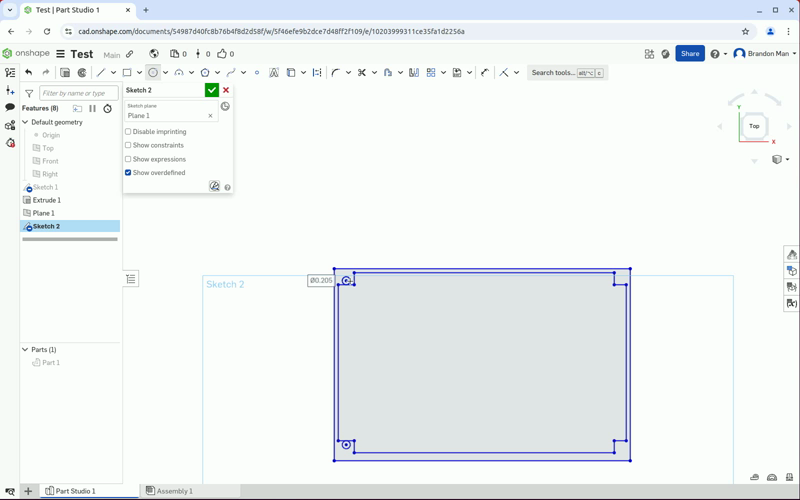
scroll(-6)
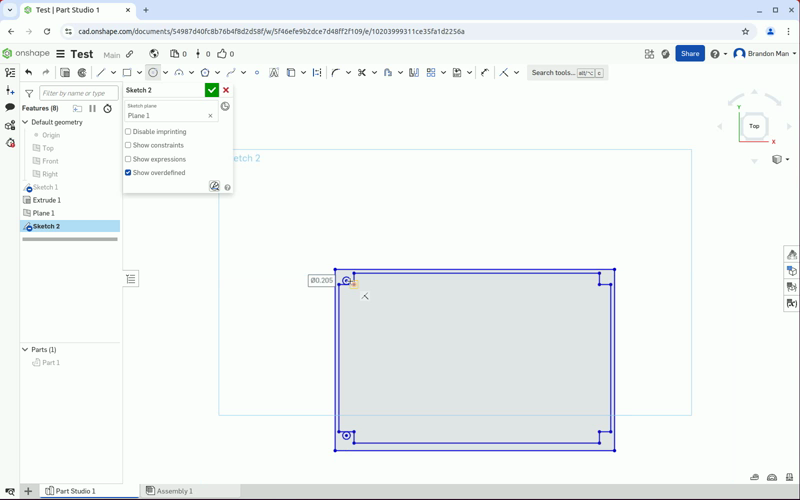
scroll(-6)
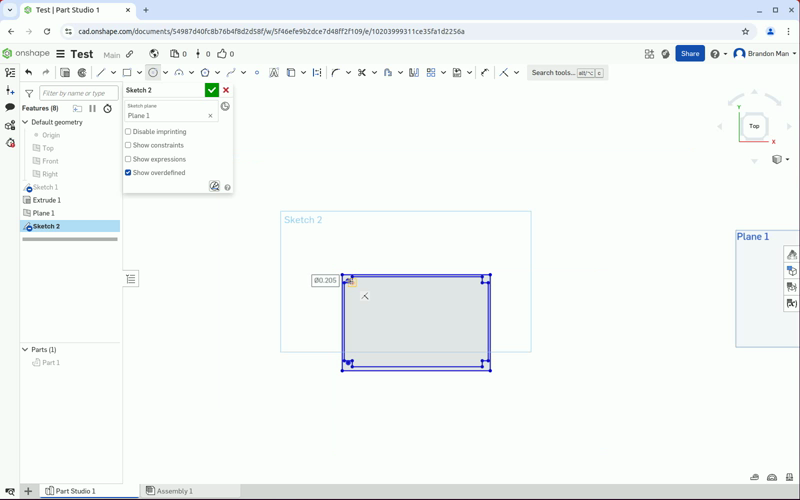
scroll(-6)
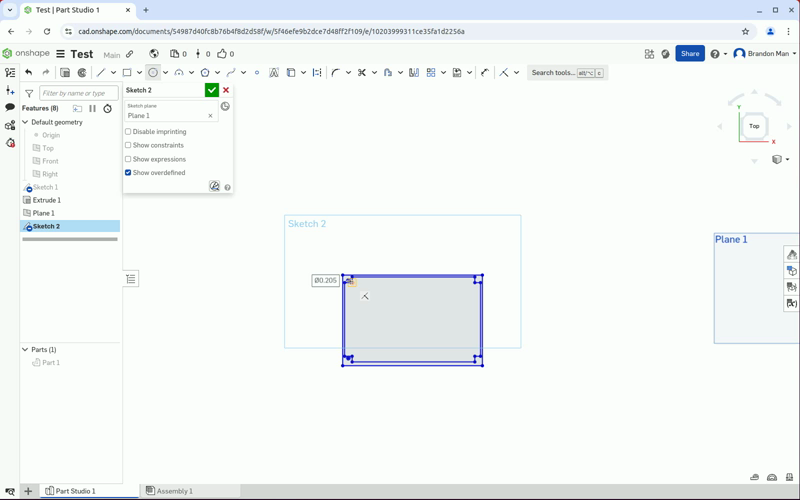
scroll(-6)
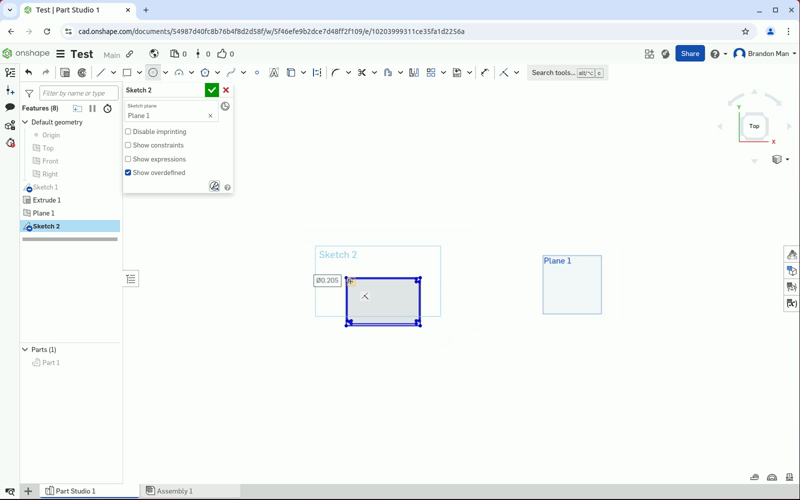
scroll(-6)
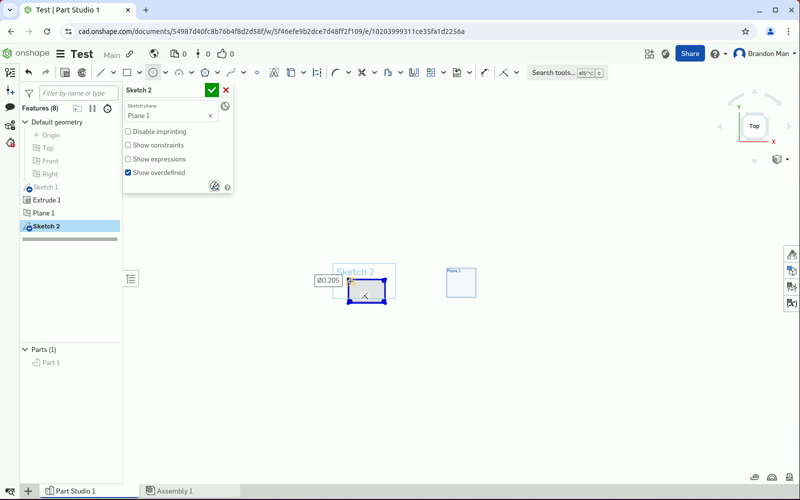
key(esc)
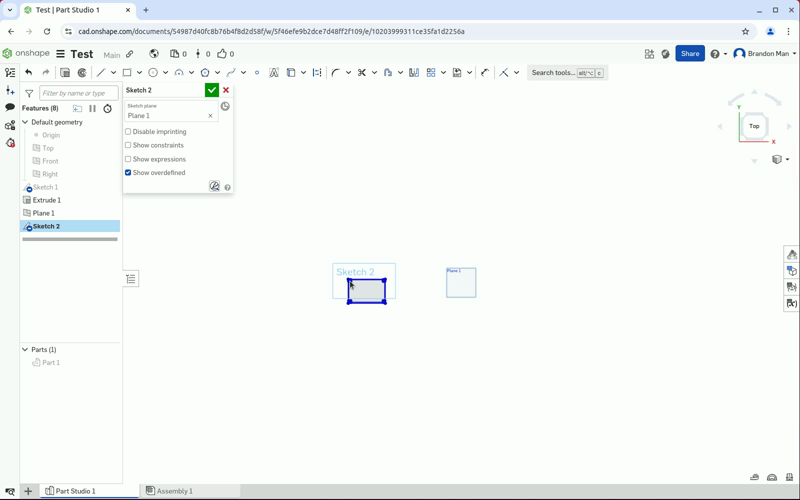
key(c)
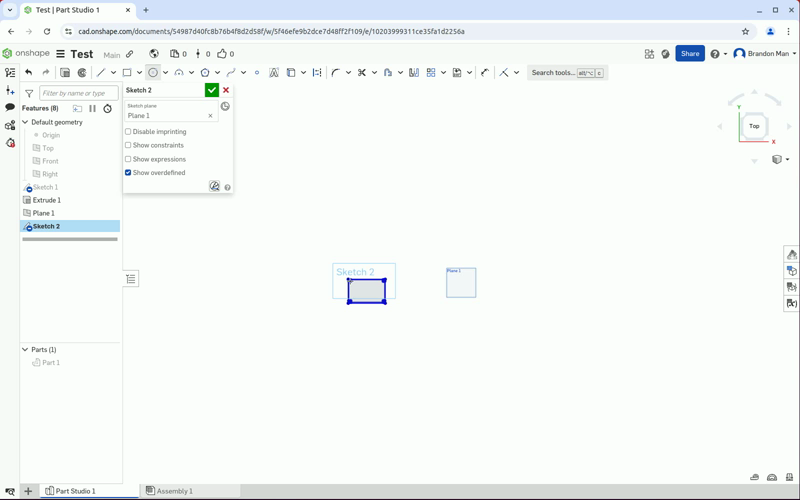
key_down(shift)
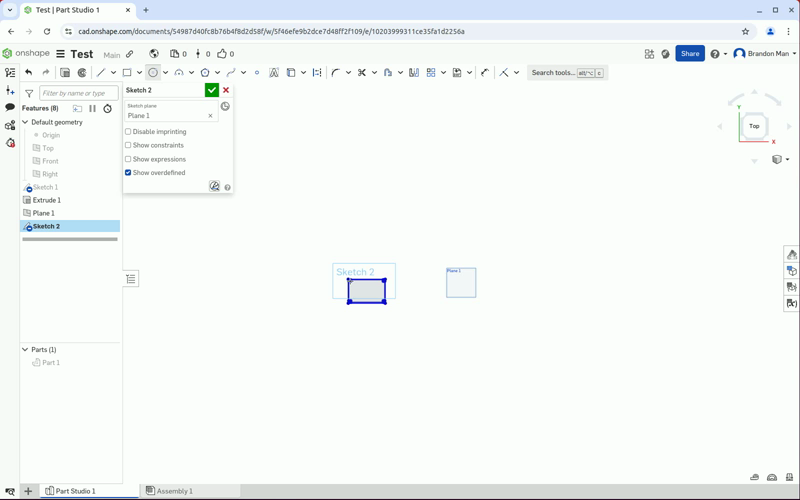
mouse_move(383, 301)
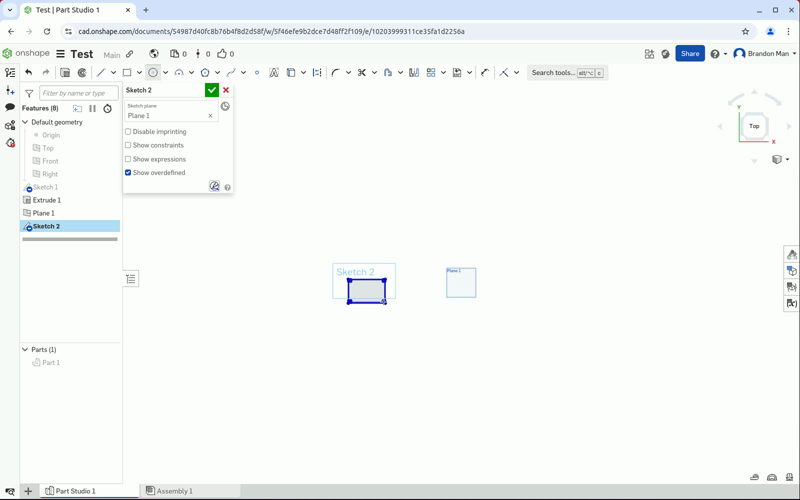
scroll(6)
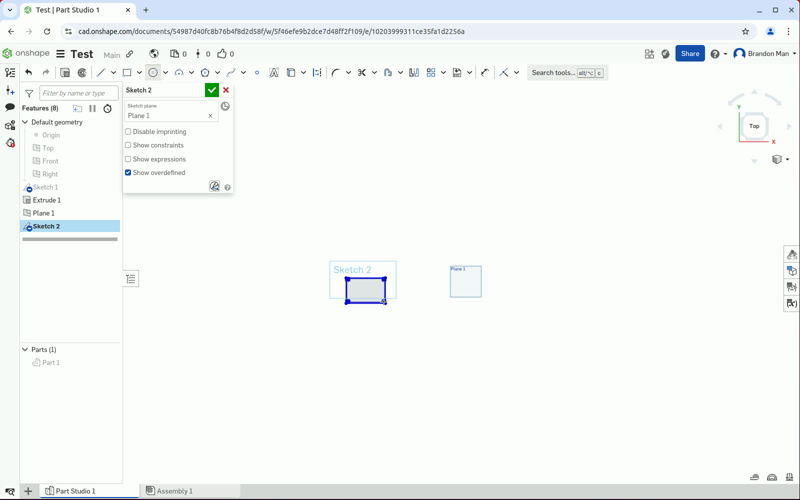
scroll(6)
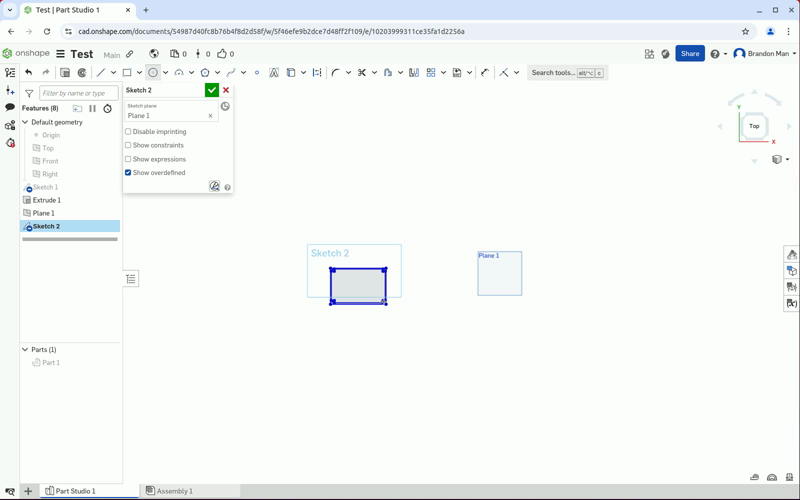
scroll(6)
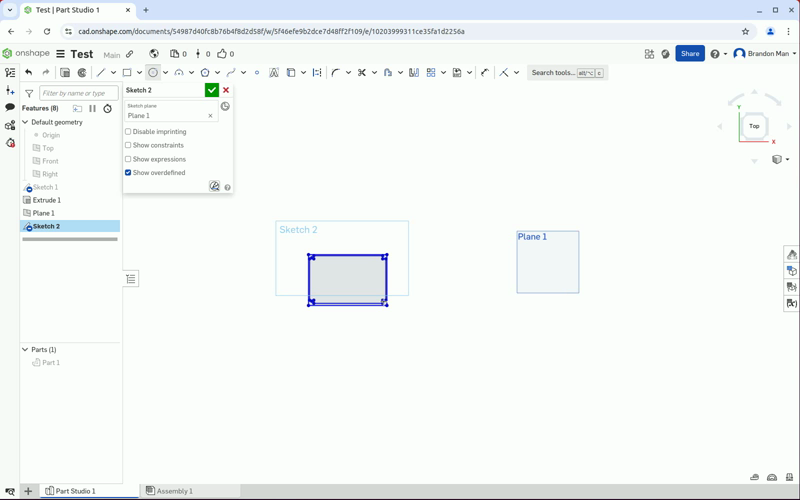
scroll(6)
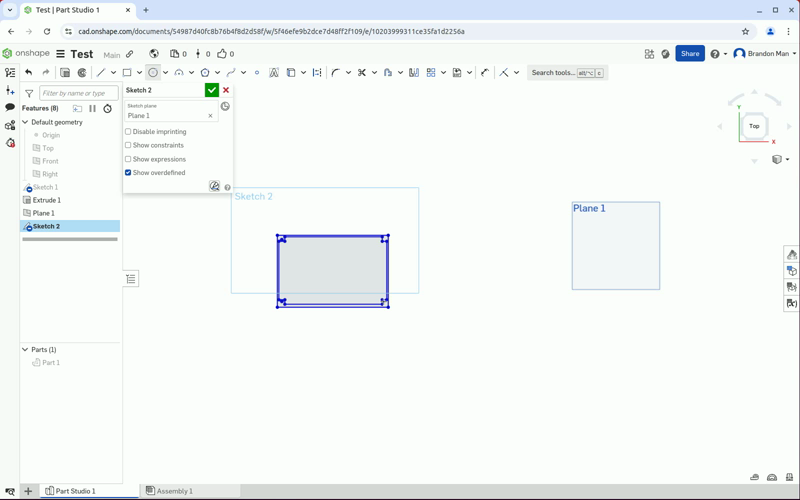
scroll(6)
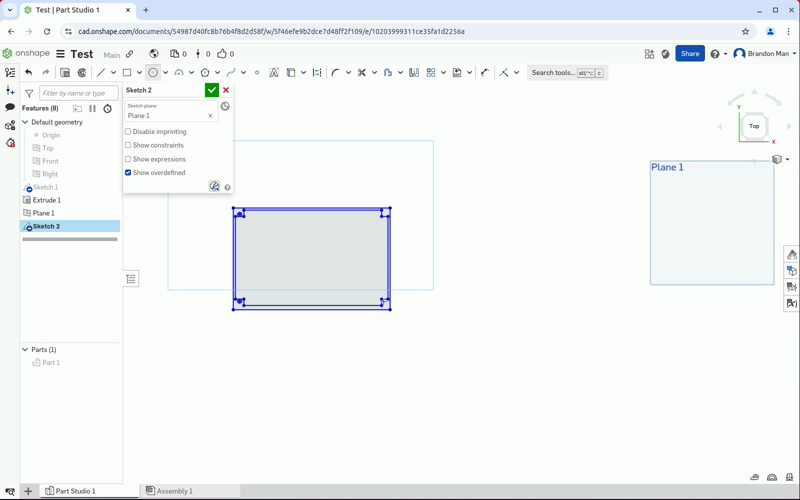
scroll(6)
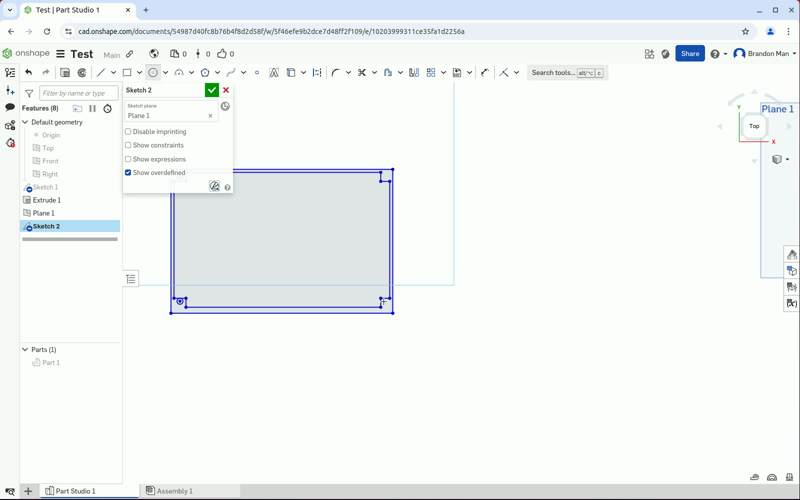
scroll(6)
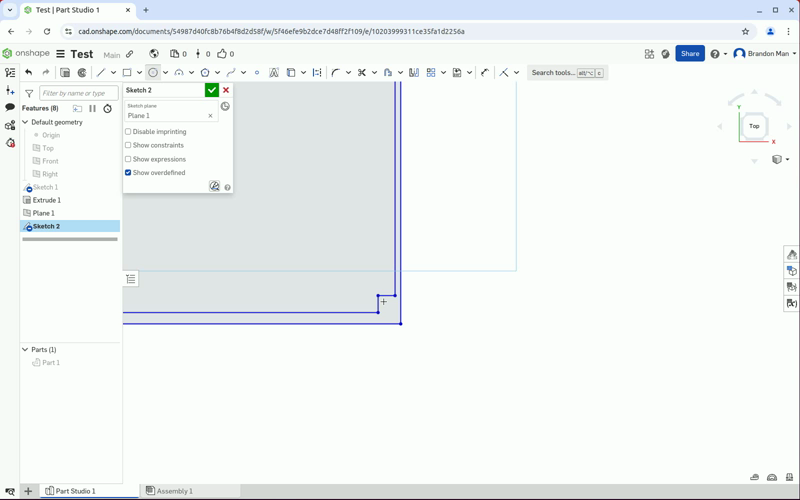
click(383, 301)
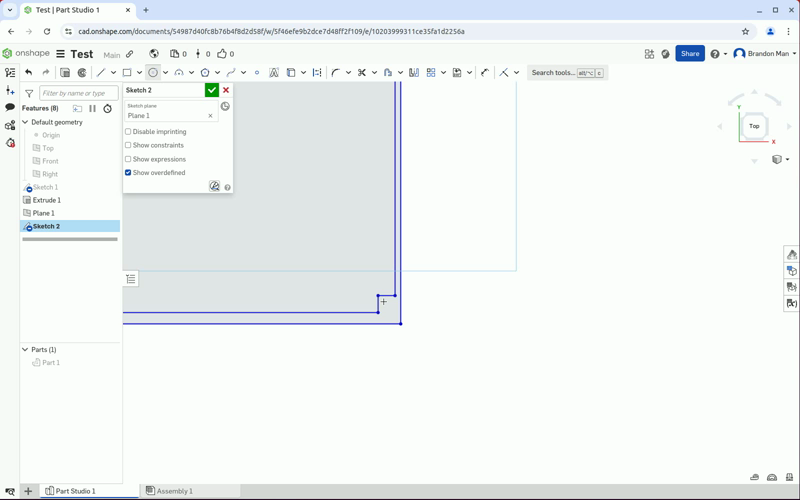
scroll(-6)
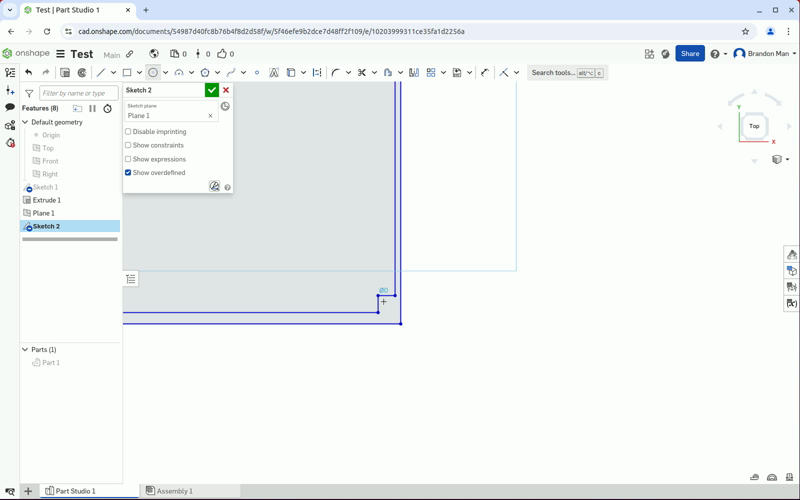
scroll(-6)
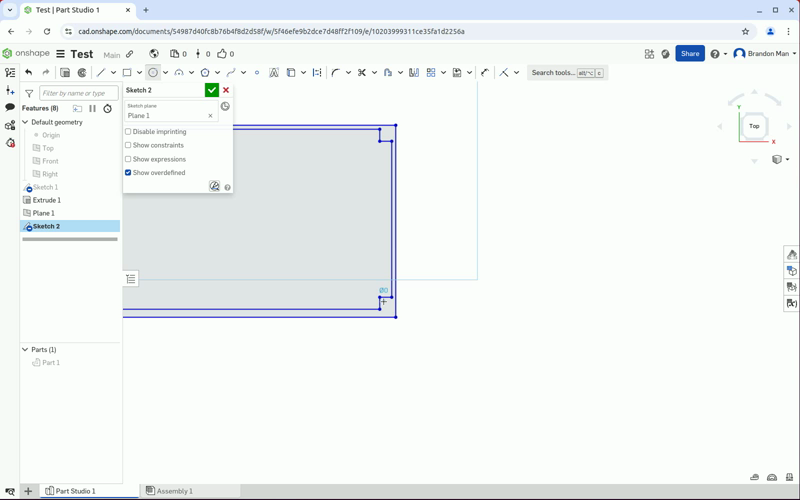
scroll(-6)
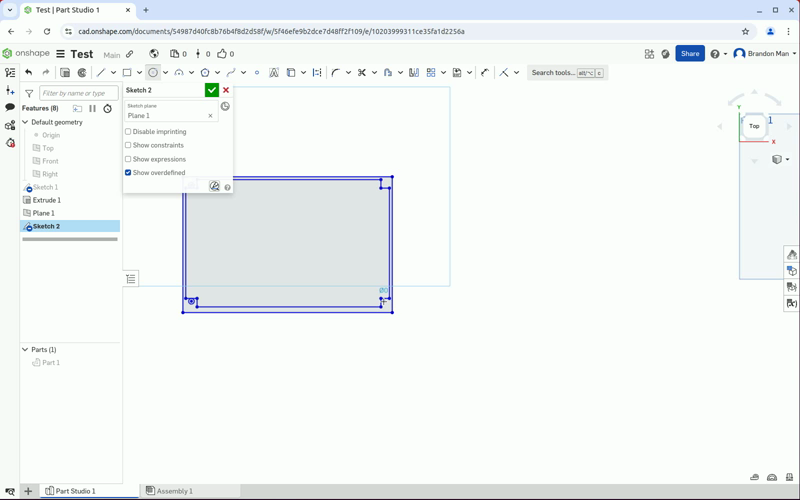
scroll(-6)
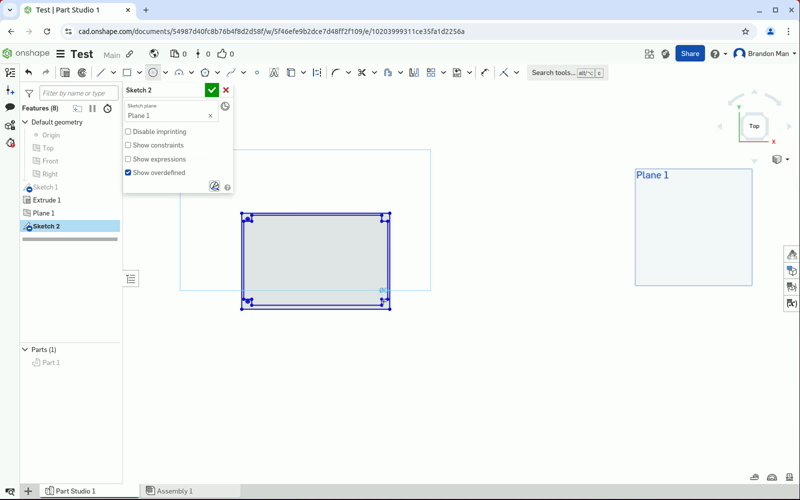
scroll(-6)
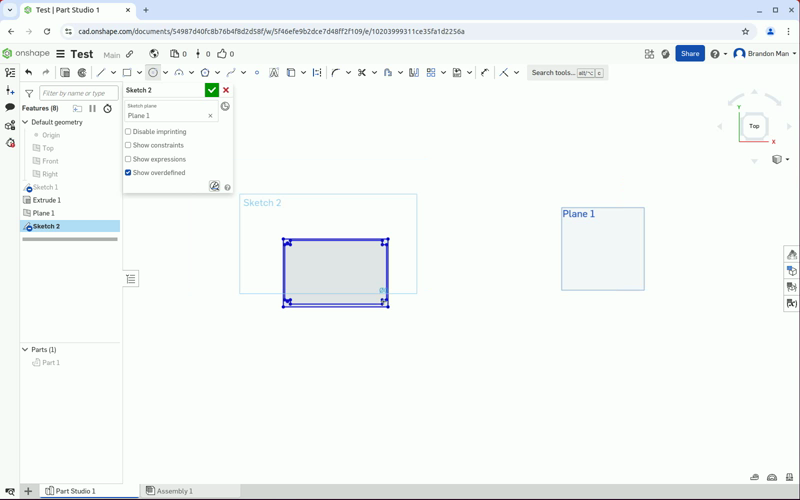
scroll(-6)
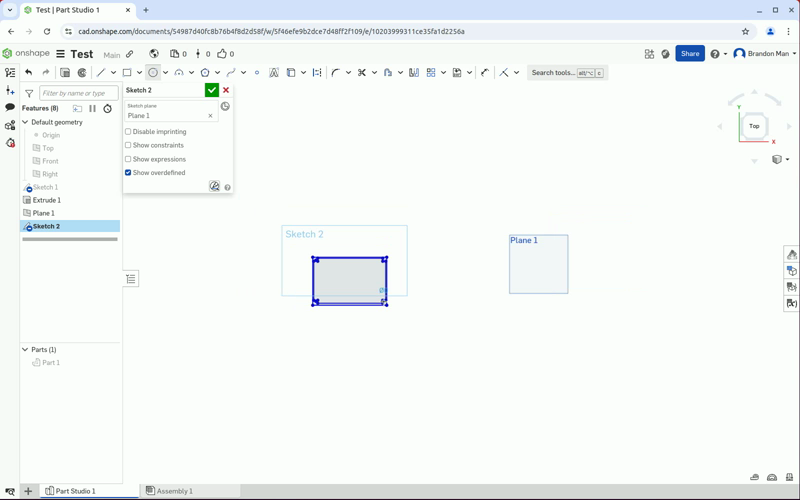
scroll(-6)
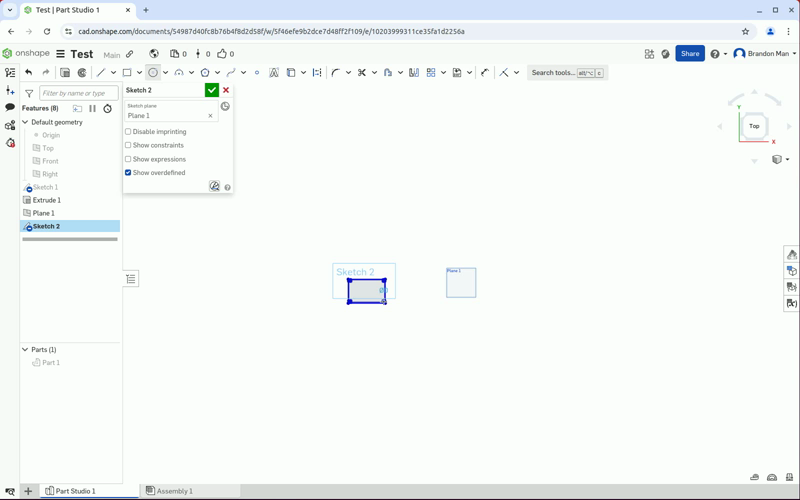
key_up(shift)
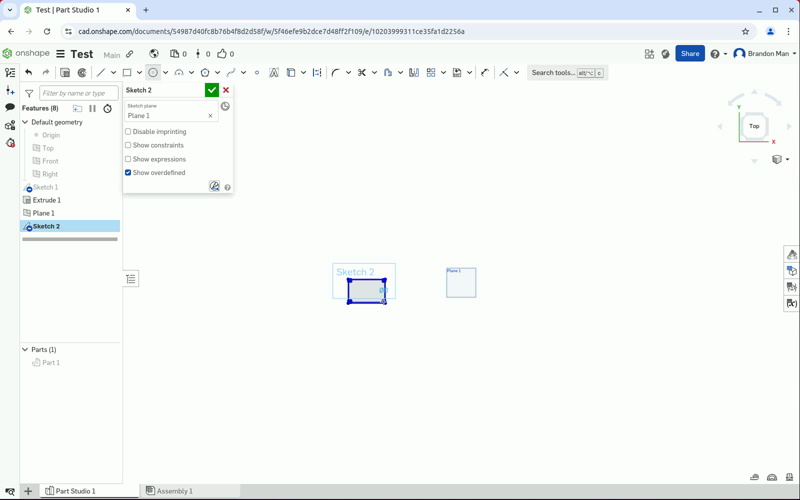
mouse_move(383, 301)
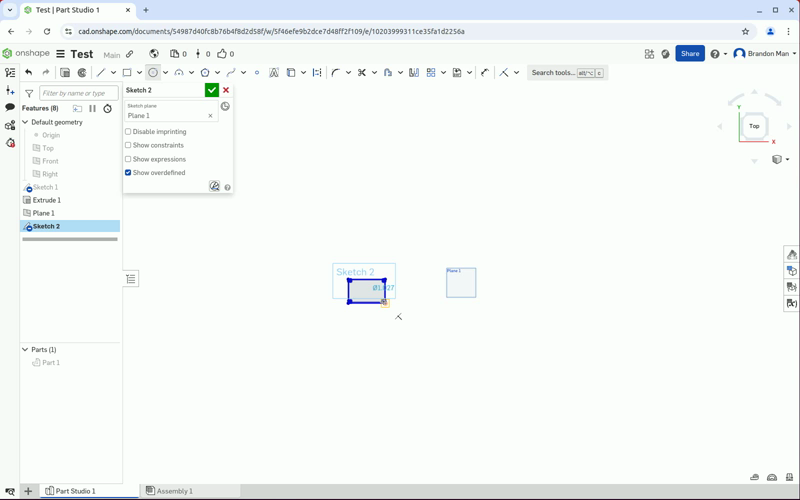
scroll(6)
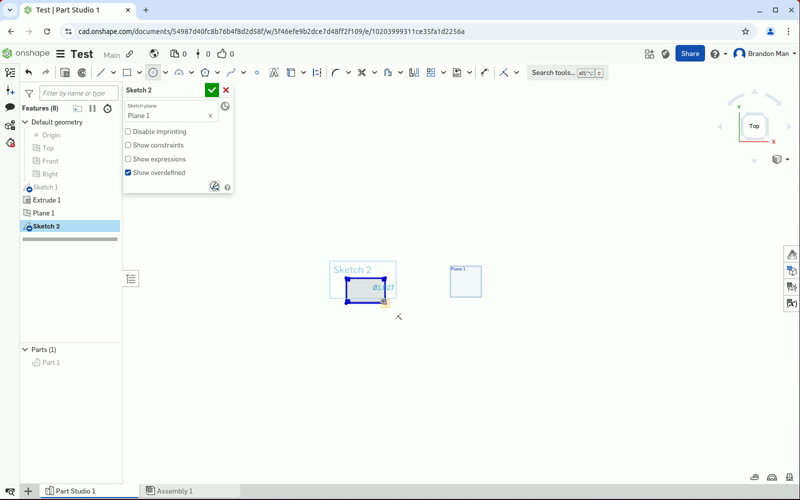
scroll(6)
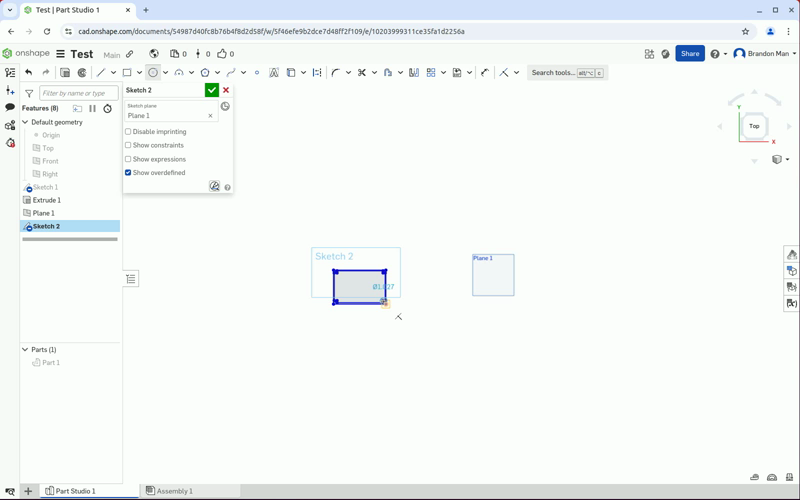
scroll(6)
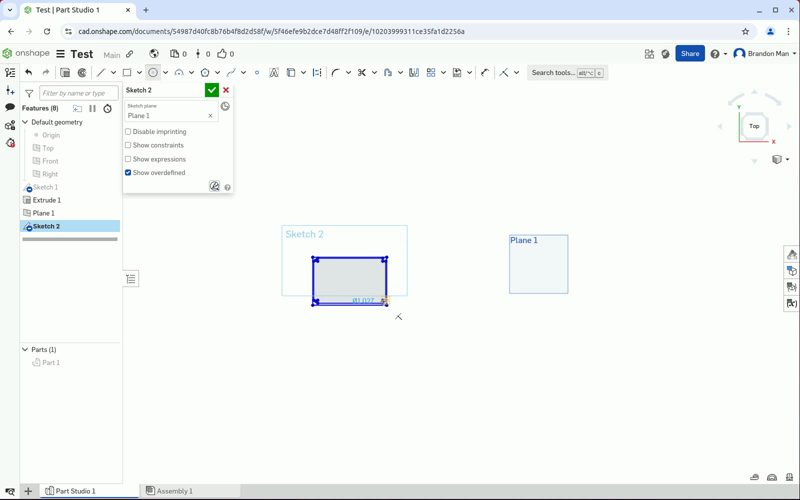
scroll(6)
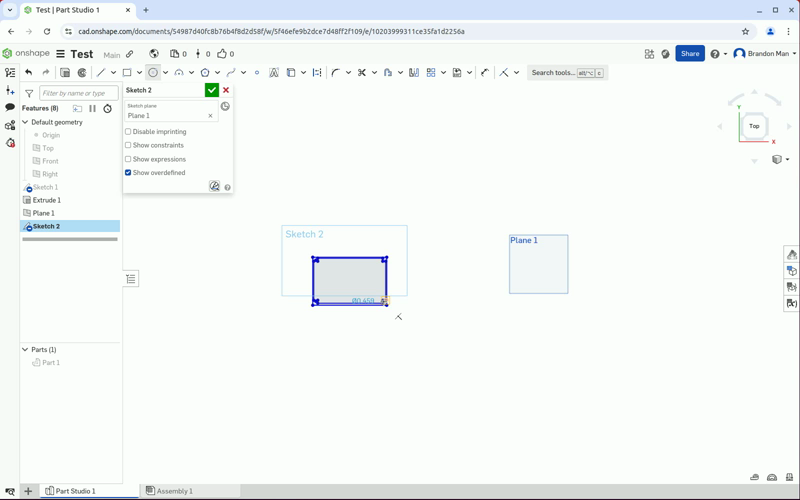
scroll(6)
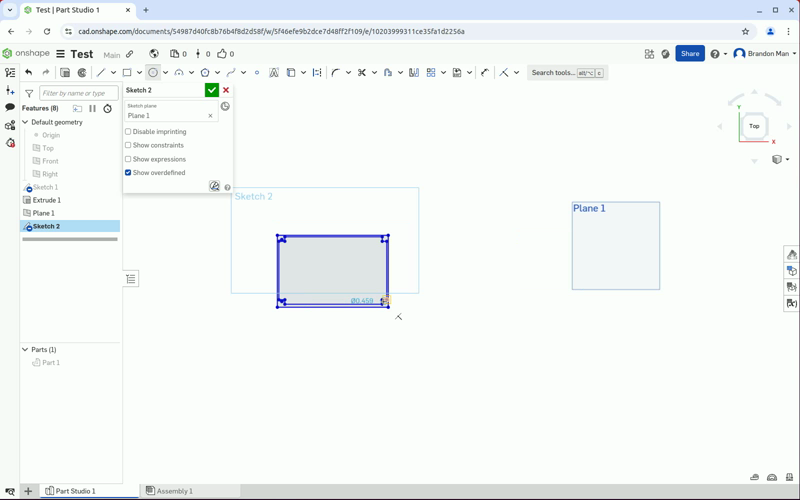
scroll(6)
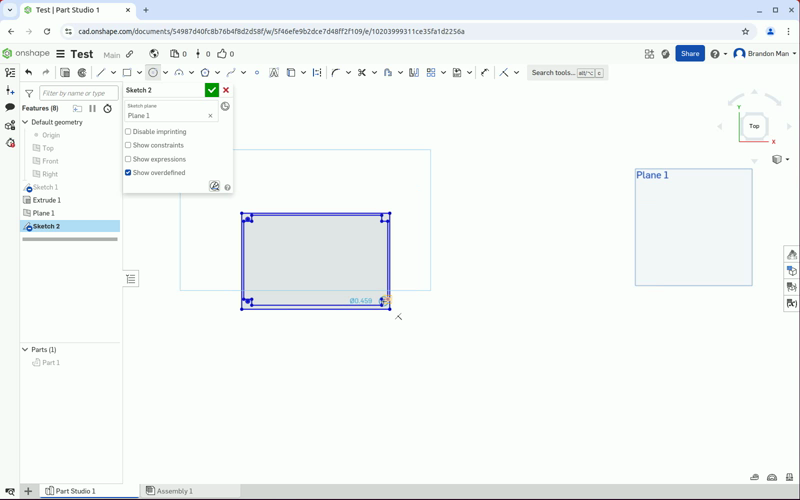
scroll(6)
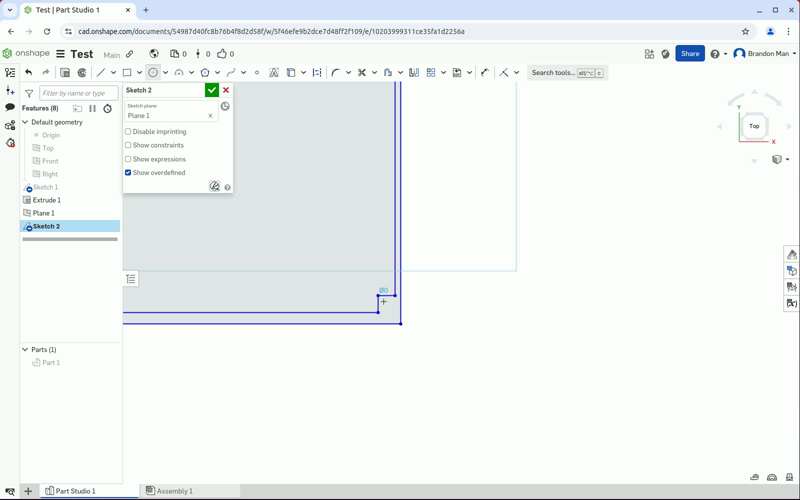
click(383, 301)
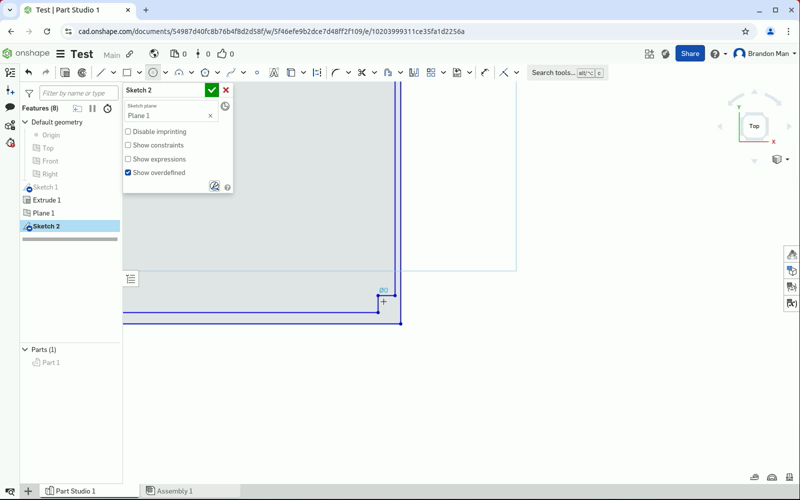
scroll(-6)
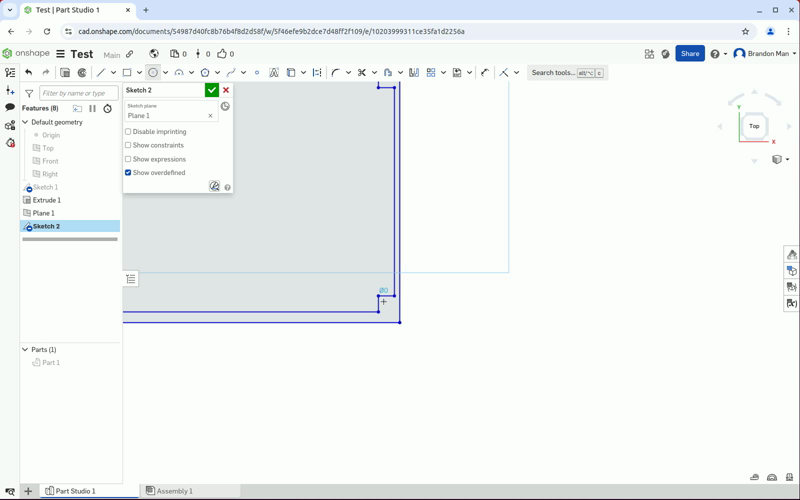
scroll(-6)
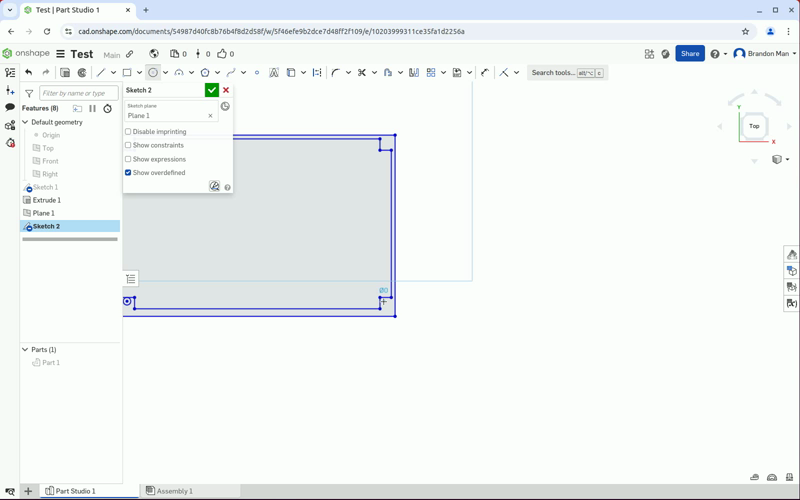
scroll(-6)
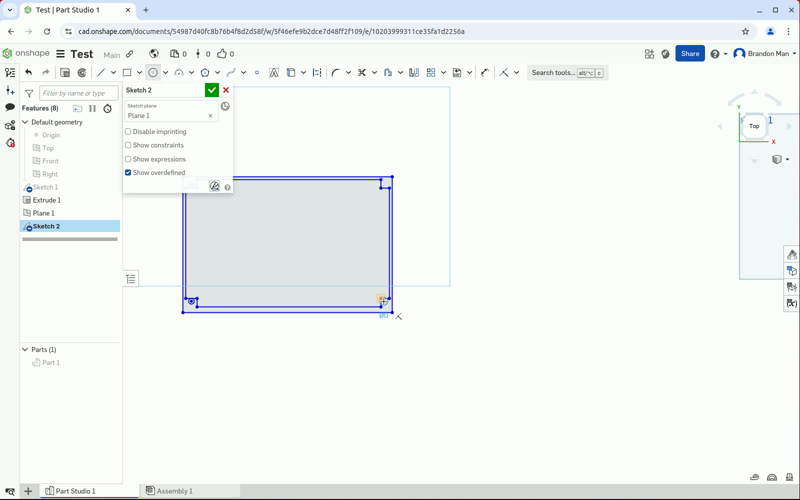
scroll(-6)
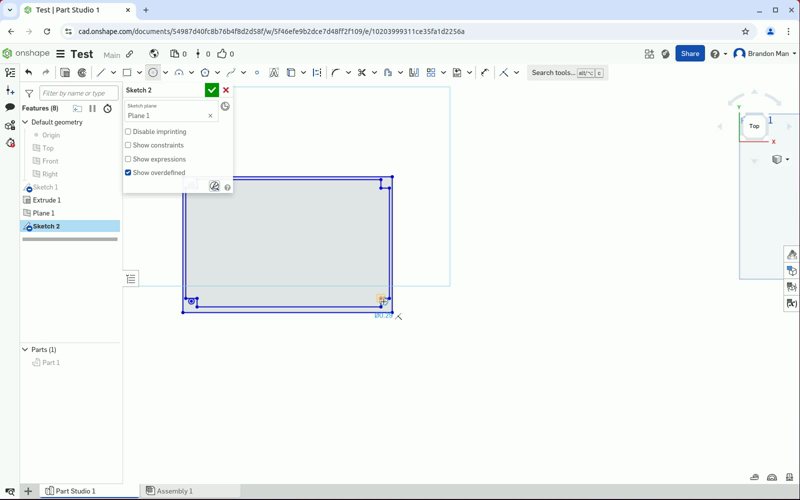
scroll(-6)
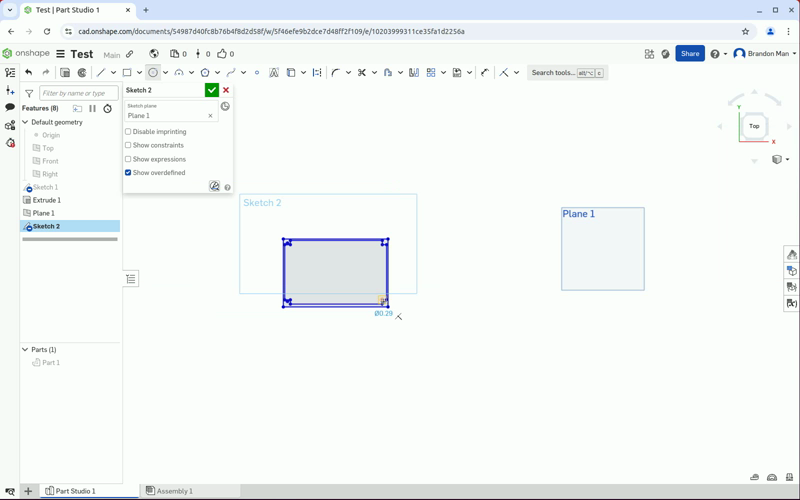
scroll(-6)
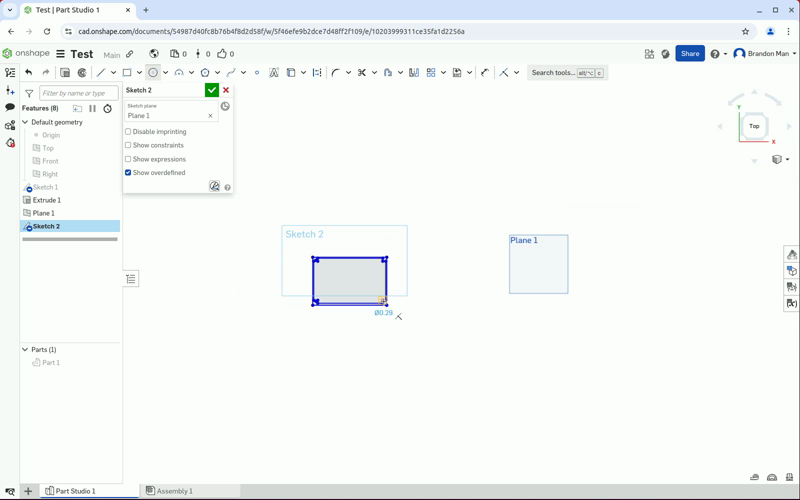
scroll(-6)
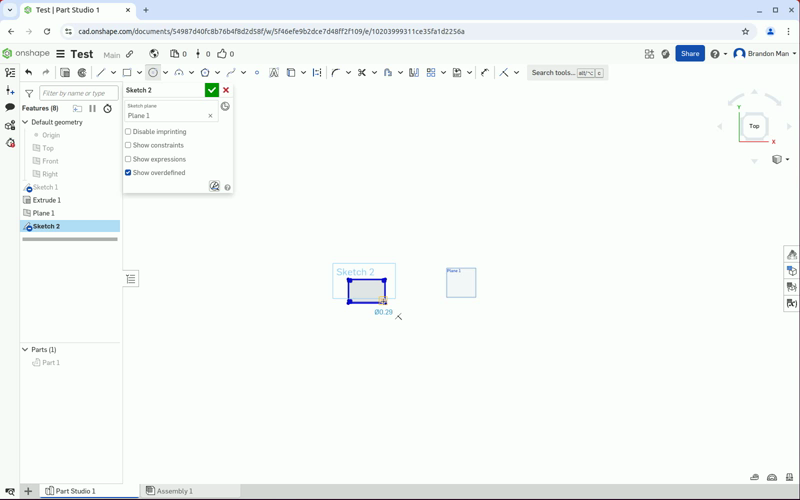
key(esc)
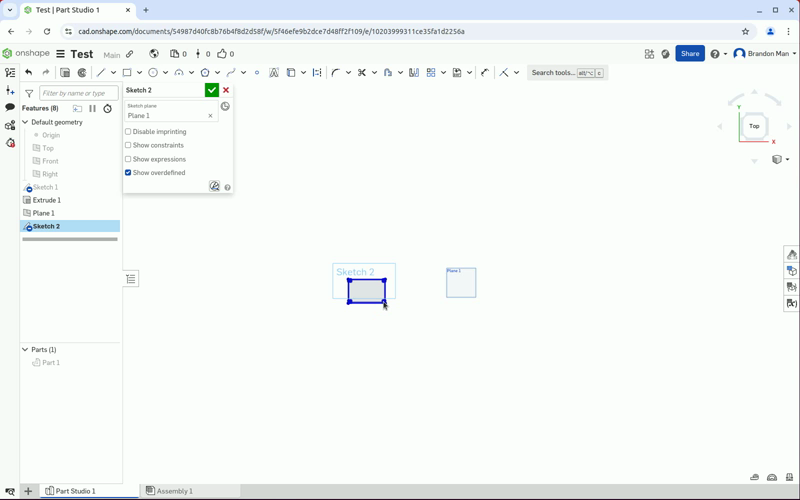
key(c)
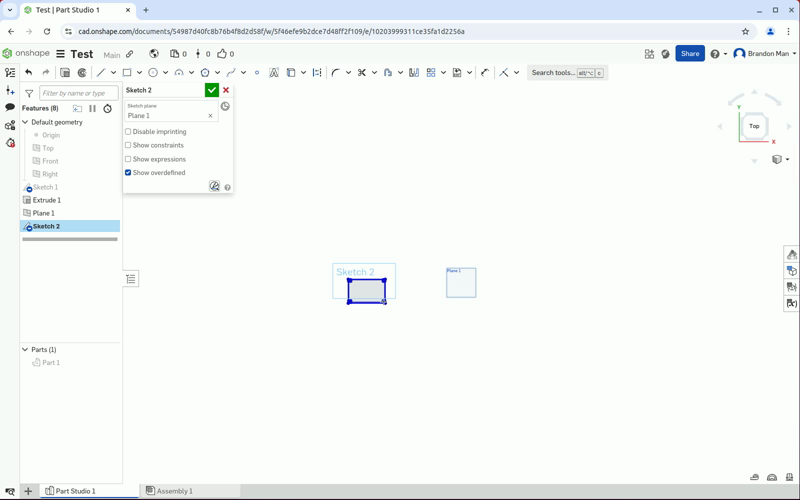
key_down(shift)
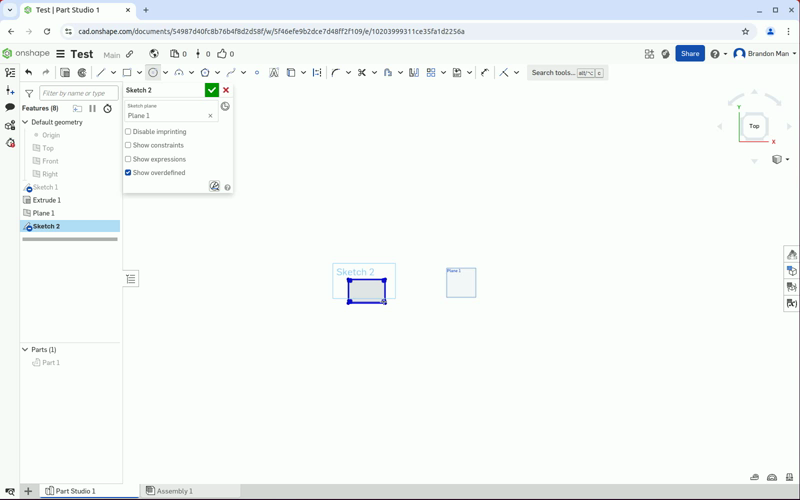
mouse_move(383, 280)
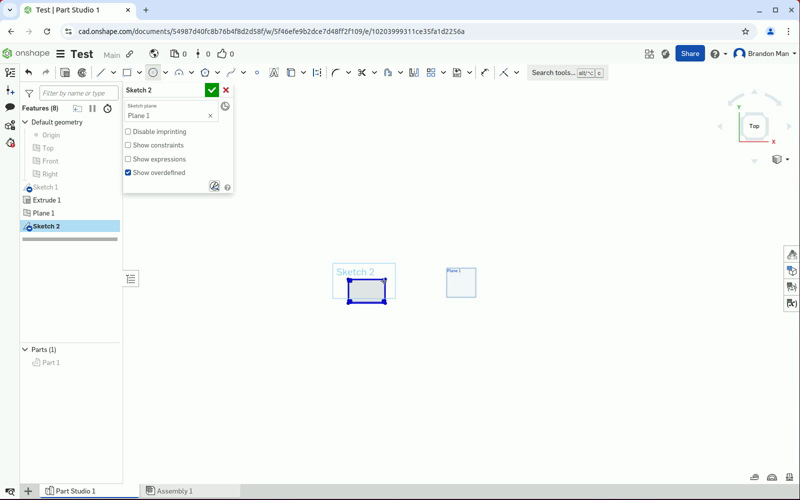
scroll(6)
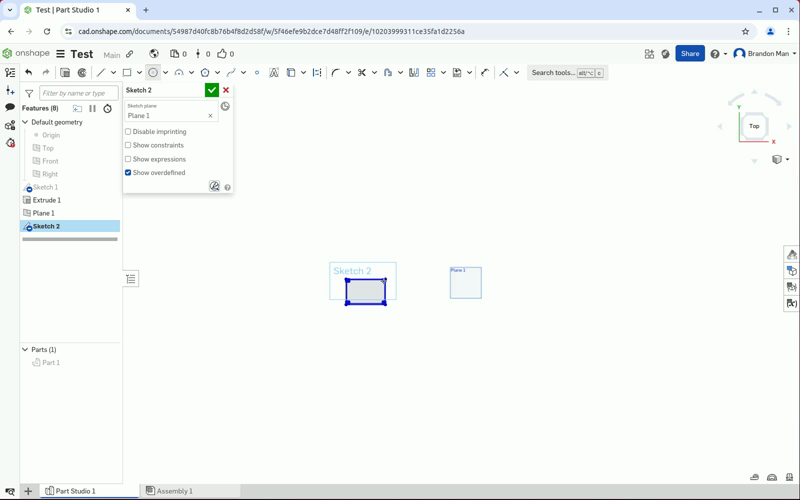
scroll(6)
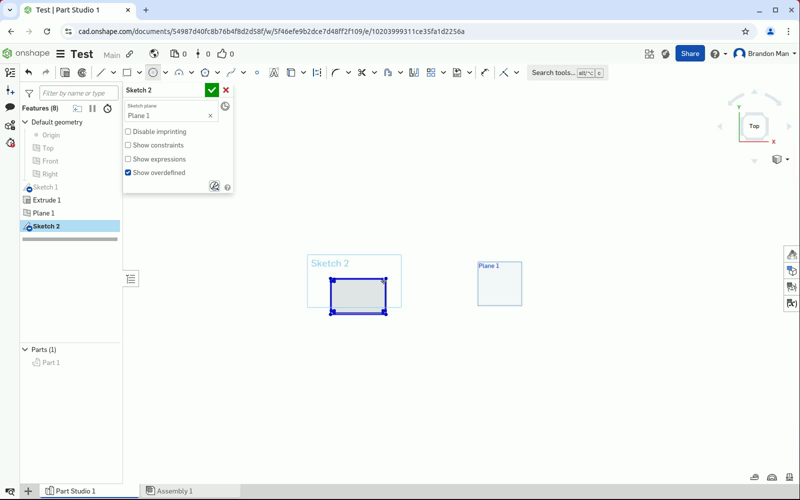
scroll(6)
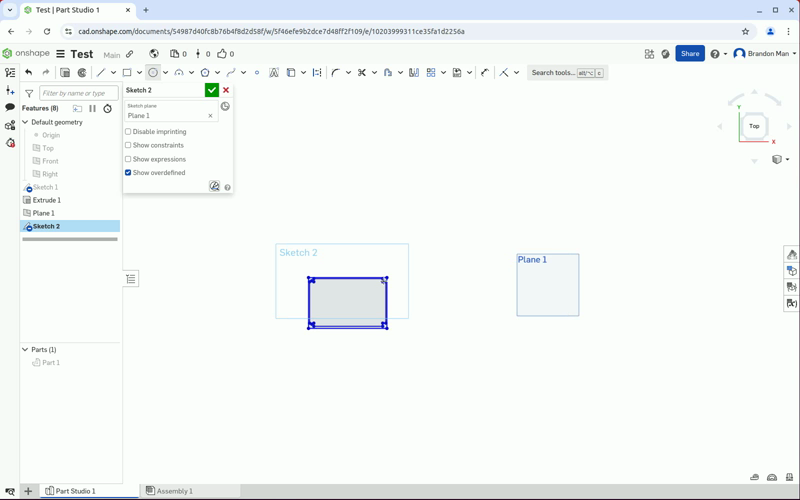
scroll(6)
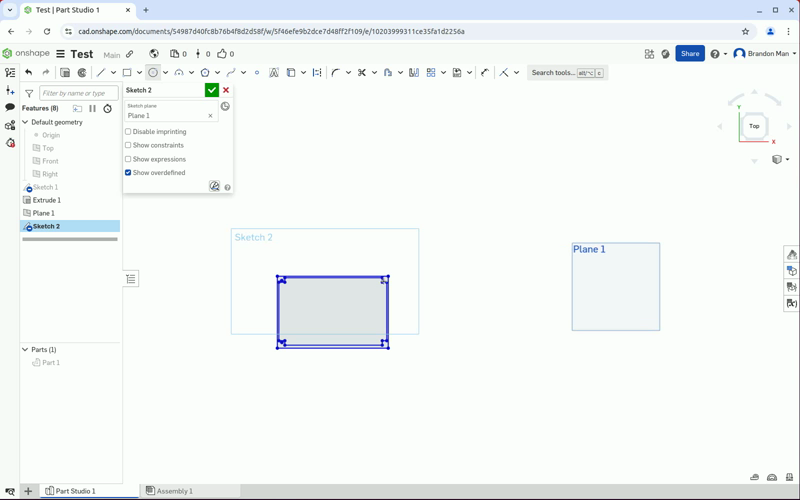
scroll(6)
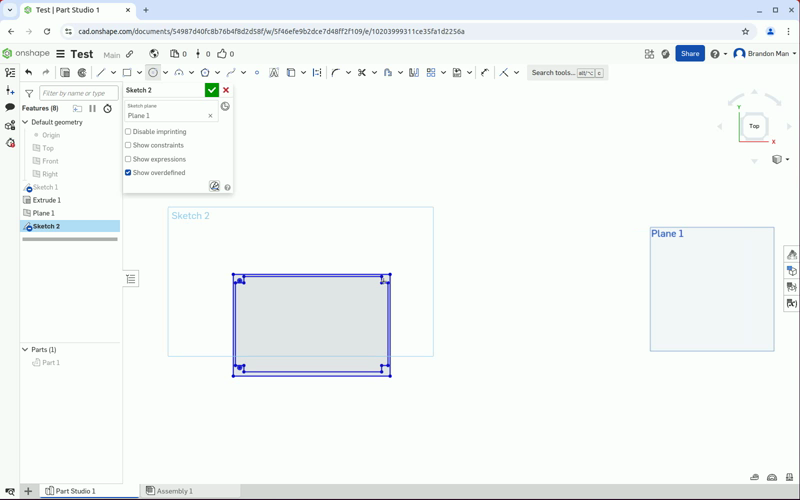
scroll(6)
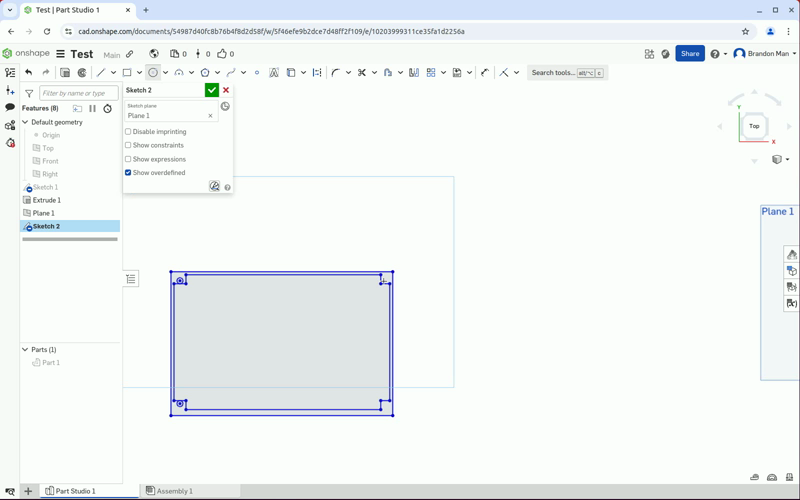
scroll(6)
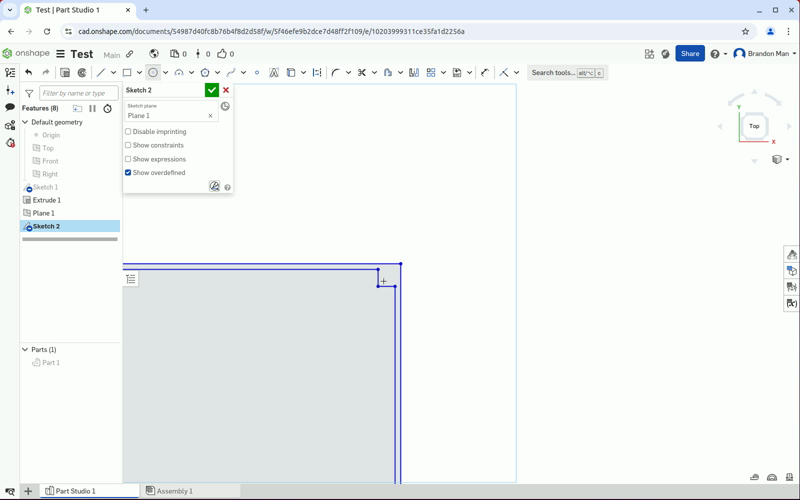
click(383, 280)
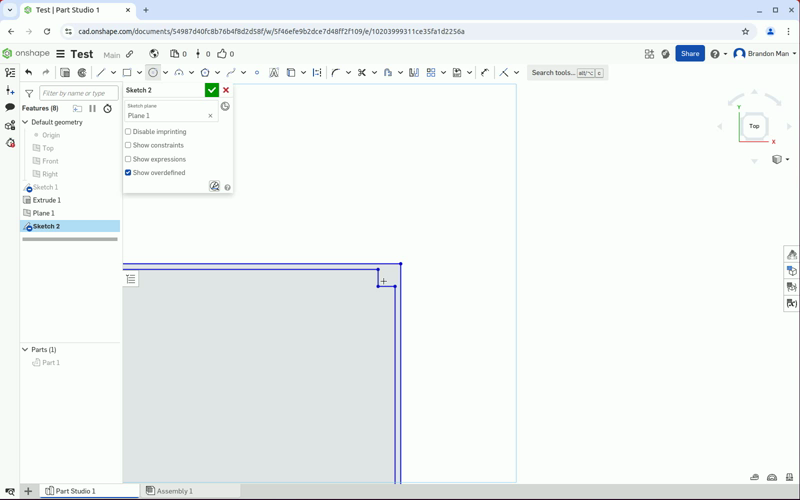
scroll(-6)
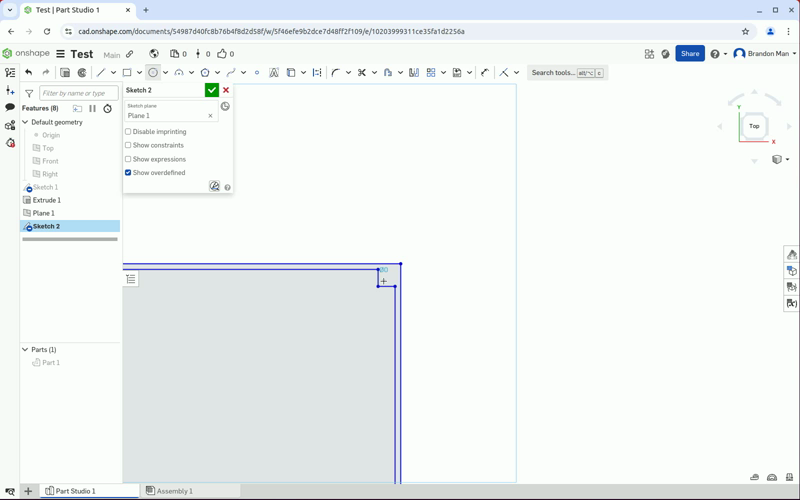
scroll(-6)
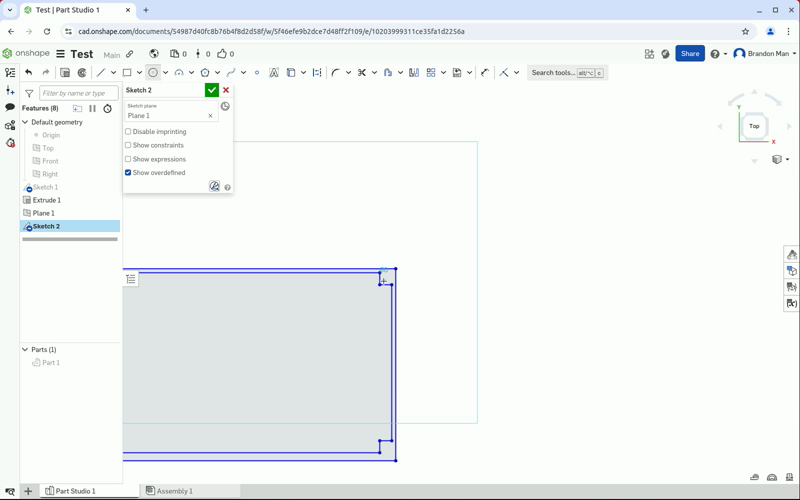
scroll(-6)
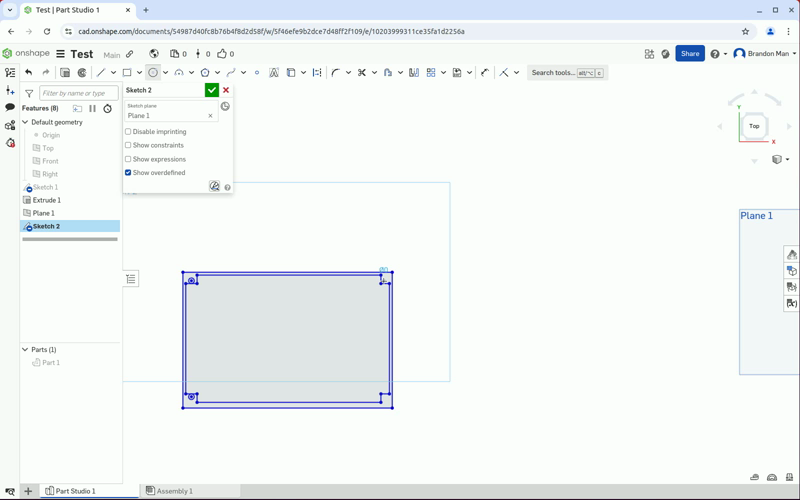
scroll(-6)
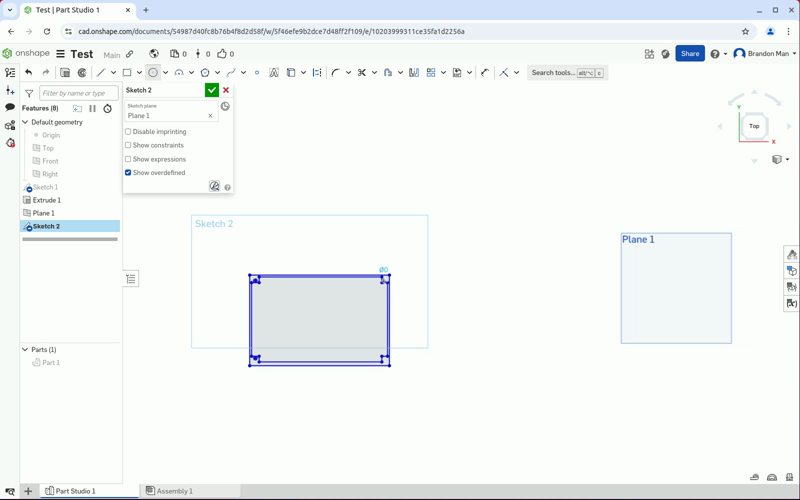
scroll(-6)
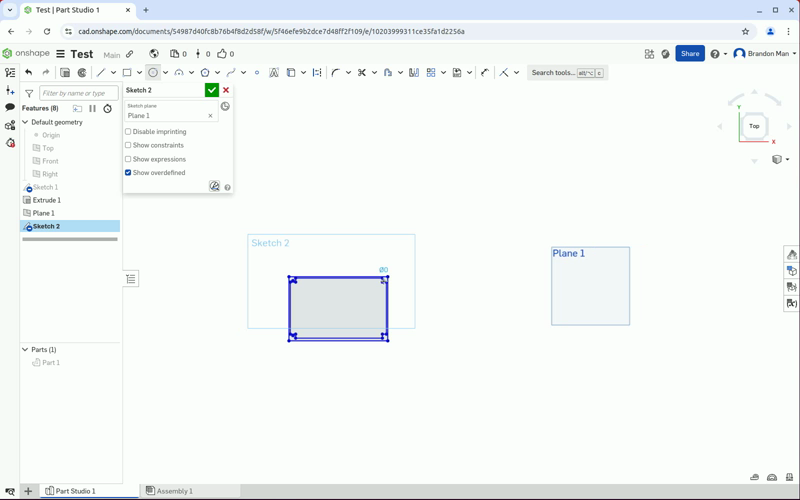
scroll(-6)
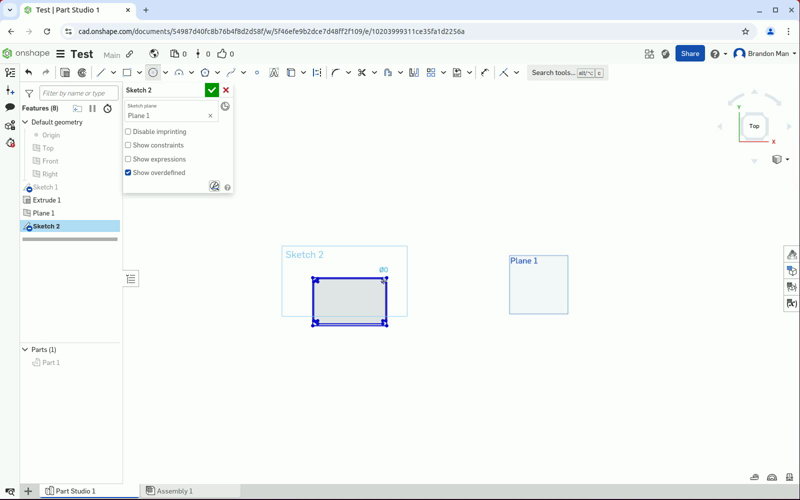
scroll(-6)
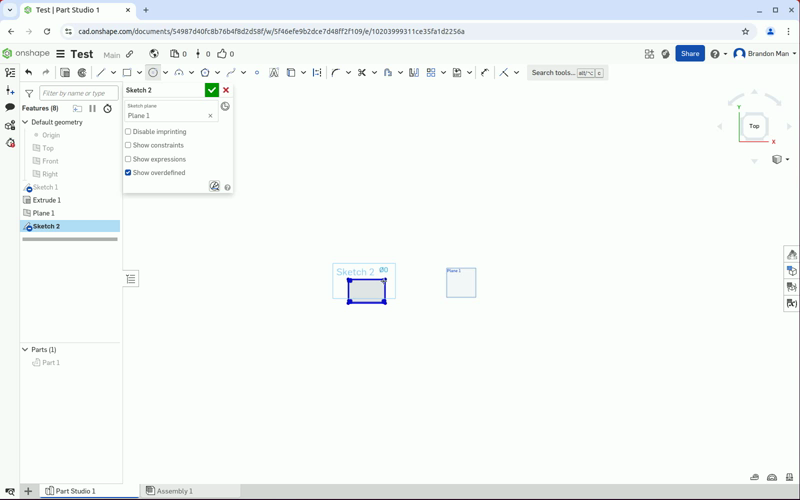
key_up(shift)
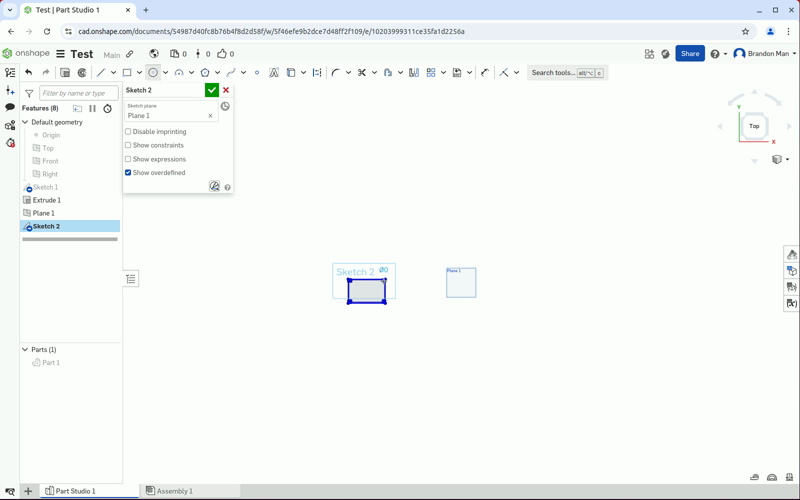
mouse_move(383, 280)
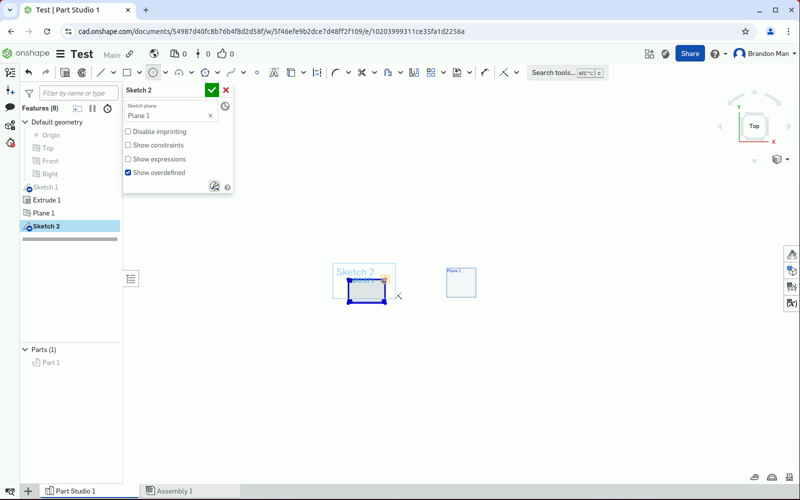
scroll(6)
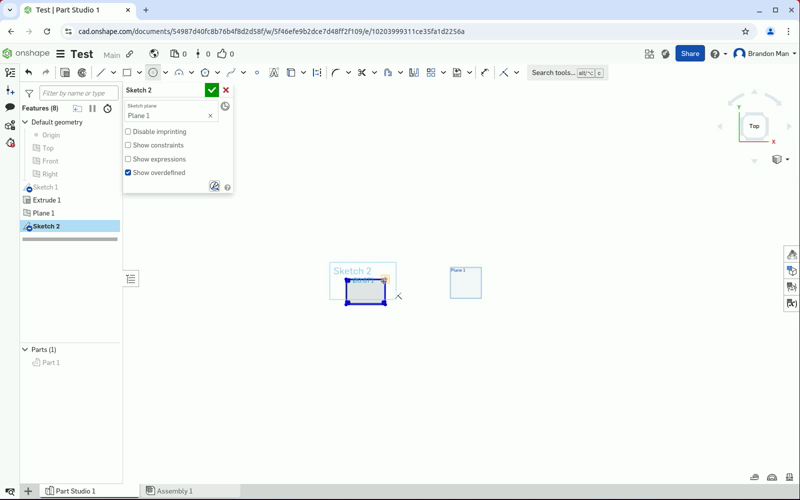
scroll(6)
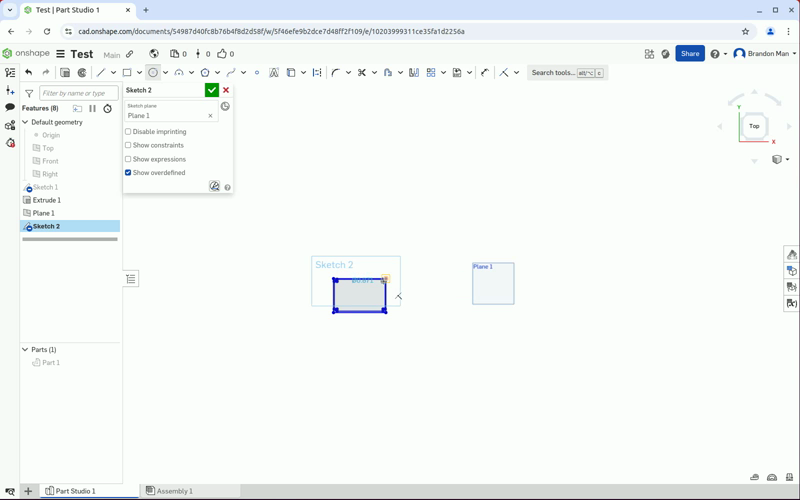
scroll(6)
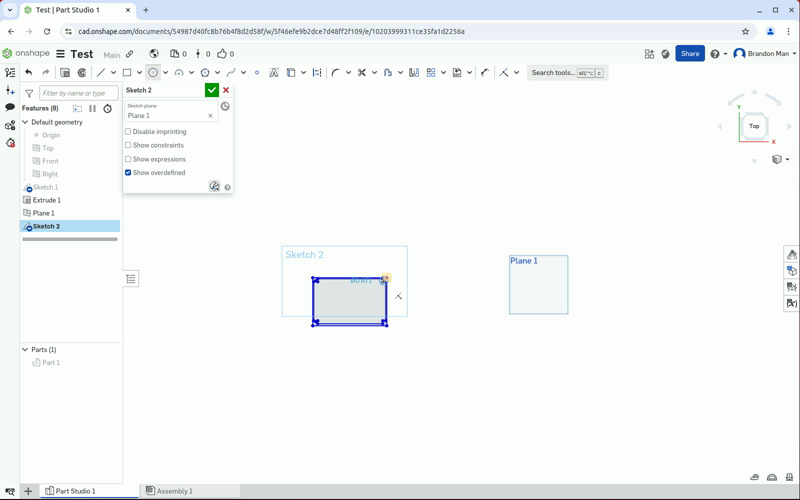
scroll(6)
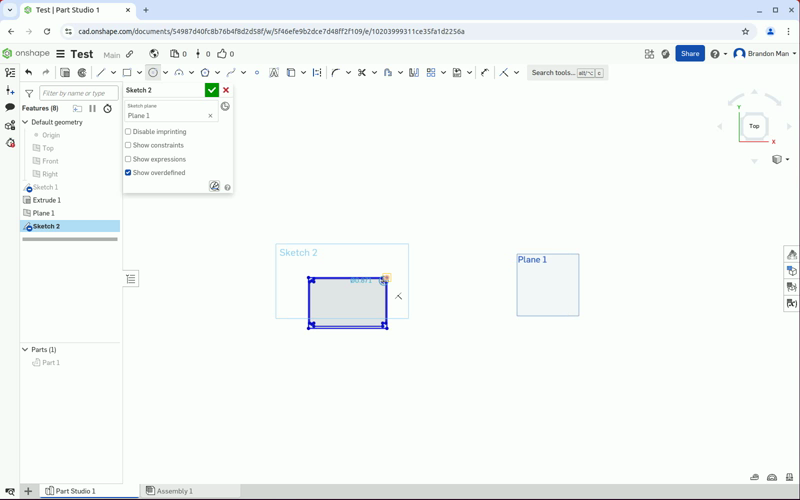
scroll(6)
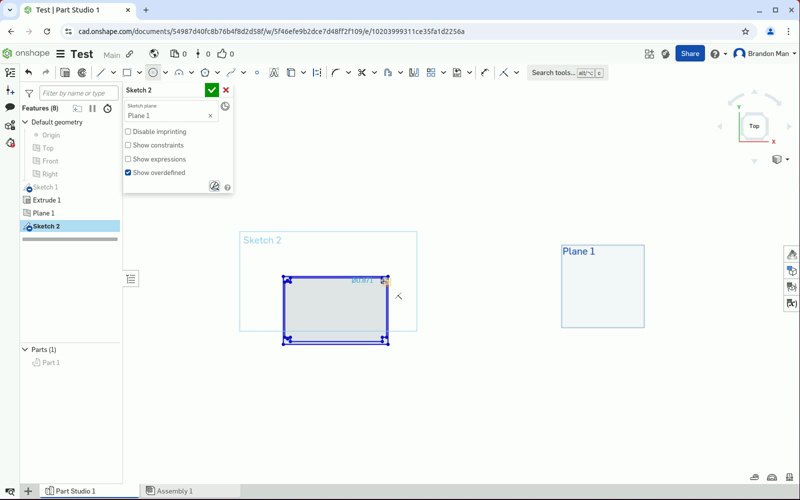
scroll(6)
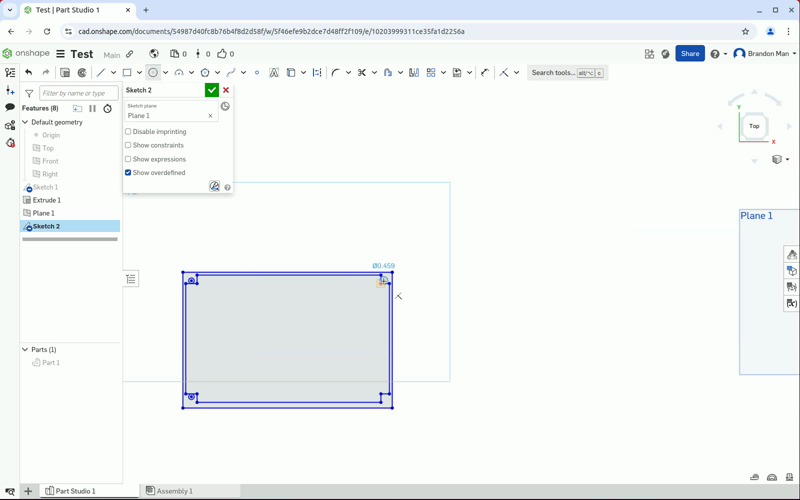
scroll(6)
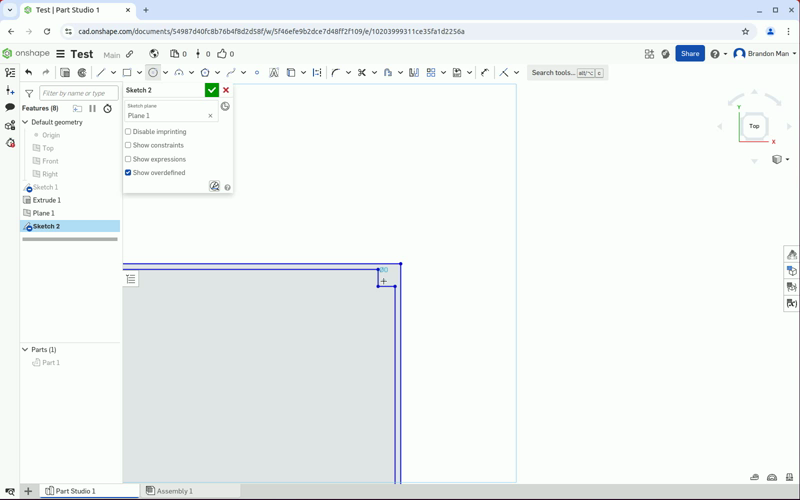
click(383, 280)
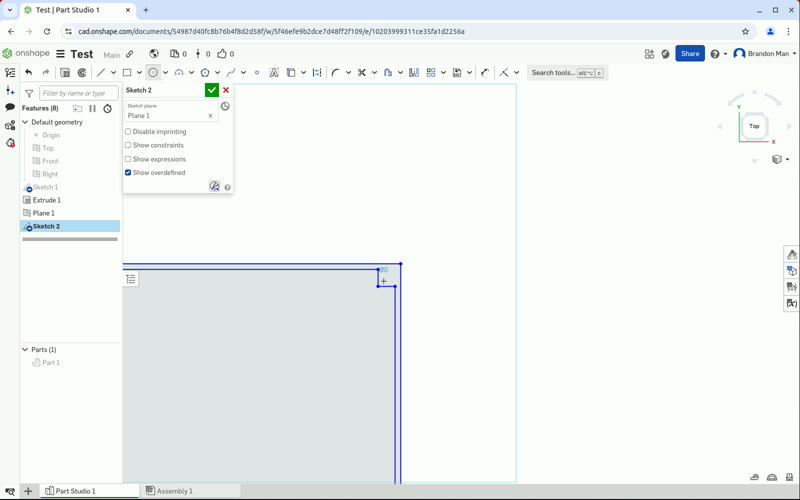
scroll(-6)
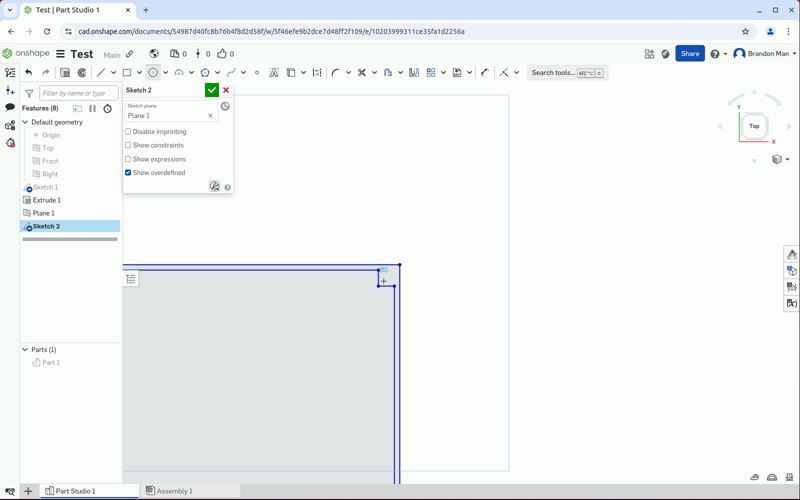
scroll(-6)
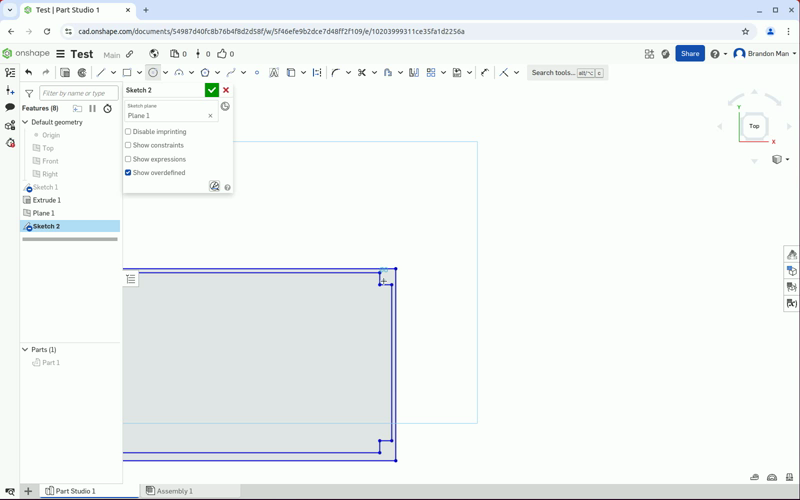
scroll(-6)
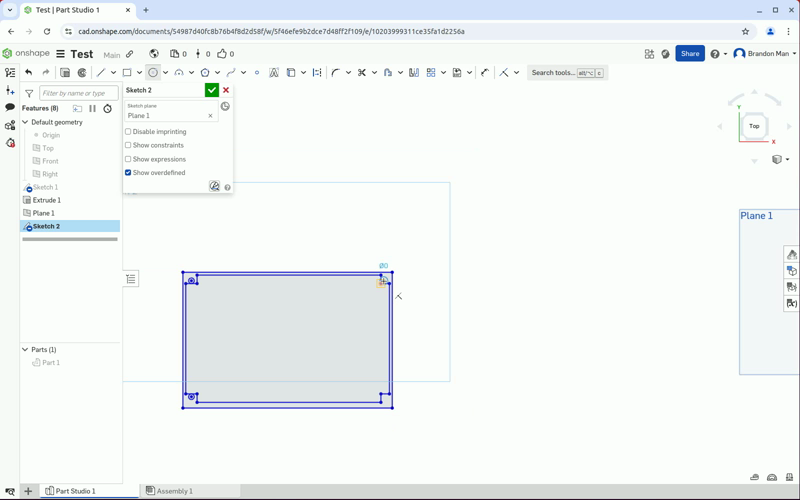
scroll(-6)
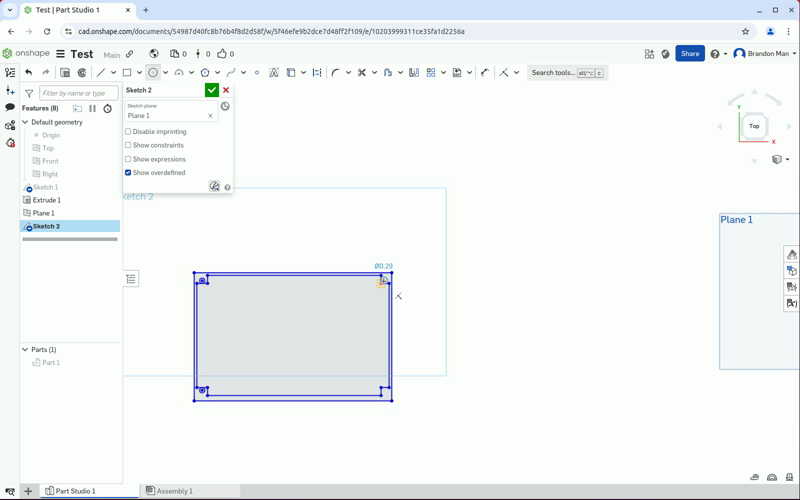
scroll(-6)
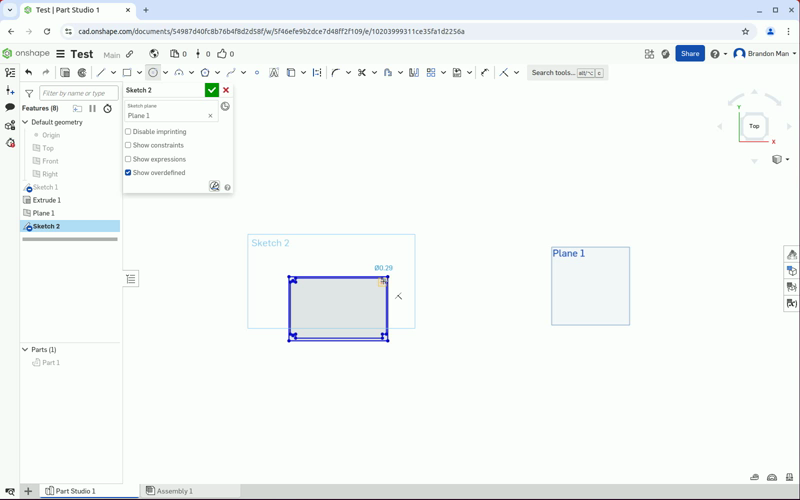
scroll(-6)
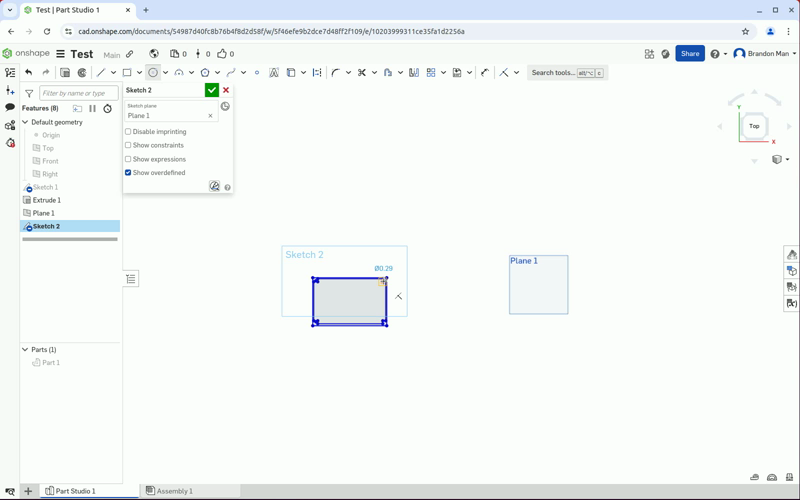
scroll(-6)
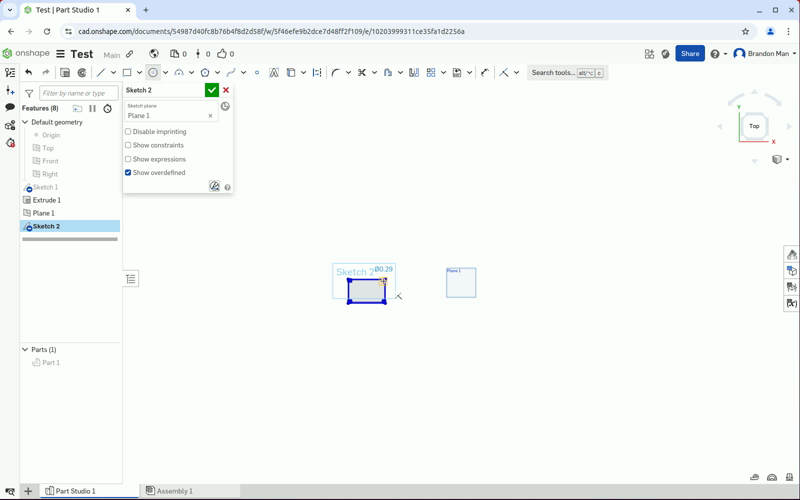
key(esc)
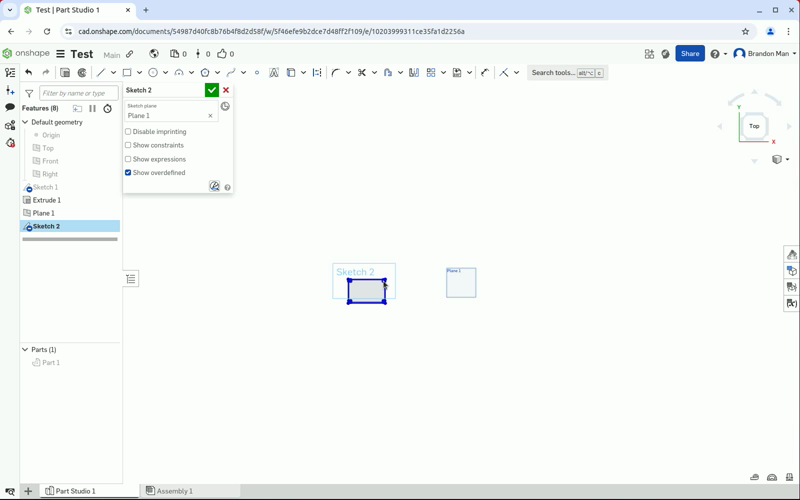
mouse_move(370, 279)
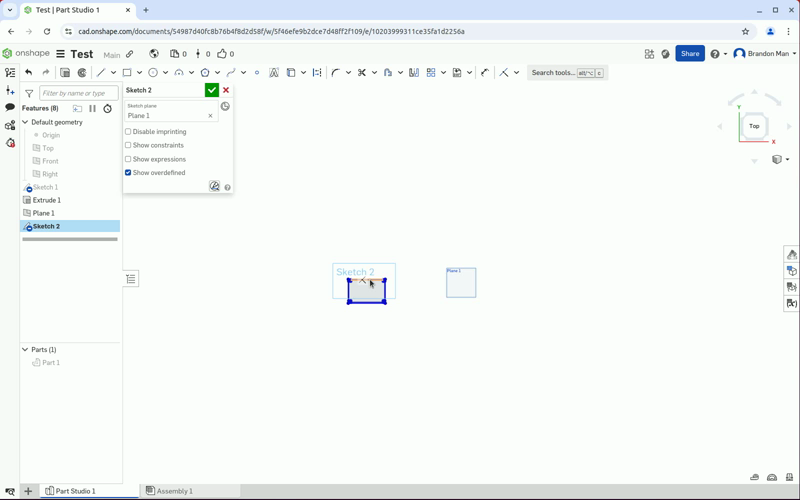
scroll(6)
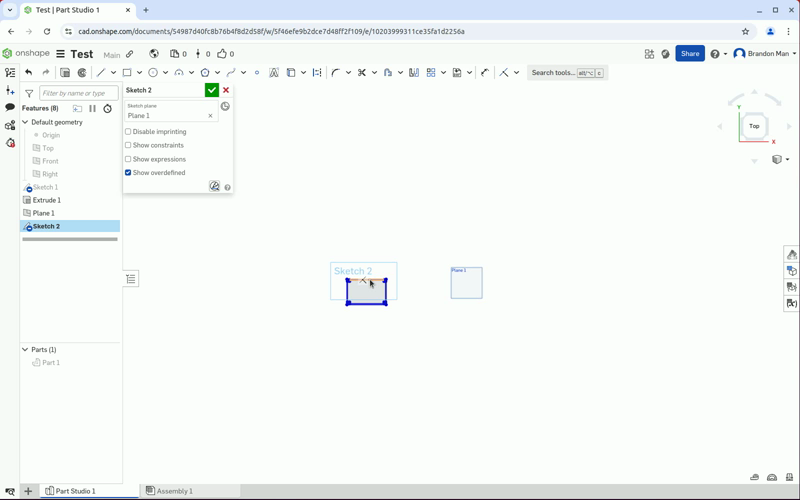
scroll(6)
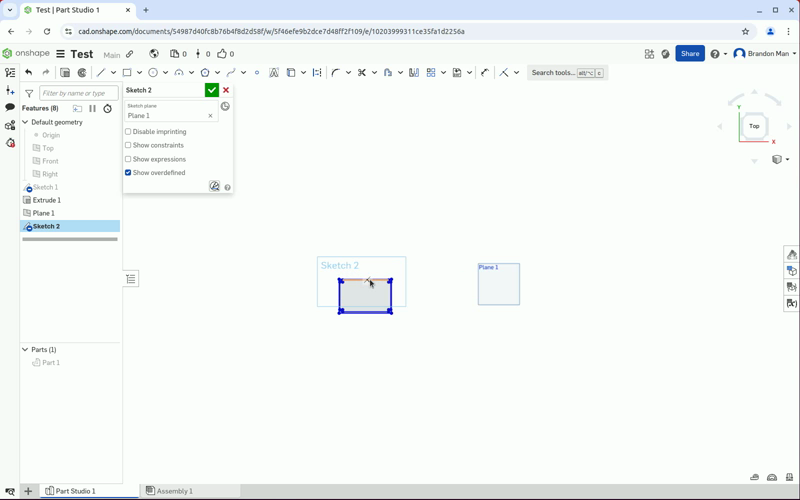
scroll(6)
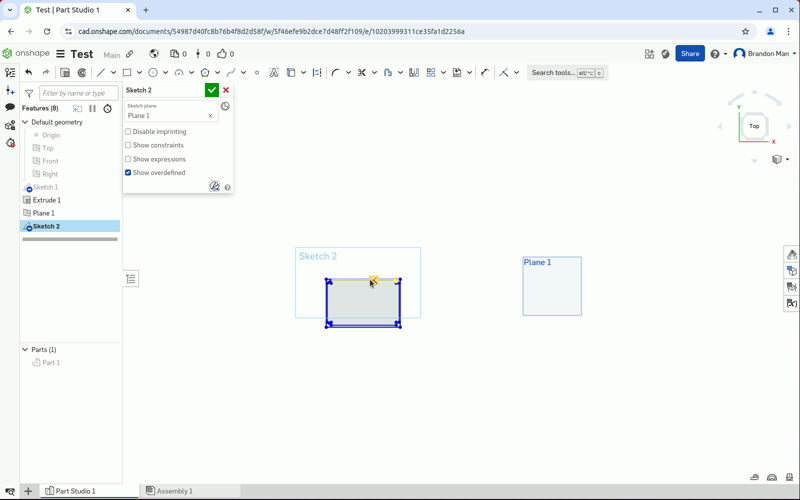
scroll(6)
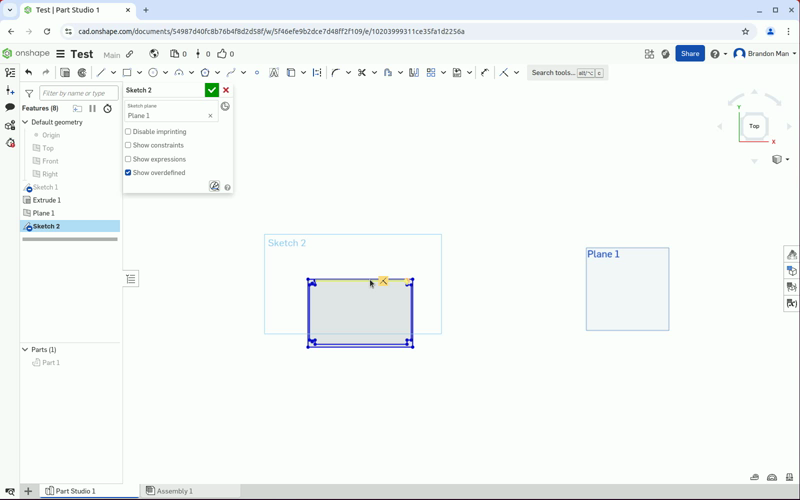
scroll(6)
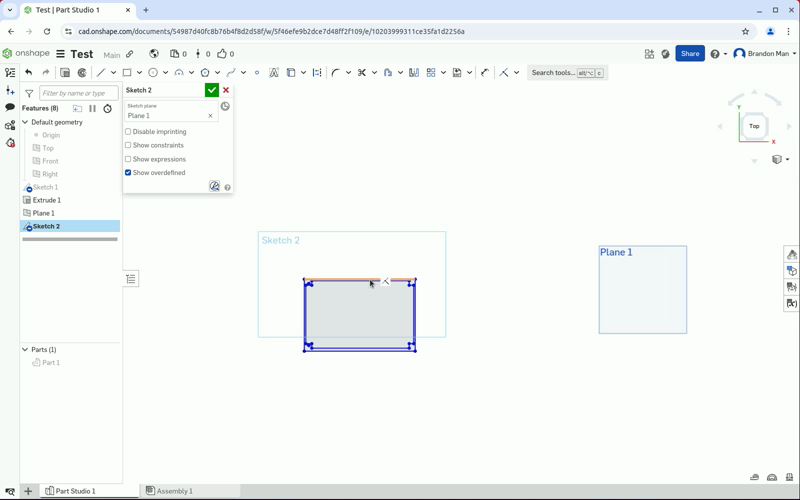
scroll(6)
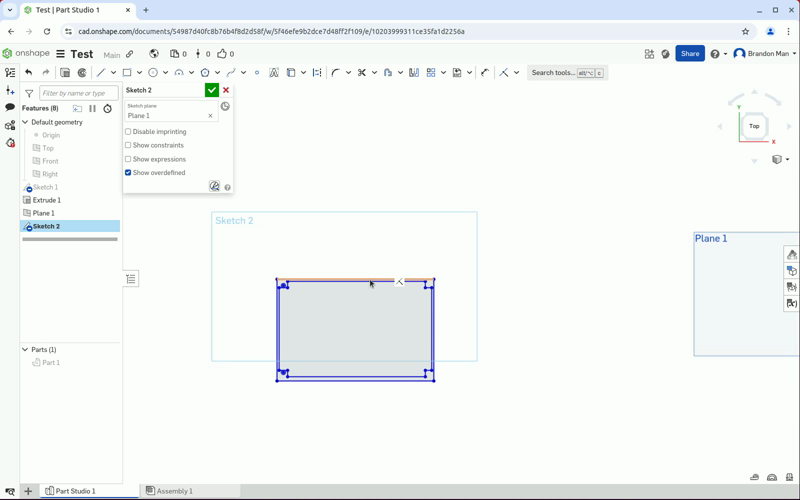
scroll(6)
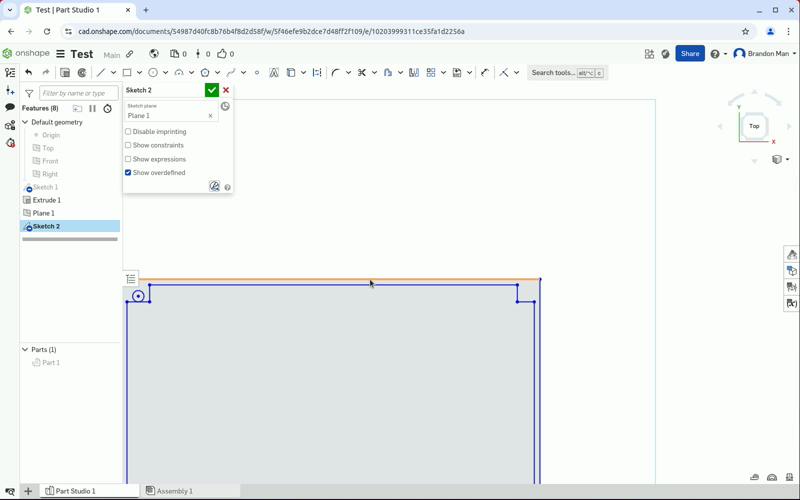
click(370, 279)
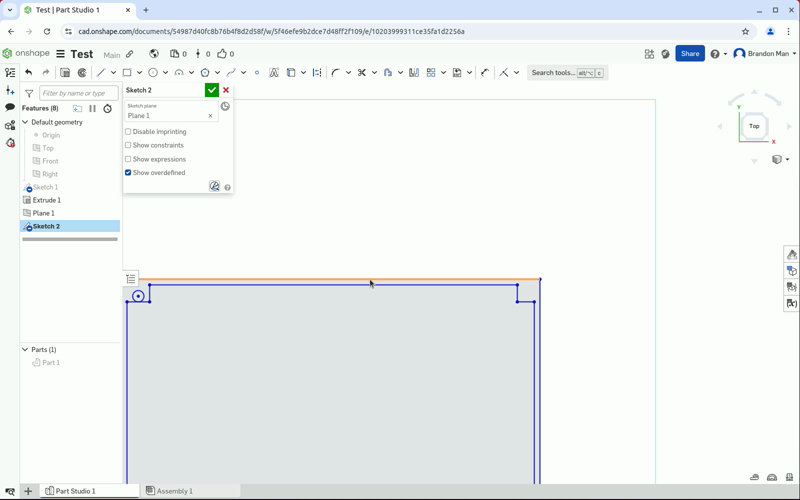
scroll(-6)
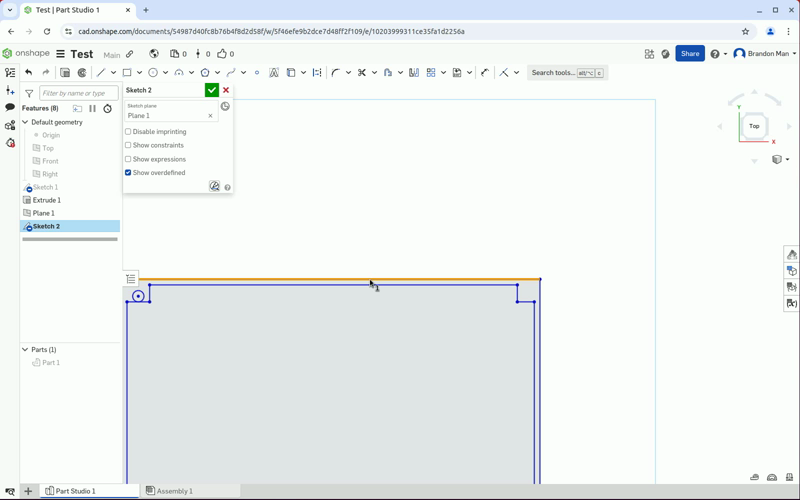
scroll(-6)
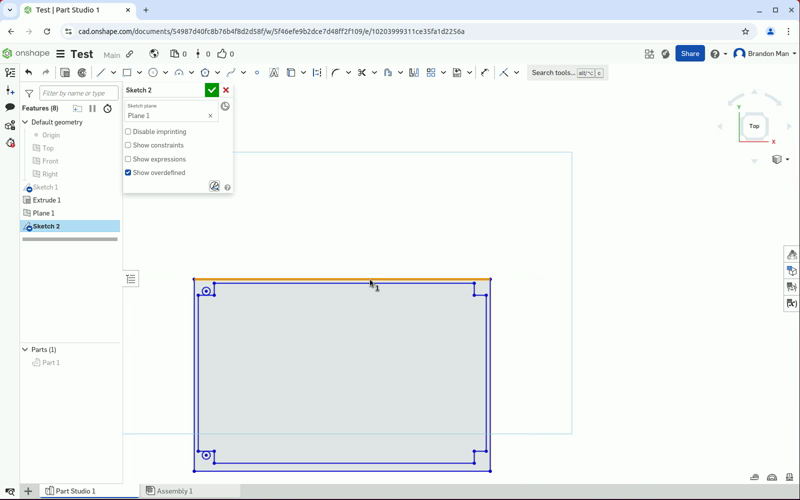
scroll(-6)
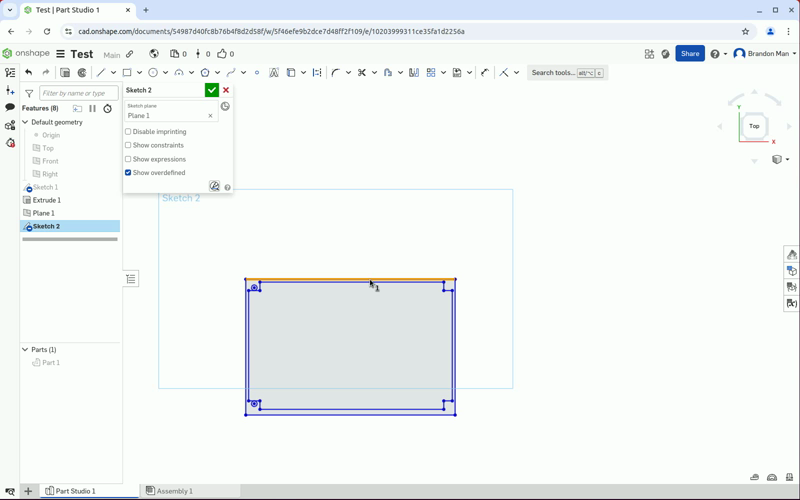
scroll(-6)
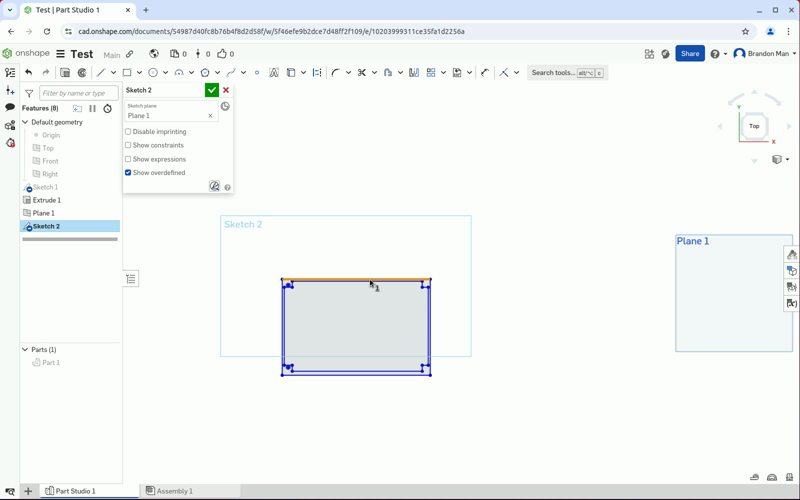
scroll(-6)
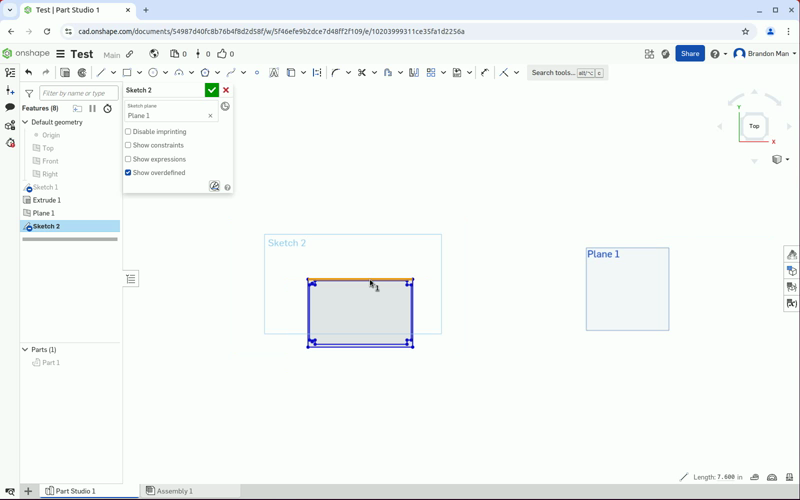
scroll(-6)
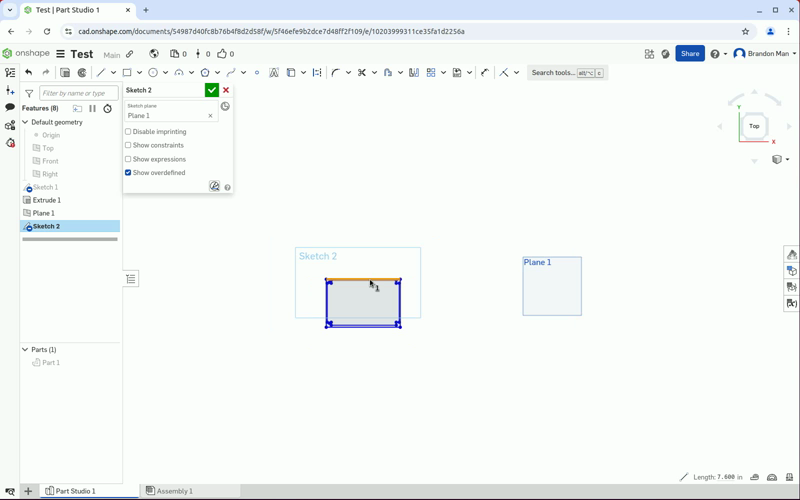
scroll(-6)
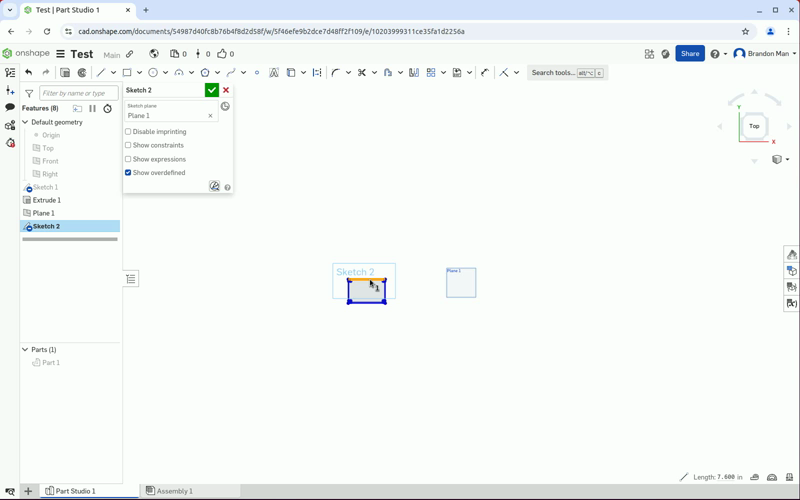
mouse_move(73, 352)
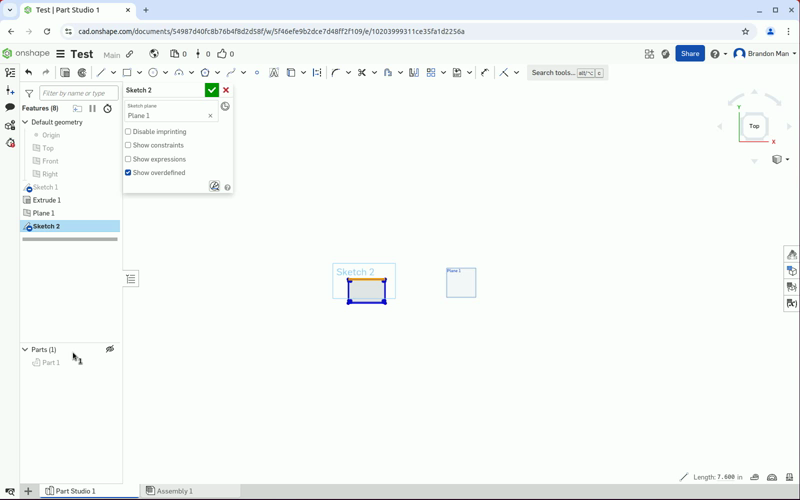
key(shift+y)
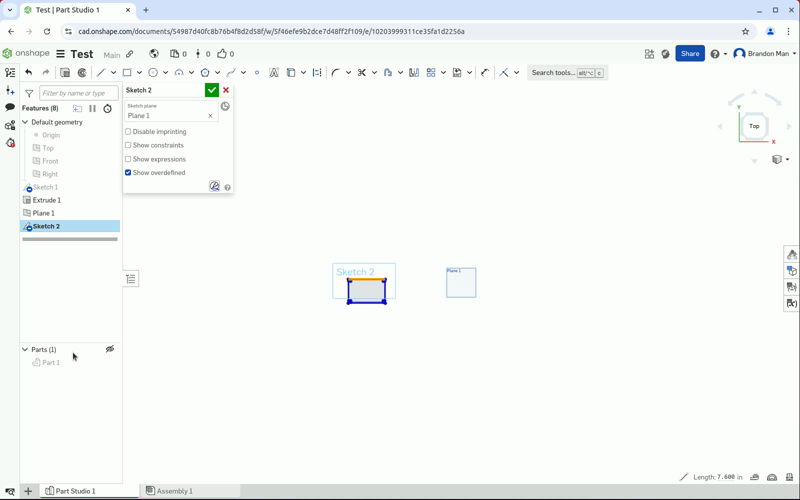
key(shift+e)
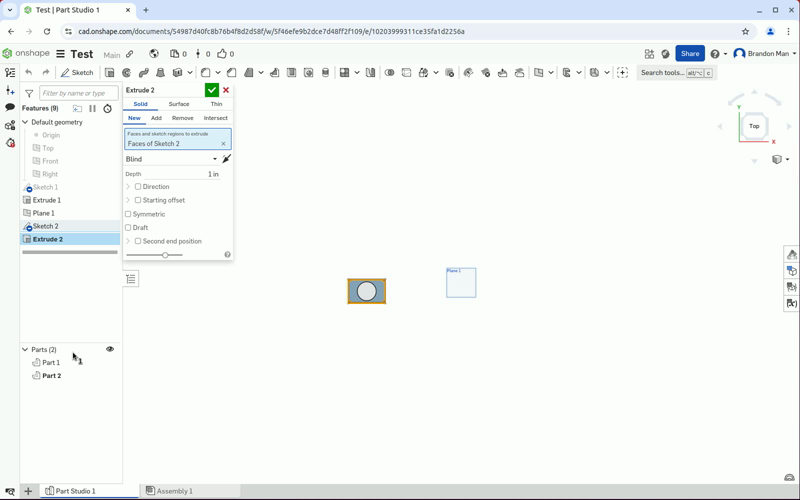
mouse_move(143, 106)
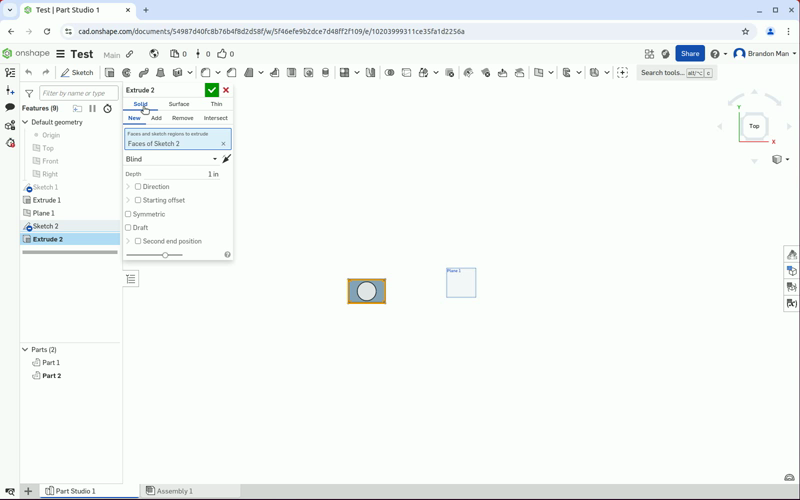
click(143, 106)
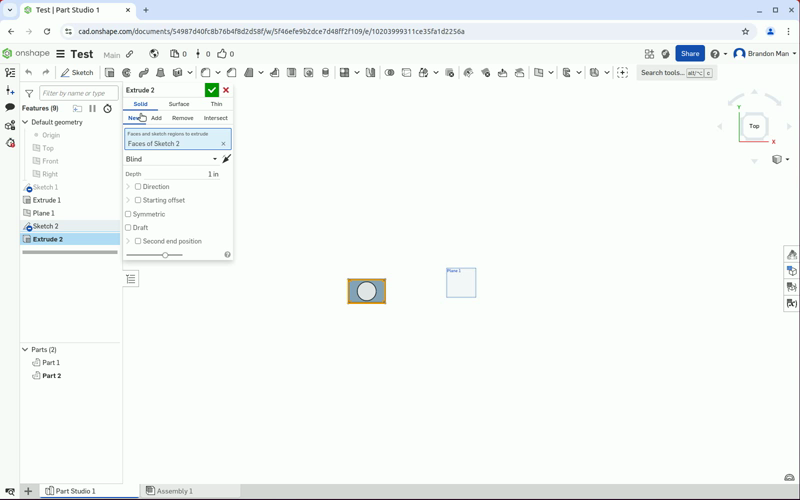
mouse_move(137, 120)
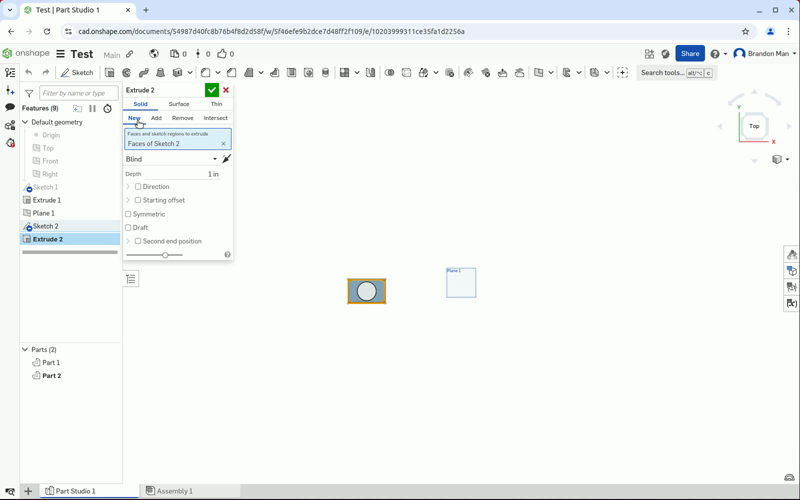
click(137, 120)
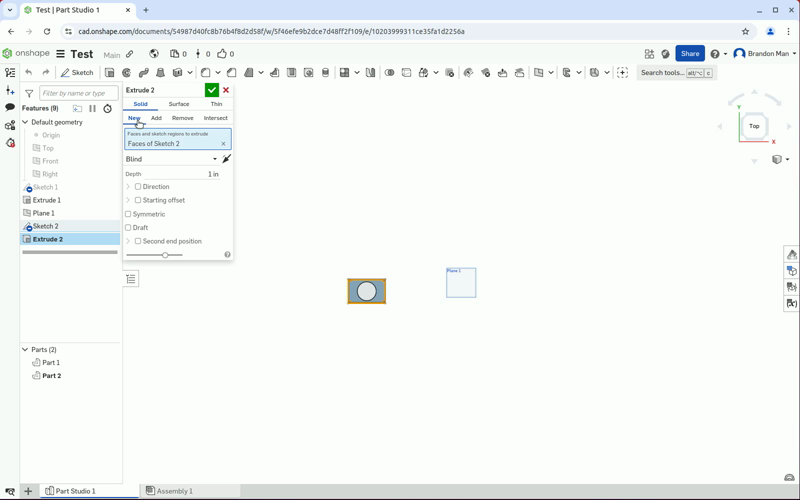
key(tab, 4)
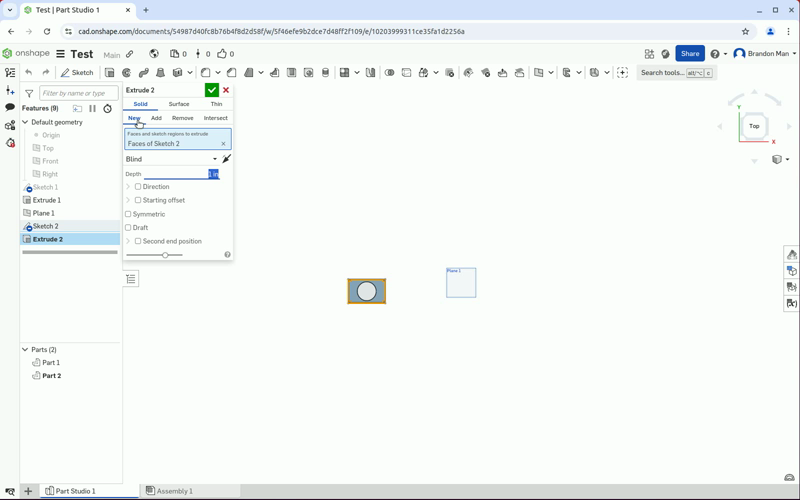
text(7.462)
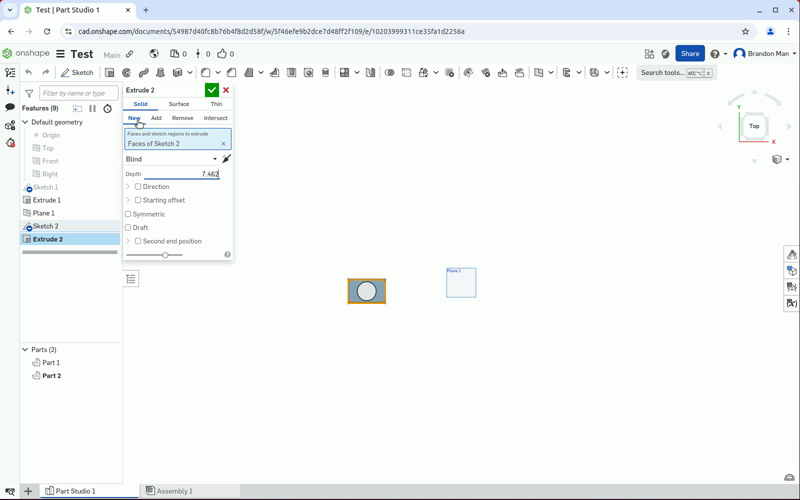
key(enter)
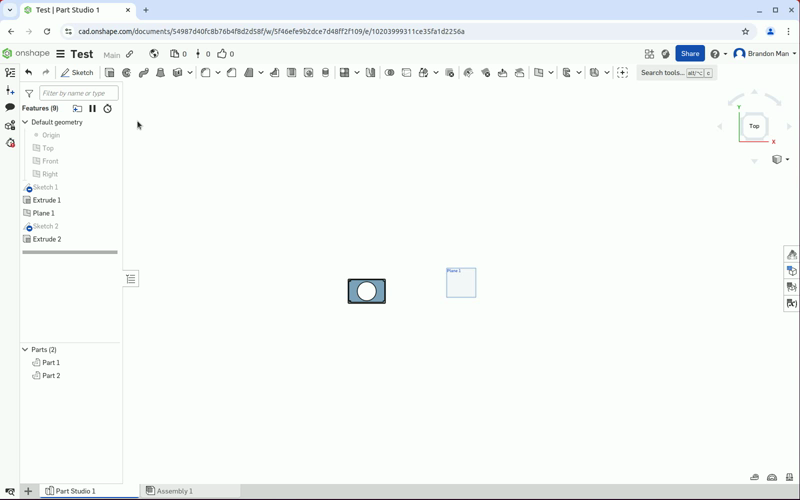
key(shift+h)
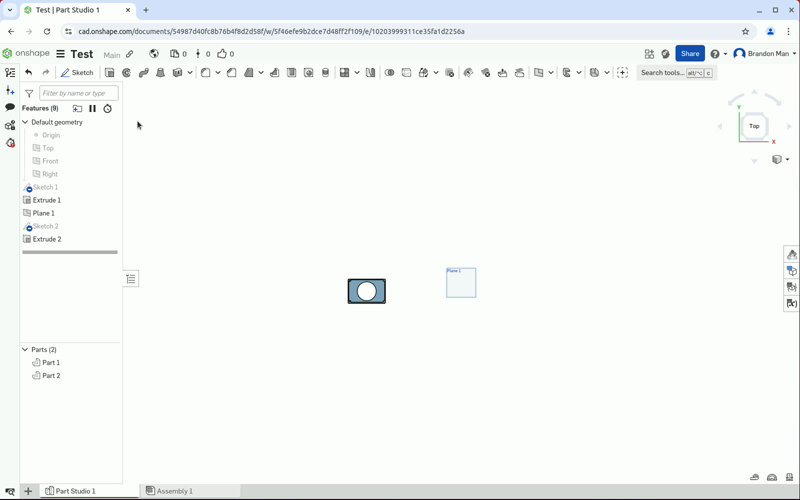
key(shift+h)
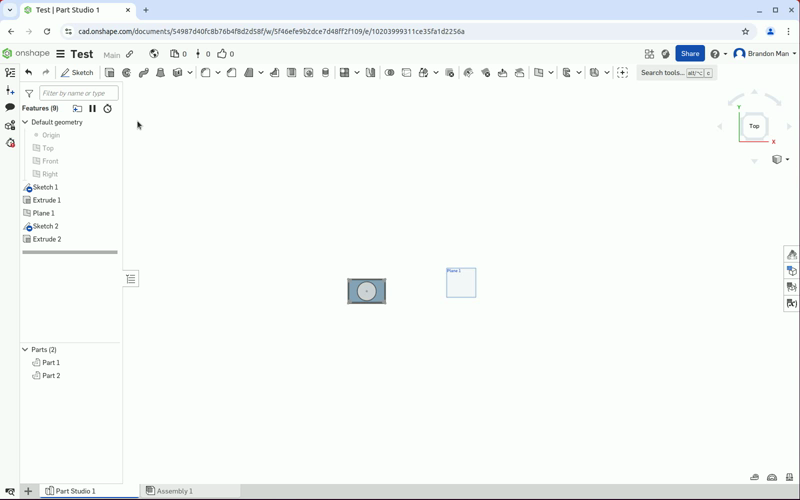
key(shift+7)
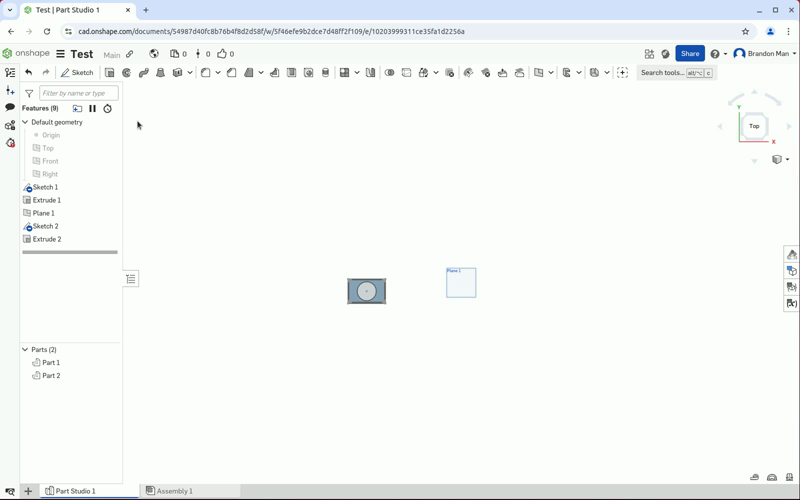
key(up, 3)
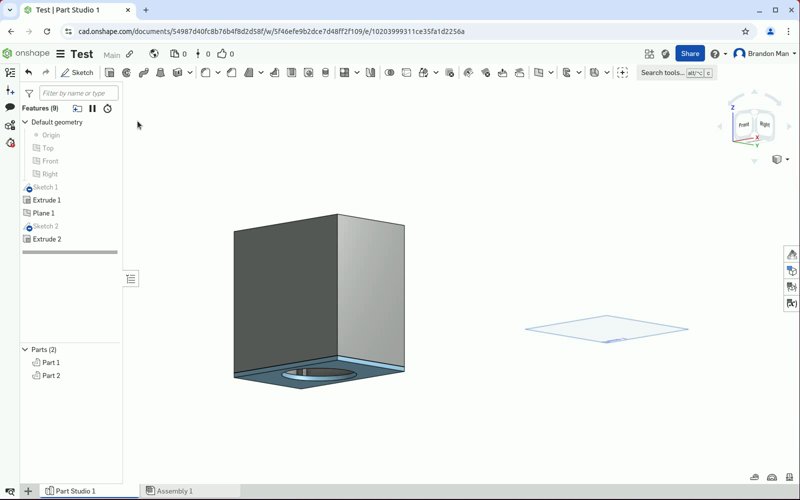
key(left, 3)
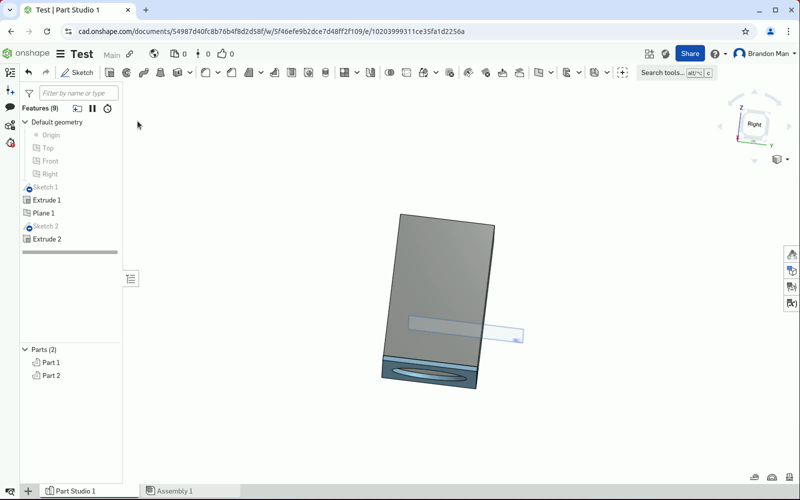
key(right, 3)
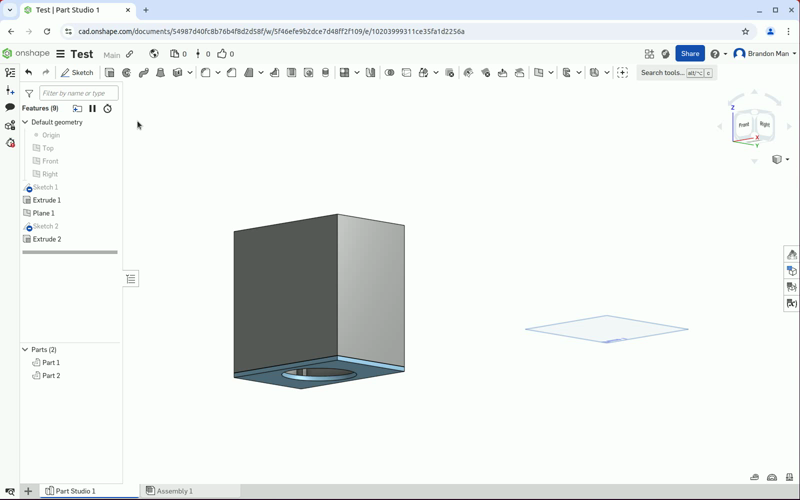
key(down, 3)
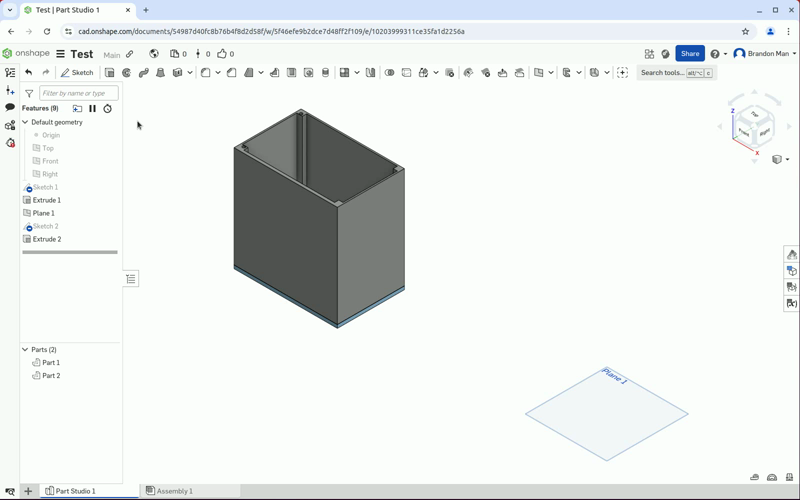
mouse_move(73, 189)
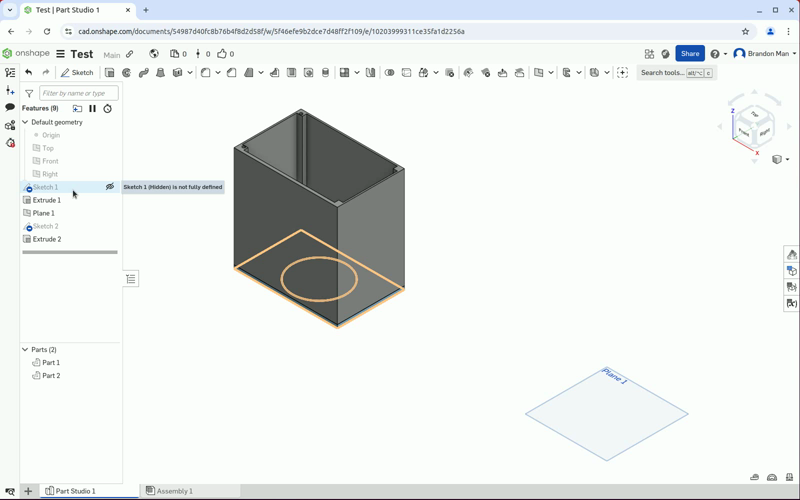
click(73, 189)